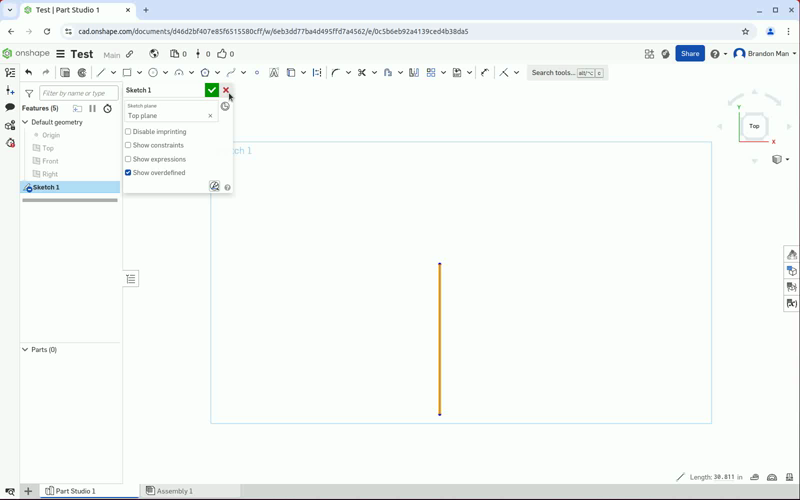
key(shift+h)
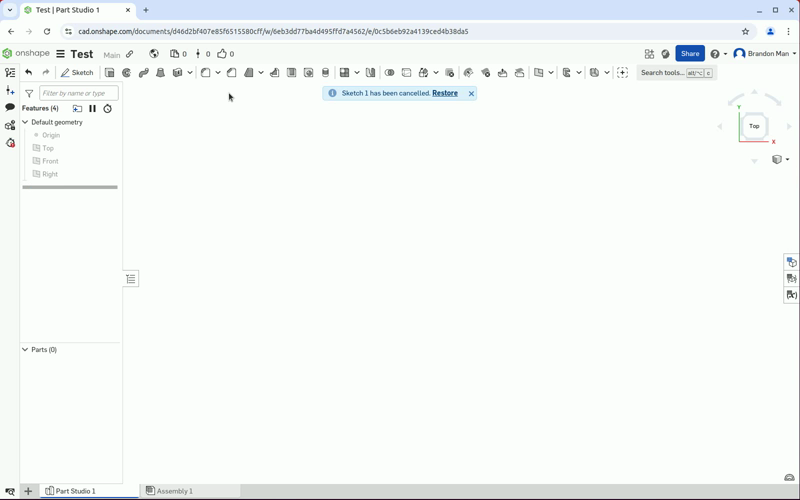
mouse_move(73, 352)
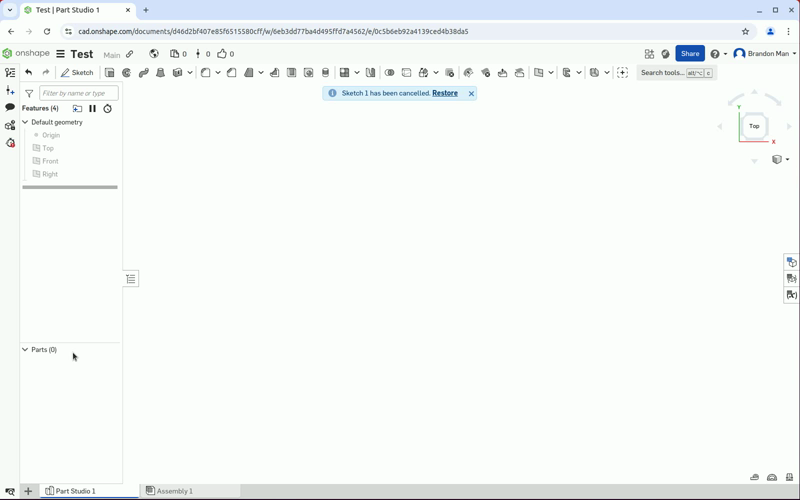
key(y)
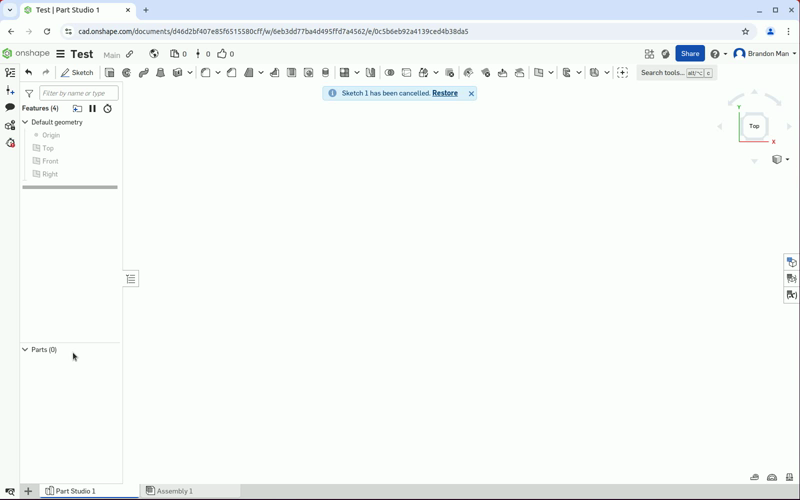
key(shift+p)
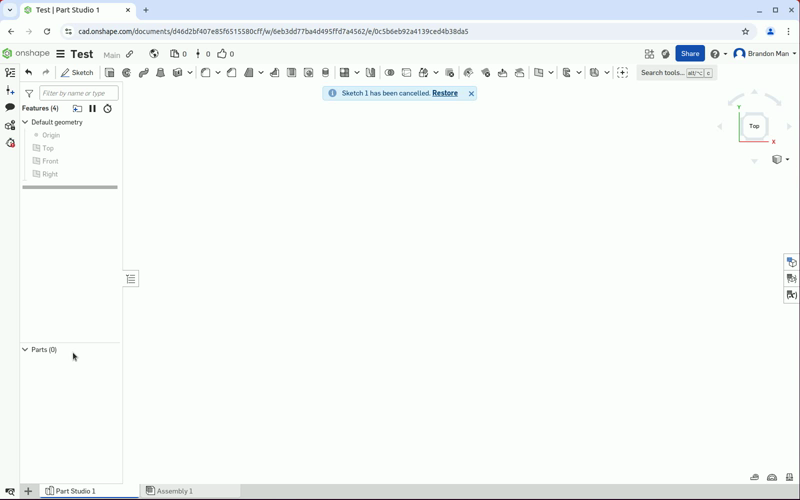
key(space)
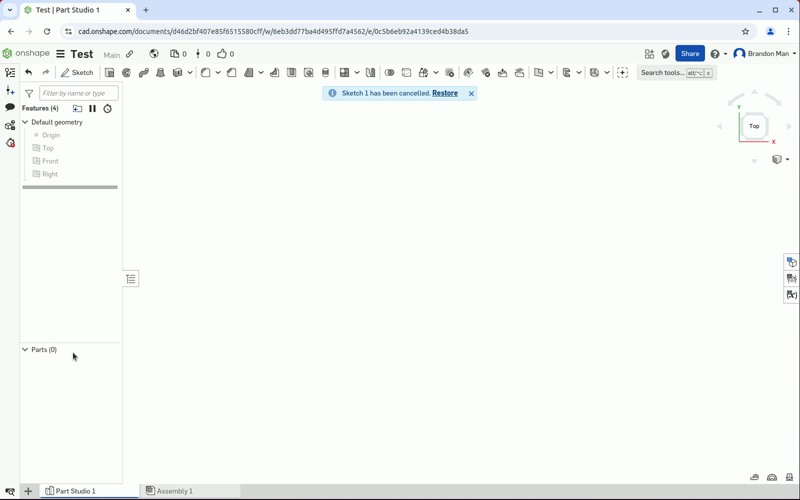
key_down(shift)
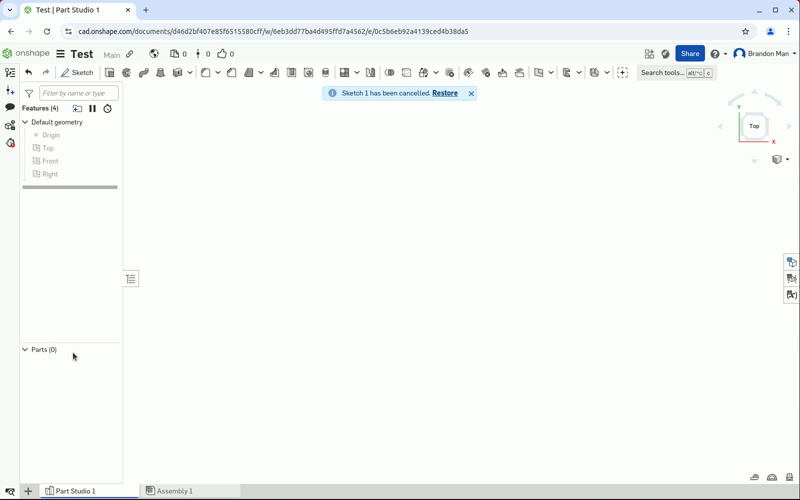
key(up)
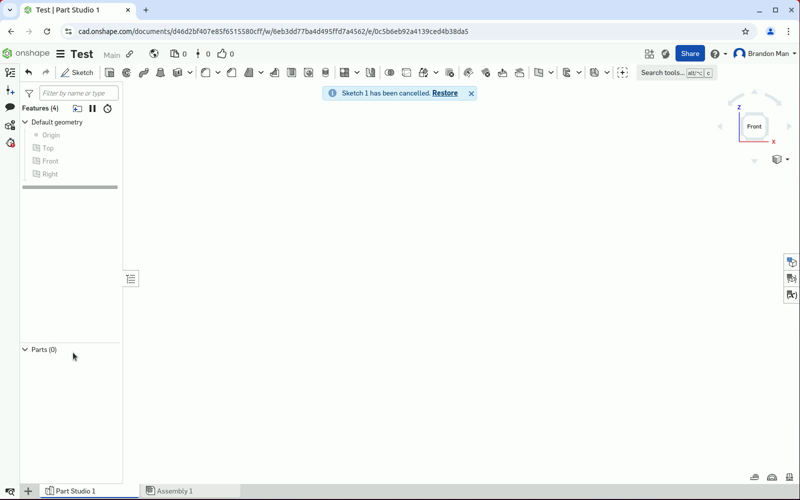
key_up(shift)
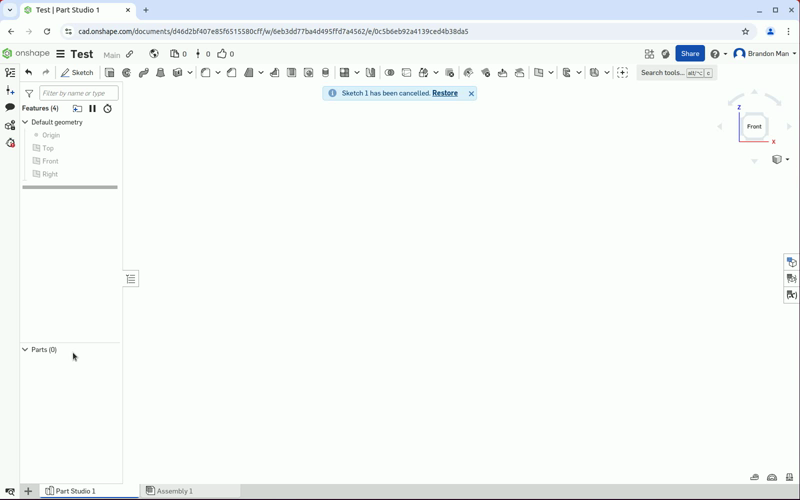
mouse_move(73, 352)
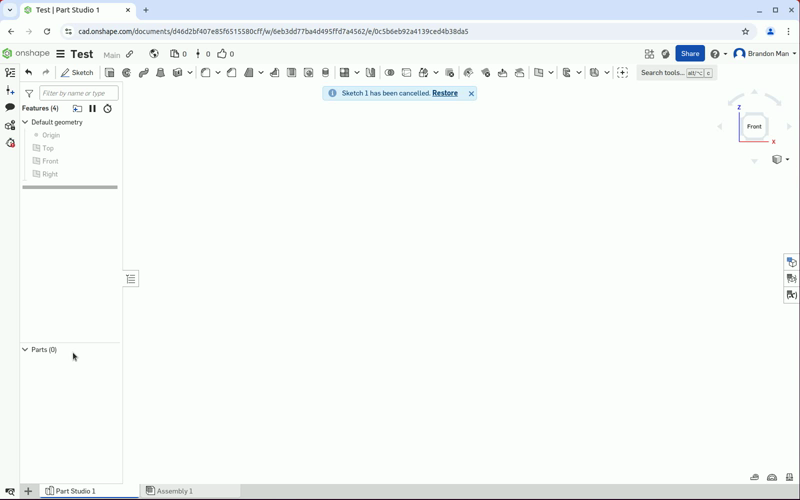
key(shift+y)
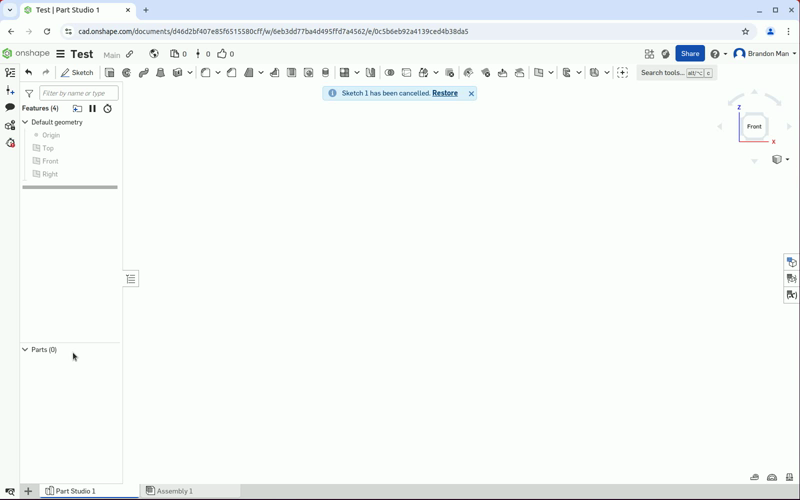
key(shift+s)
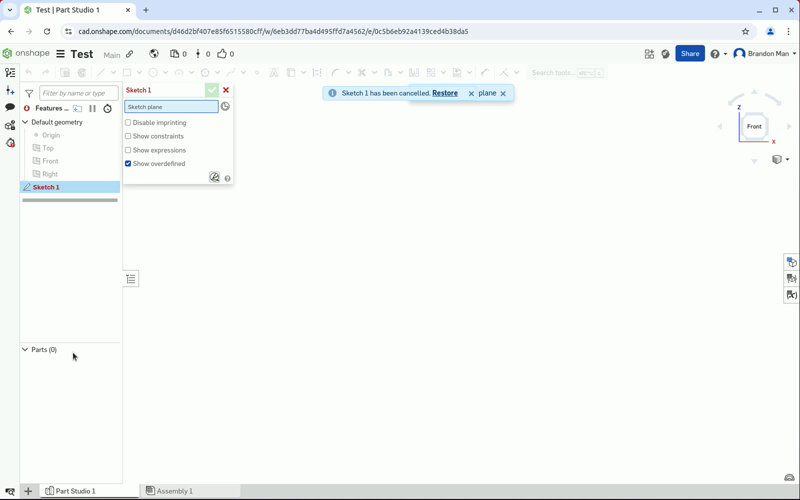
mouse_move(73, 163)
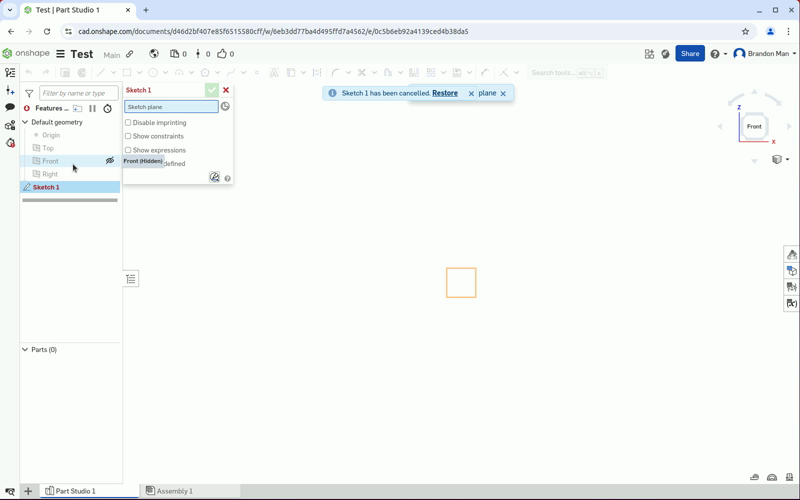
click(73, 163)
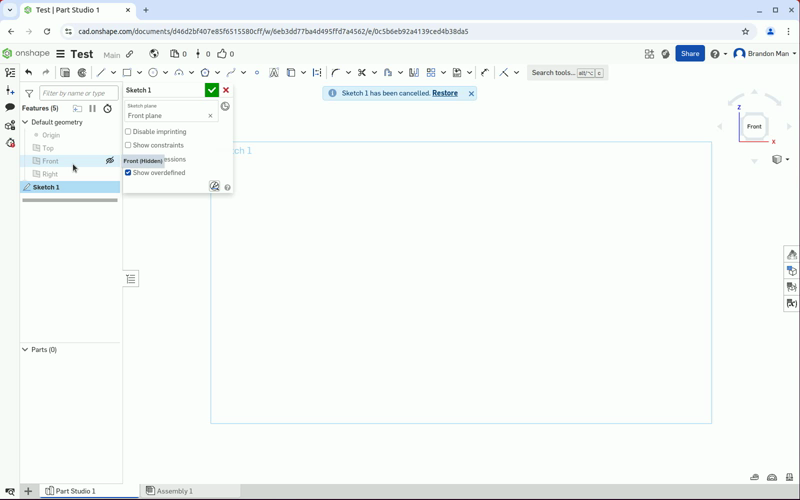
mouse_move(73, 352)
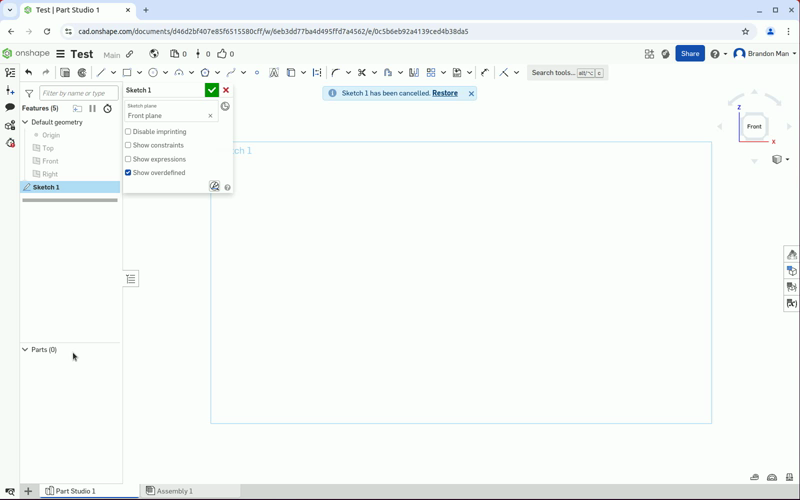
key(y)
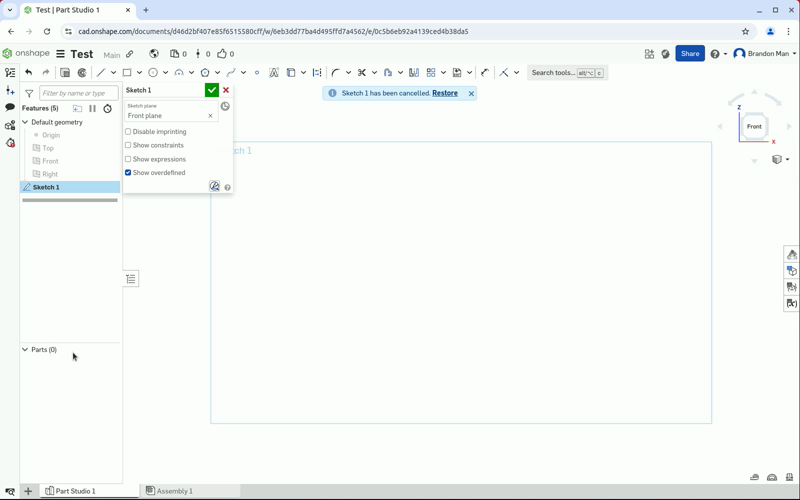
key(l)
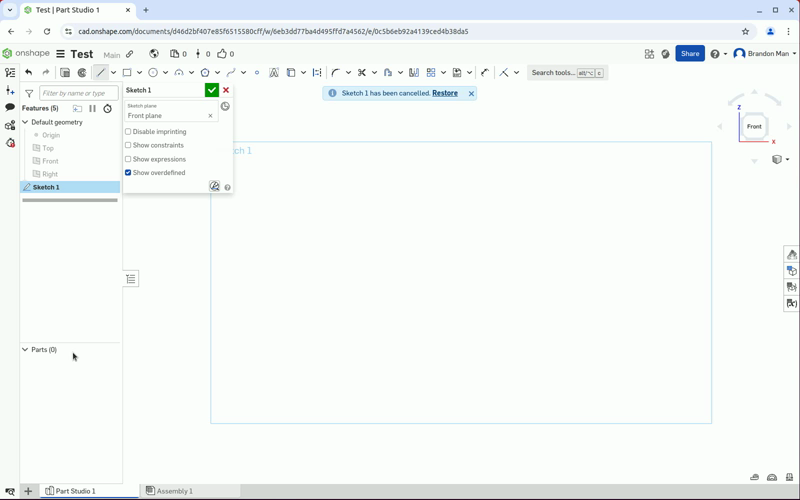
key_down(shift)
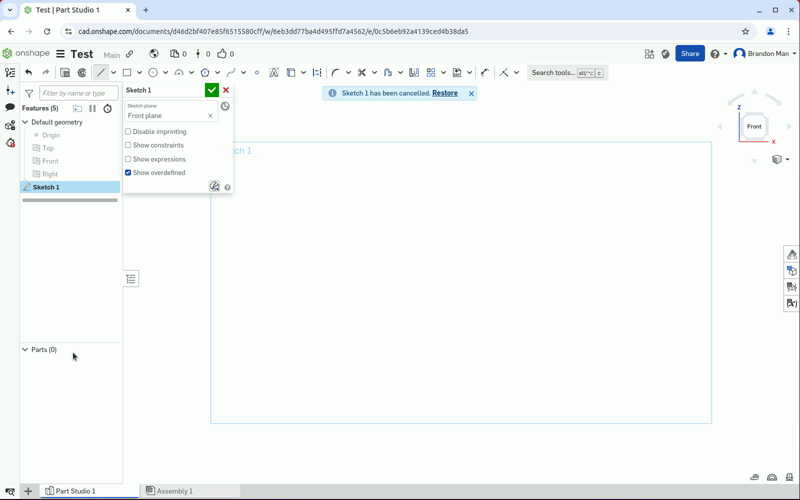
mouse_move(348, 336)
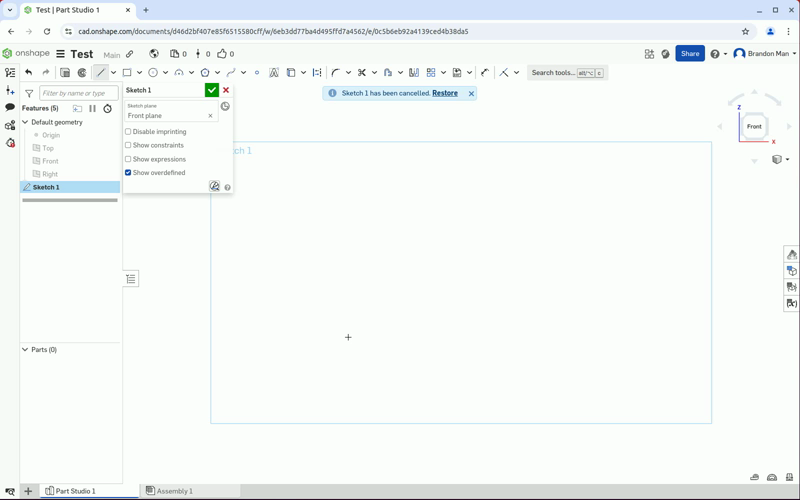
click(348, 336)
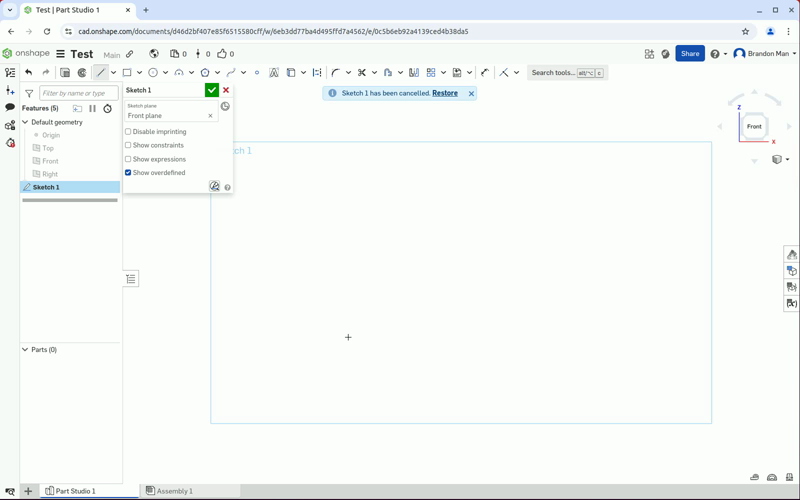
key_up(shift)
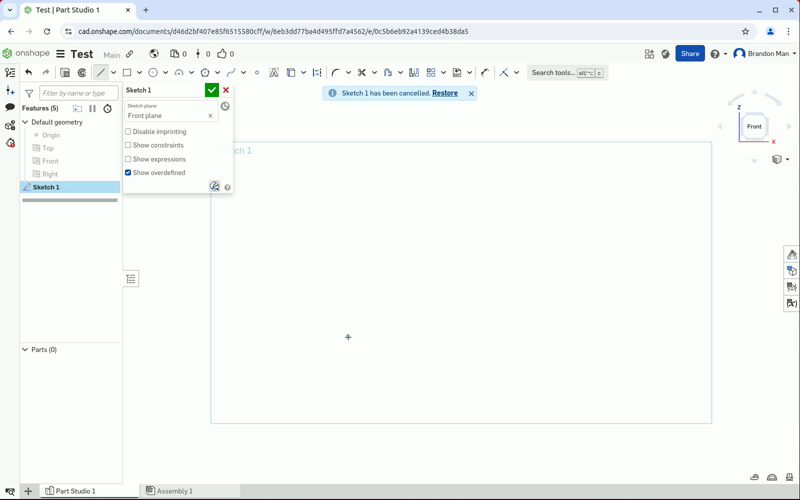
key_down(shift)
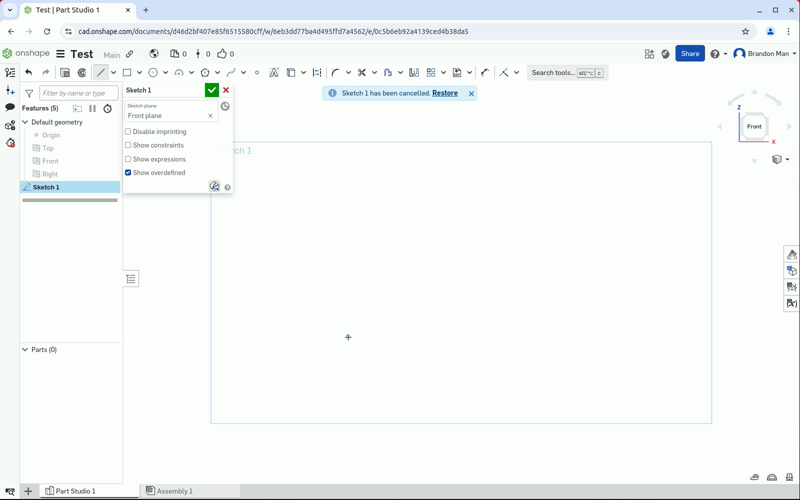
mouse_move(524, 336)
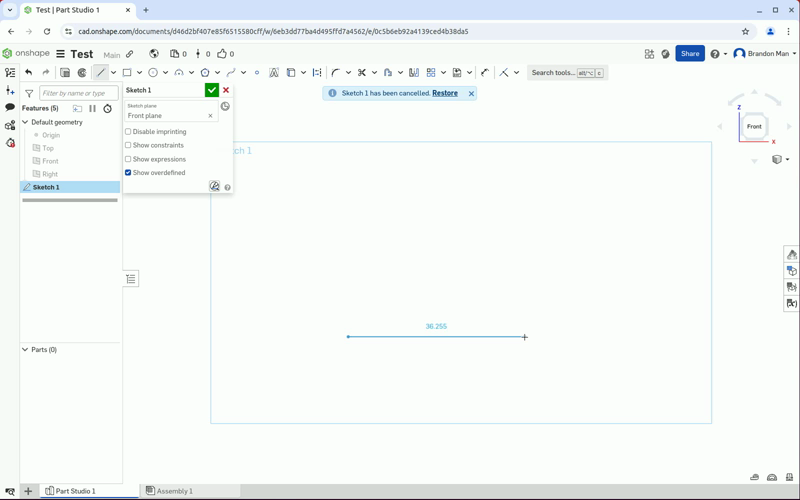
click(524, 336)
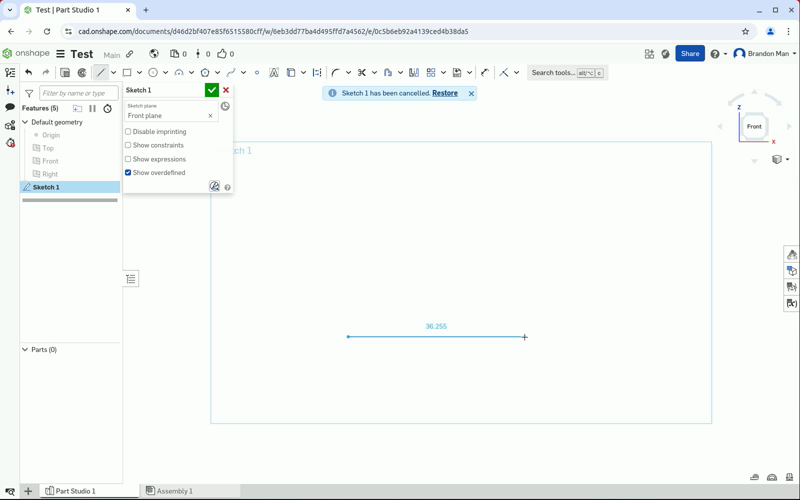
key_up(shift)
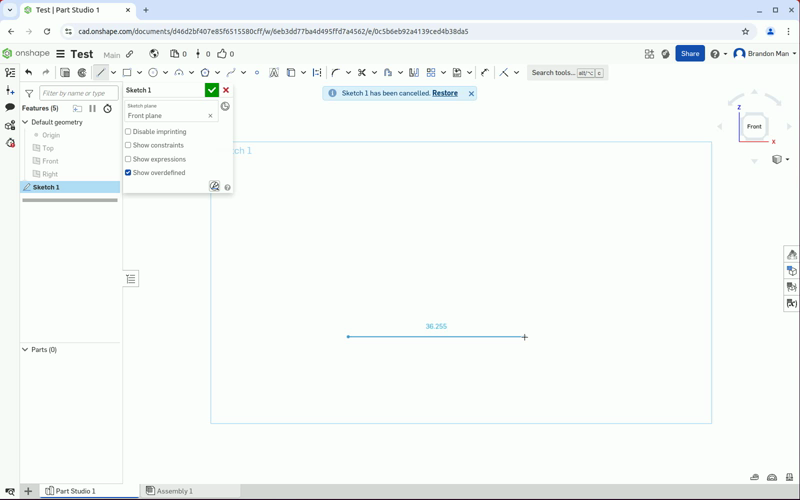
key_down(shift)
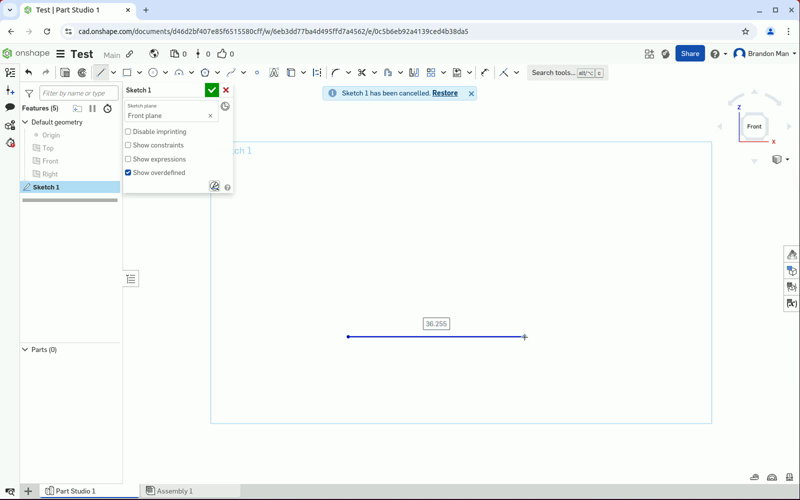
mouse_move(524, 231)
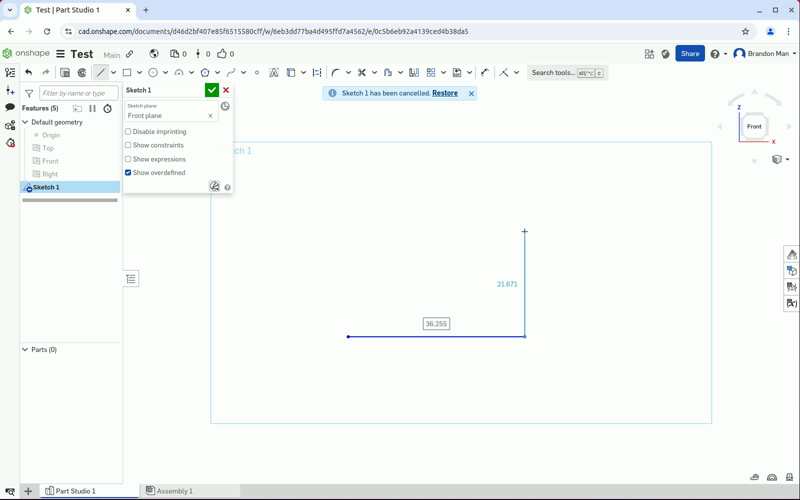
click(524, 231)
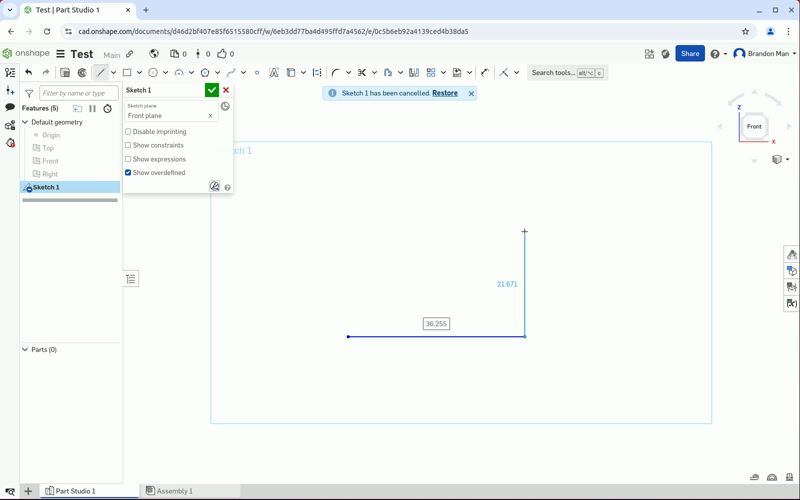
key_up(shift)
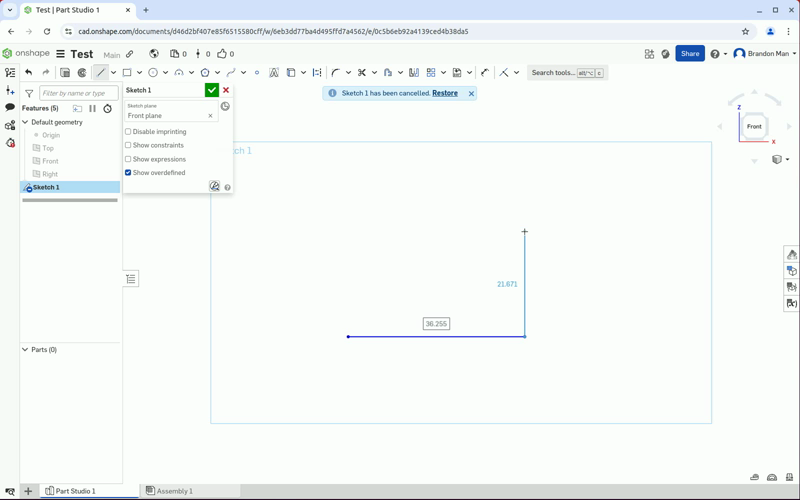
key_down(shift)
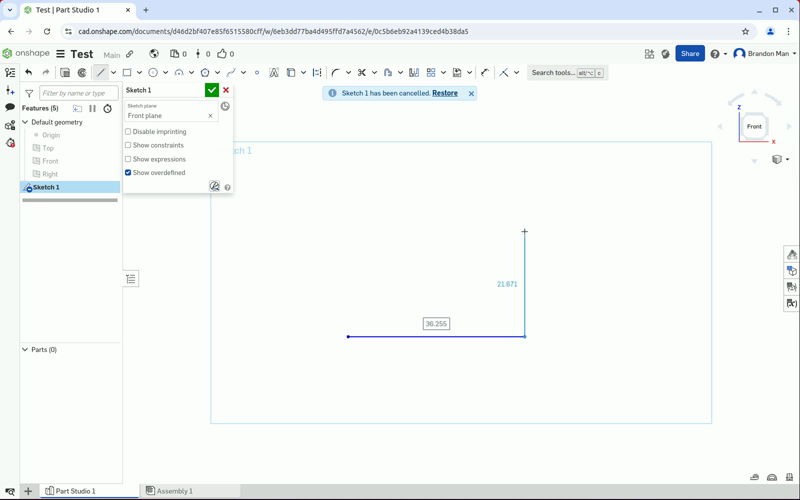
mouse_move(348, 231)
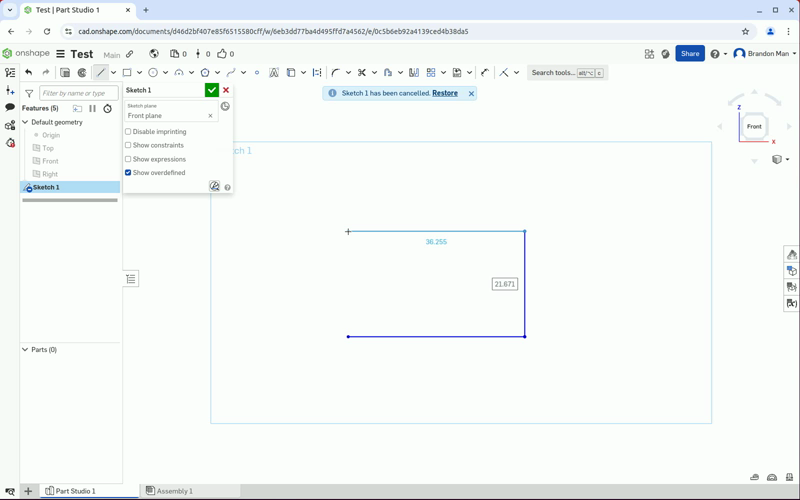
click(348, 231)
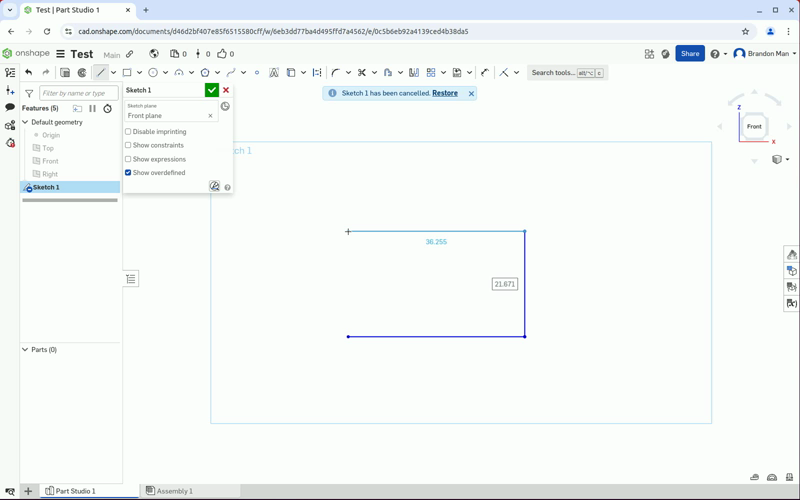
key_up(shift)
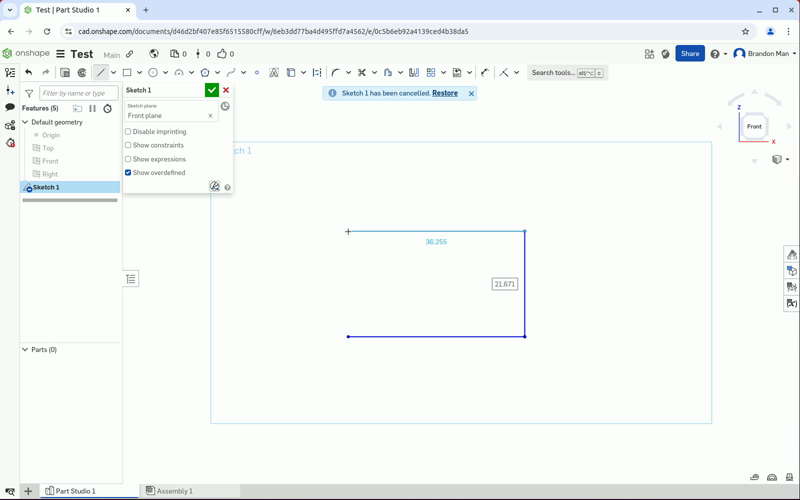
key_down(shift)
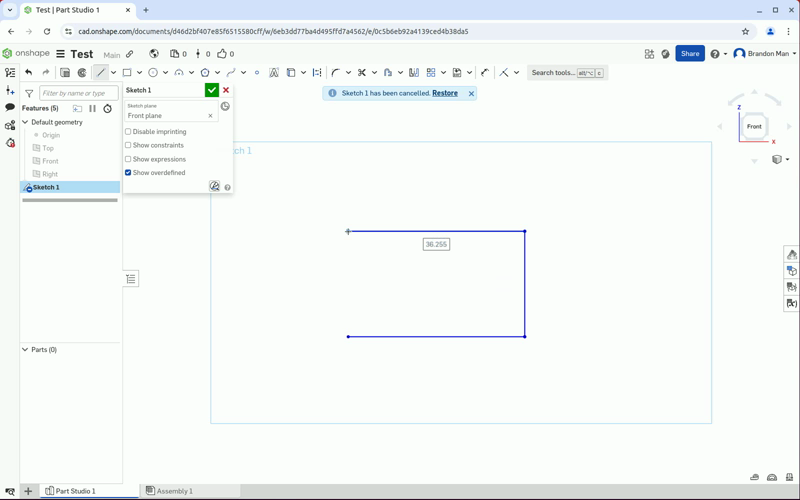
mouse_move(348, 336)
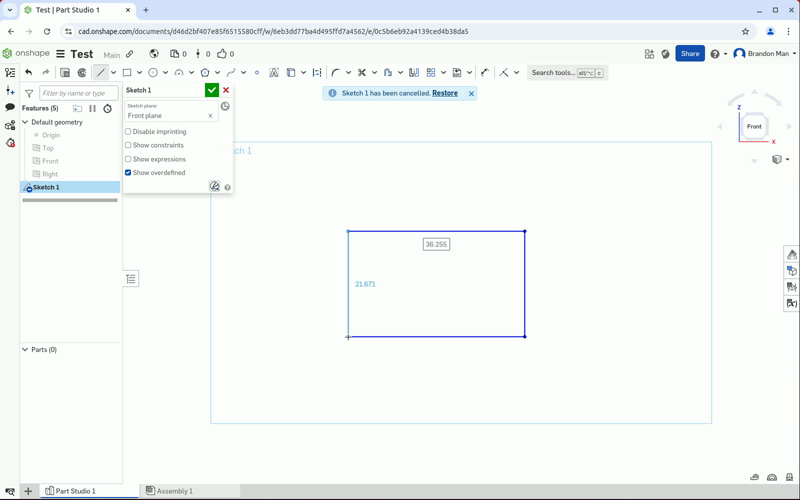
key_up(shift)
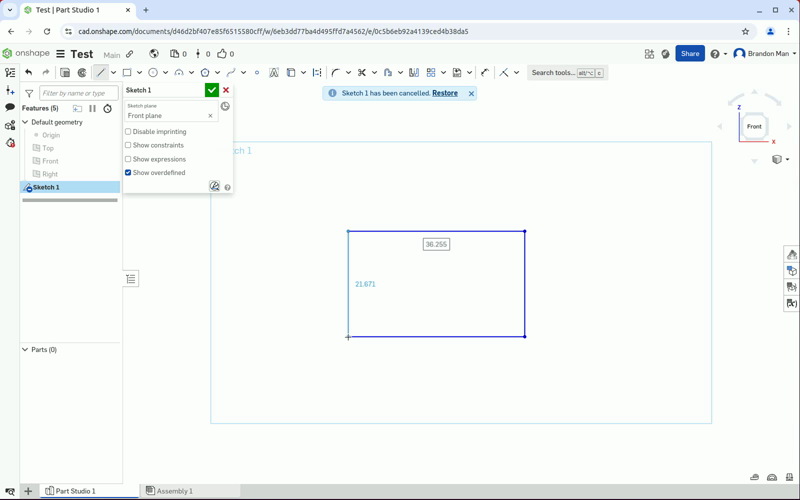
click(348, 336)
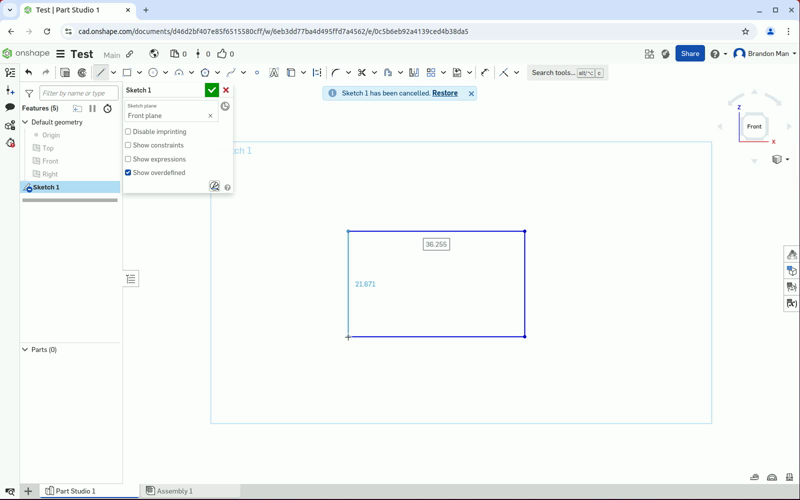
key(esc)
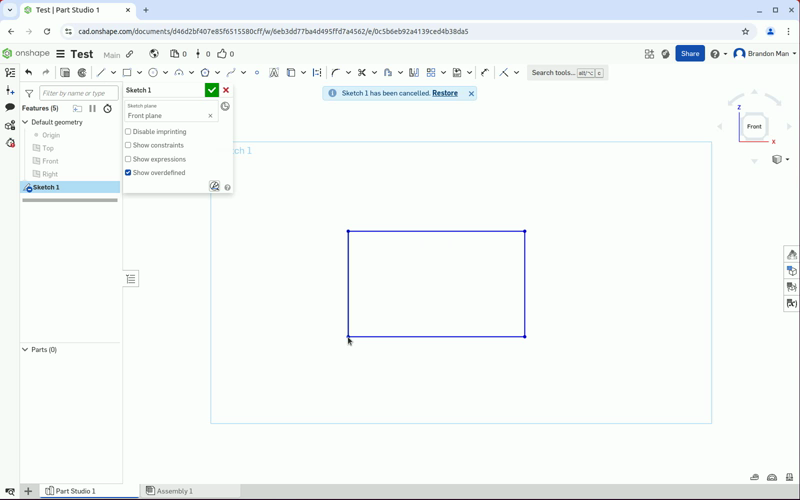
mouse_move(378, 291)
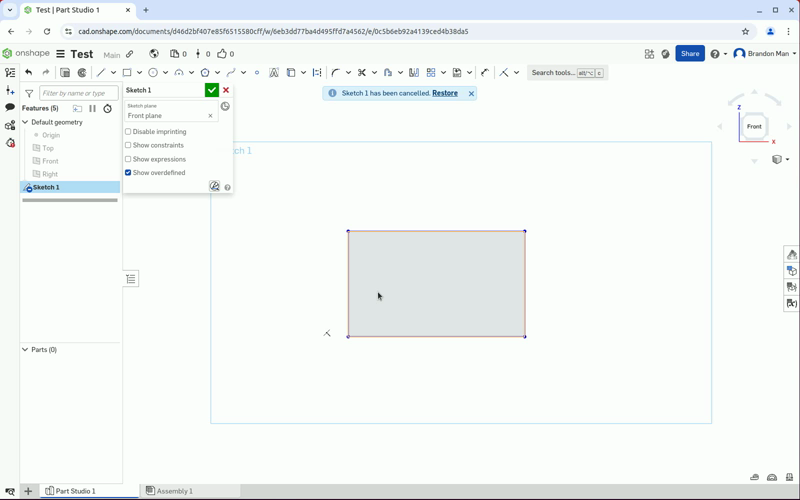
click(378, 291)
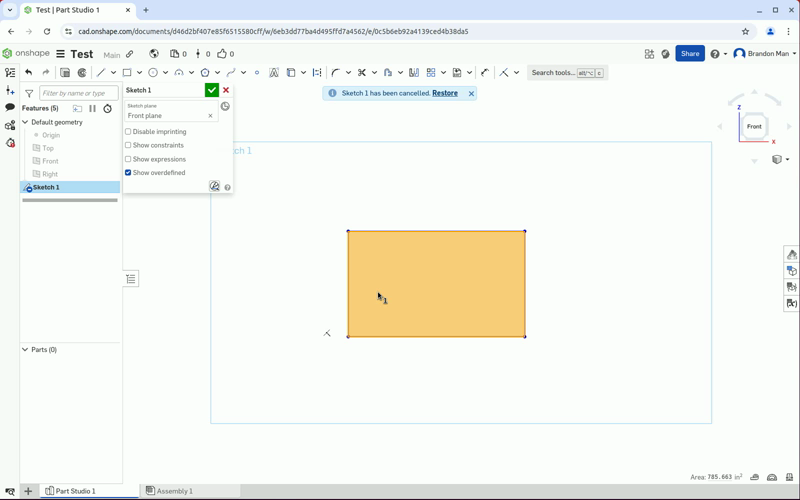
mouse_move(73, 352)
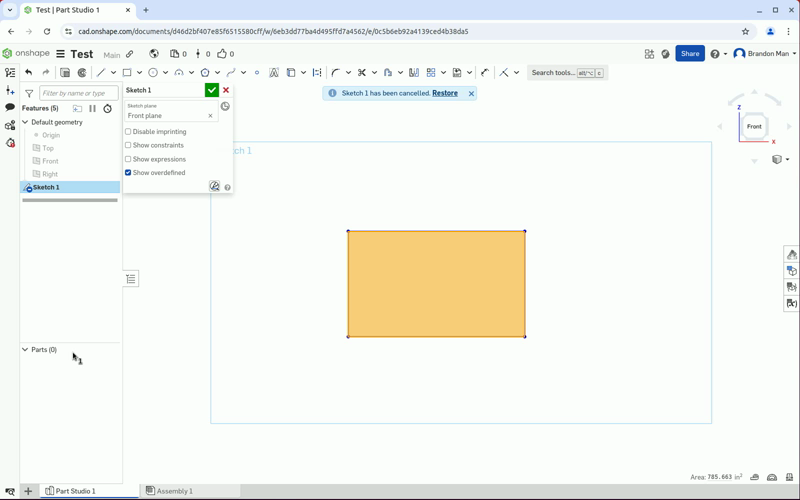
key(shift+y)
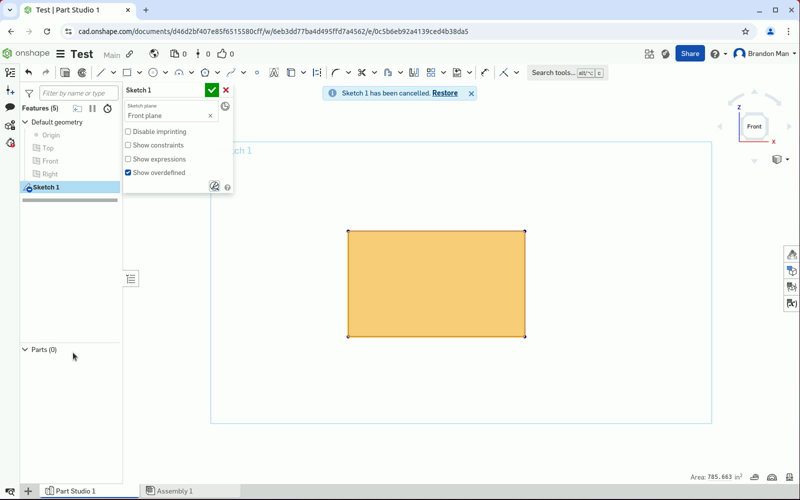
key(shift+e)
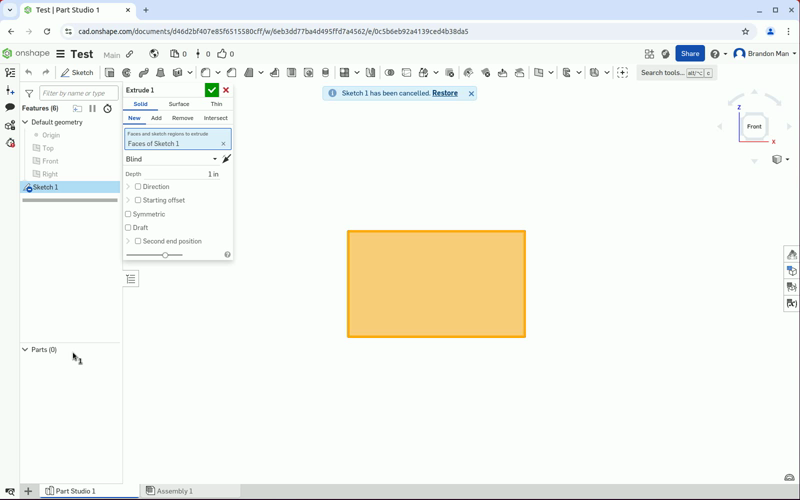
mouse_move(143, 106)
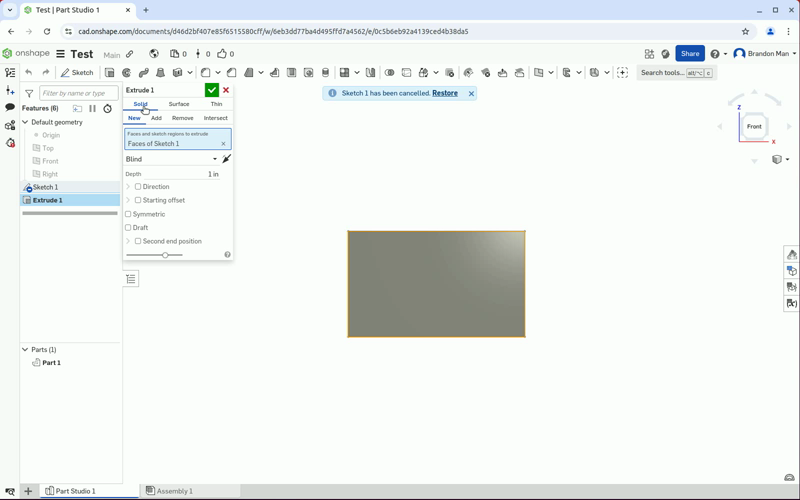
click(143, 106)
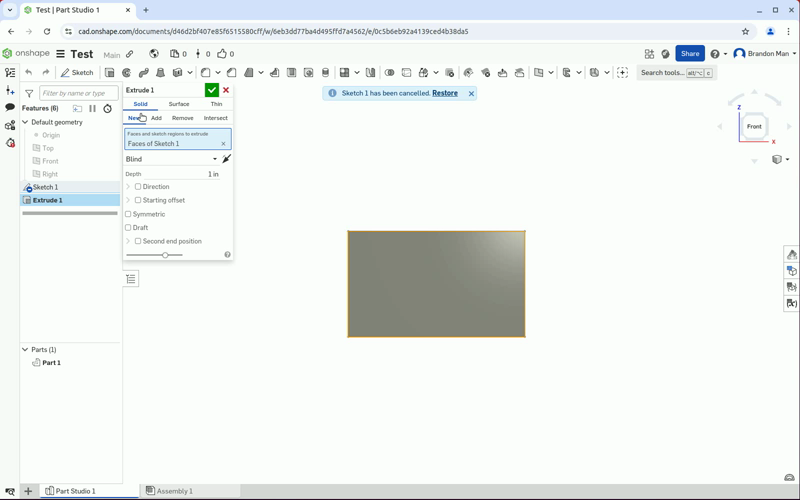
mouse_move(137, 120)
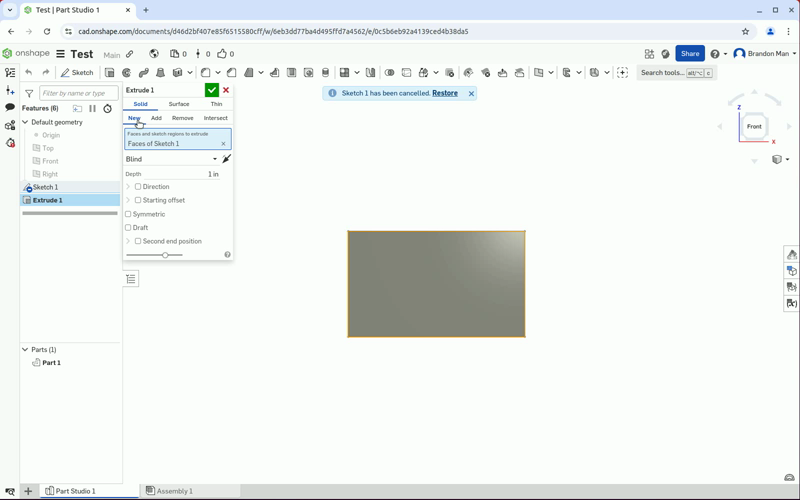
click(137, 120)
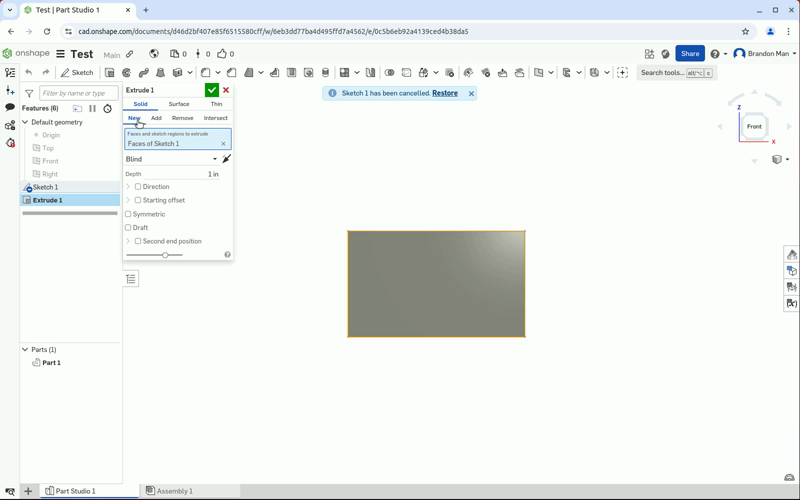
key(tab, 4)
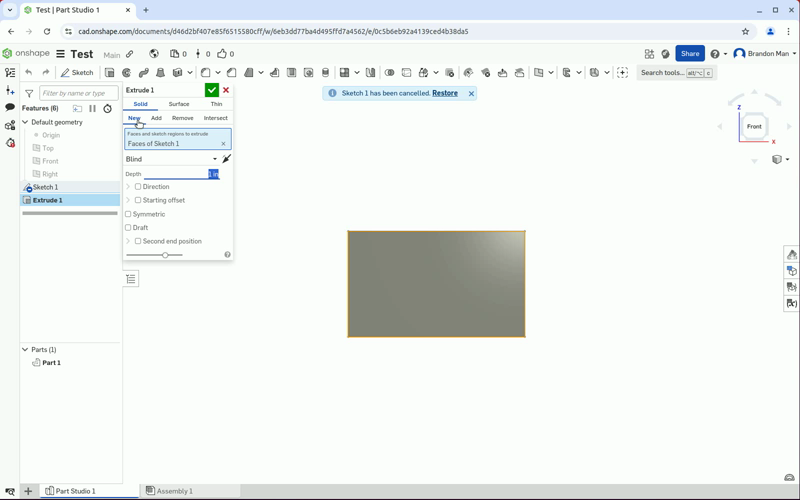
text(15.405)
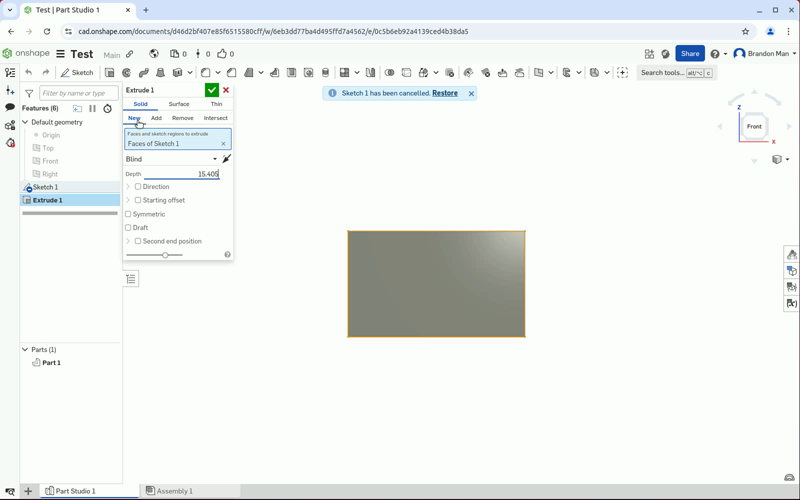
key(enter)
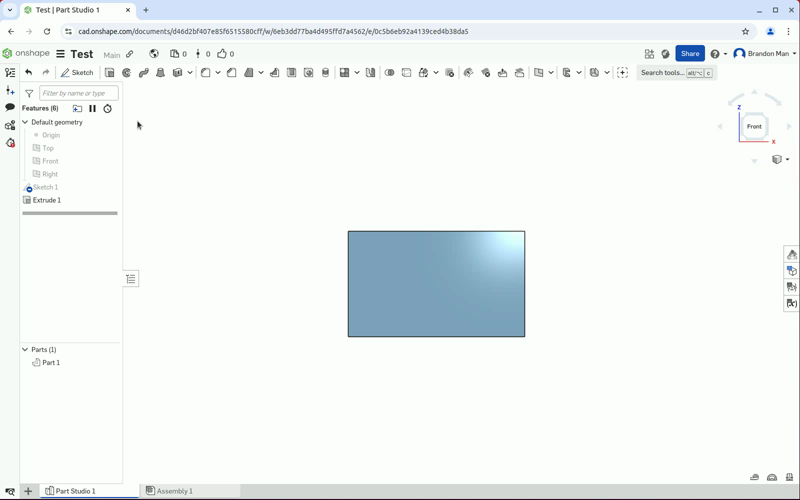
key(shift+h)
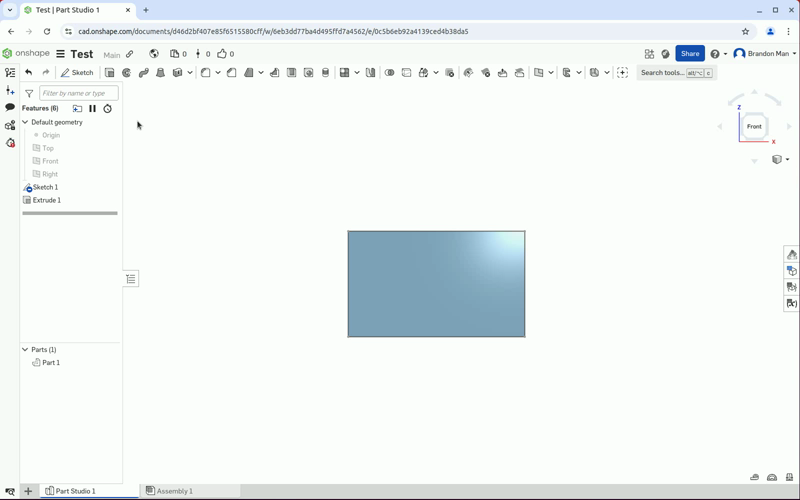
key(shift+h)
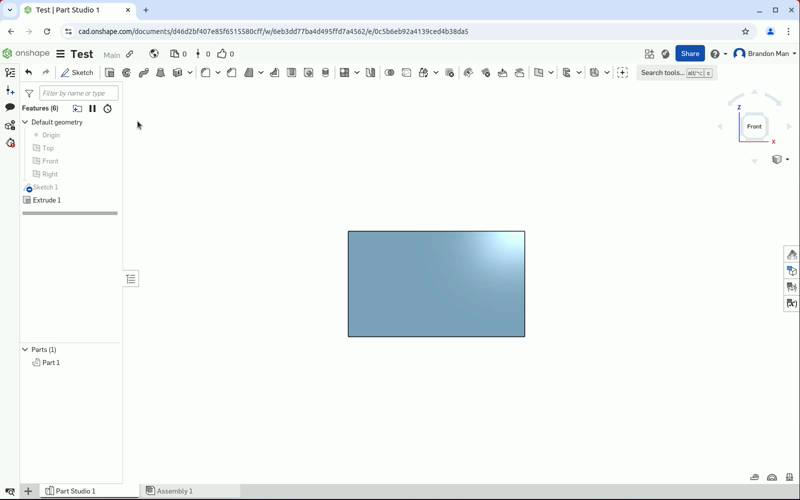
mouse_move(73, 189)
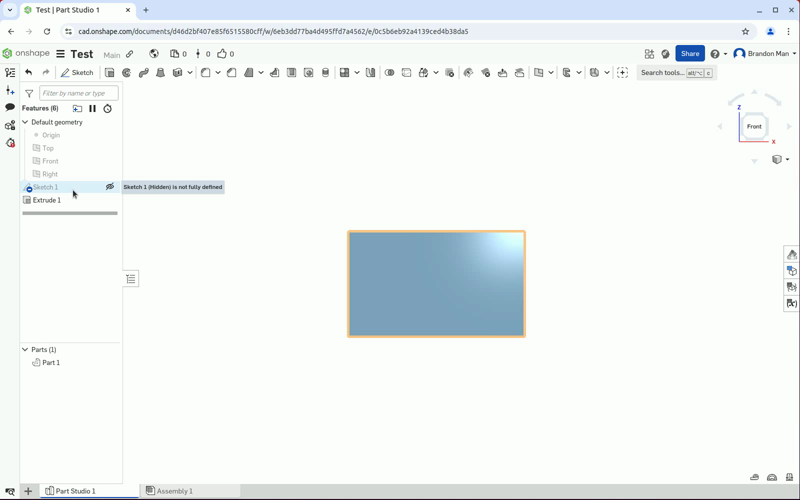
click(73, 189)
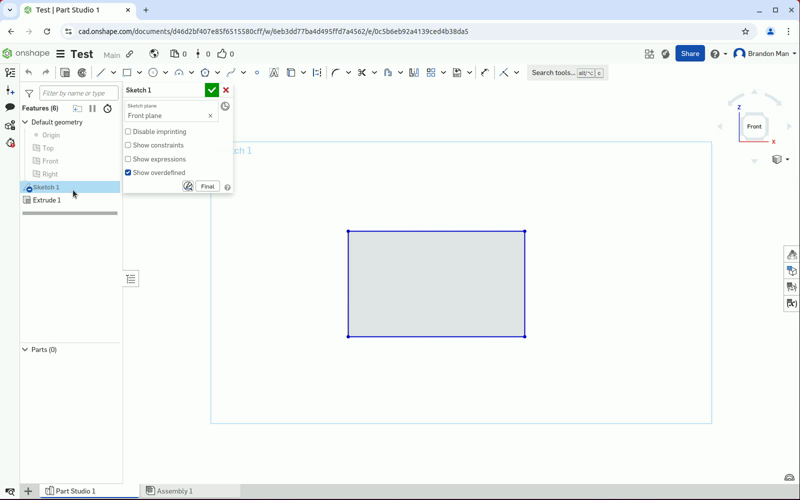
mouse_move(229, 92)
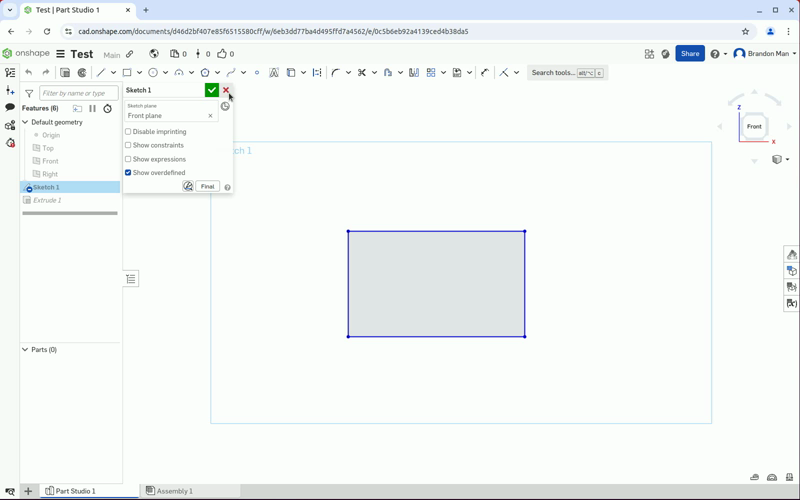
click(229, 92)
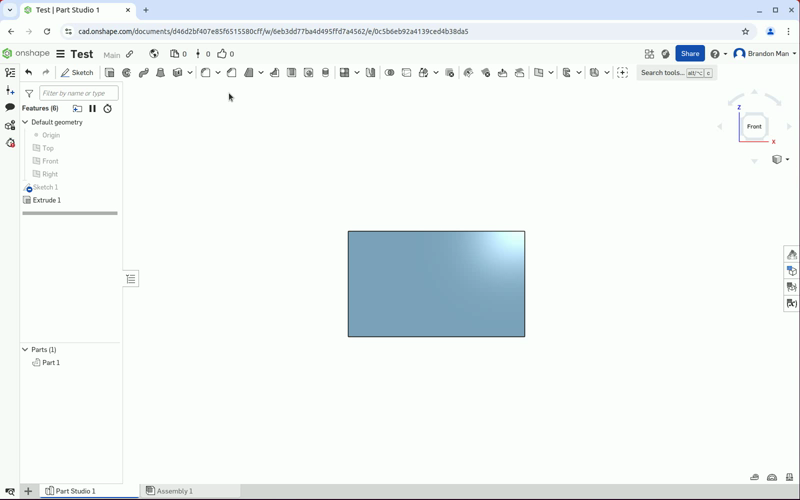
mouse_move(73, 352)
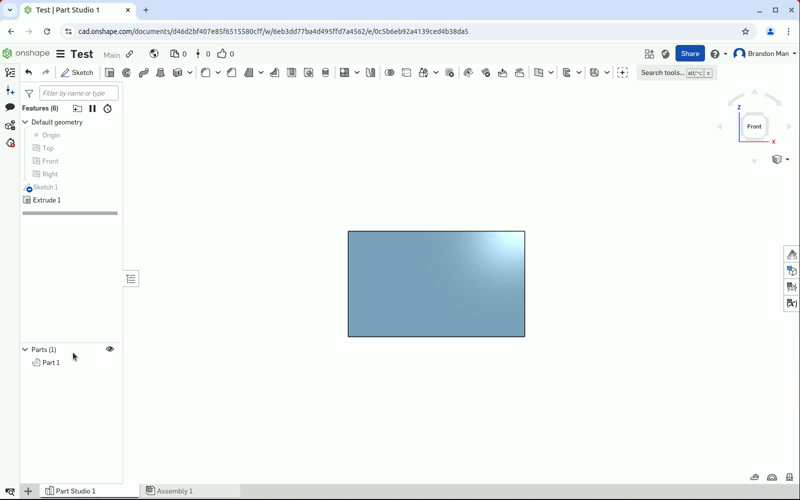
key(y)
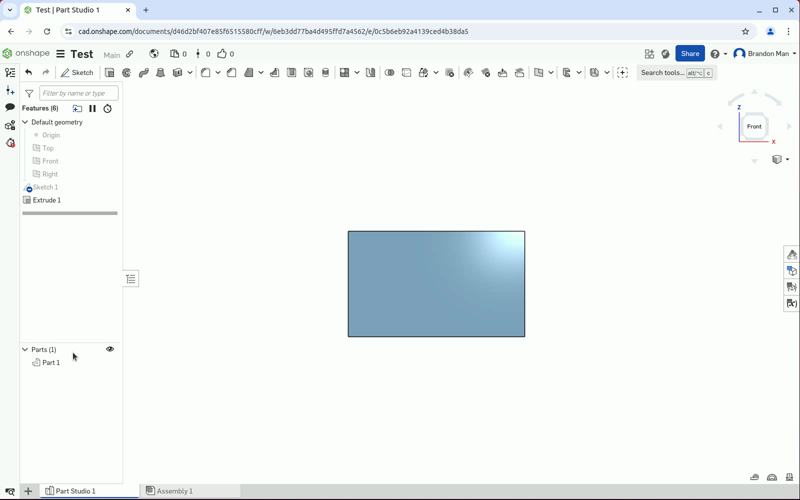
key(shift+p)
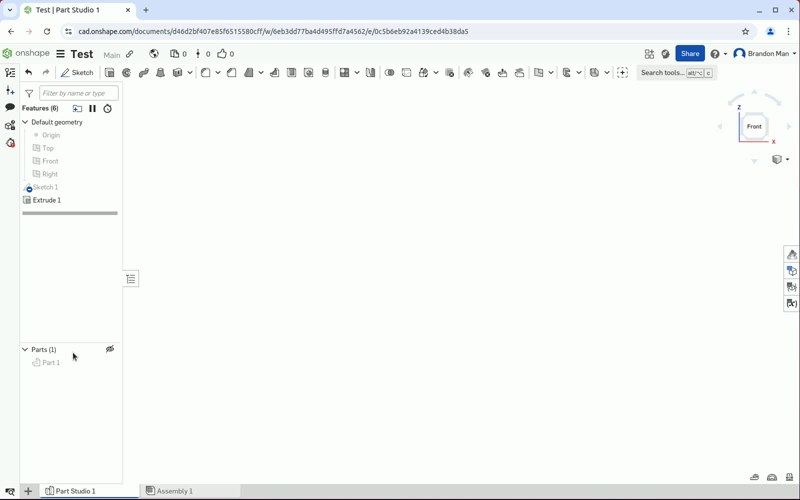
key(space)
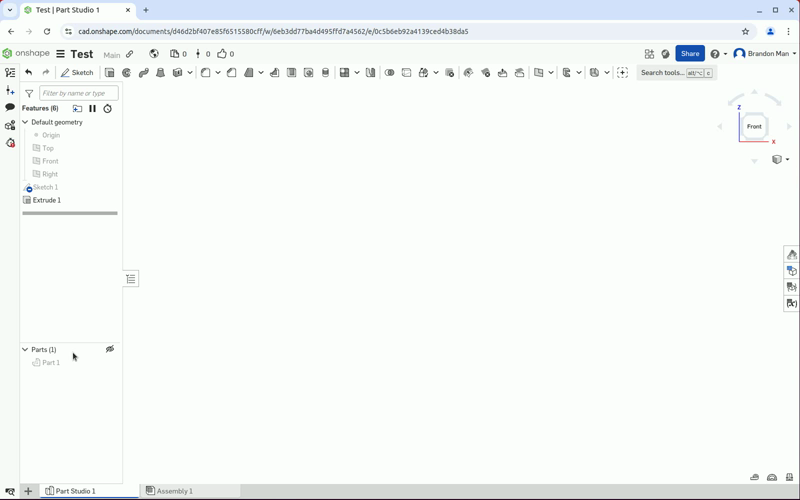
key_down(shift)
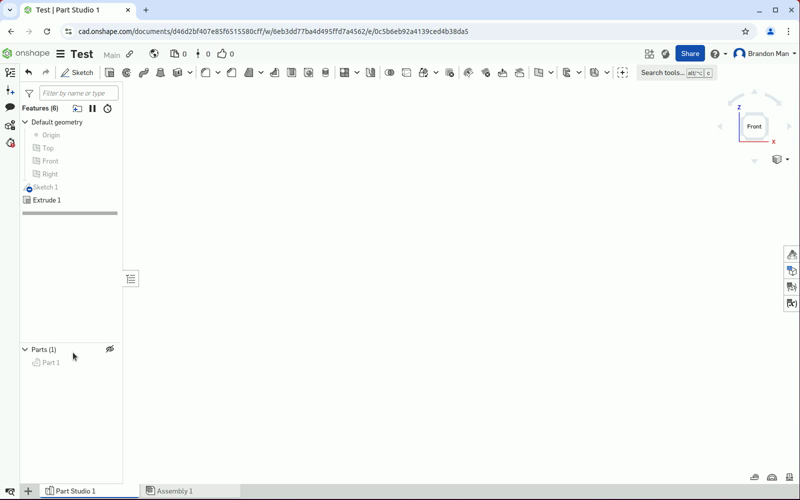
key(left)
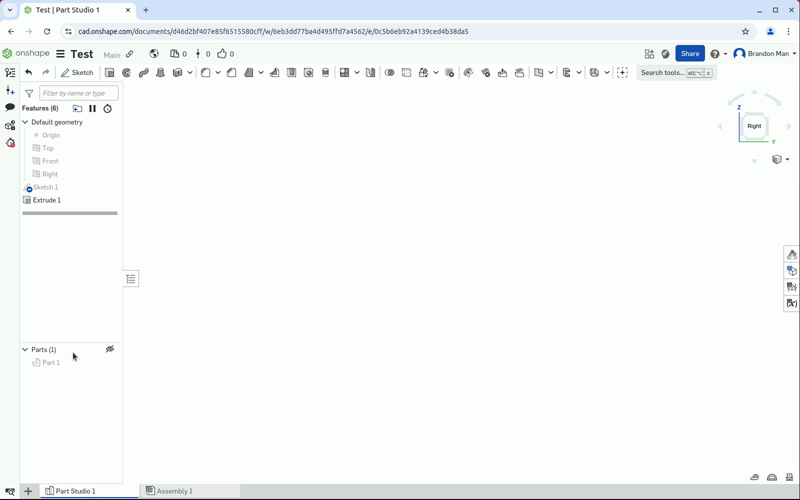
key_up(shift)
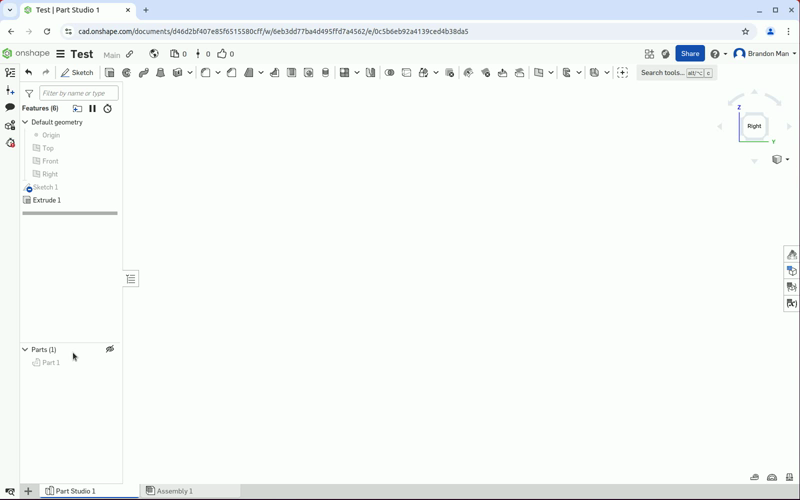
mouse_move(73, 352)
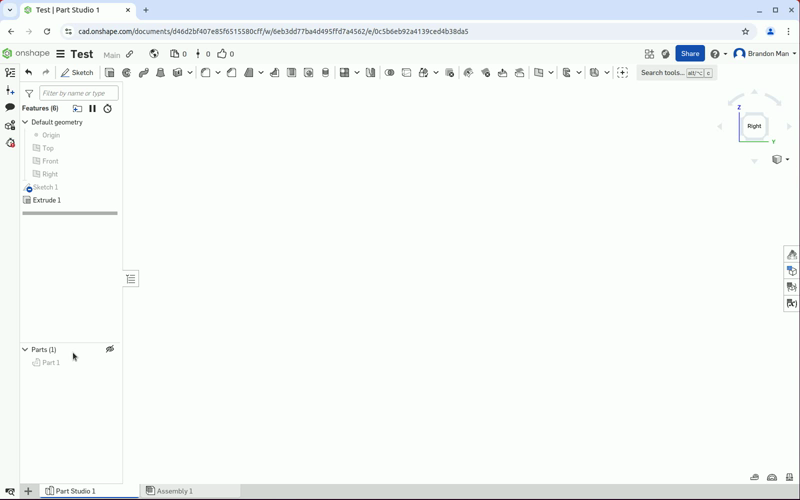
key(shift+y)
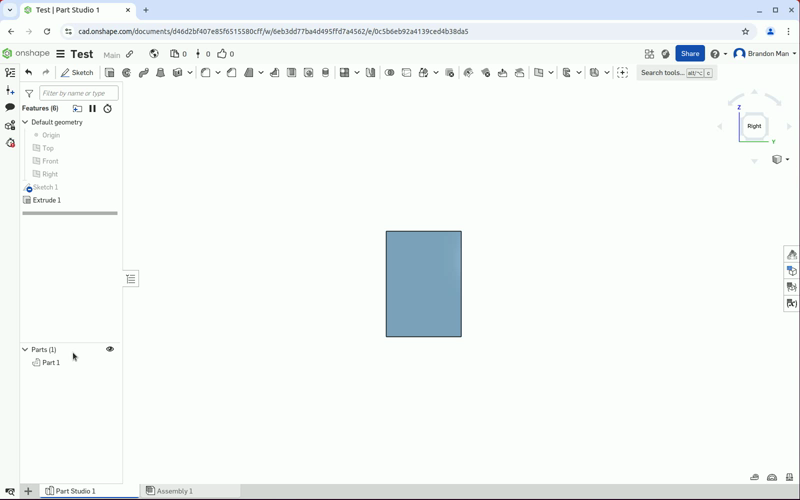
mouse_move(541, 75)
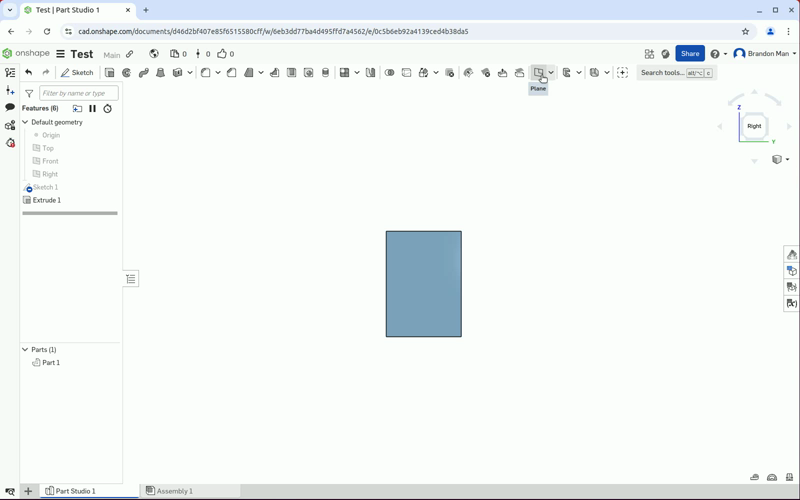
click(541, 75)
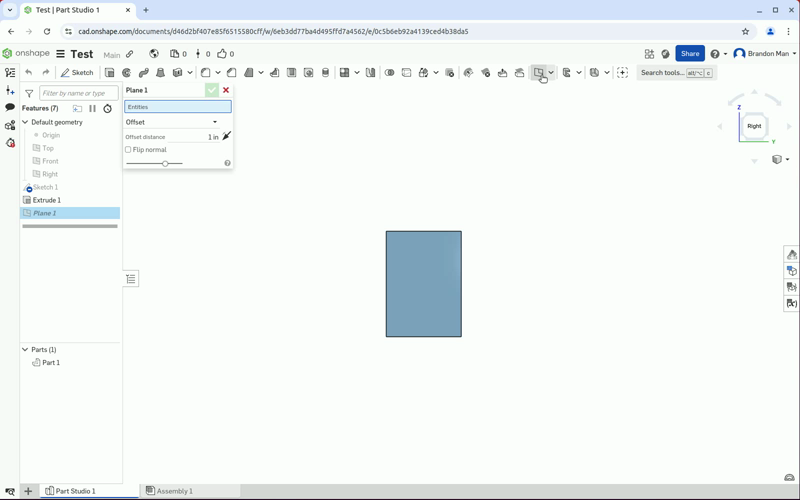
mouse_move(73, 176)
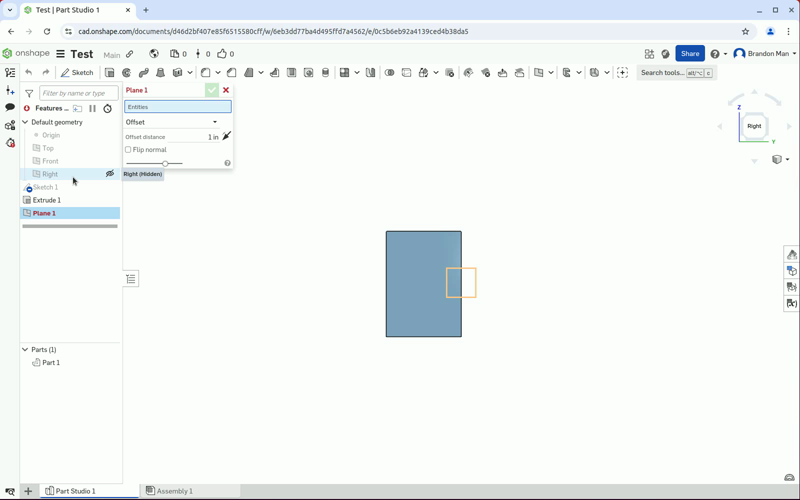
click(73, 176)
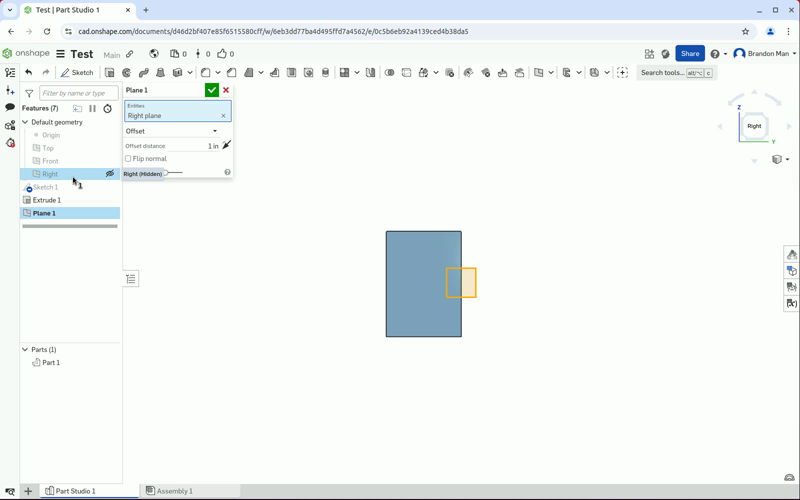
key(tab, 2)
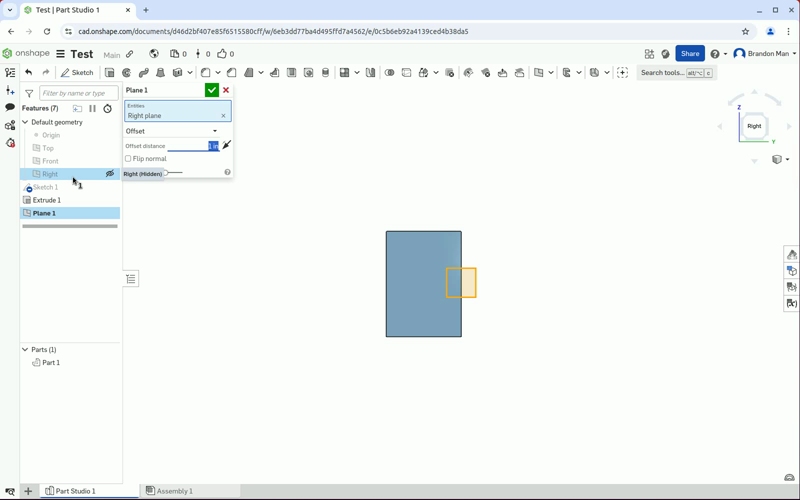
text(13.249)
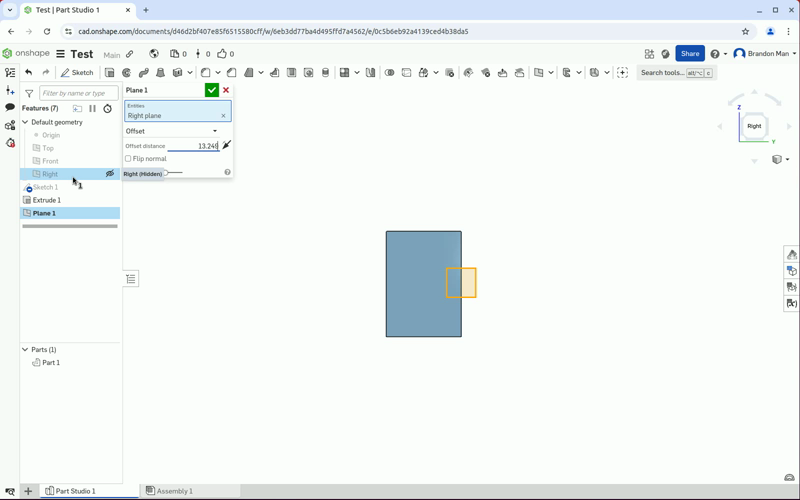
key(enter, 2)
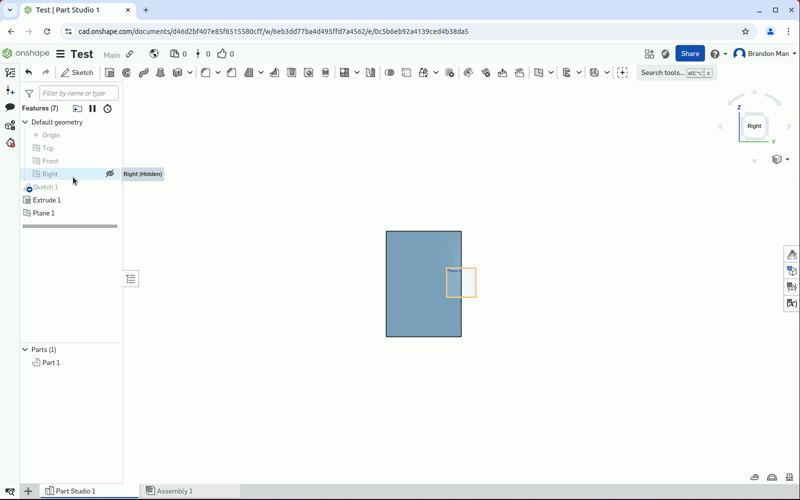
key(shift+s)
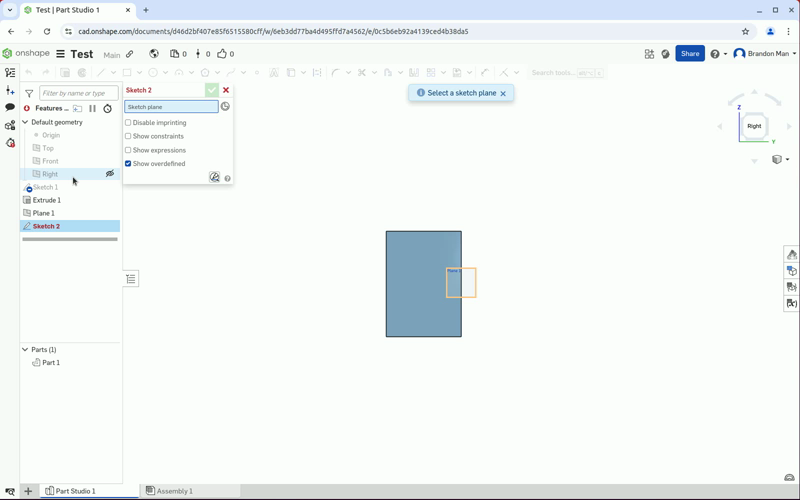
mouse_move(73, 215)
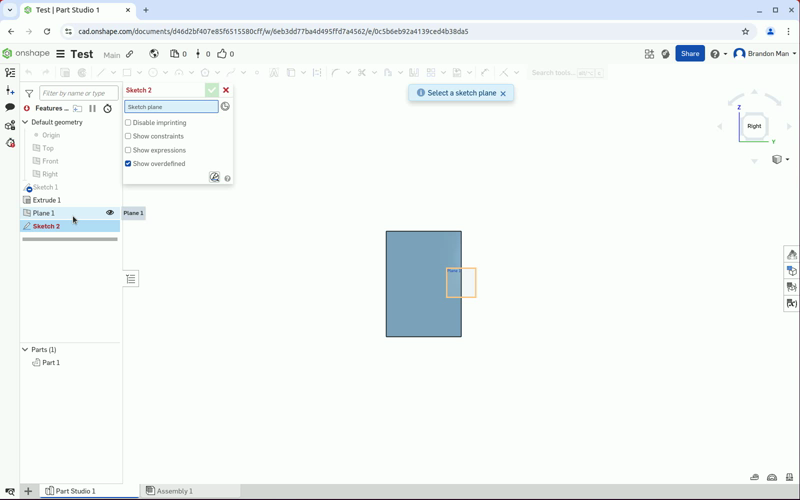
click(73, 215)
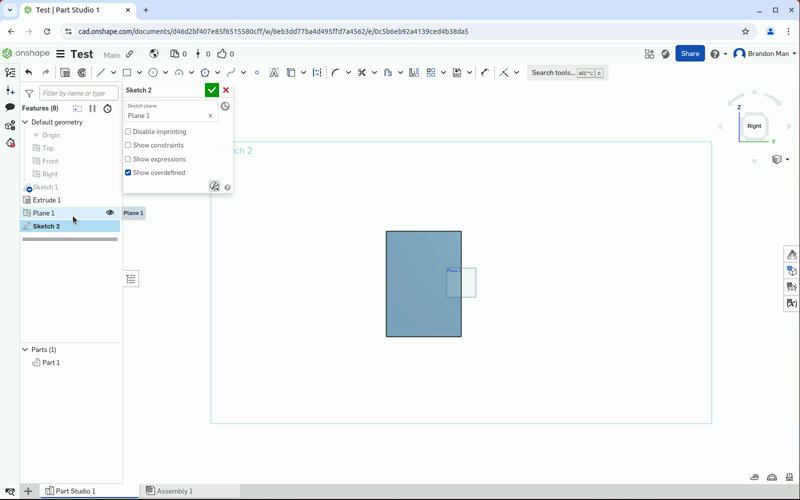
mouse_move(73, 352)
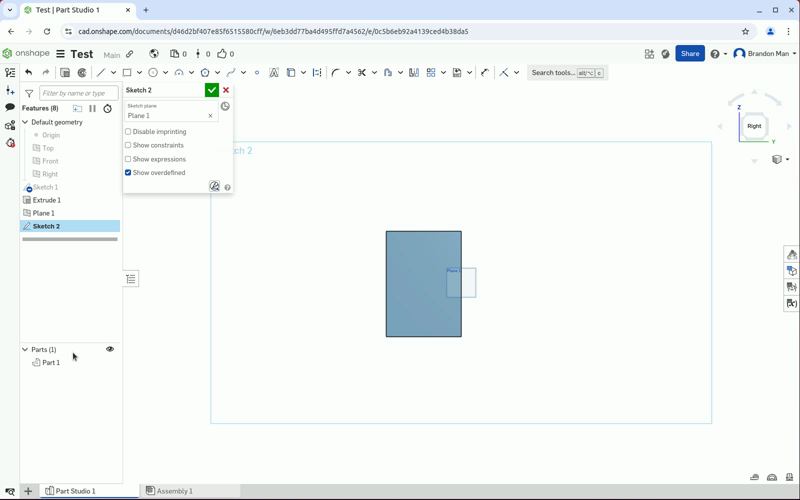
key(y)
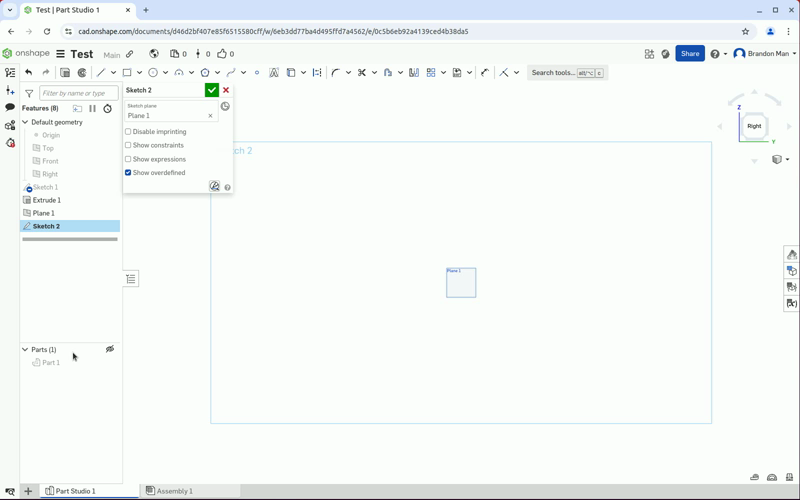
key(l)
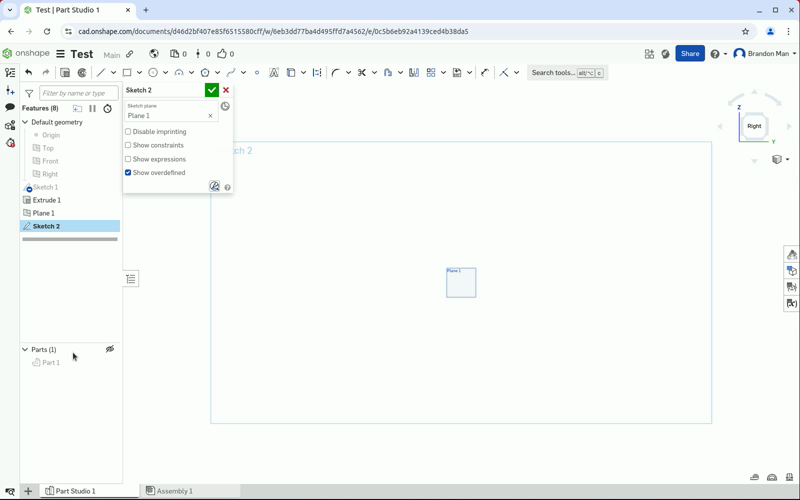
key_down(shift)
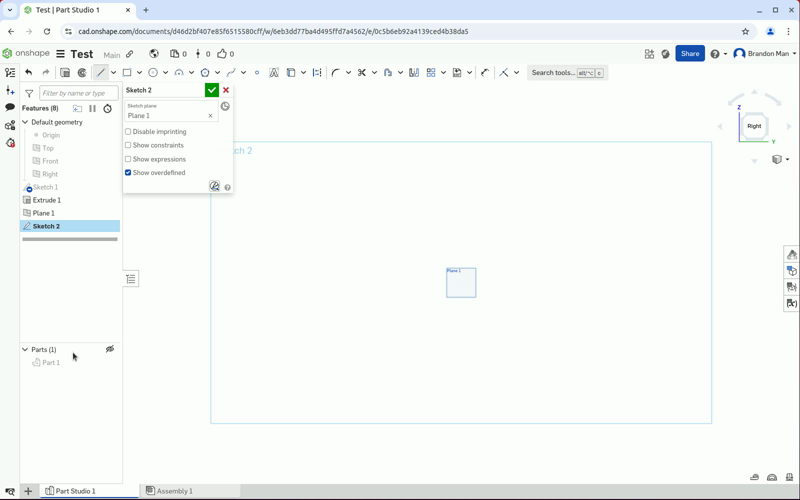
mouse_move(385, 319)
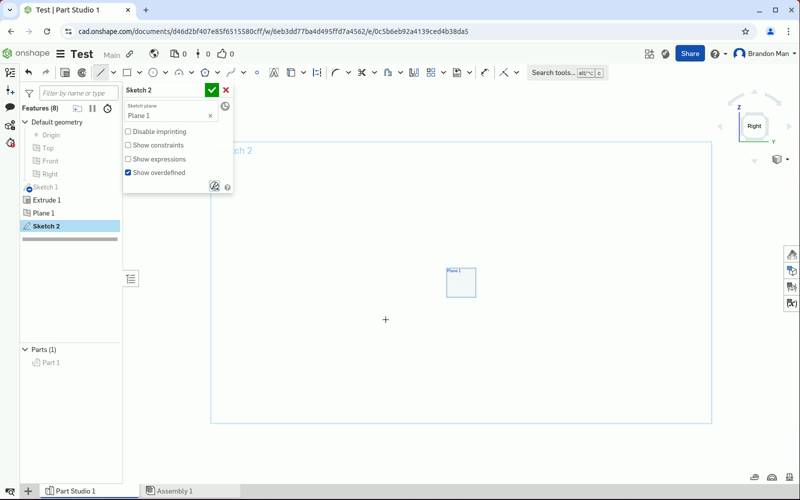
click(385, 319)
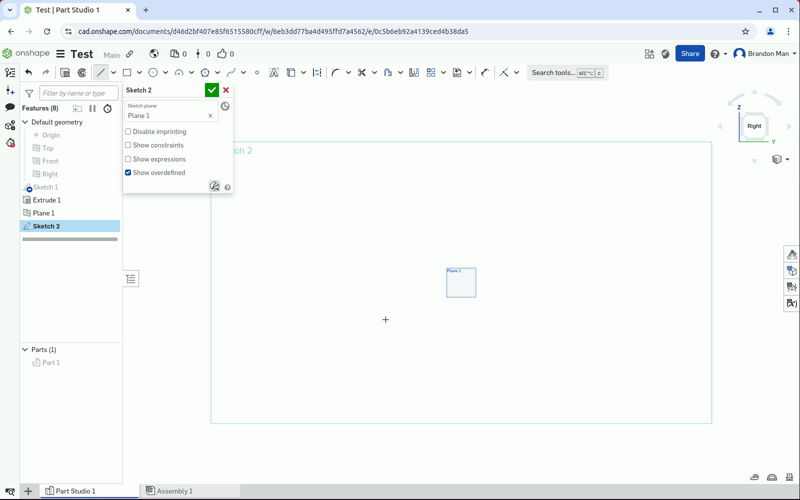
key_up(shift)
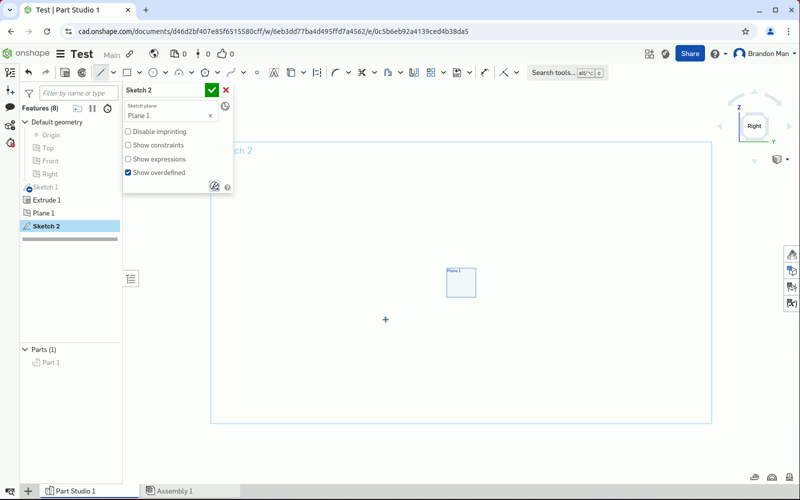
key_down(shift)
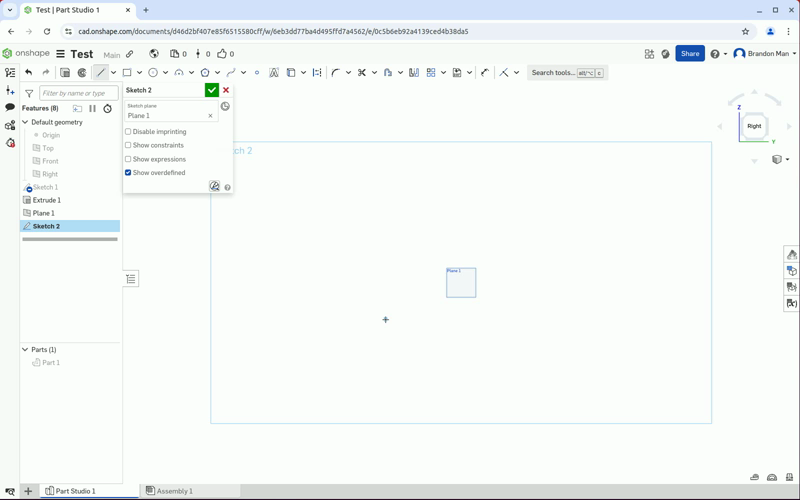
mouse_move(415, 319)
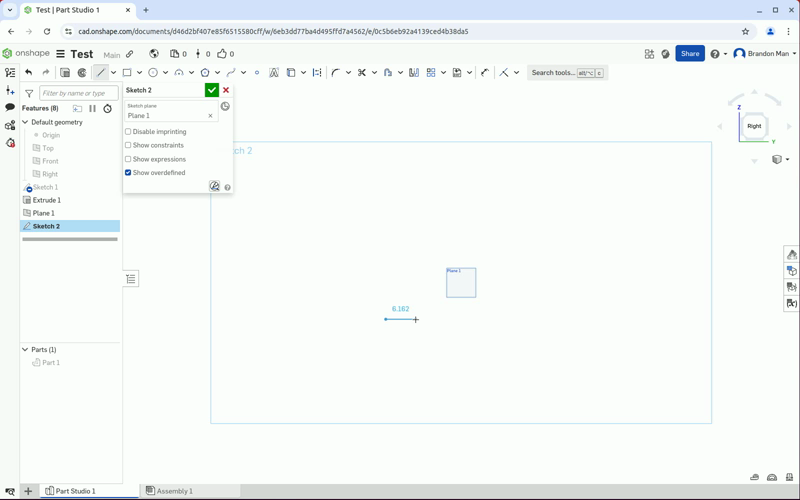
mouse_move(443, 319)
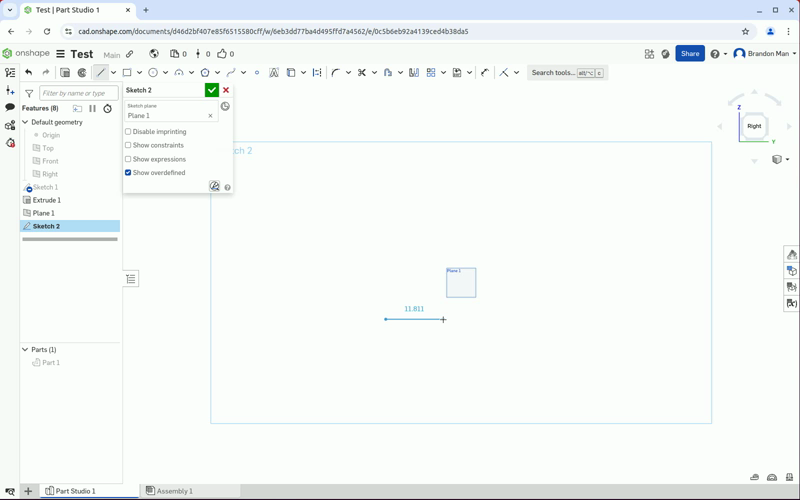
click(443, 319)
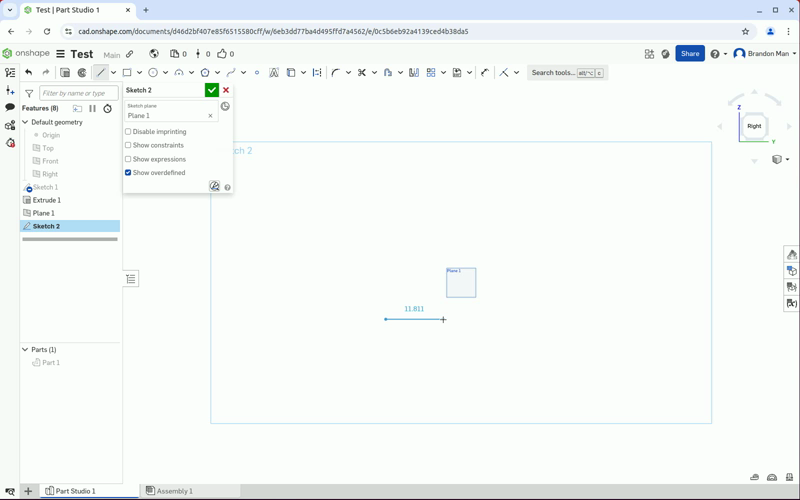
key_up(shift)
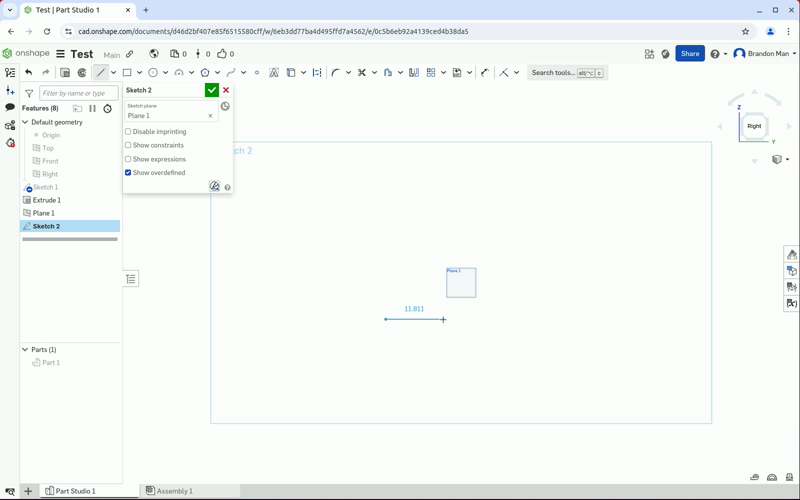
key_down(shift)
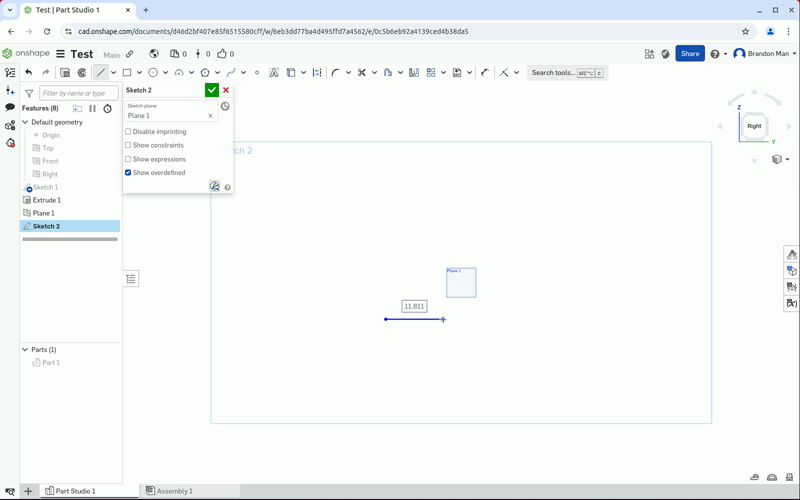
mouse_move(443, 231)
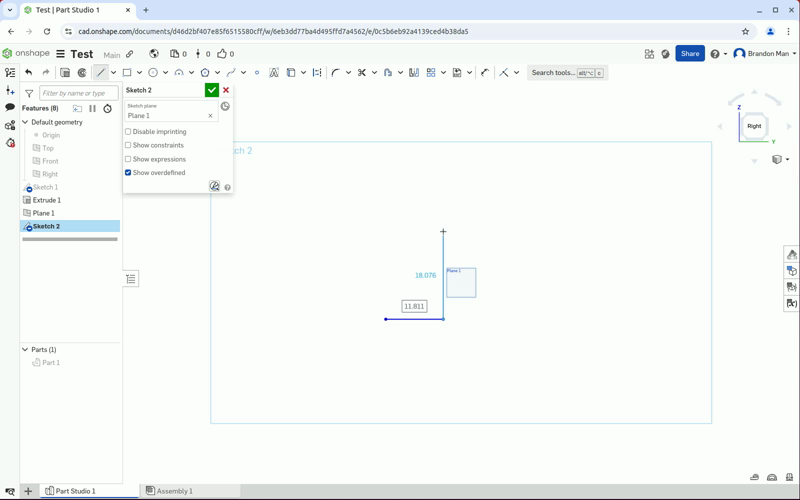
click(443, 231)
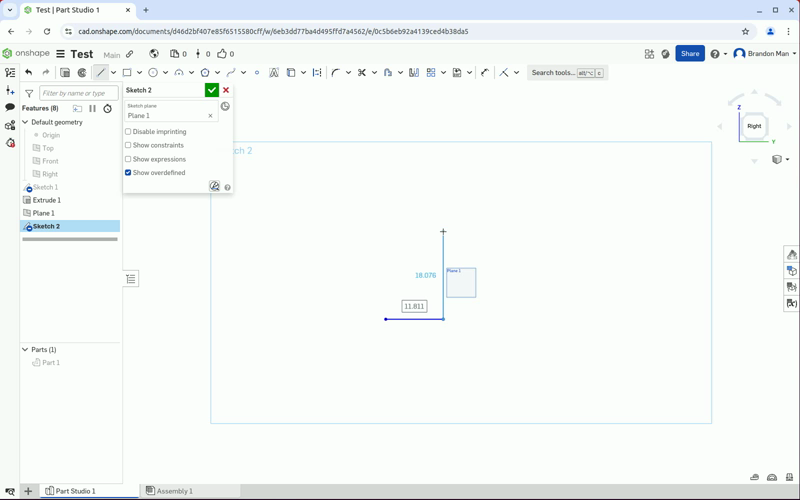
key_up(shift)
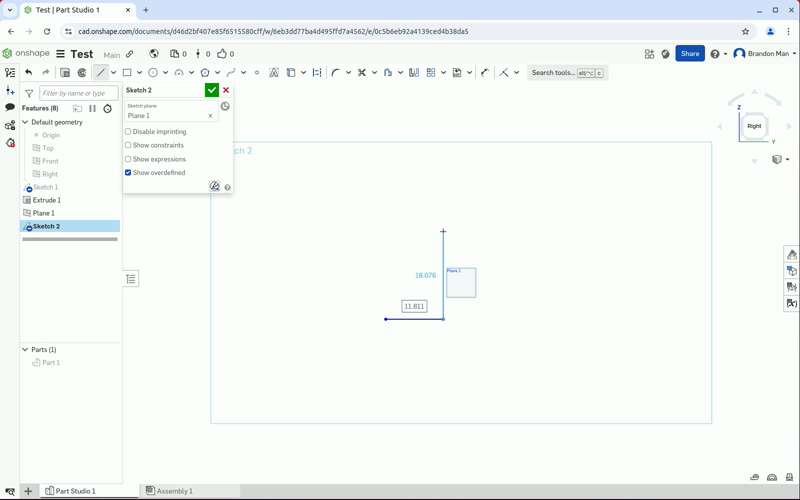
key_down(shift)
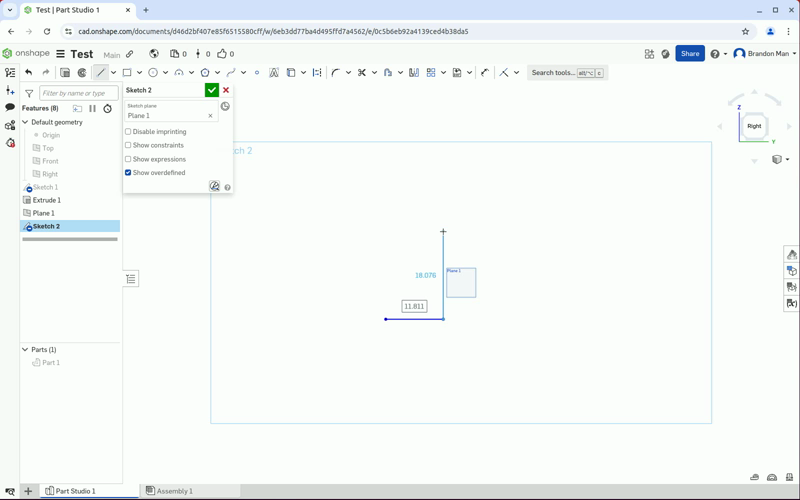
mouse_move(473, 231)
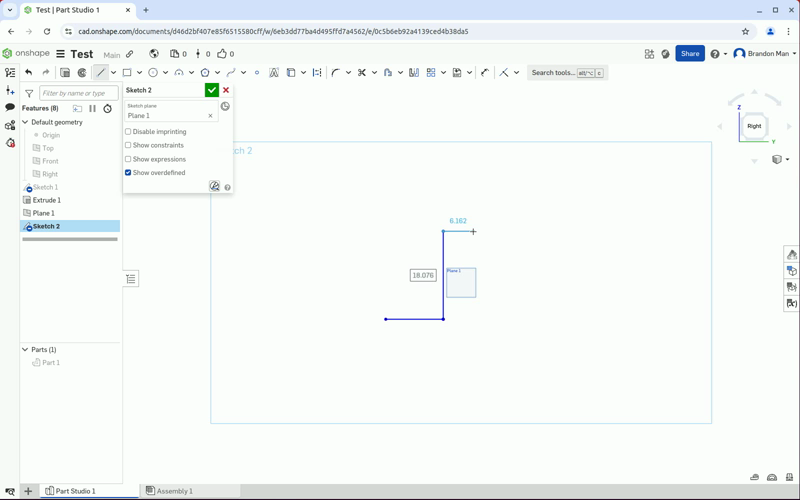
mouse_move(385, 231)
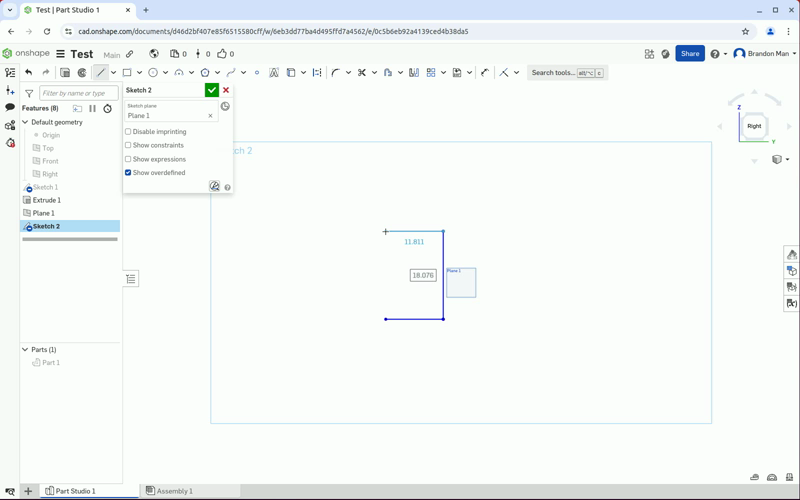
click(385, 231)
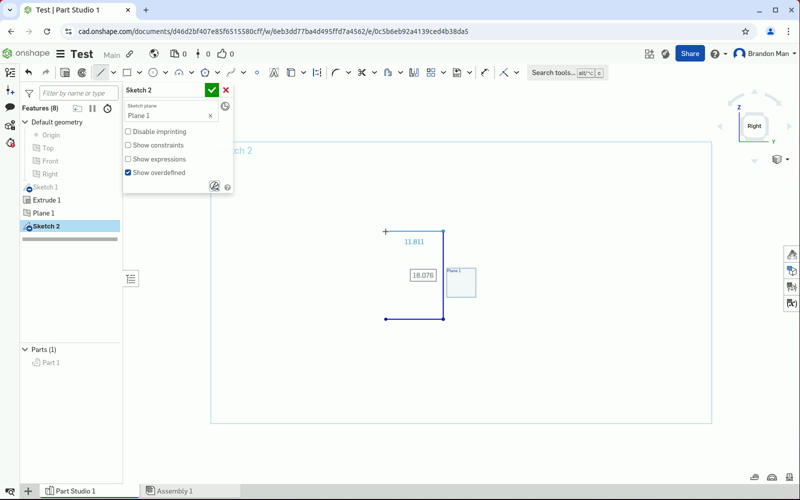
key_up(shift)
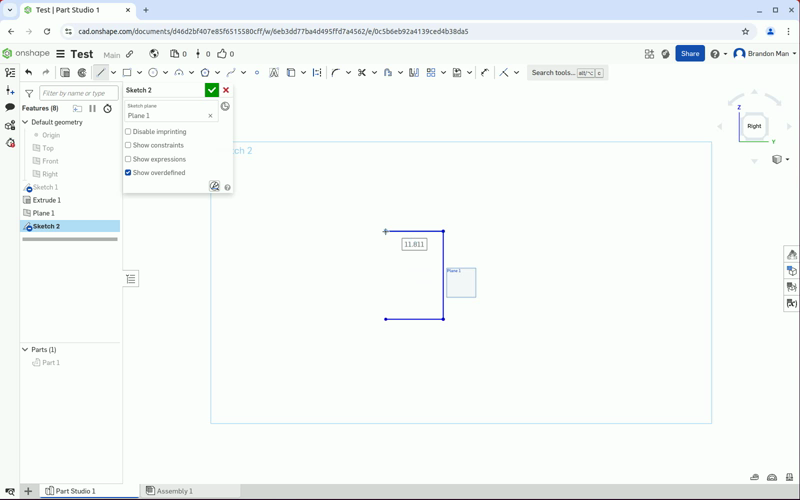
key_down(shift)
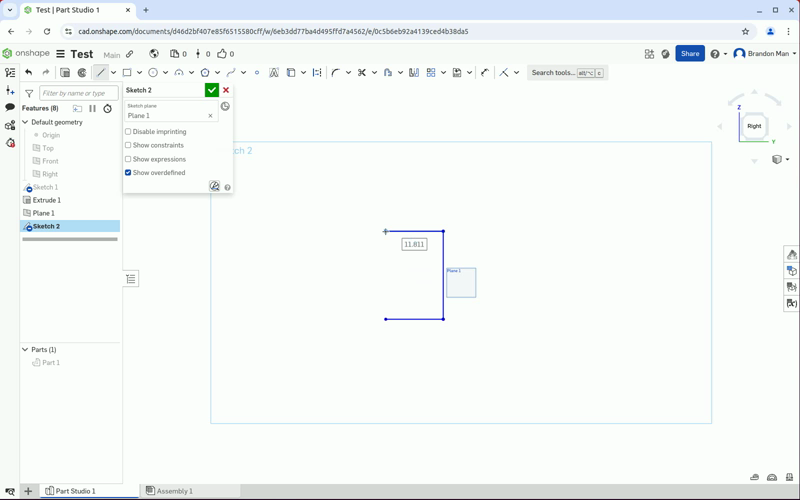
mouse_move(385, 319)
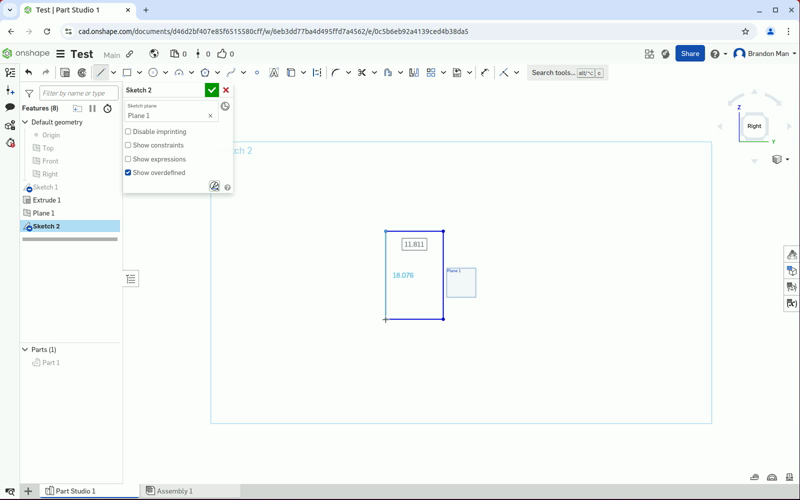
key_up(shift)
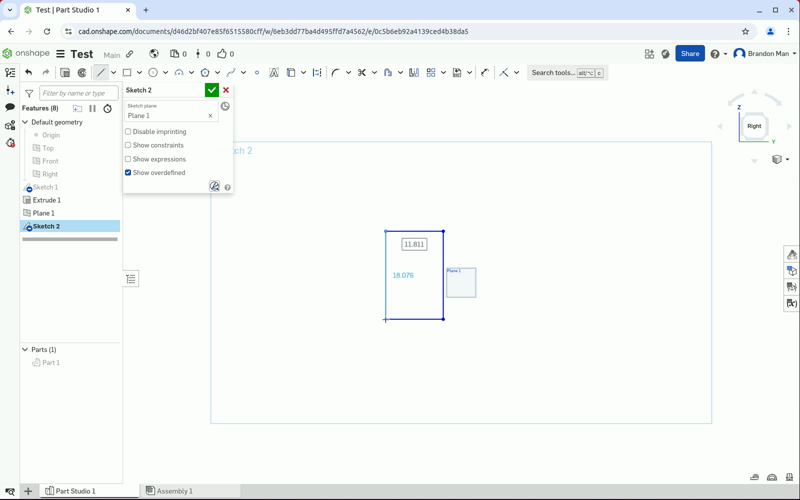
click(385, 319)
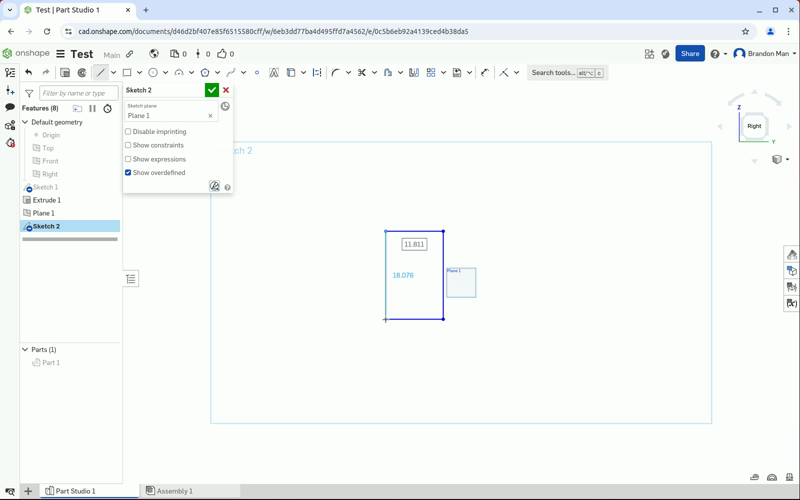
key(esc)
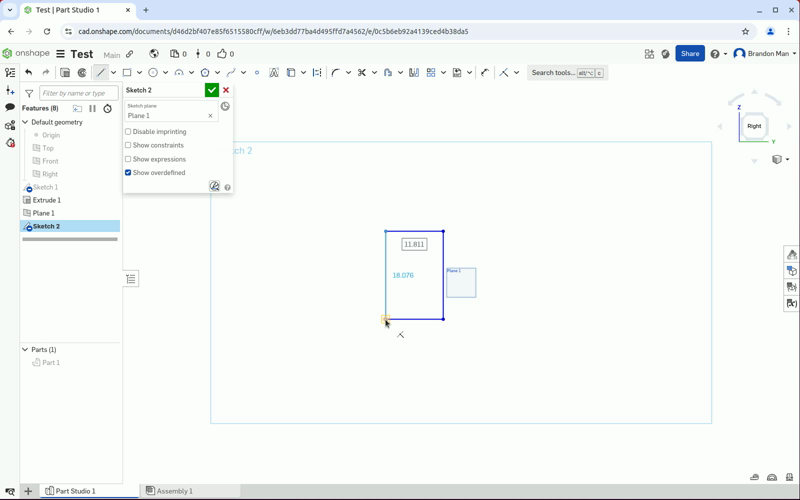
mouse_move(395, 245)
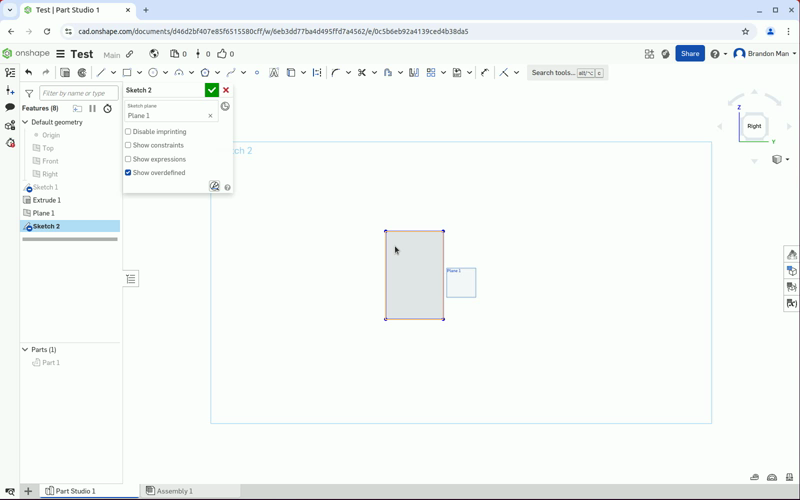
click(395, 245)
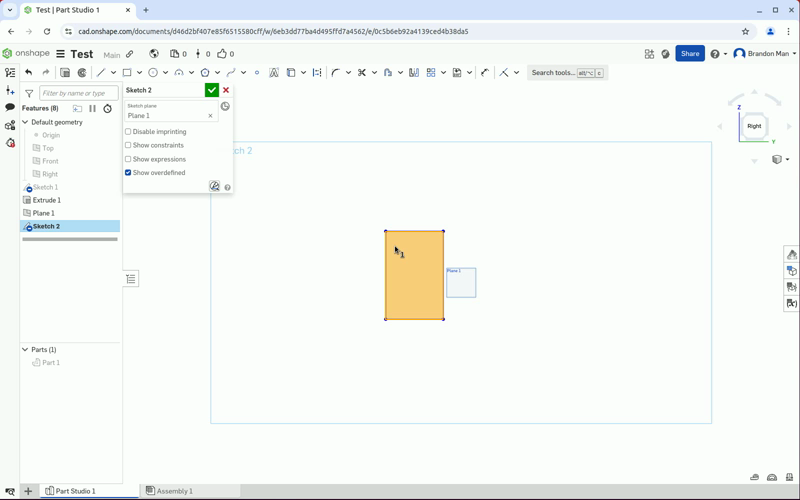
mouse_move(73, 352)
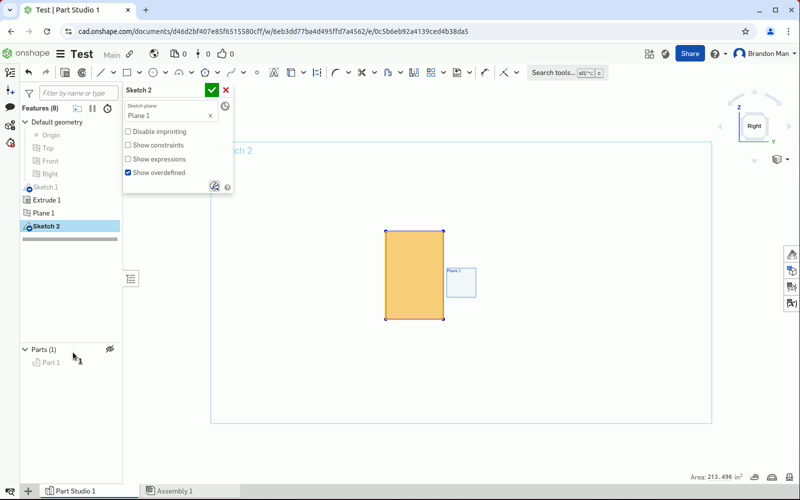
key(shift+y)
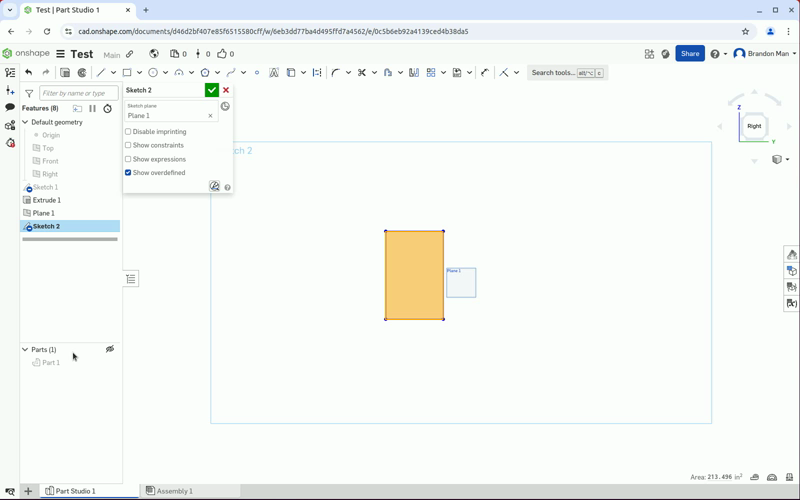
key(shift+e)
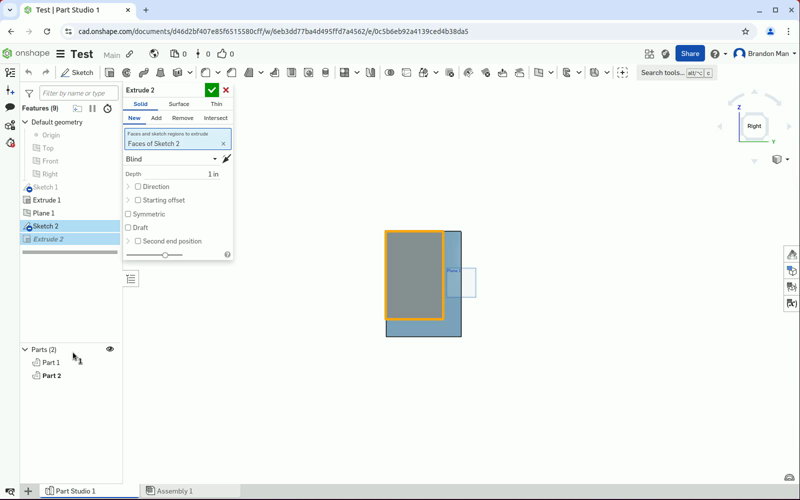
mouse_move(143, 106)
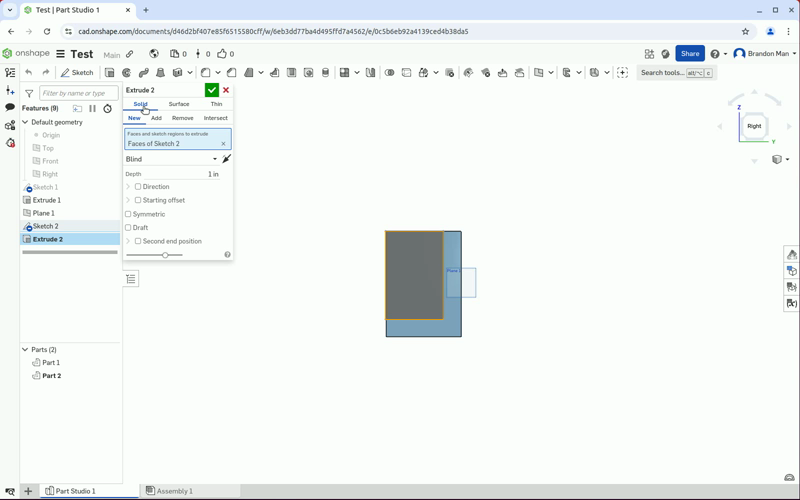
click(143, 106)
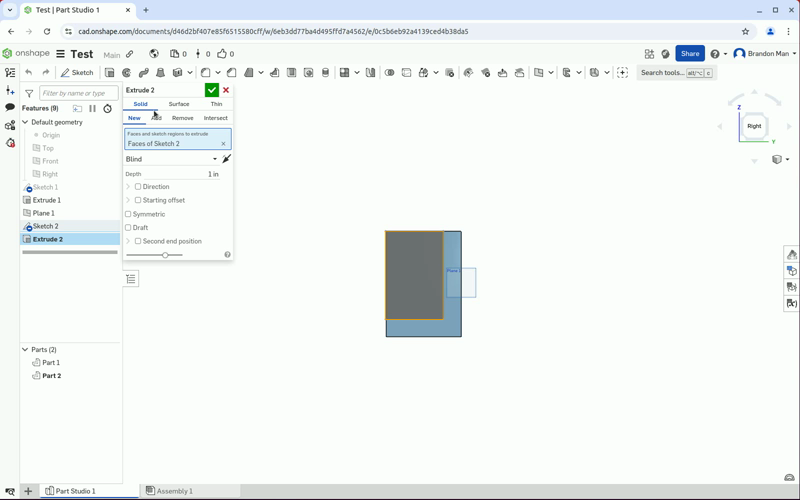
mouse_move(186, 120)
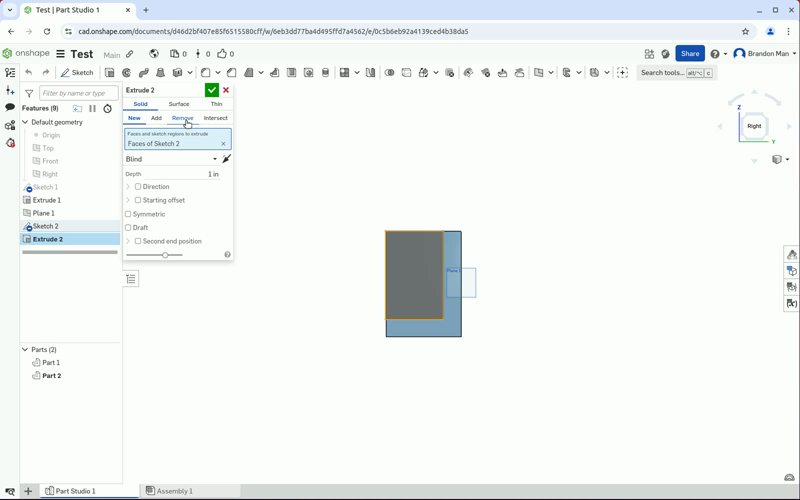
click(186, 120)
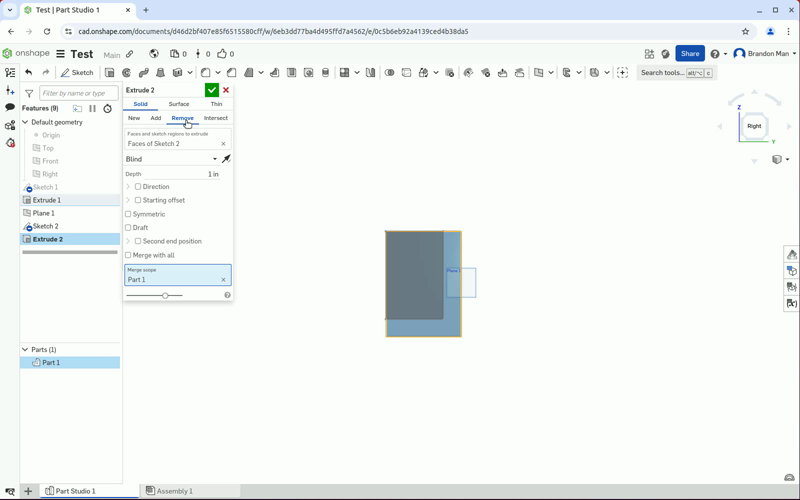
key(tab, 4)
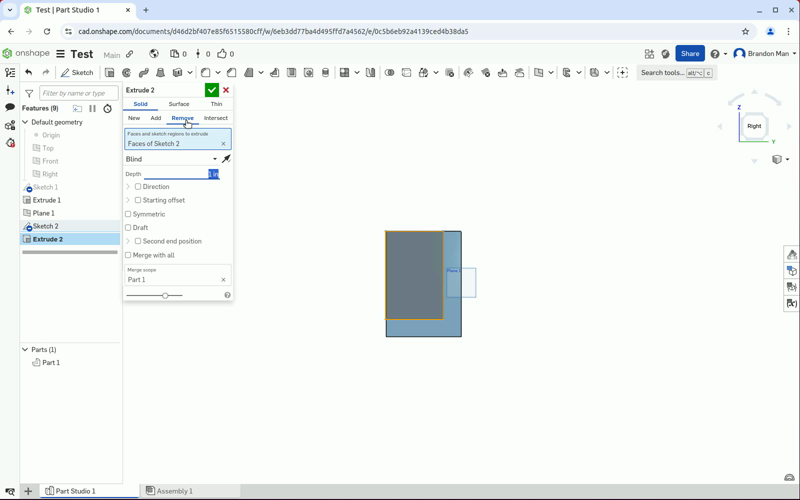
text(30.811)
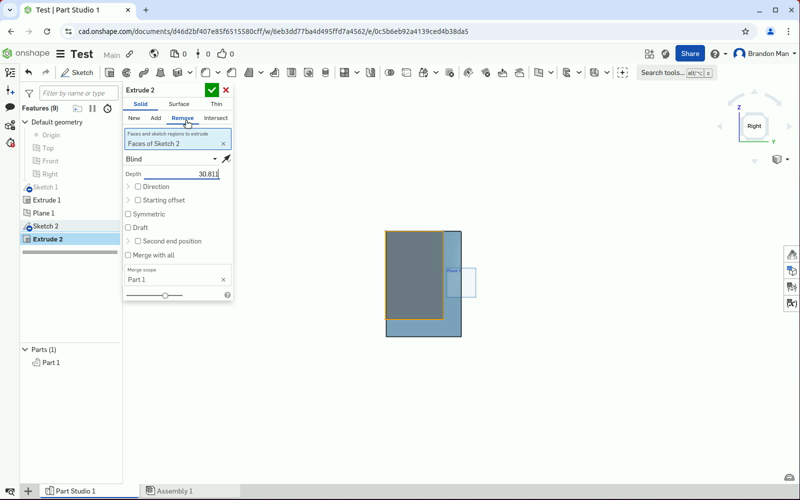
key(tab, 6)
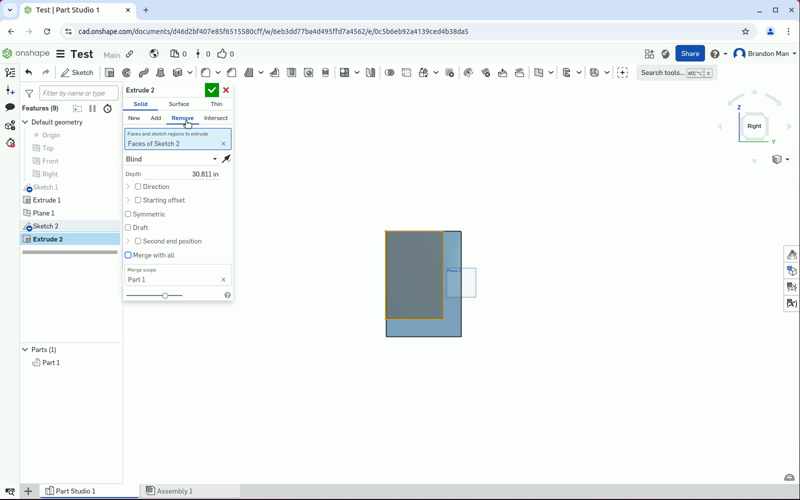
key(space)
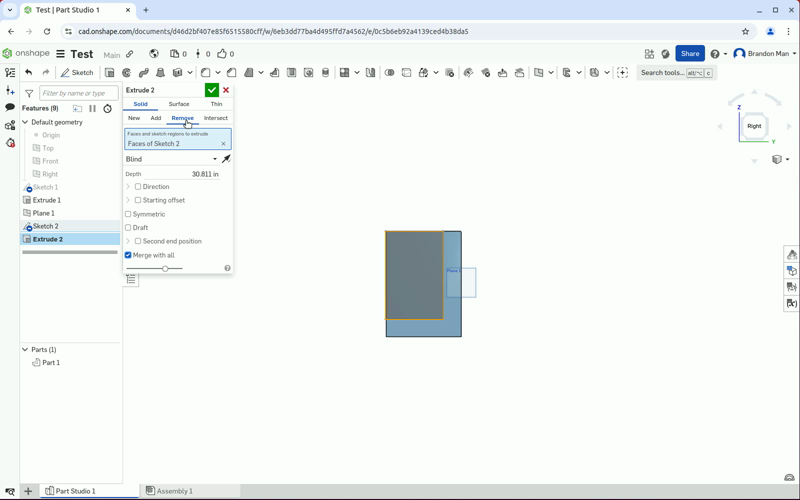
key(enter)
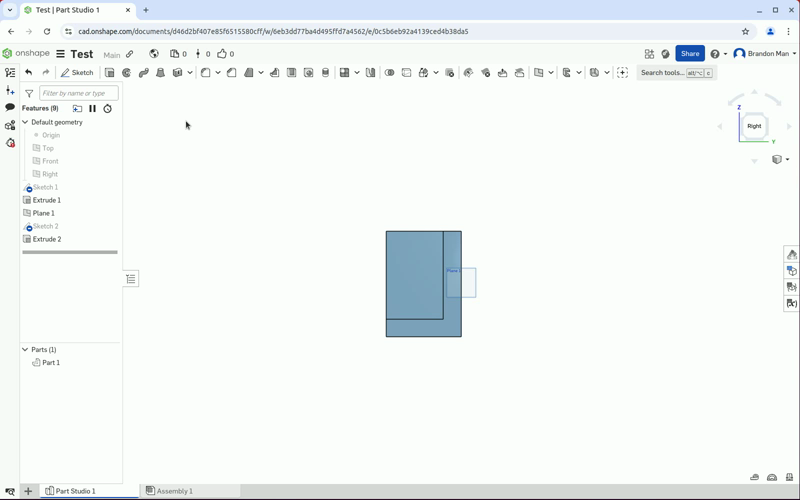
key(shift+h)
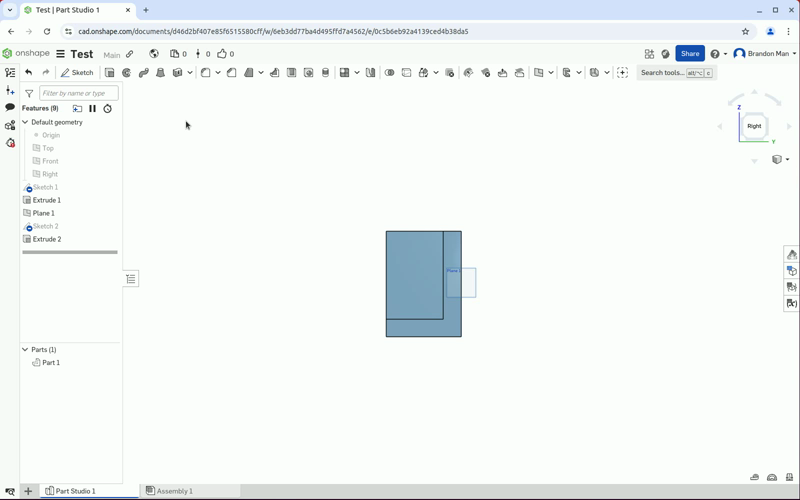
key(shift+h)
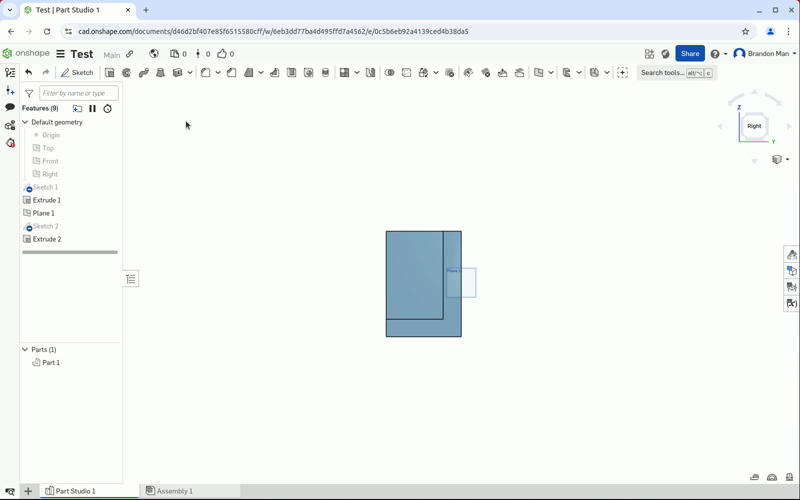
mouse_move(73, 189)
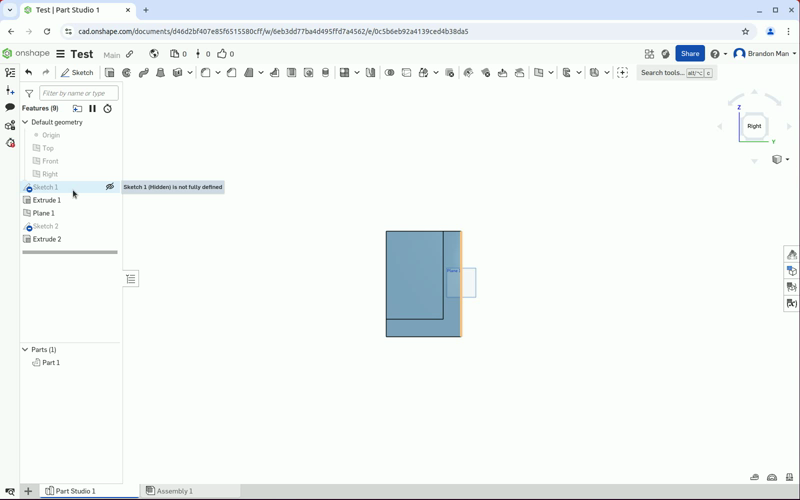
click(73, 189)
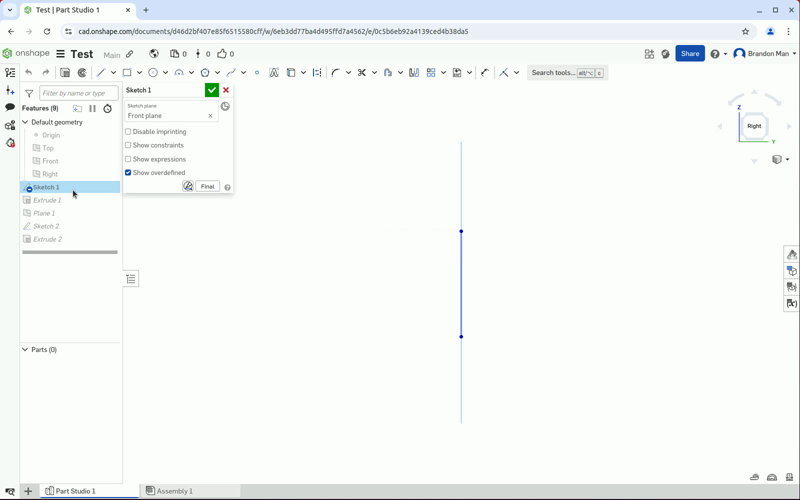
mouse_move(229, 92)
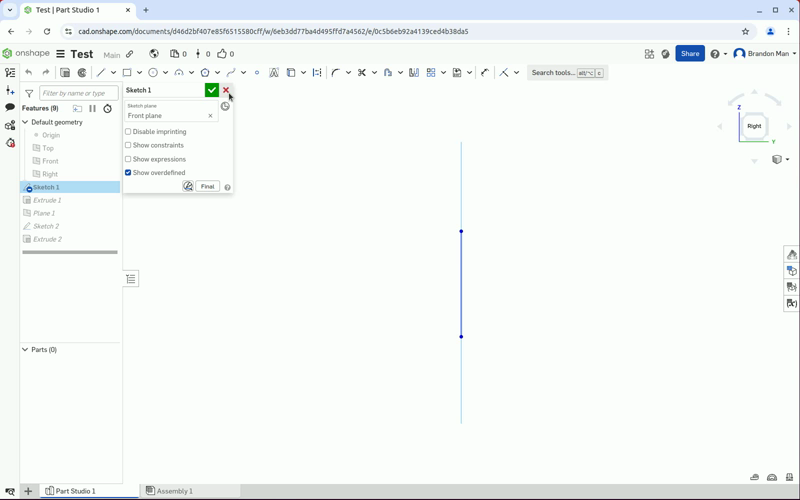
click(229, 92)
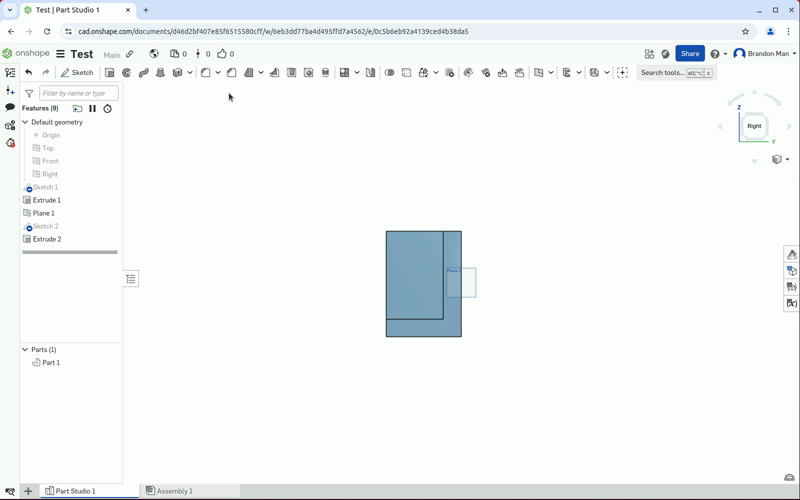
mouse_move(73, 352)
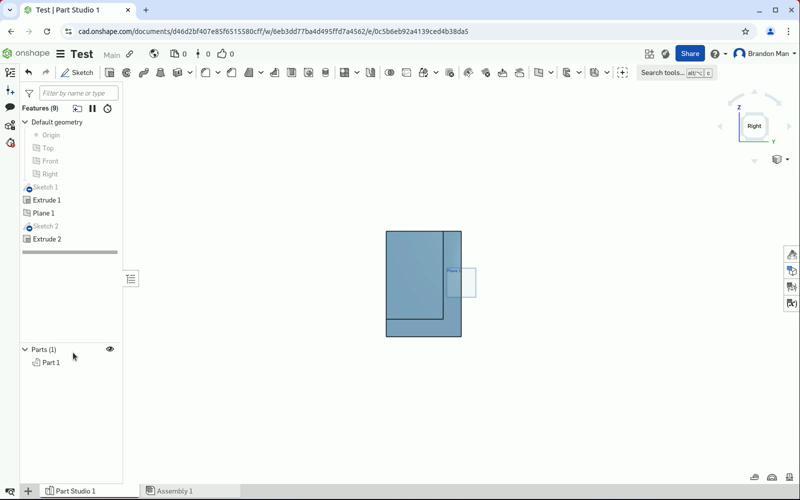
key(y)
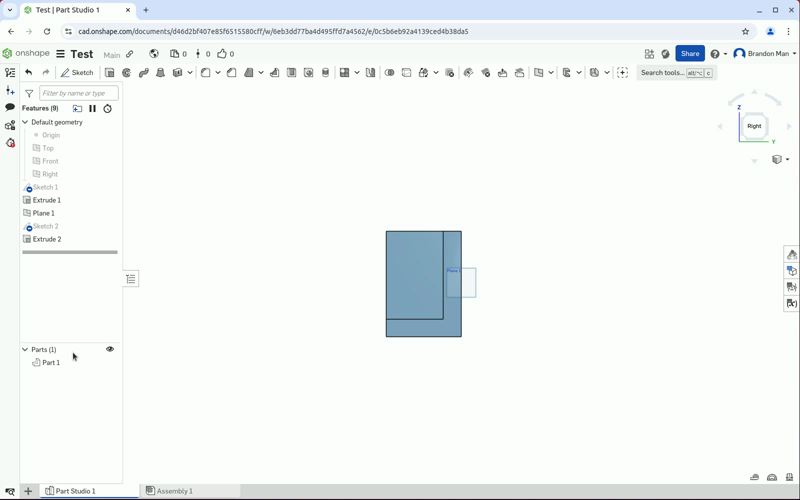
key(shift+p)
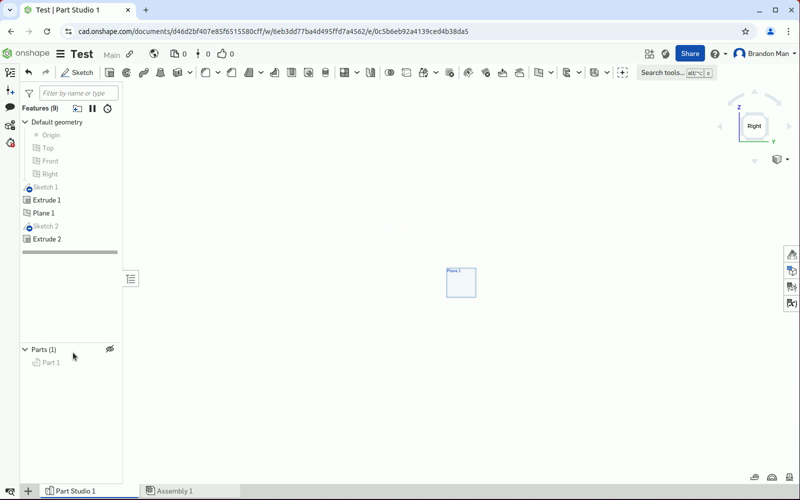
key(space)
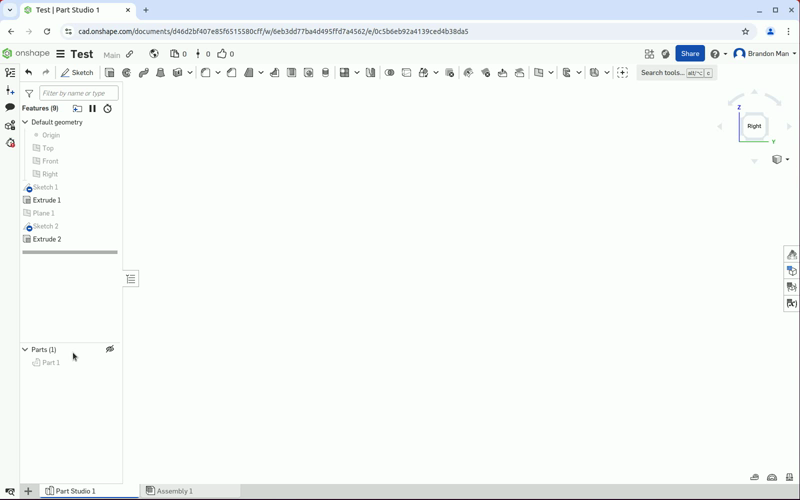
key_down(shift)
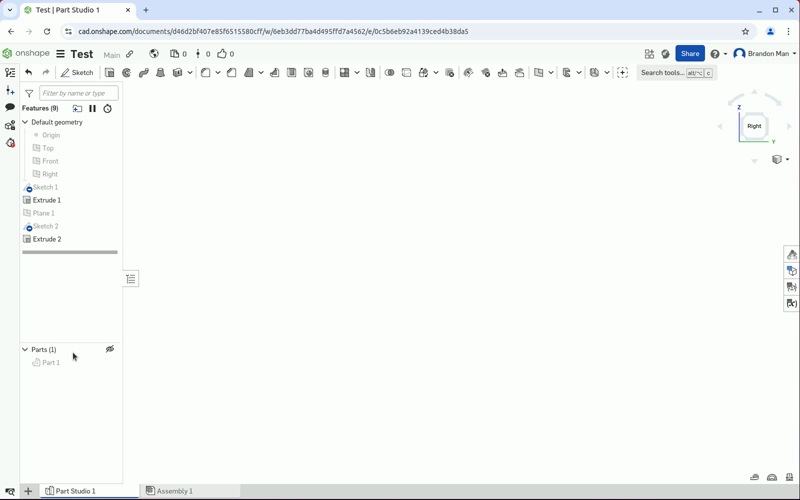
key(right)
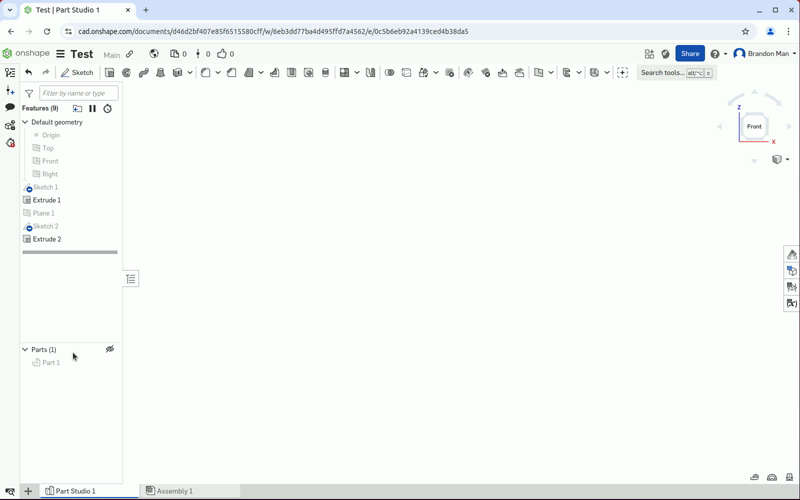
key_up(shift)
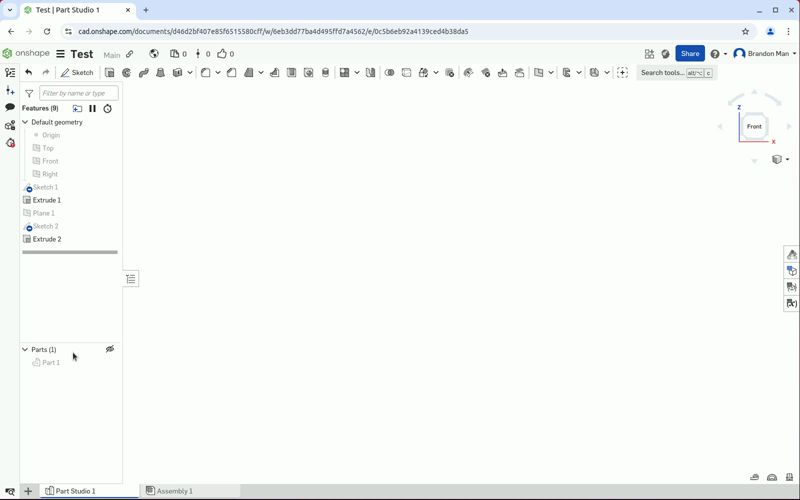
mouse_move(73, 352)
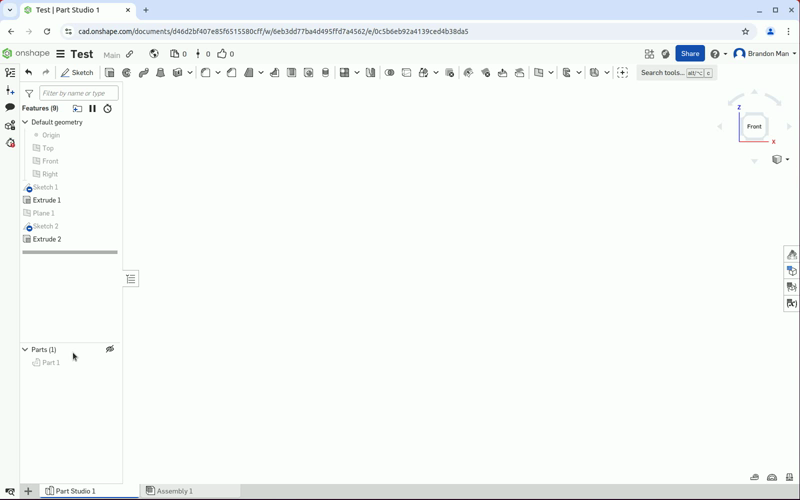
key(shift+y)
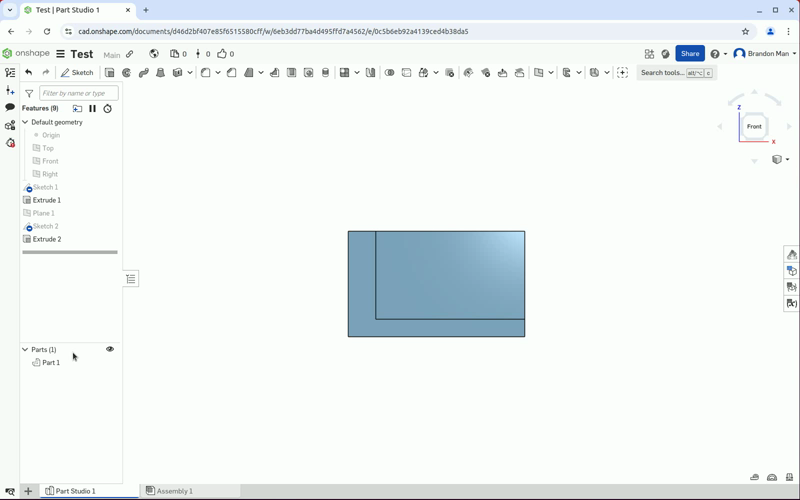
mouse_move(541, 75)
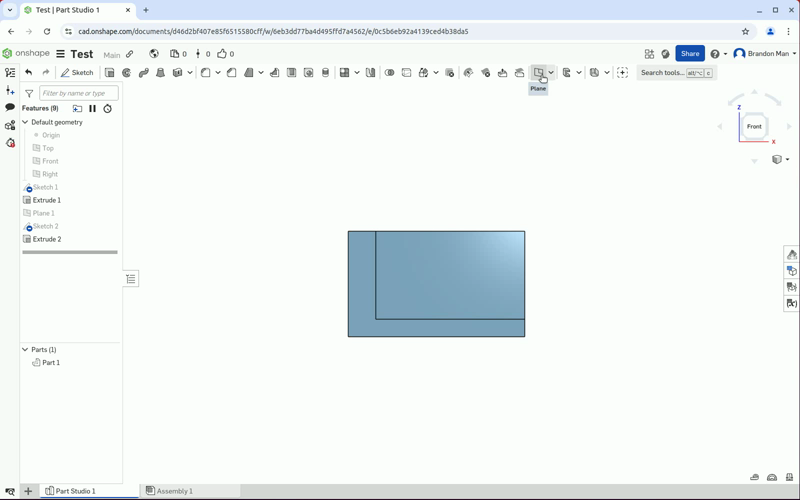
click(541, 75)
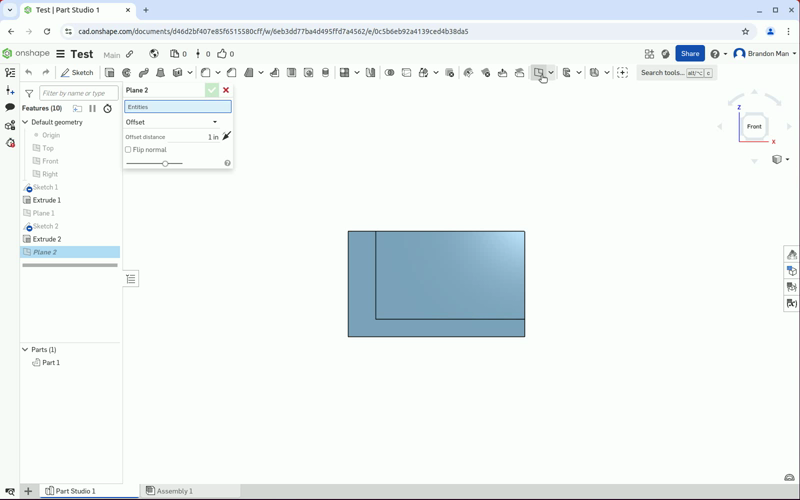
mouse_move(73, 163)
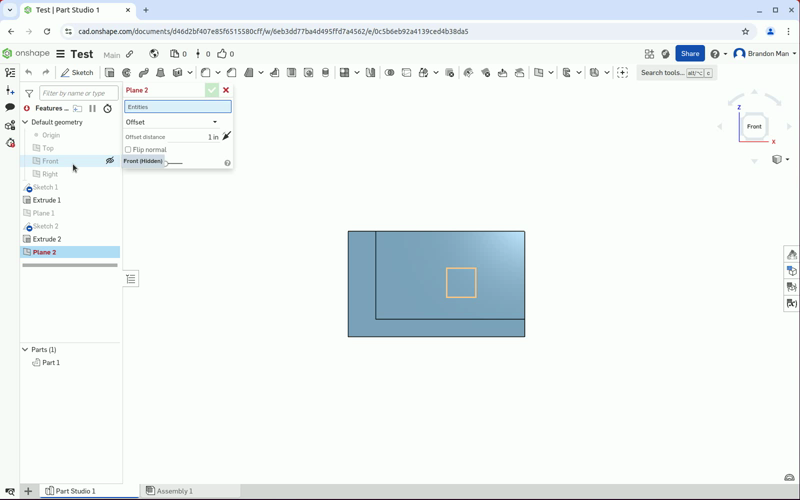
click(73, 163)
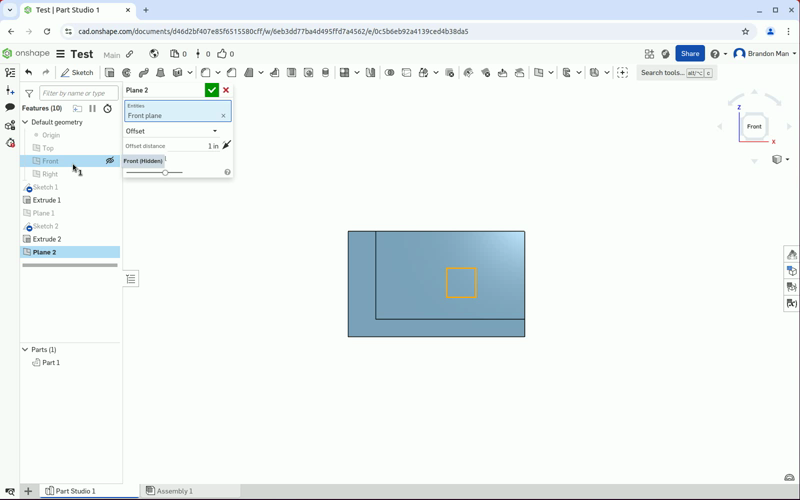
key(tab, 2)
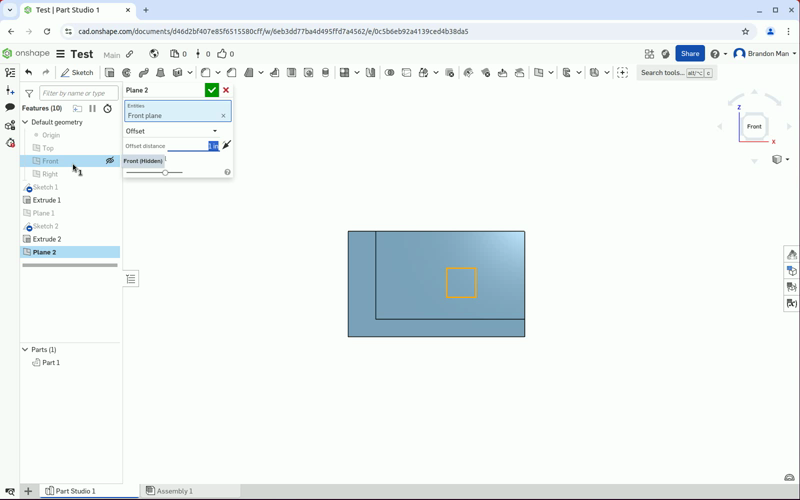
text(3.605)
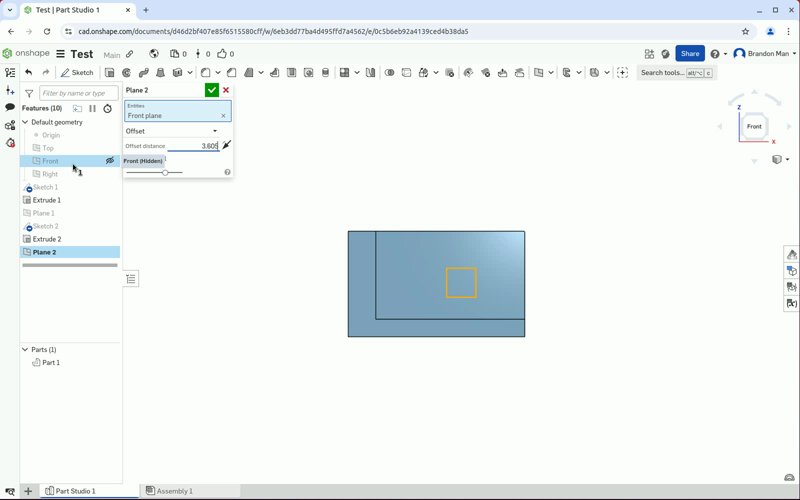
key(enter, 2)
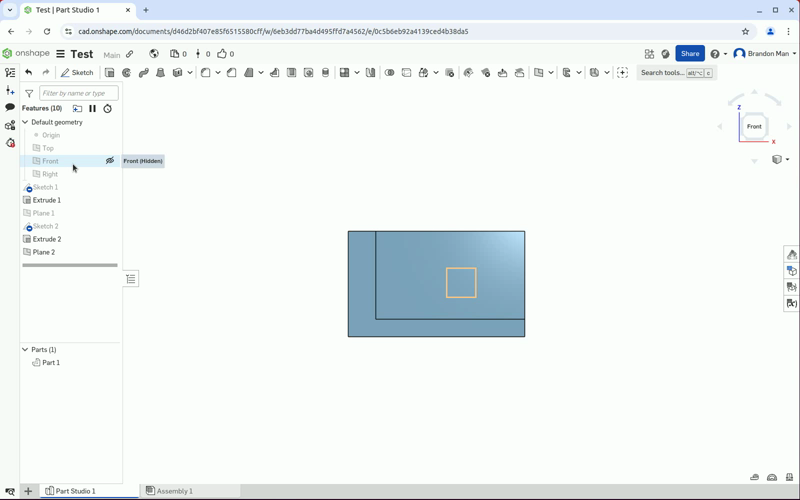
key(shift+s)
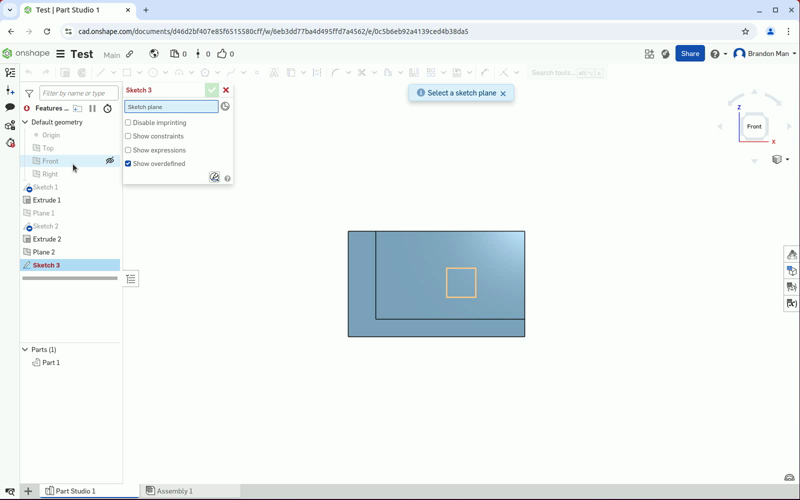
mouse_move(73, 254)
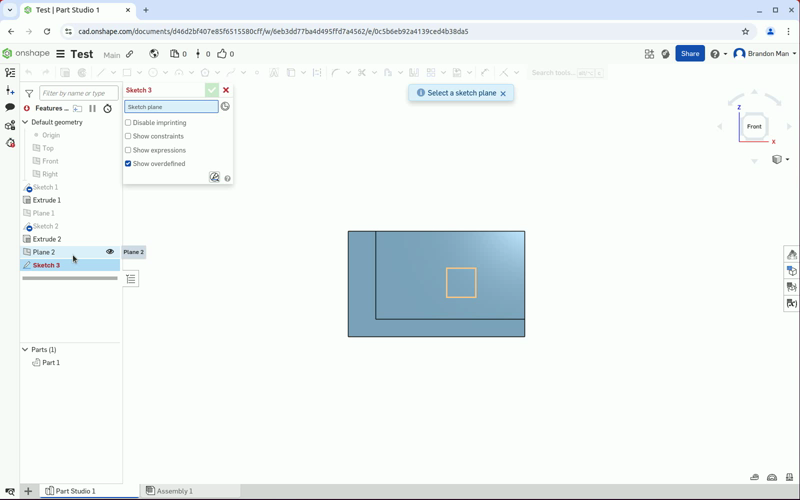
click(73, 254)
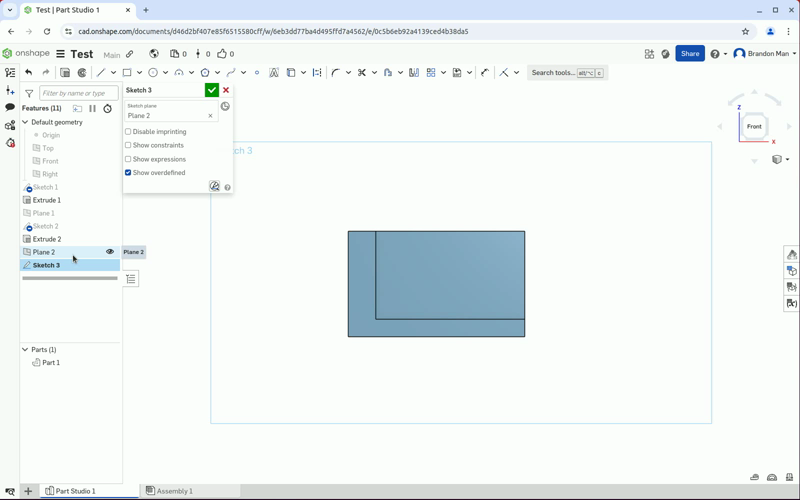
mouse_move(73, 352)
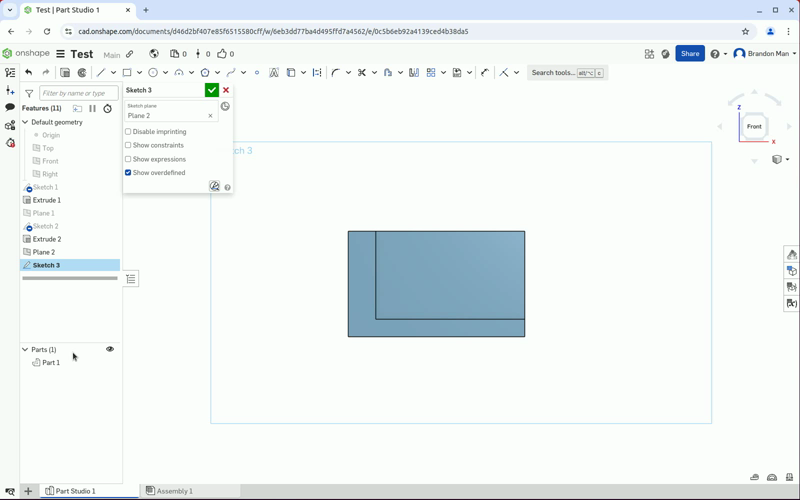
key(y)
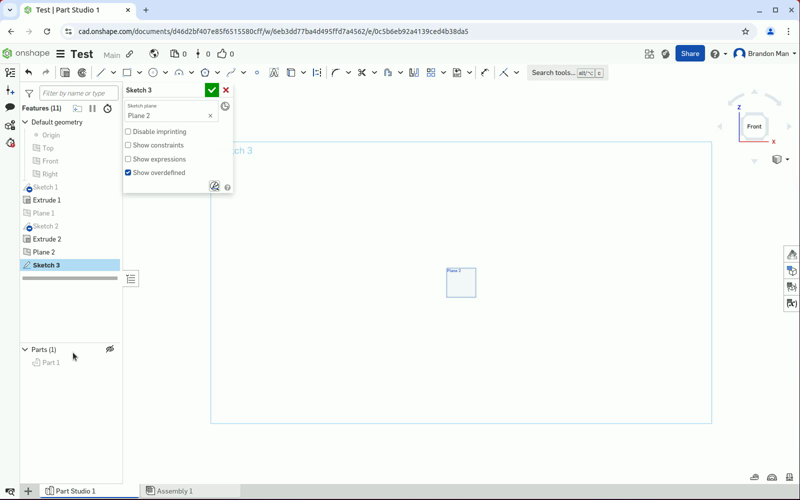
key(l)
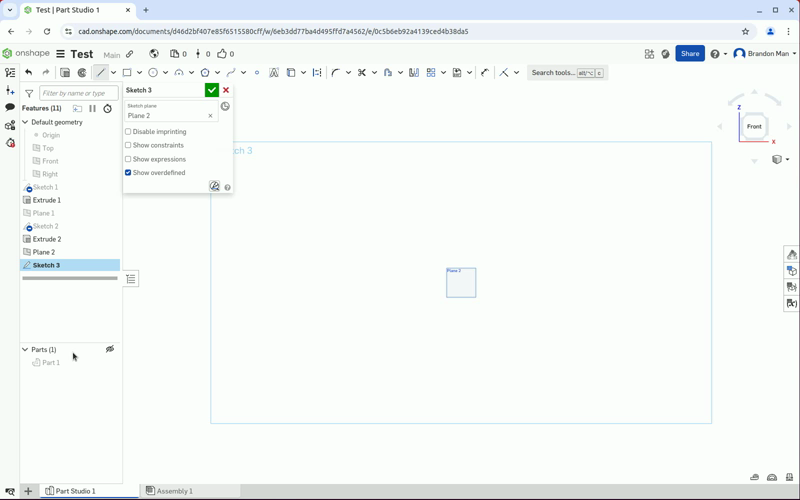
key_down(shift)
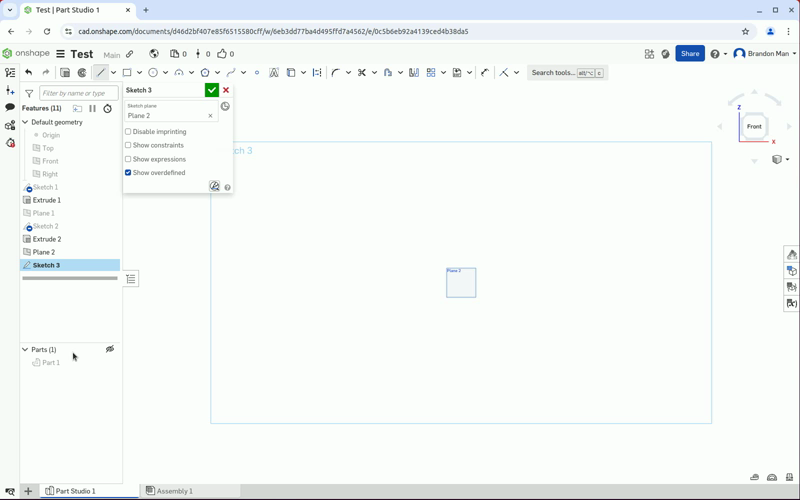
mouse_move(485, 231)
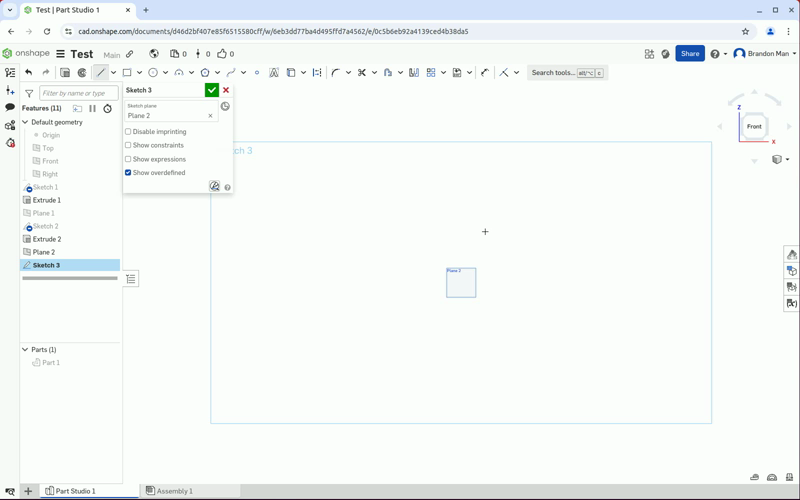
click(485, 231)
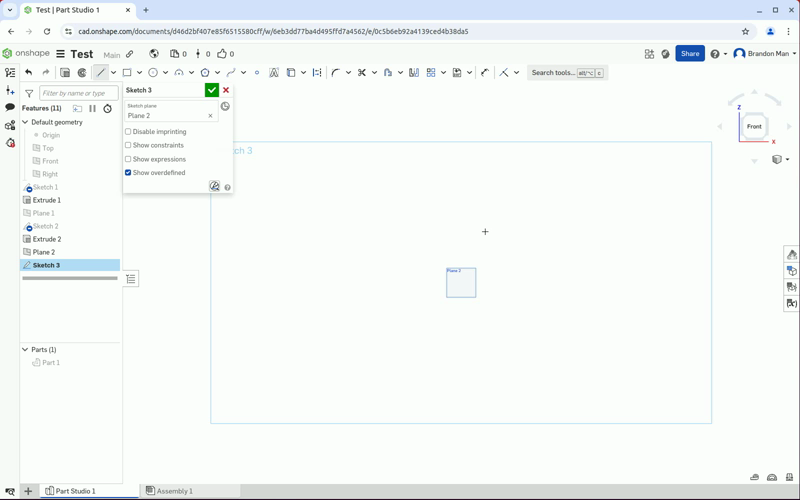
key_up(shift)
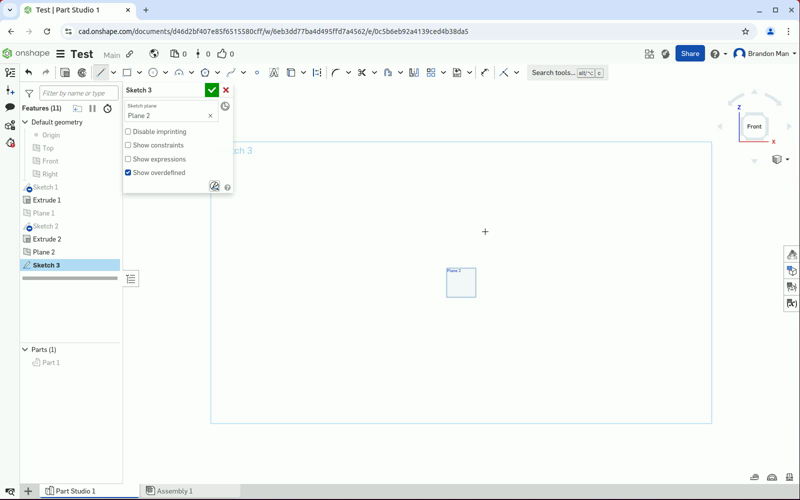
key_down(shift)
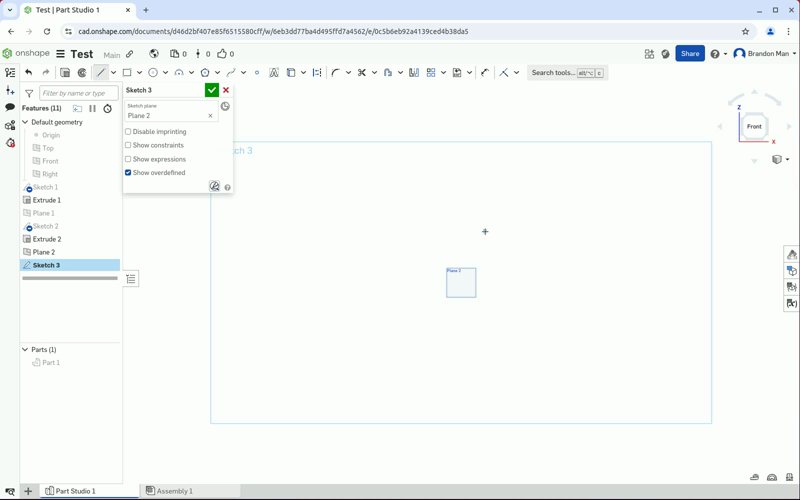
mouse_move(515, 231)
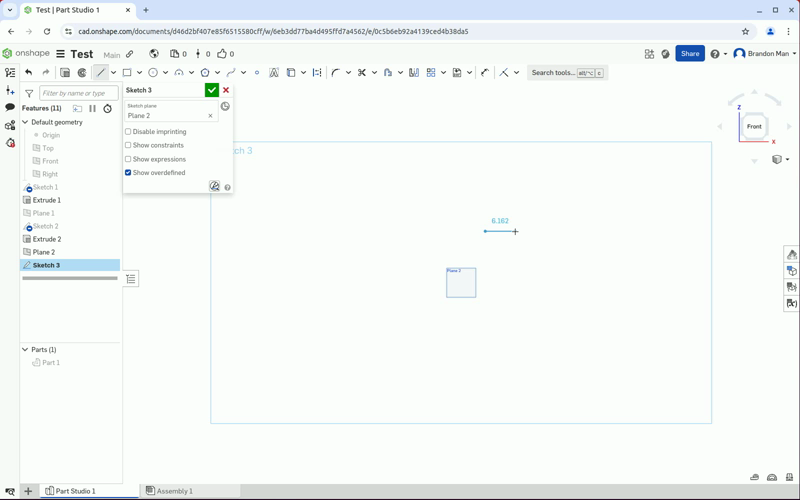
mouse_move(525, 271)
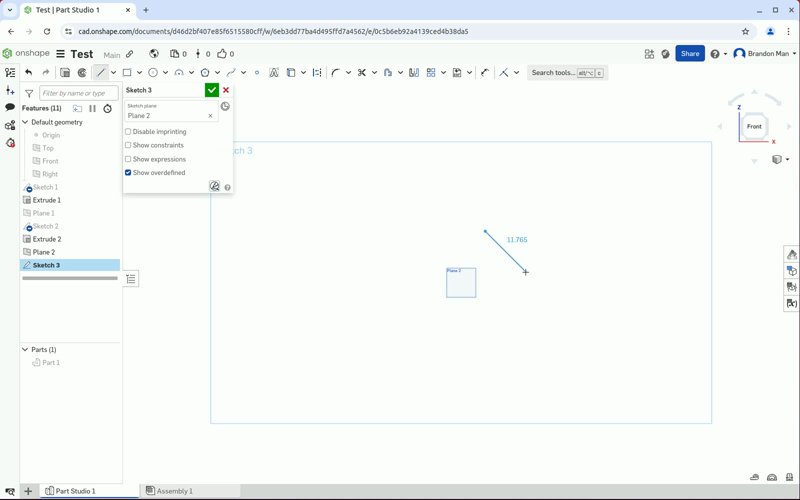
click(525, 271)
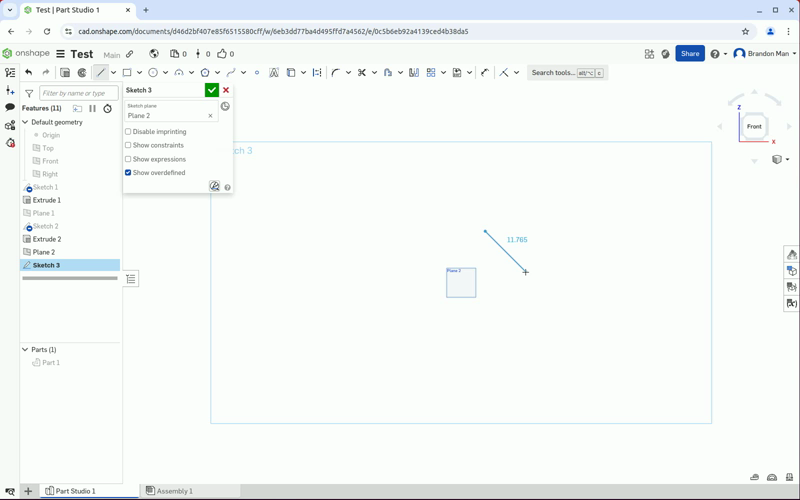
key_up(shift)
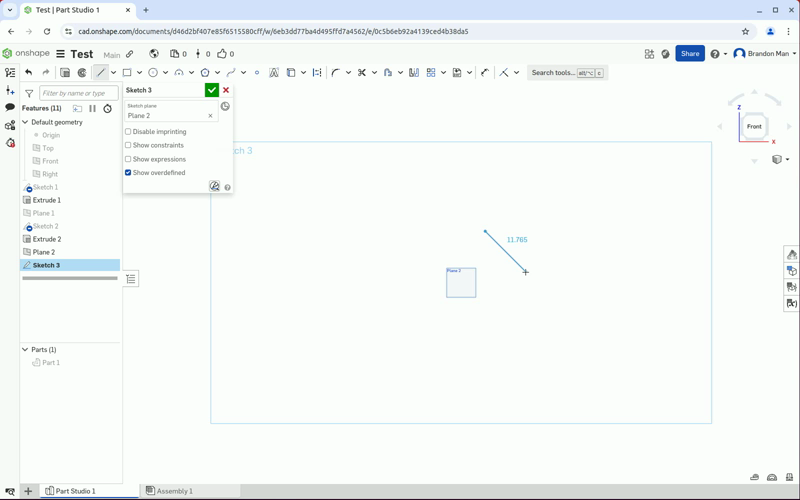
key_down(shift)
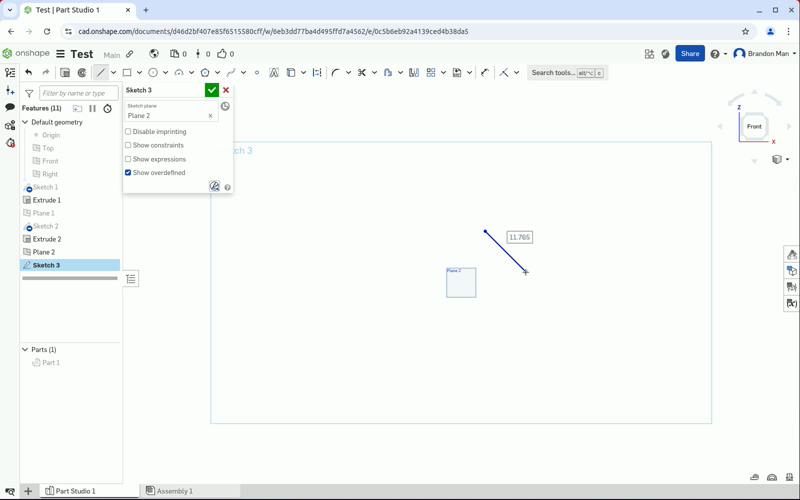
mouse_move(555, 271)
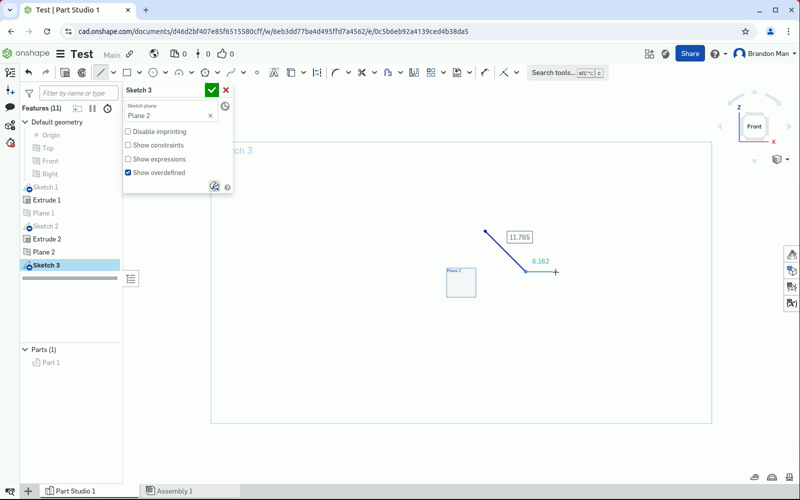
mouse_move(525, 231)
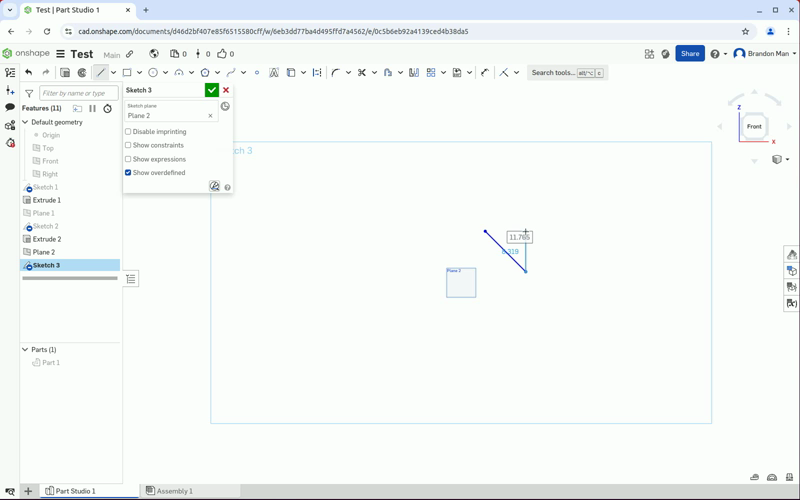
click(525, 231)
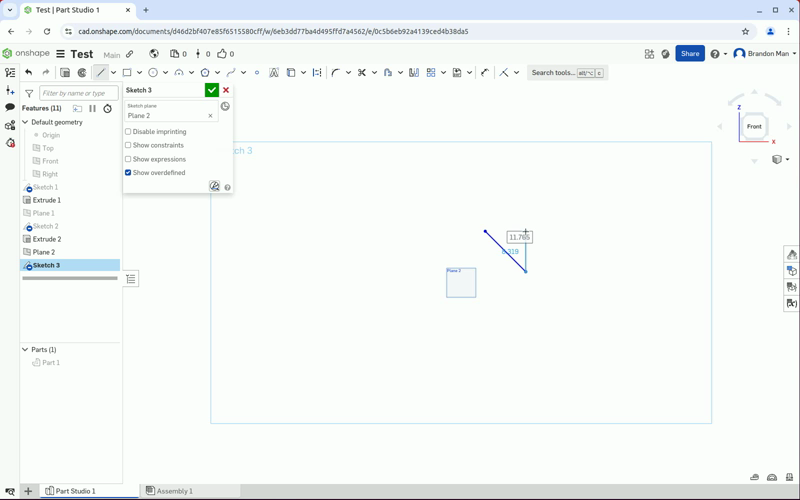
key_up(shift)
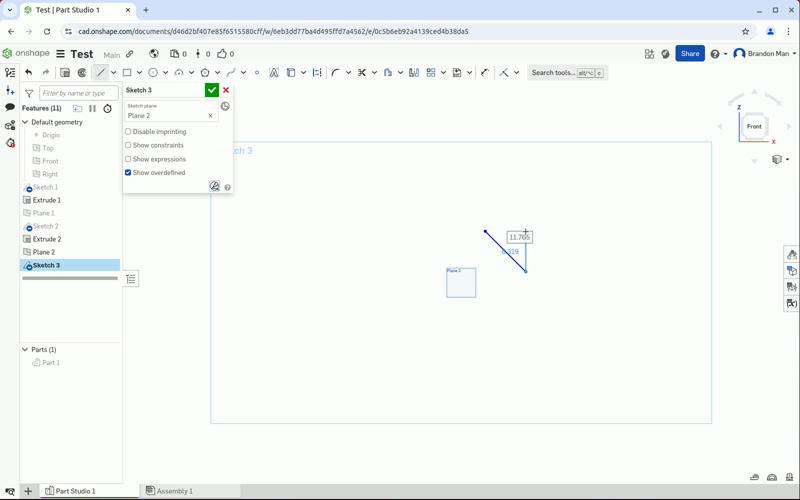
mouse_move(555, 231)
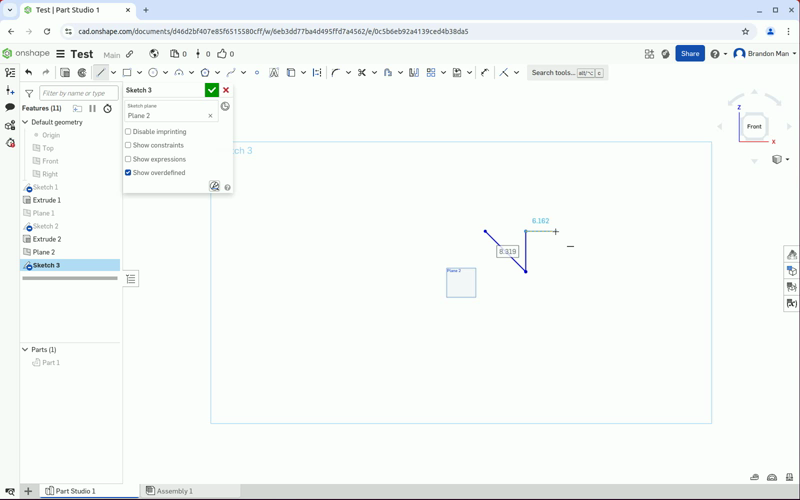
key_down(shift)
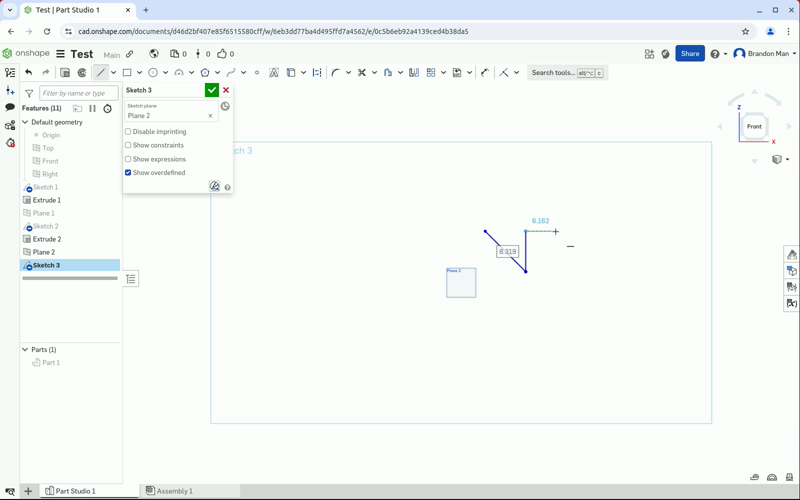
mouse_move(485, 231)
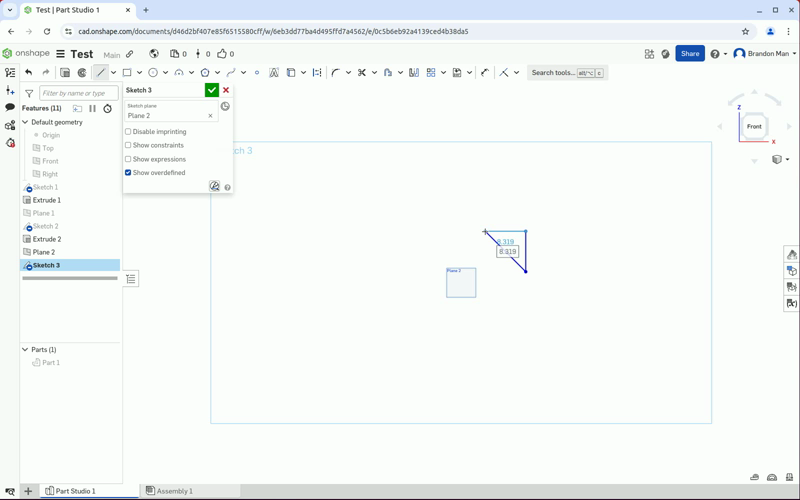
key_up(shift)
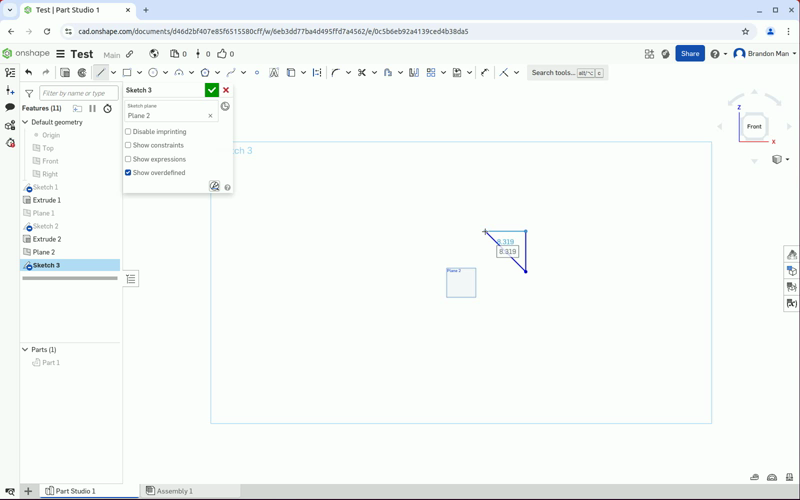
click(485, 231)
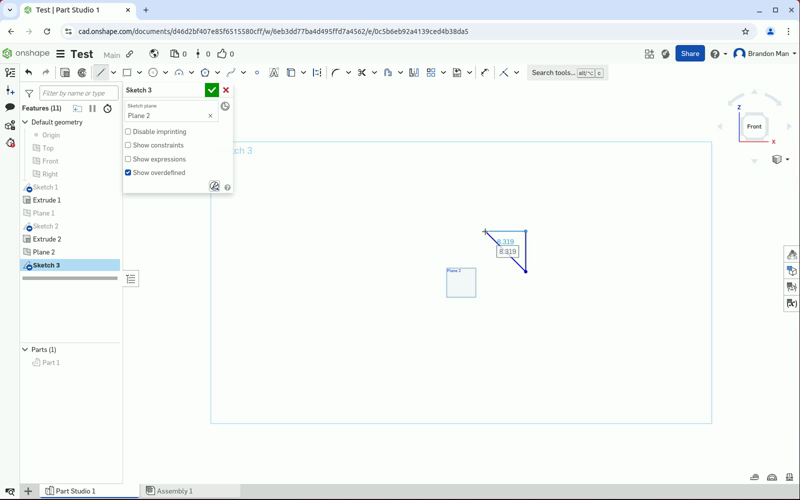
key(esc)
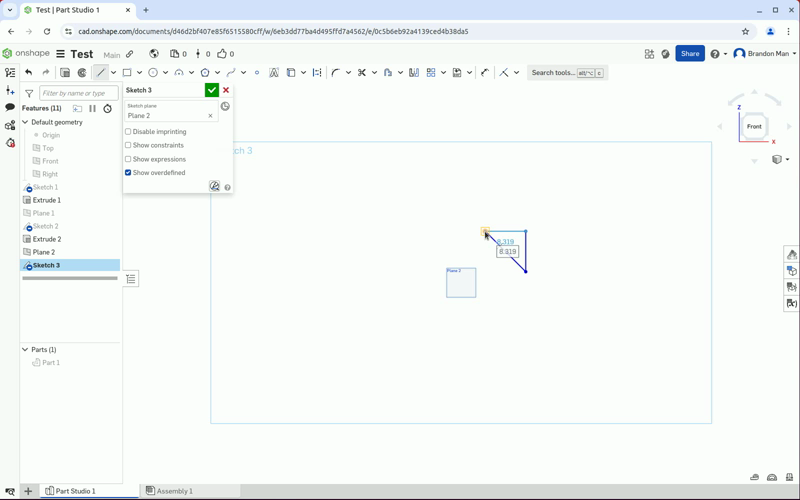
mouse_move(510, 237)
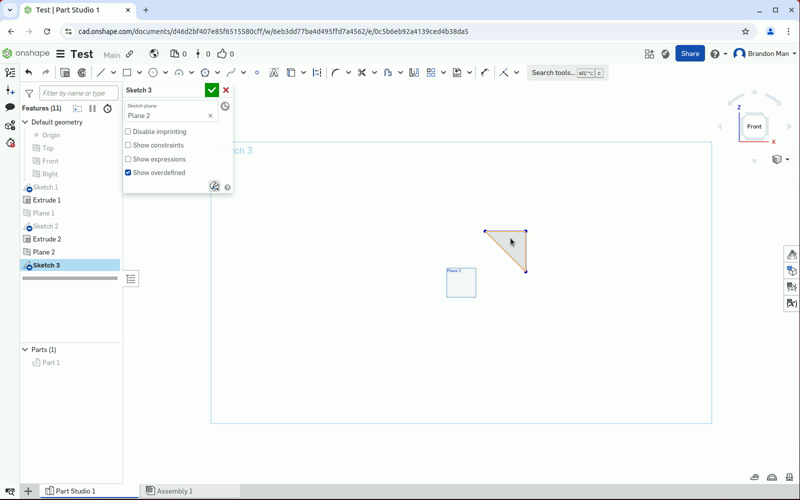
scroll(6)
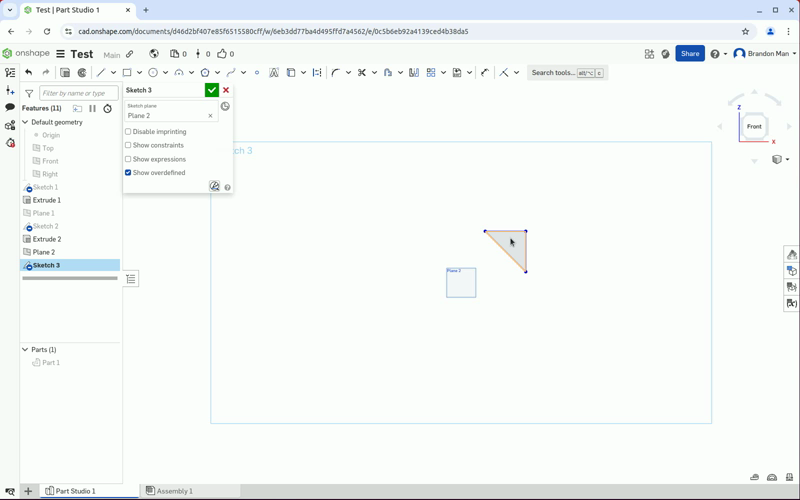
scroll(6)
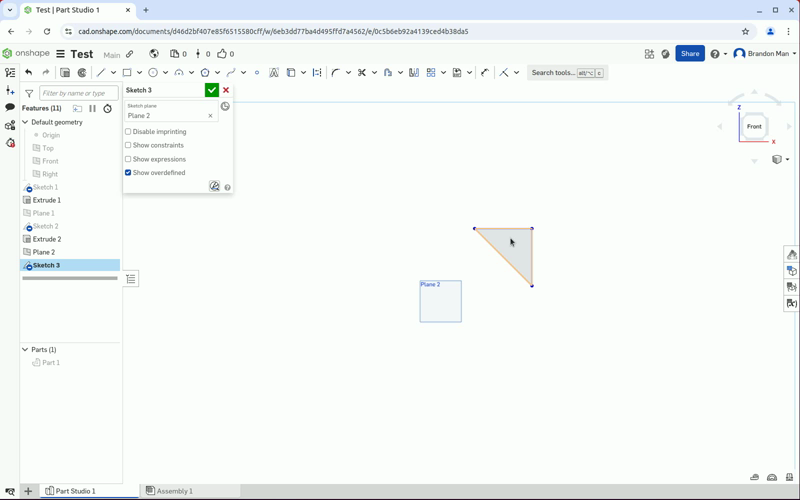
scroll(6)
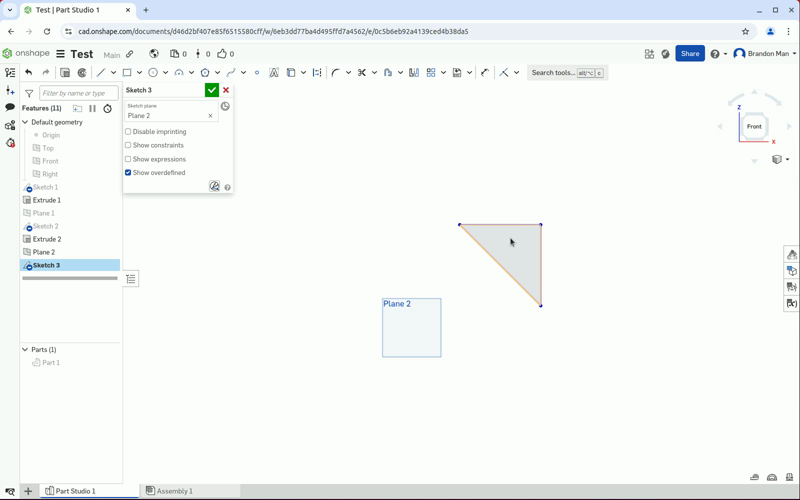
scroll(6)
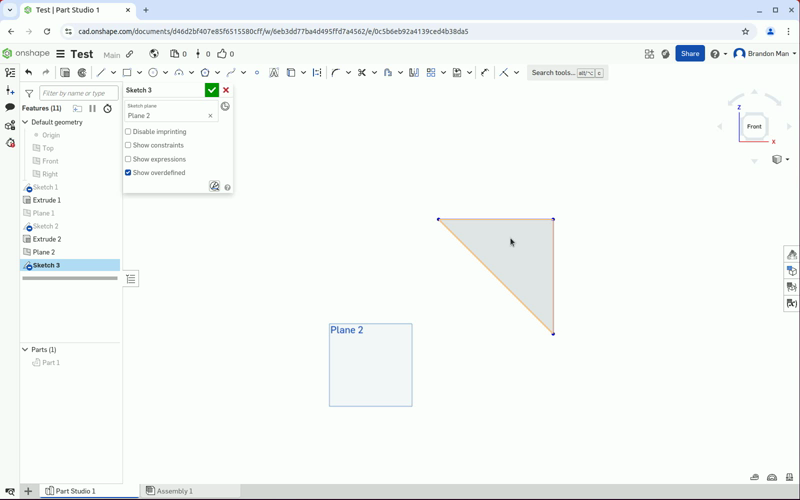
scroll(6)
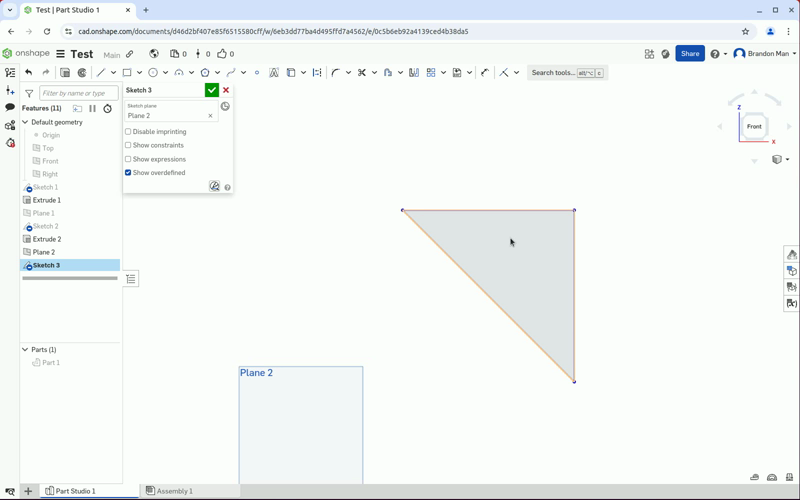
scroll(6)
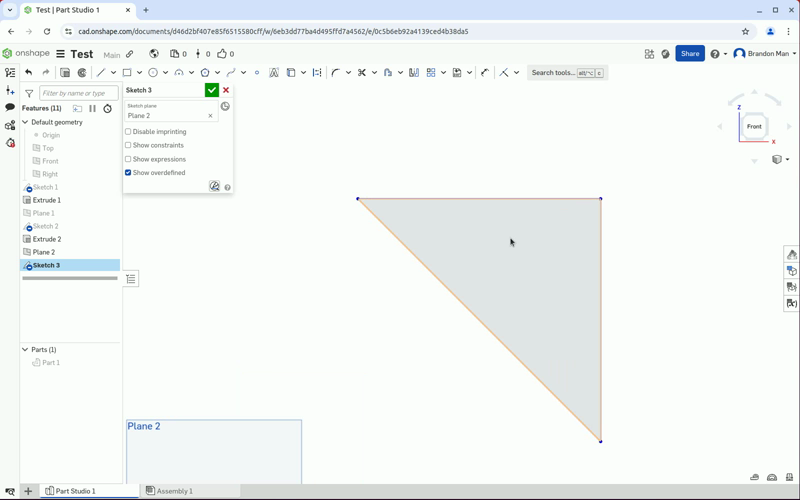
scroll(6)
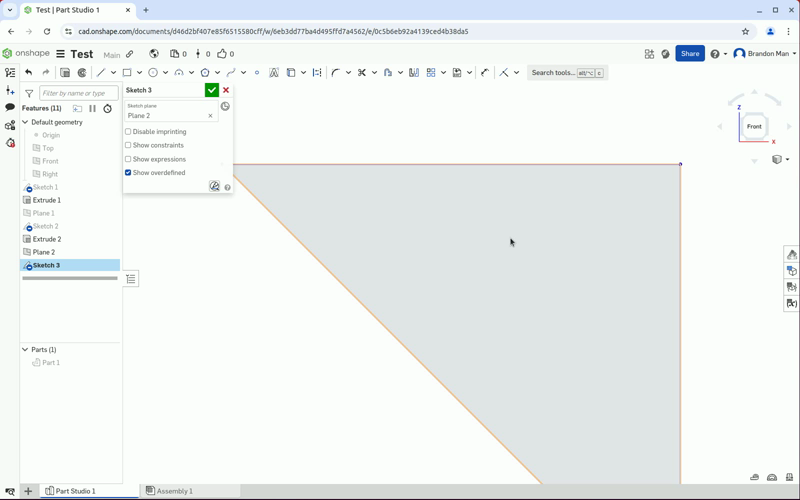
click(510, 237)
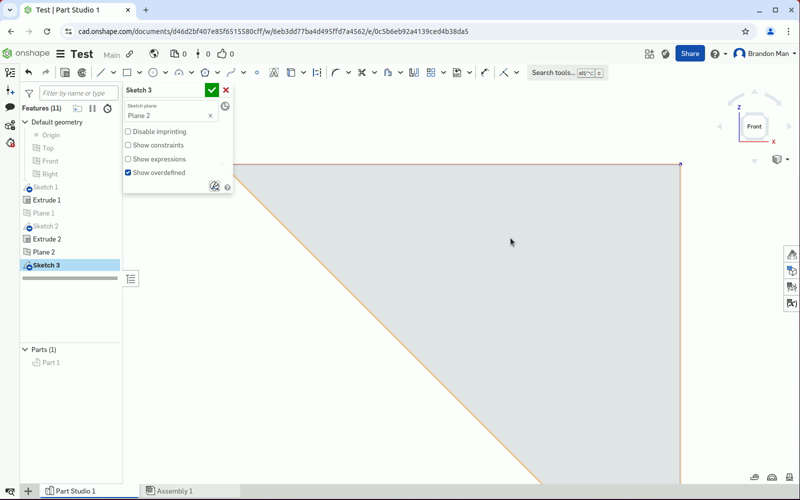
scroll(-6)
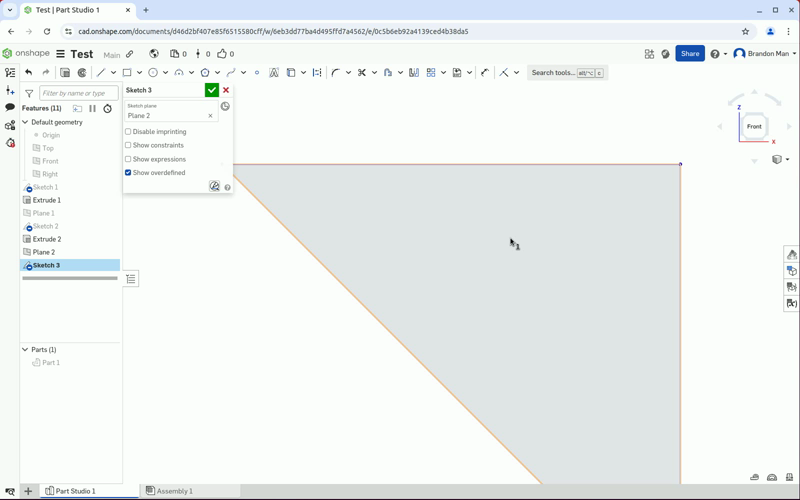
scroll(-6)
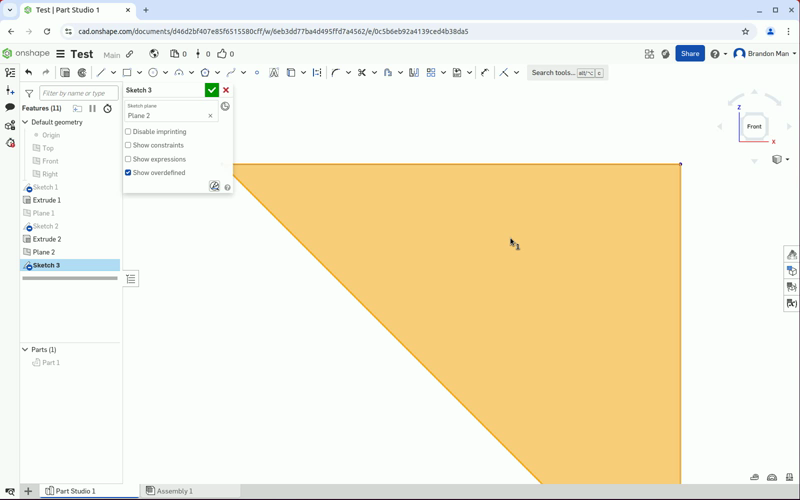
scroll(-6)
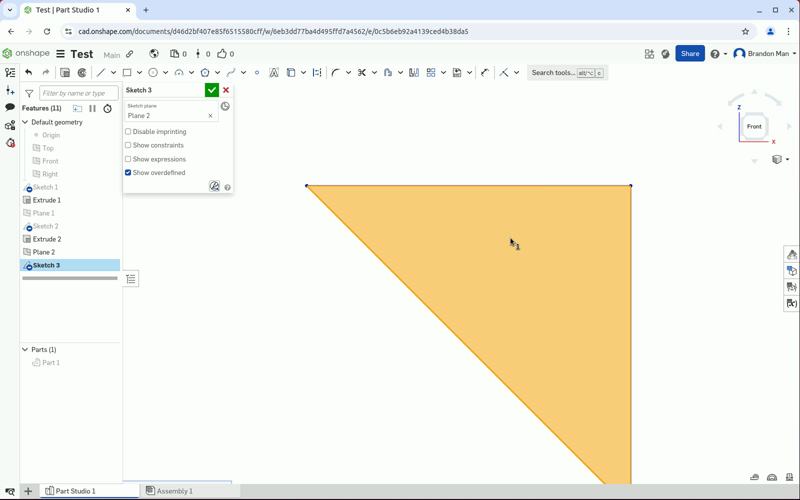
scroll(-6)
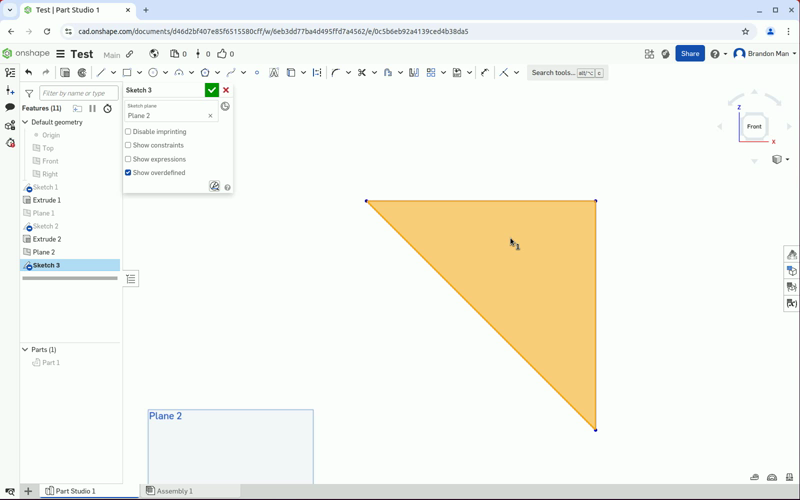
scroll(-6)
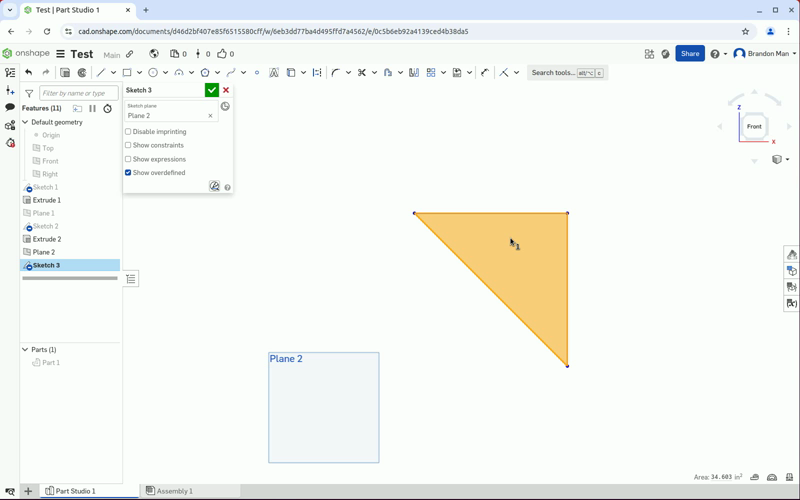
scroll(-6)
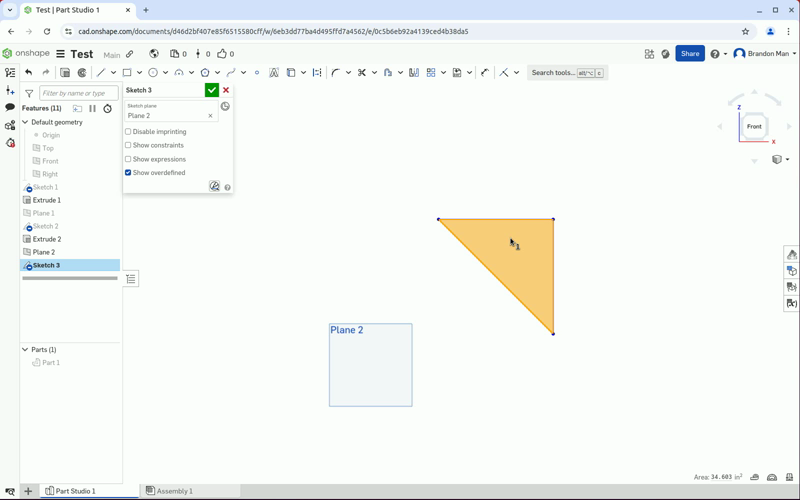
scroll(-6)
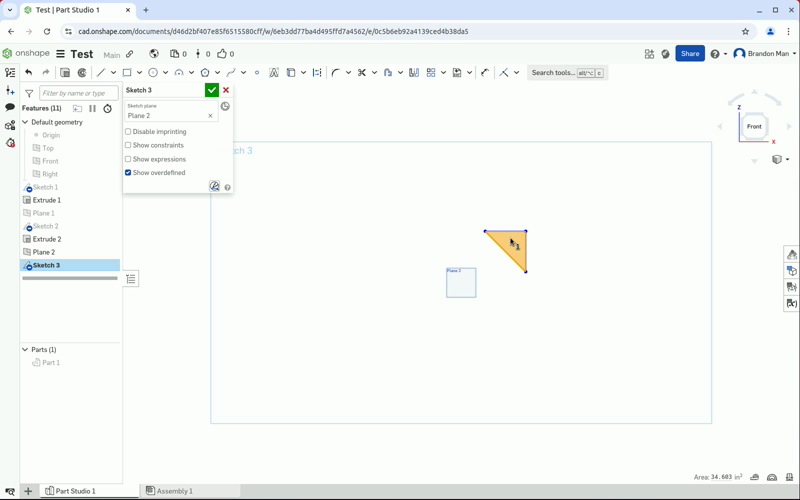
mouse_move(73, 352)
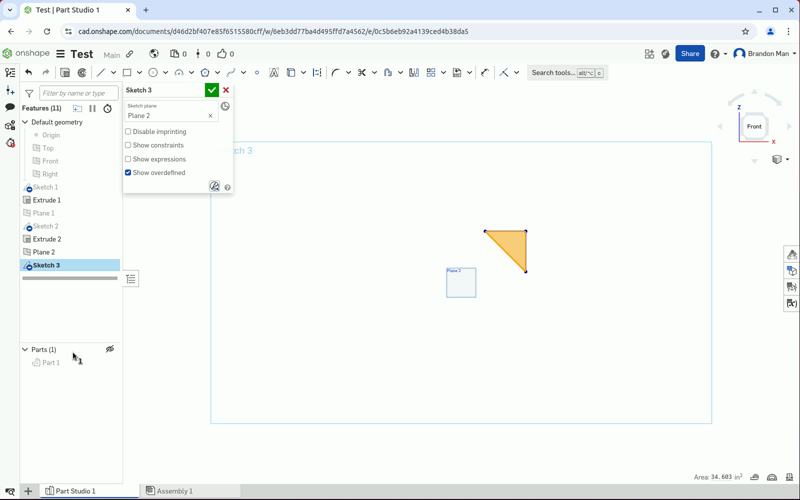
key(shift+y)
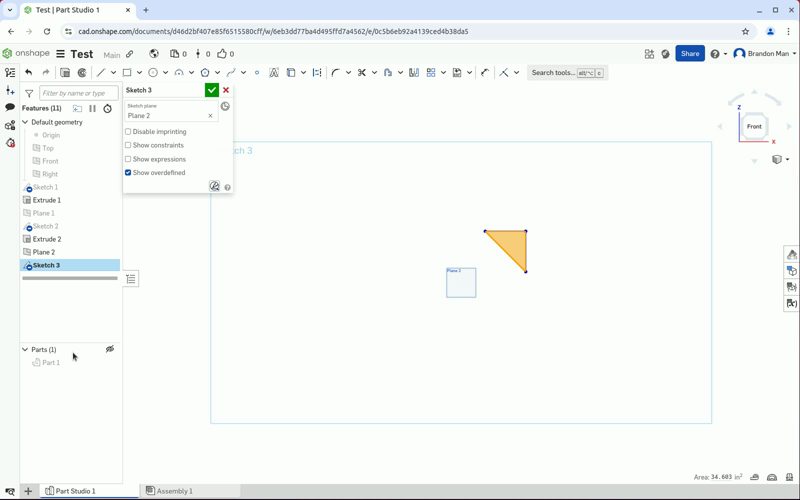
key(shift+e)
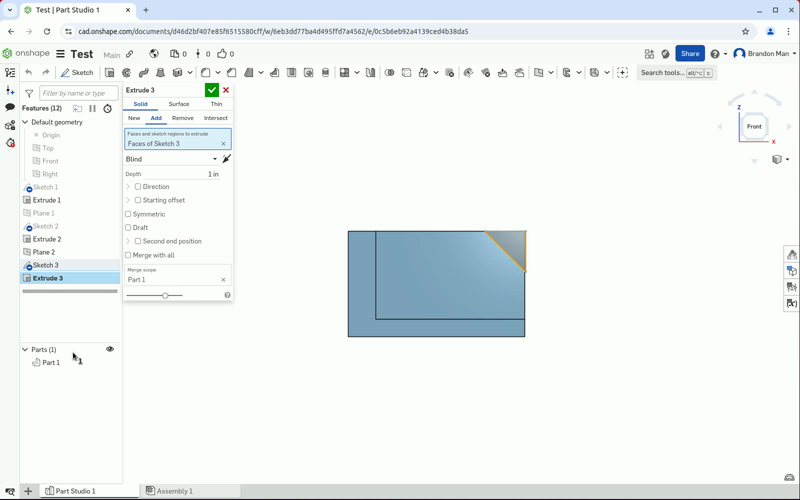
mouse_move(143, 106)
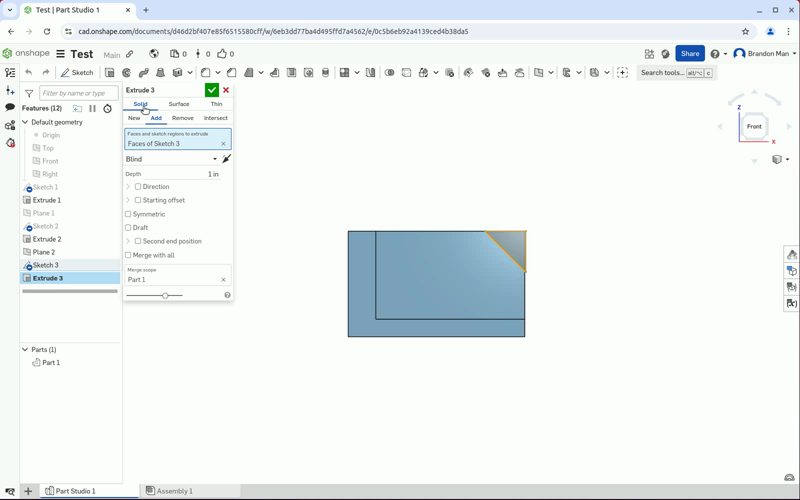
click(143, 106)
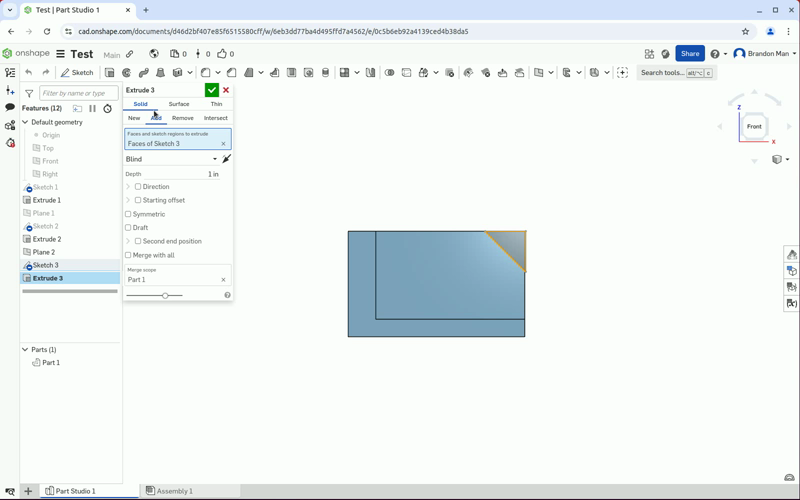
mouse_move(186, 120)
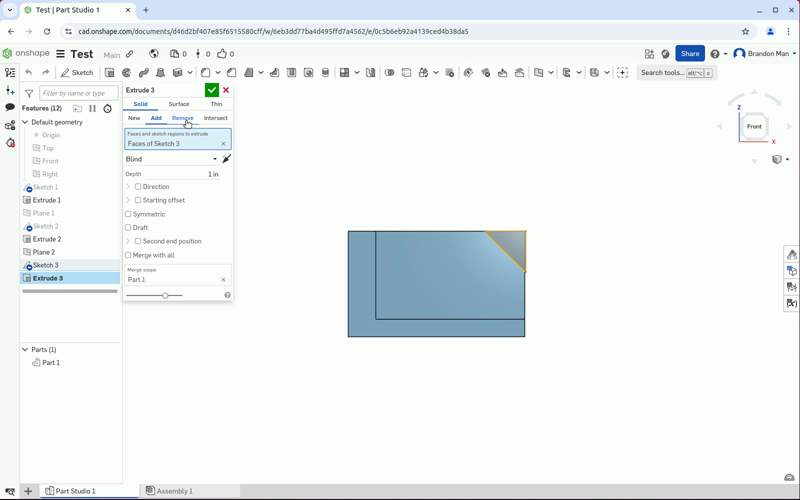
click(186, 120)
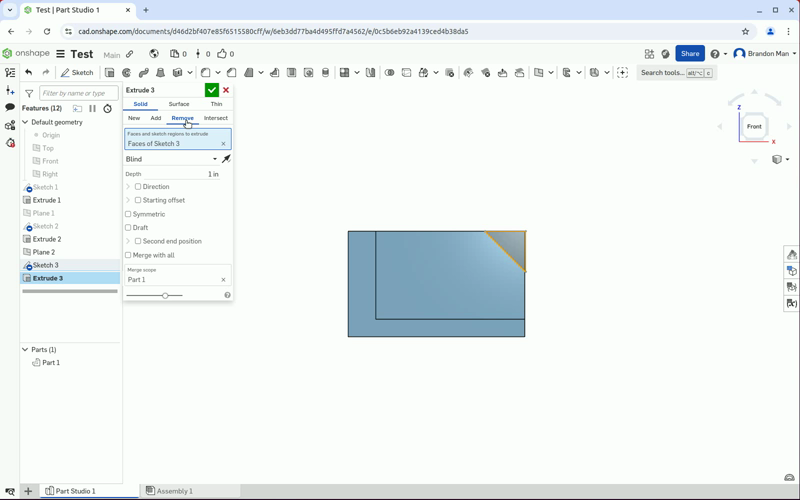
key(tab, 4)
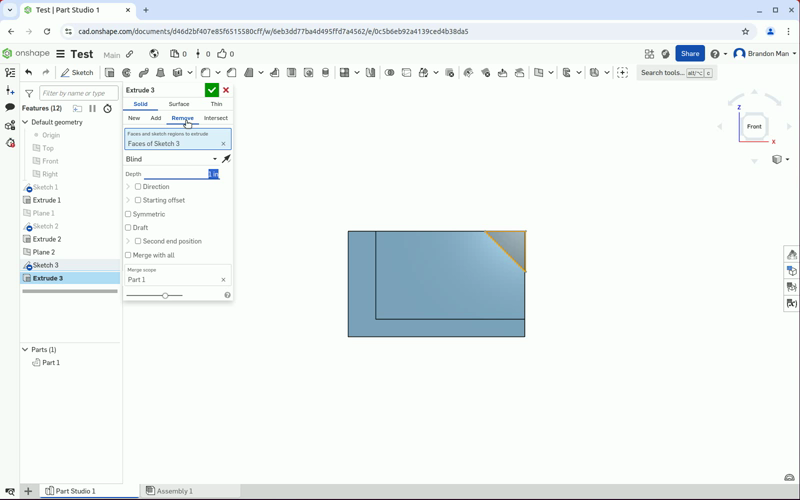
text(3.611)
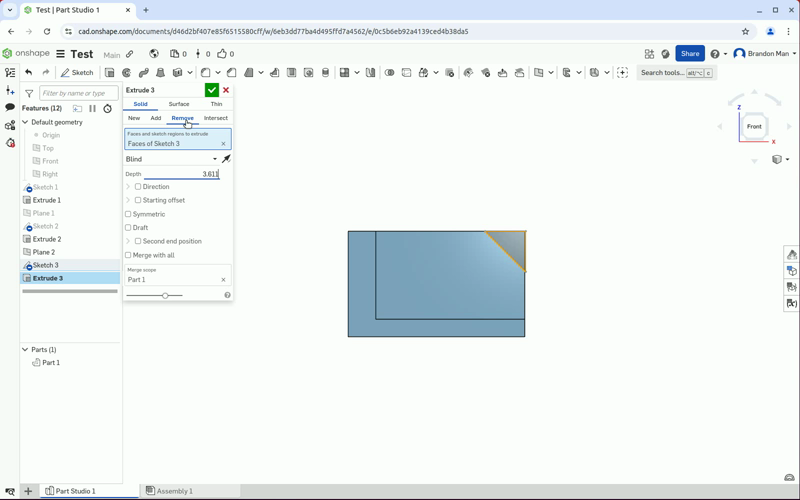
key(tab, 6)
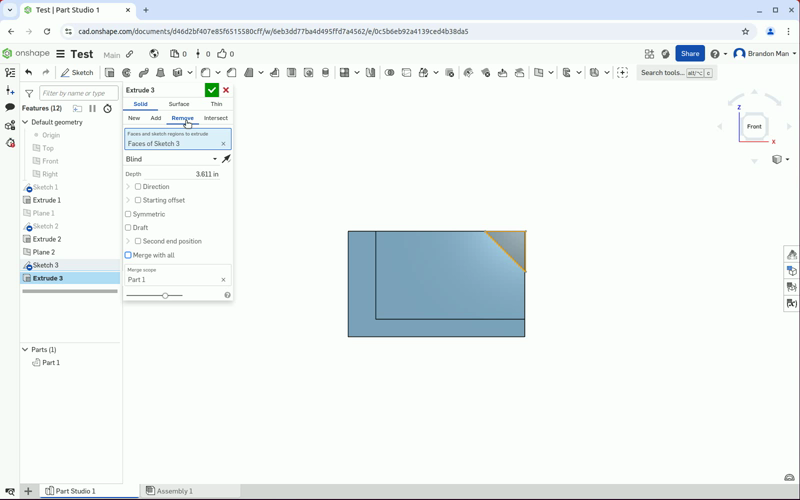
key(space)
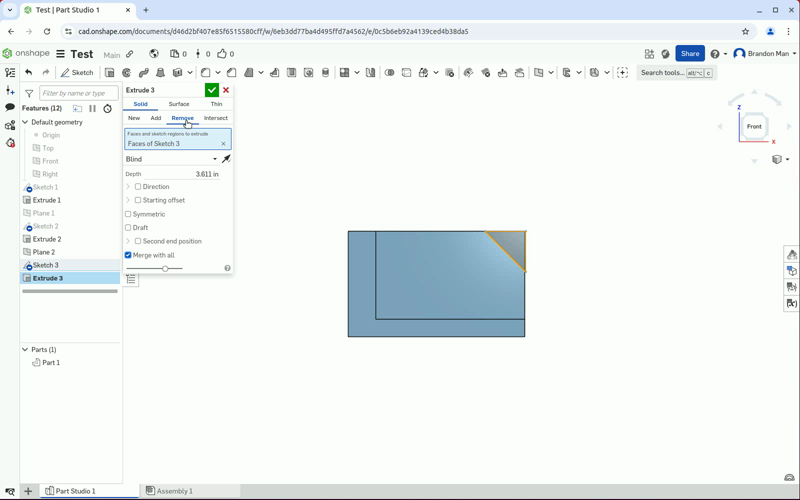
key(enter)
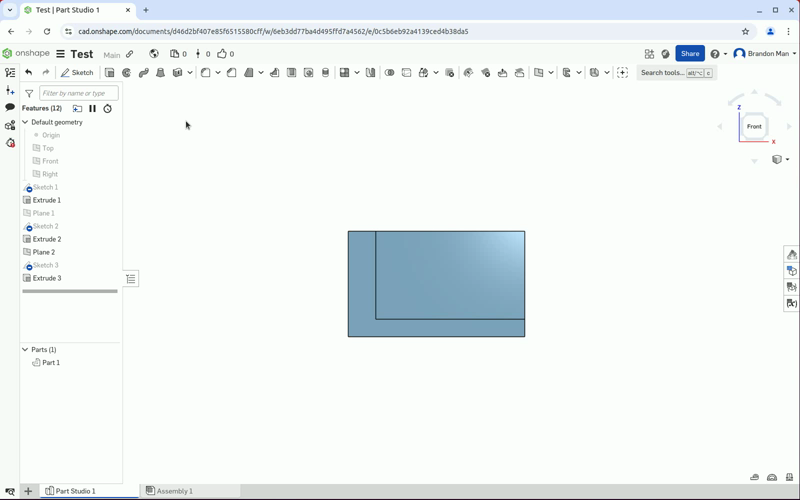
key(shift+h)
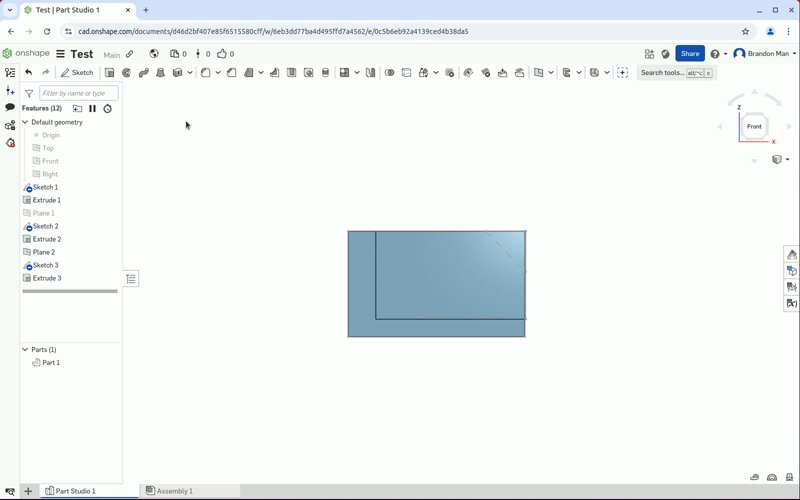
key(shift+h)
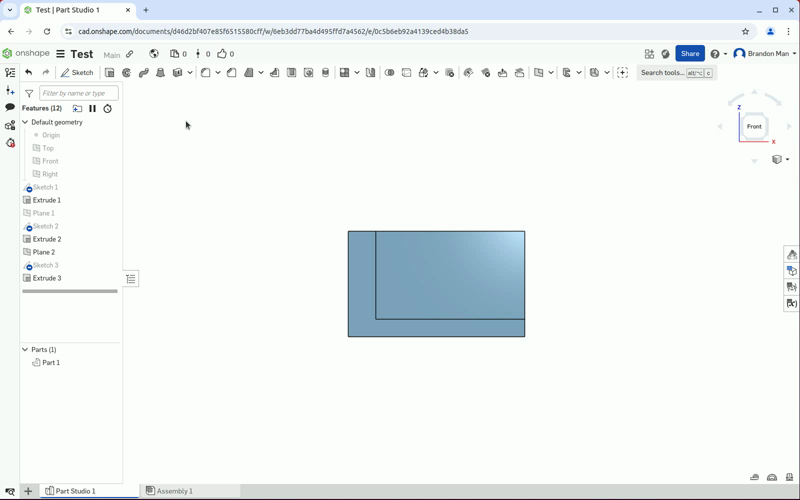
mouse_move(73, 189)
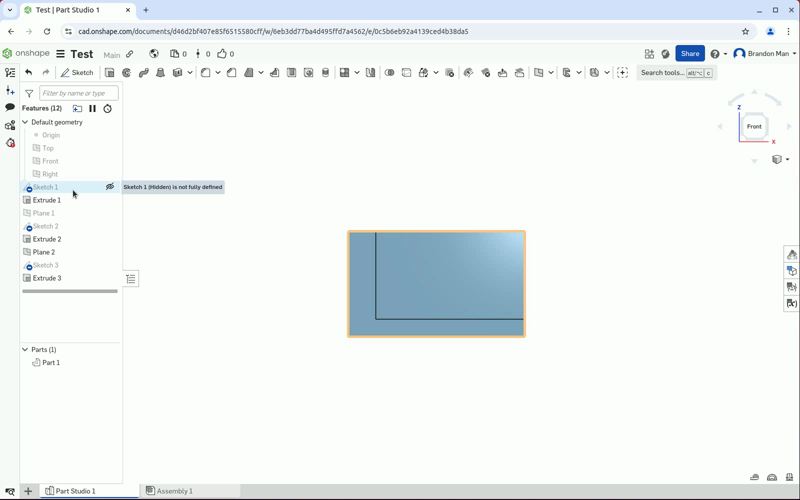
click(73, 189)
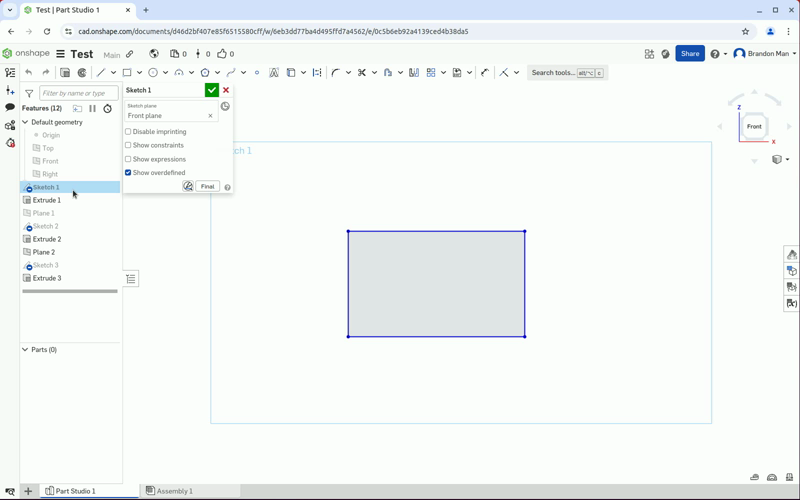
mouse_move(229, 92)
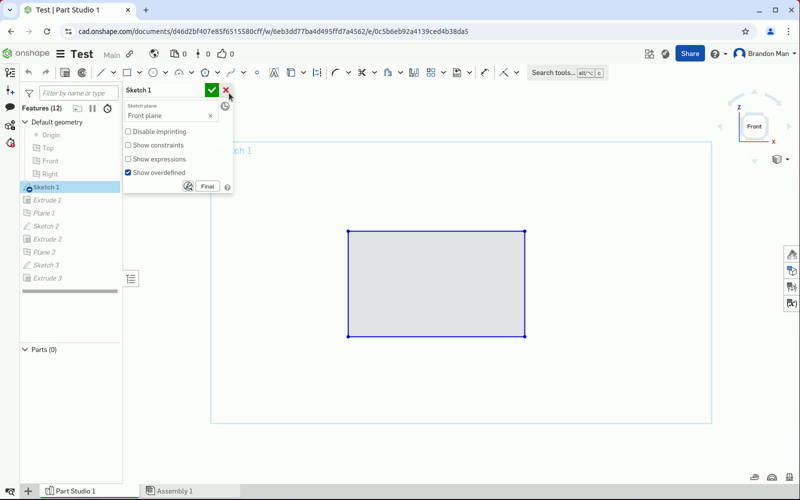
click(229, 92)
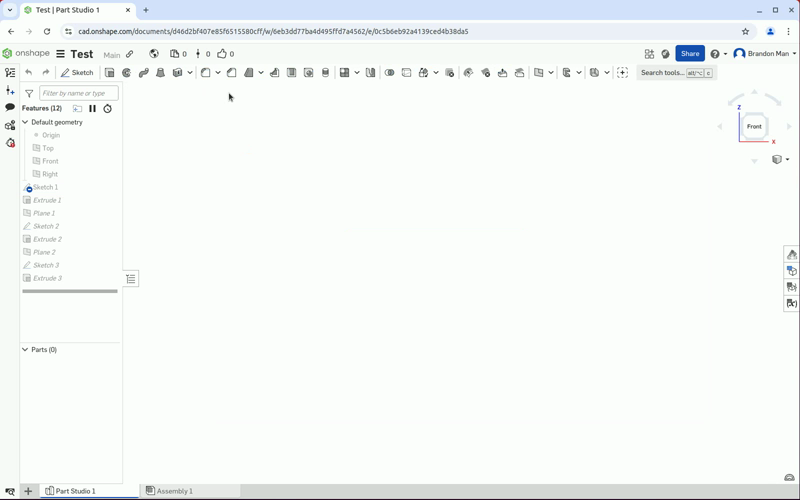
key(shift+s)
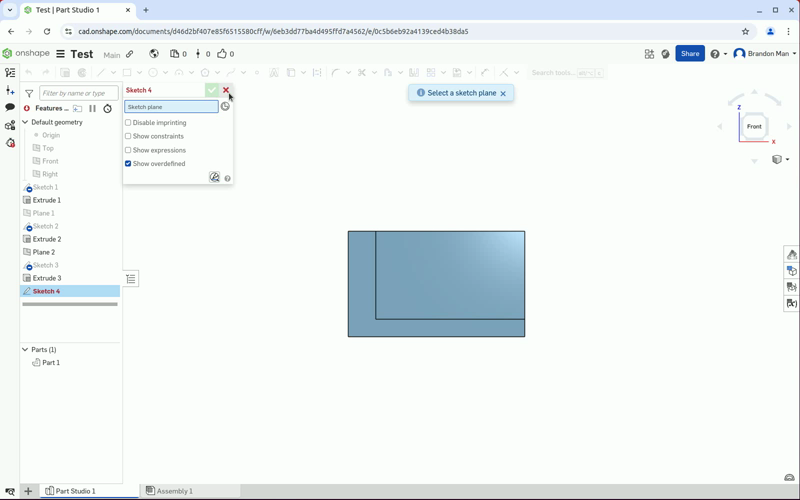
mouse_move(73, 254)
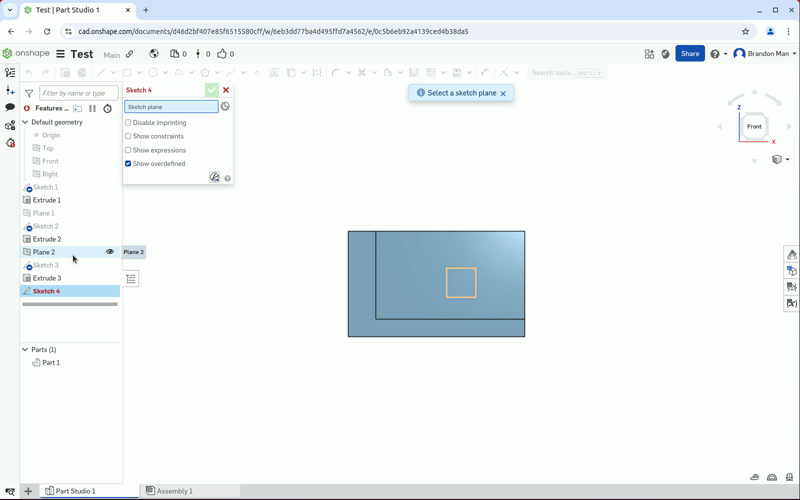
click(73, 254)
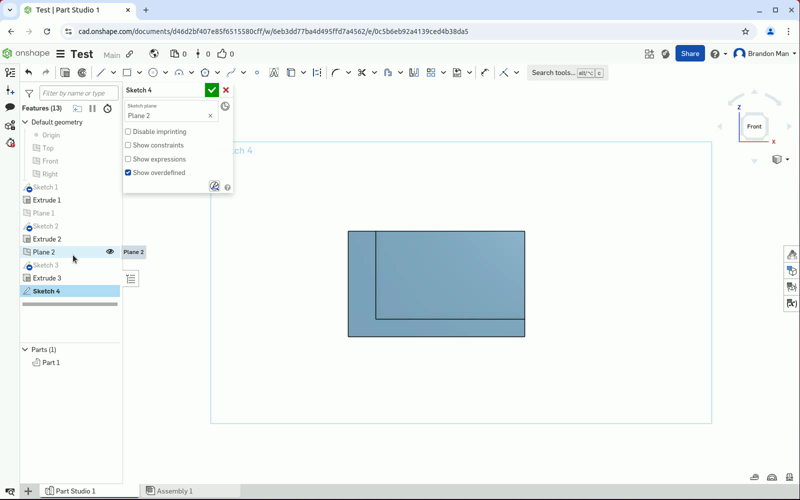
mouse_move(73, 352)
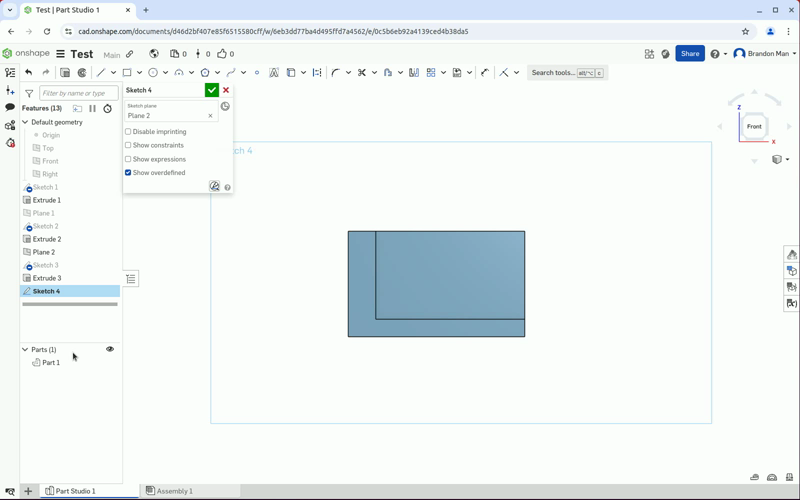
key(y)
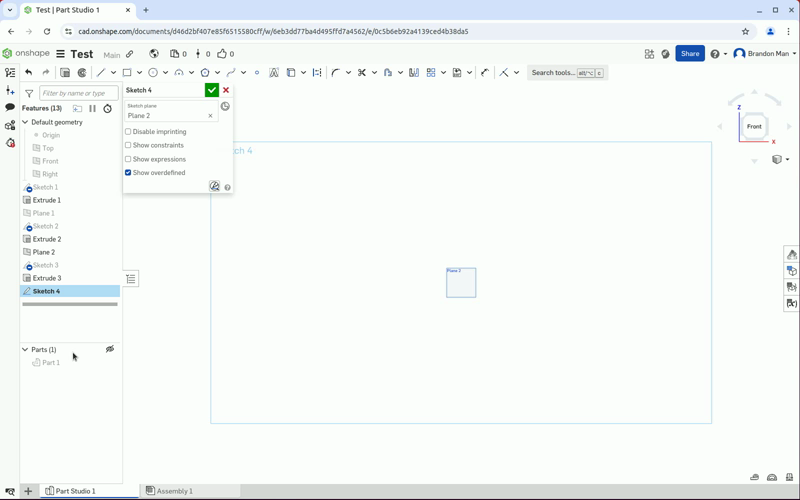
key(l)
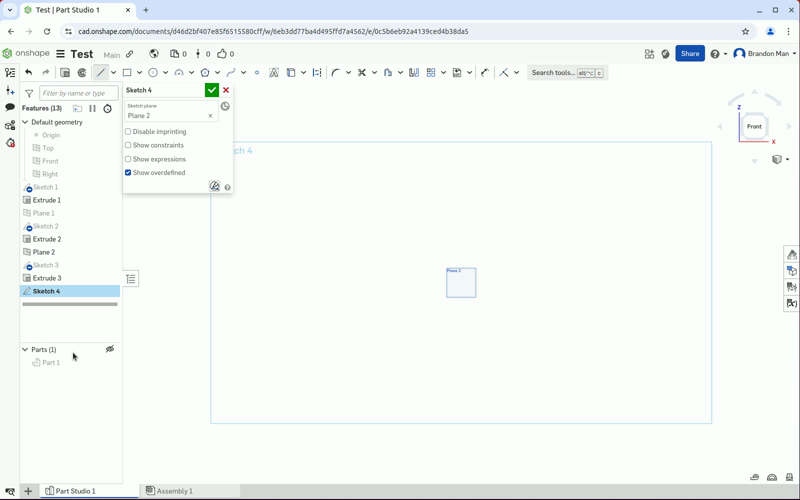
key_down(shift)
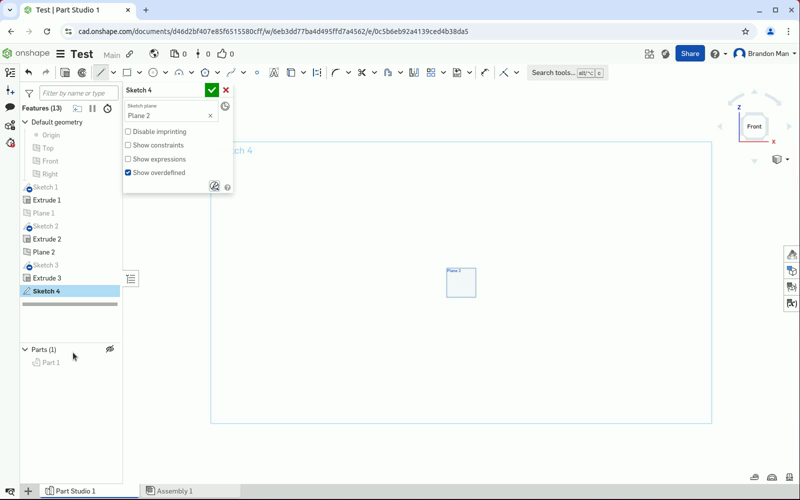
mouse_move(348, 270)
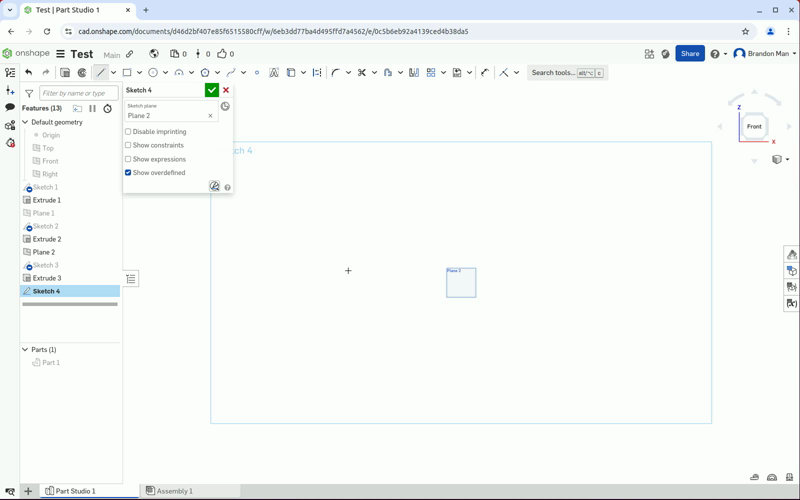
click(348, 270)
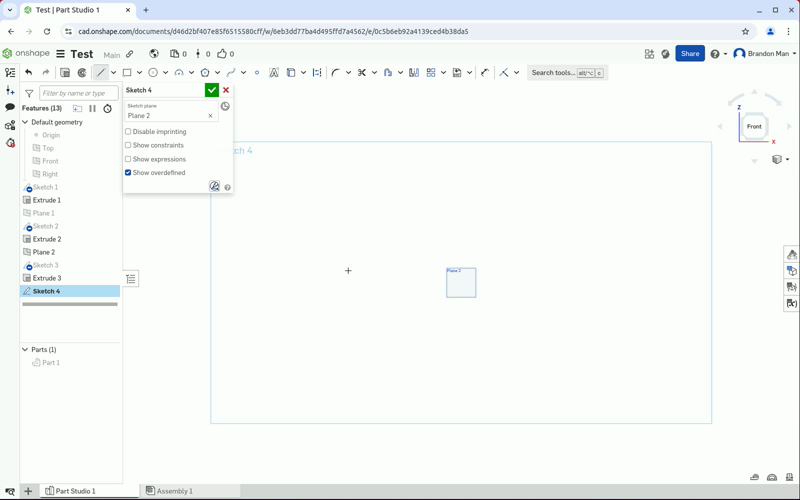
key_up(shift)
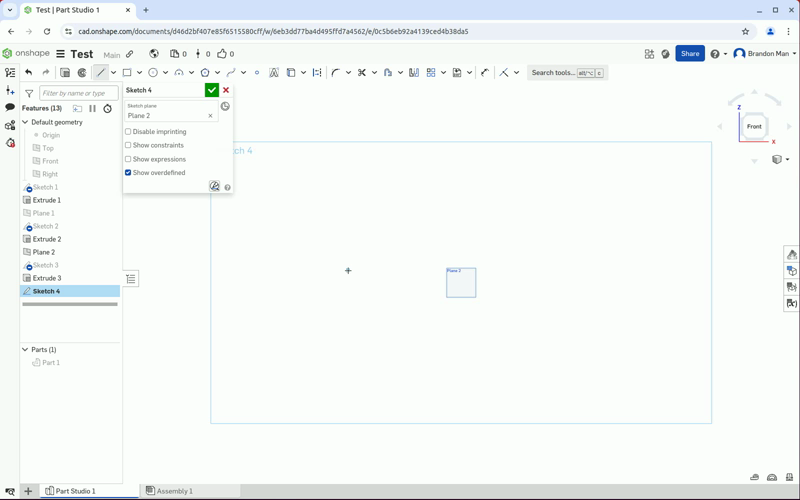
key_down(shift)
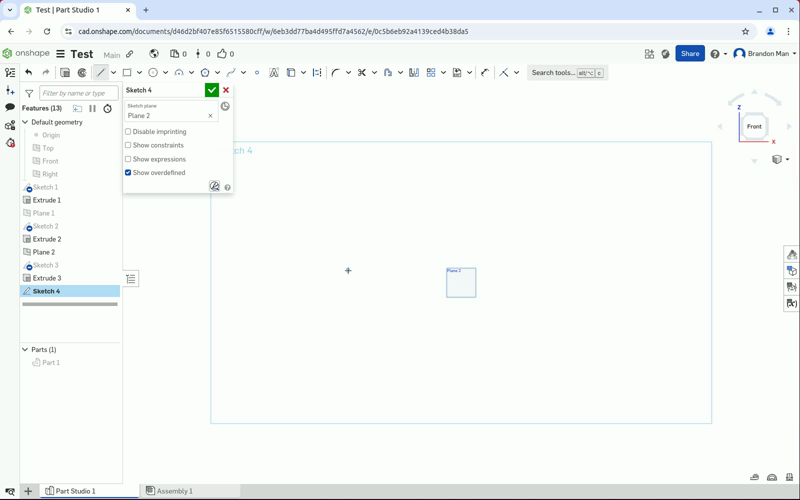
mouse_move(378, 270)
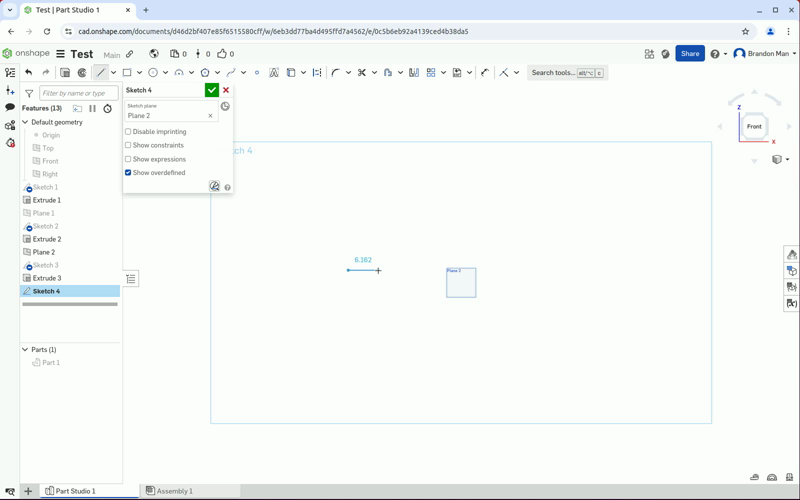
mouse_move(388, 229)
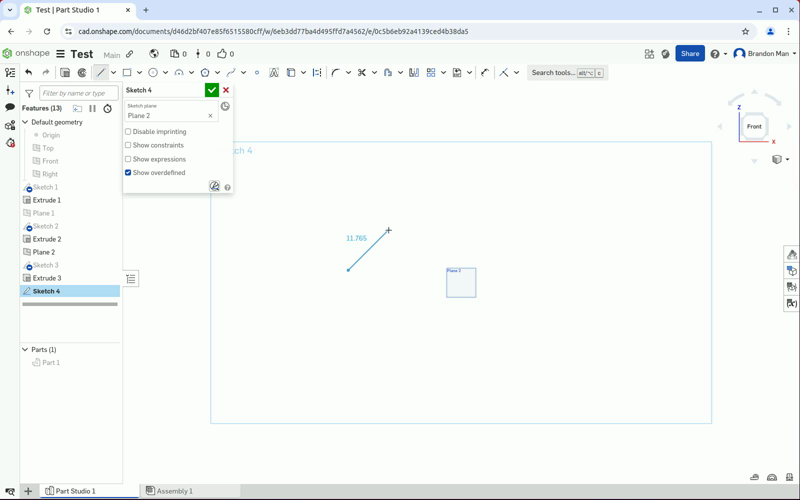
click(388, 229)
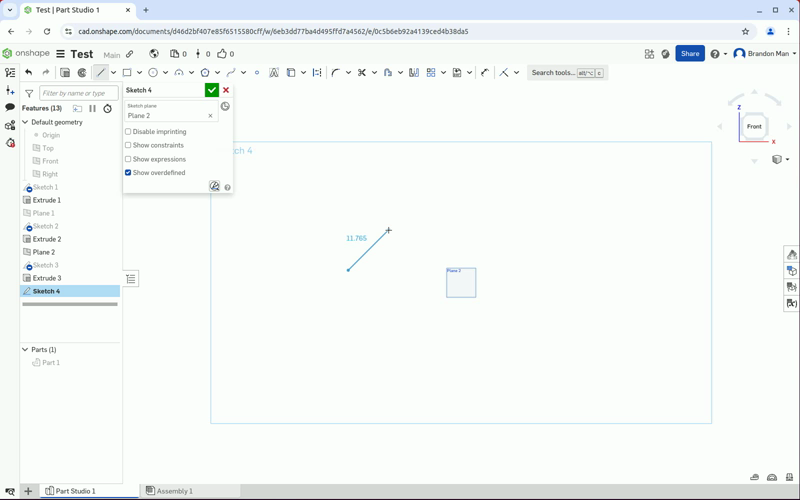
key_up(shift)
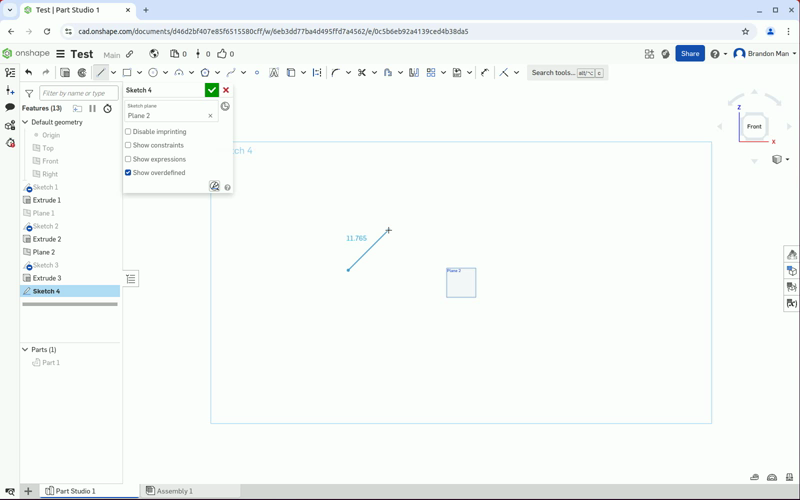
key_down(shift)
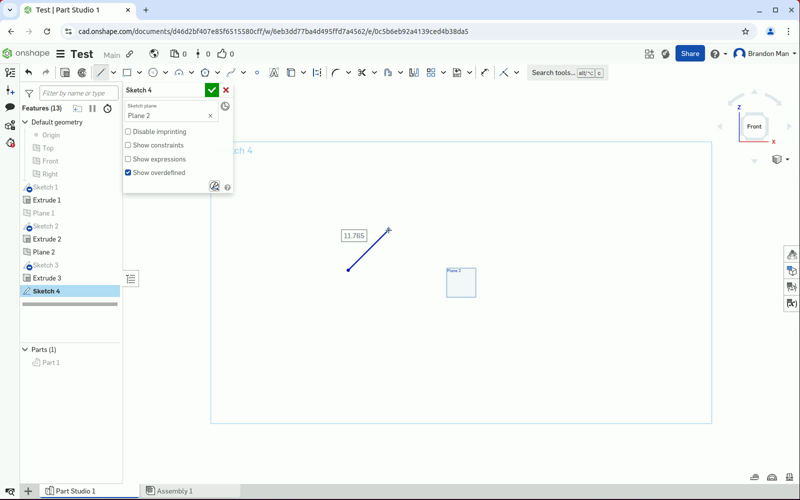
mouse_move(418, 229)
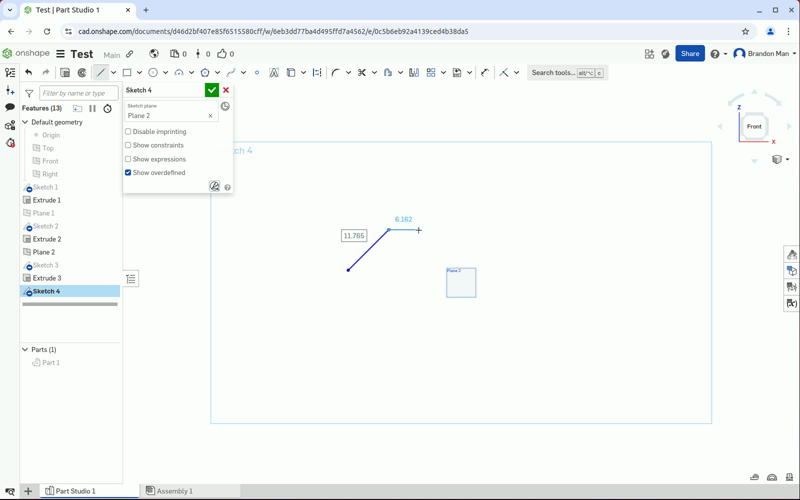
mouse_move(348, 229)
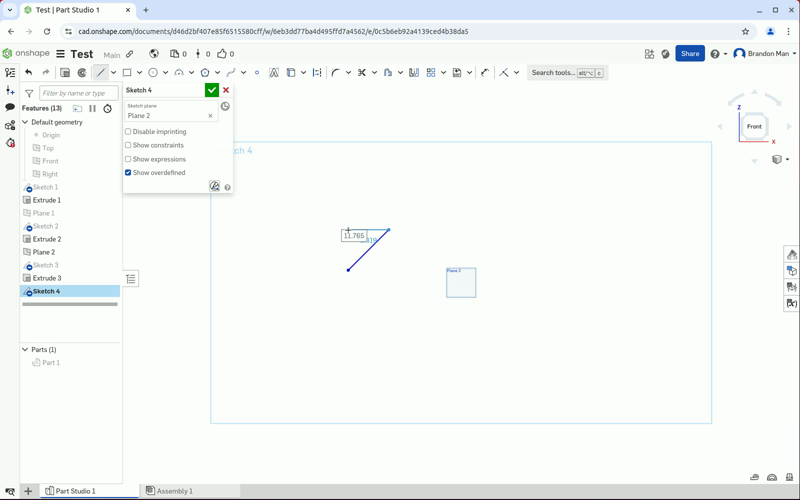
click(348, 229)
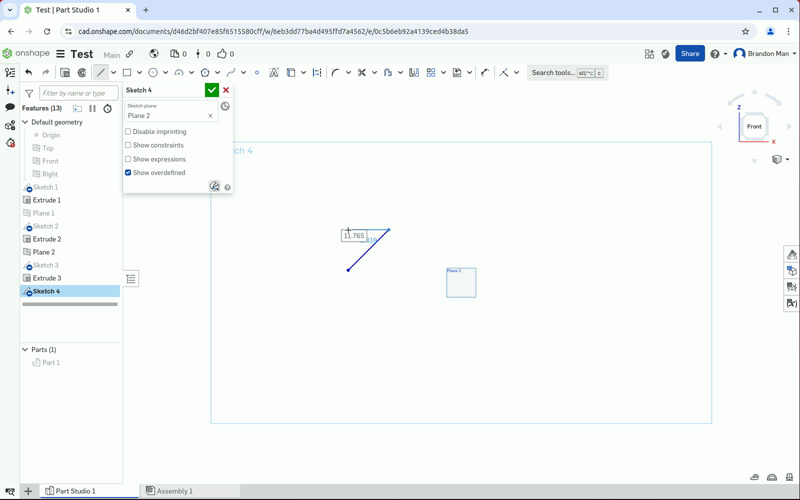
key_up(shift)
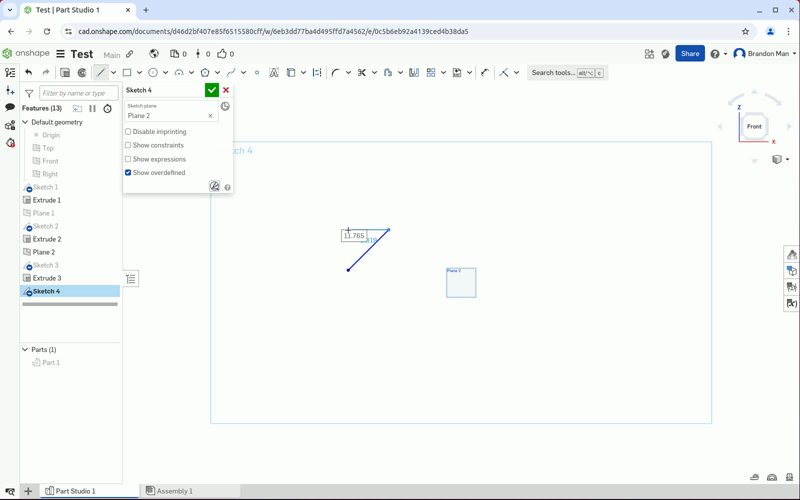
mouse_move(378, 229)
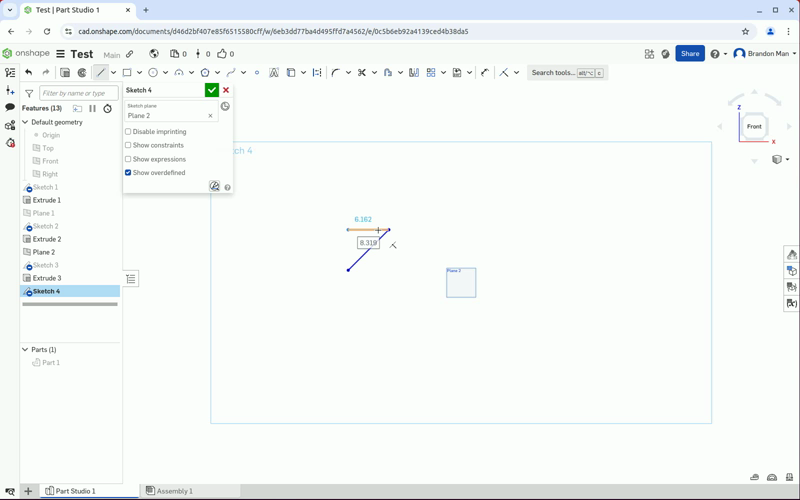
key_down(shift)
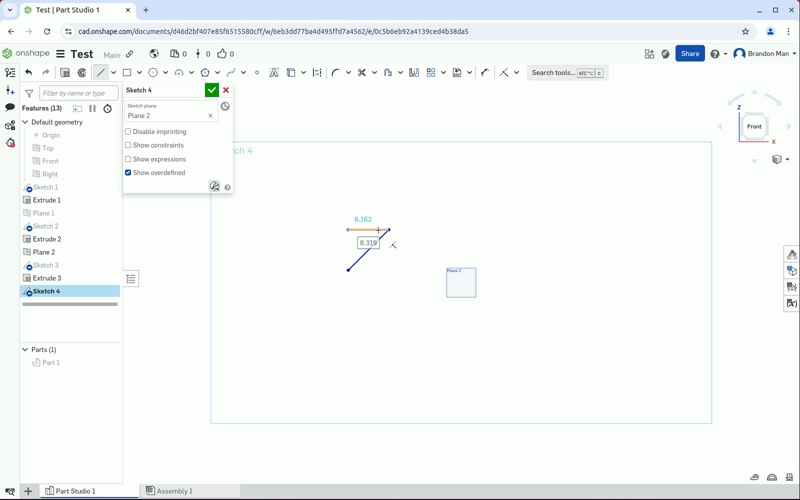
mouse_move(348, 270)
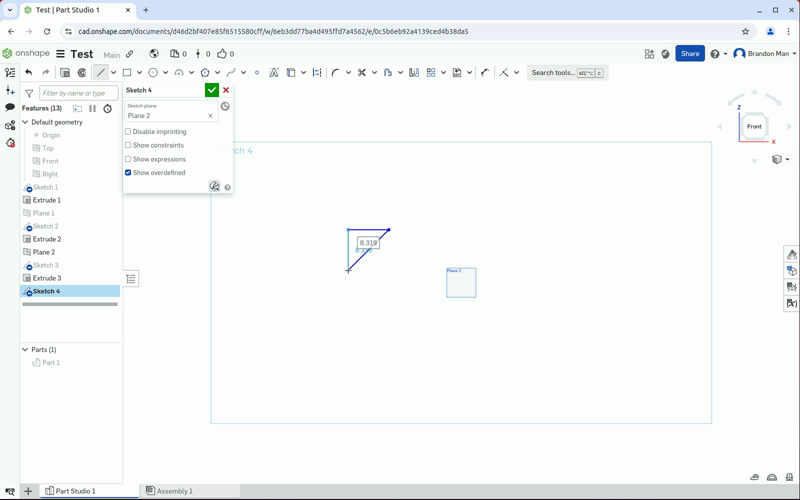
key_up(shift)
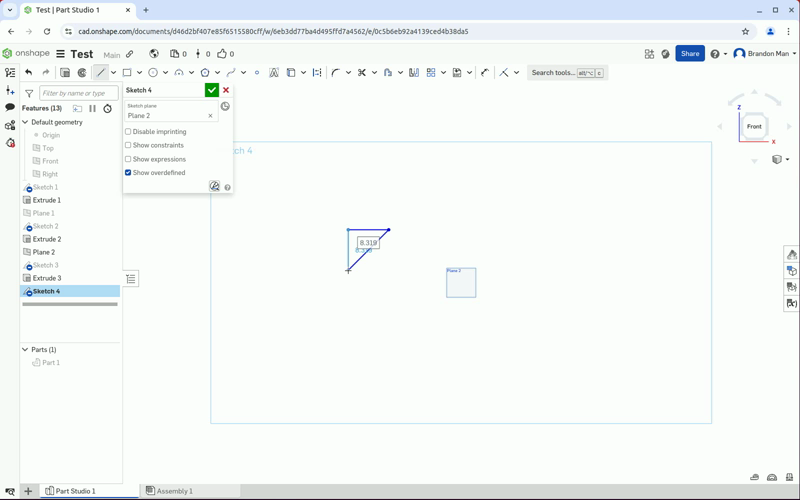
click(348, 270)
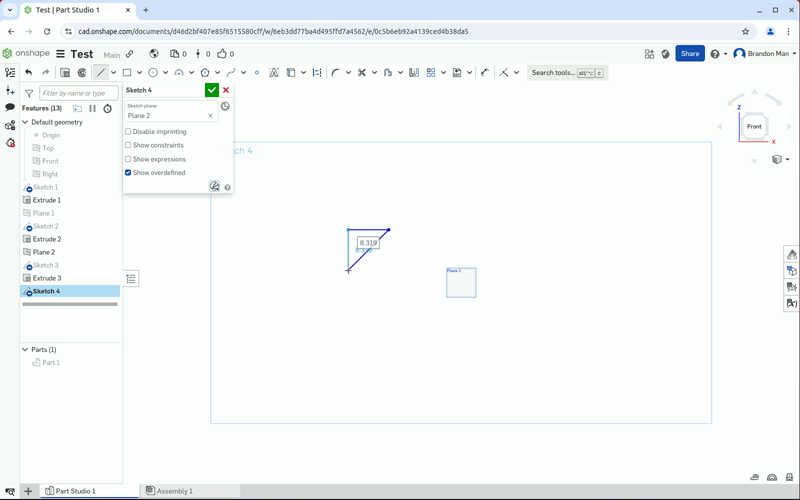
key(esc)
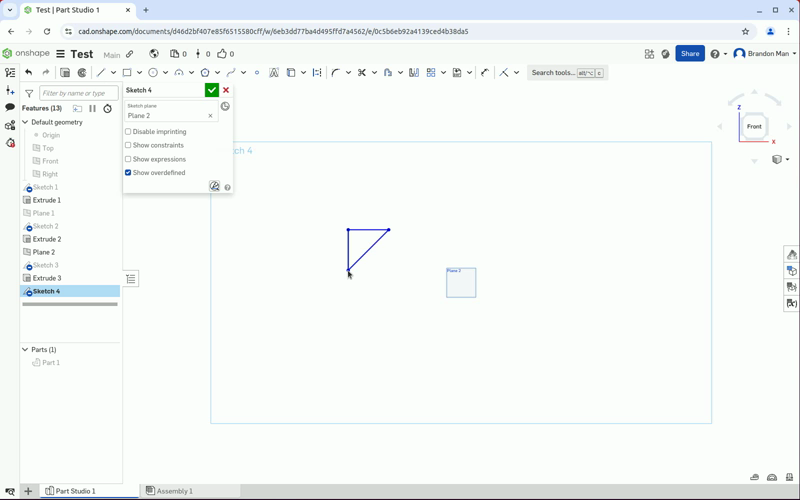
mouse_move(362, 245)
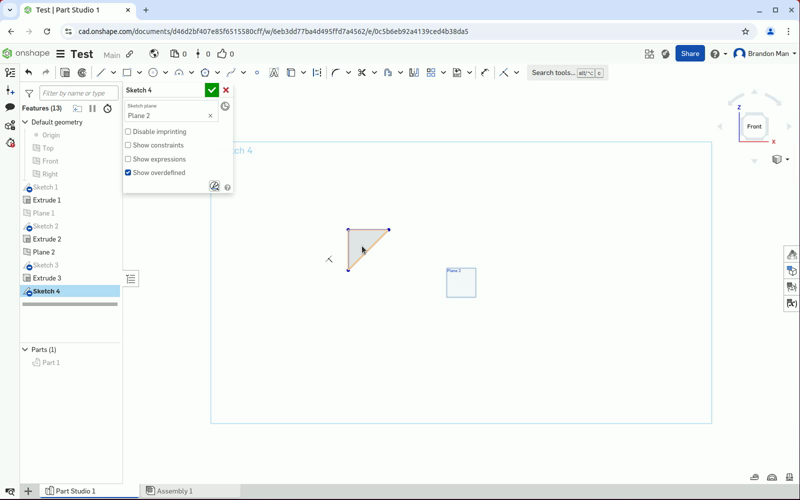
scroll(6)
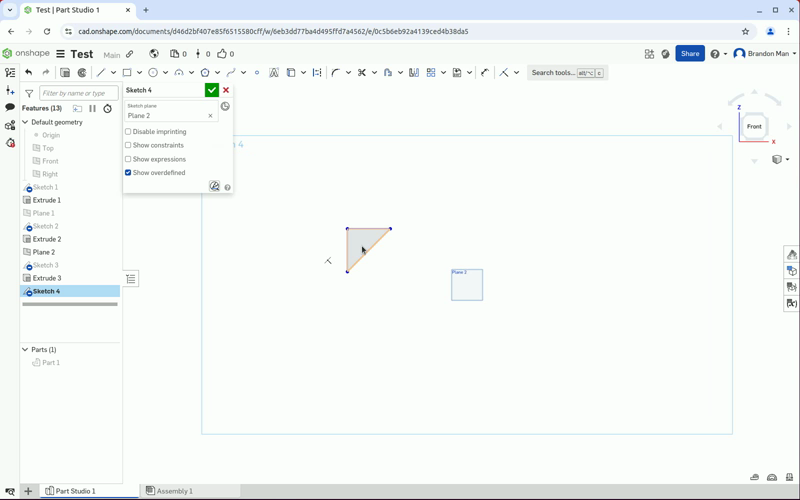
scroll(6)
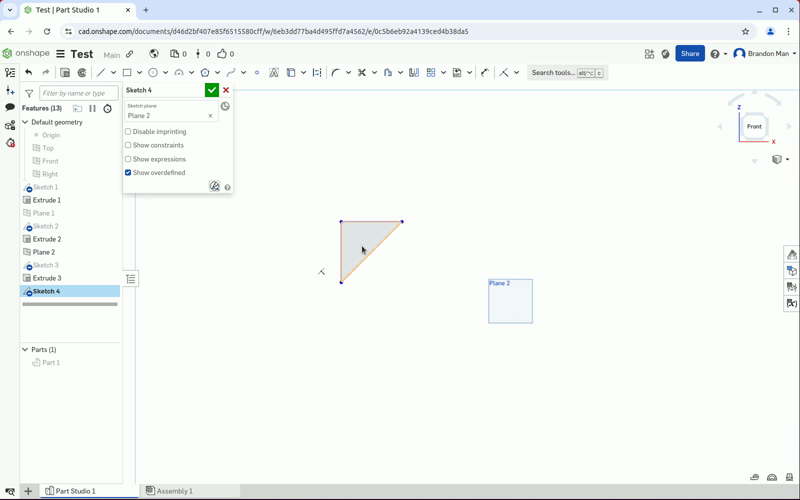
scroll(6)
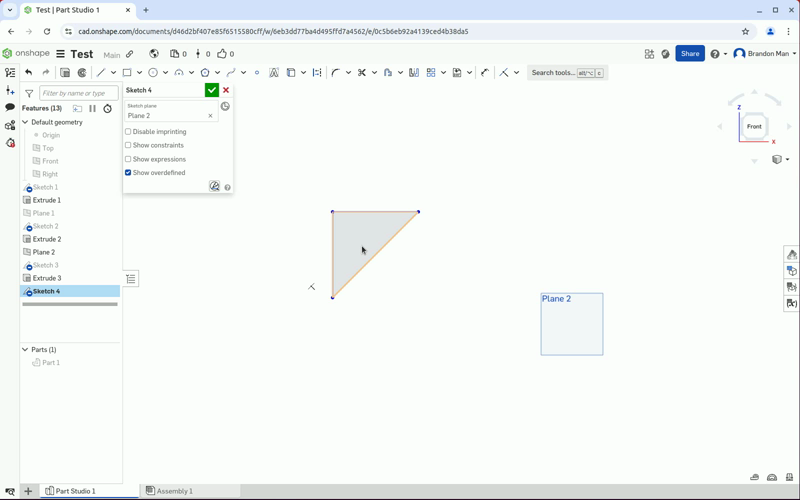
scroll(6)
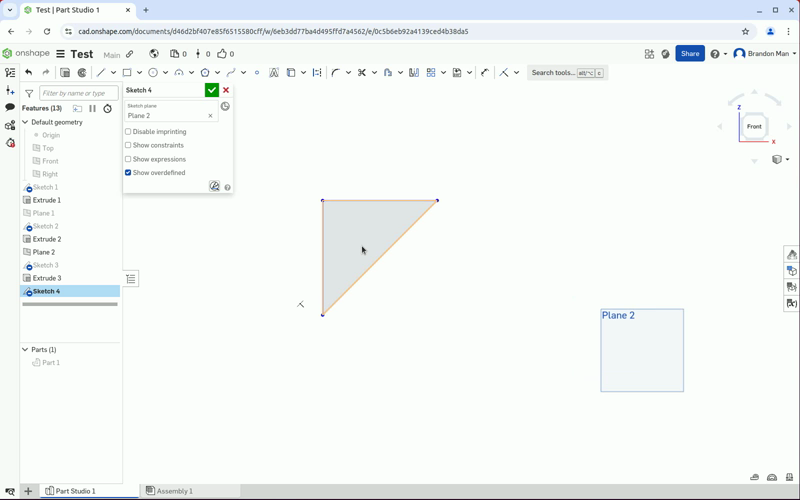
scroll(6)
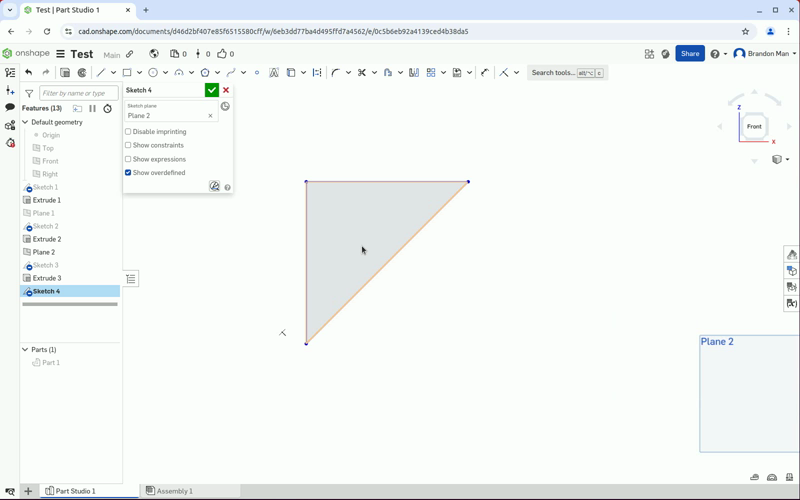
scroll(6)
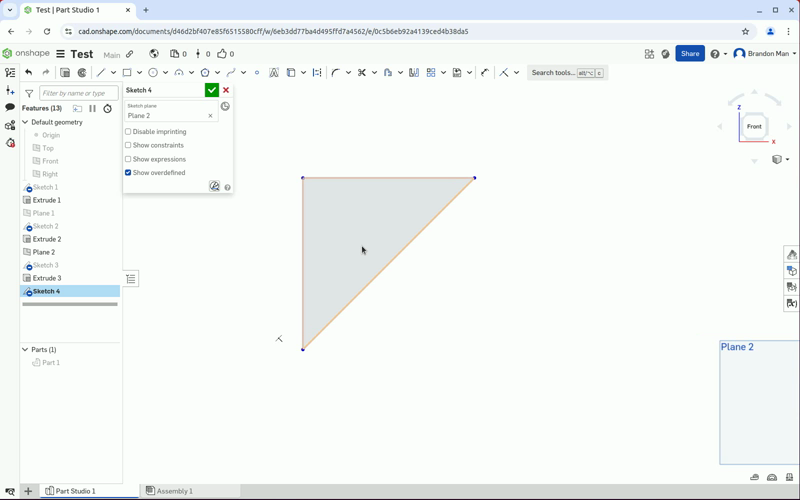
scroll(6)
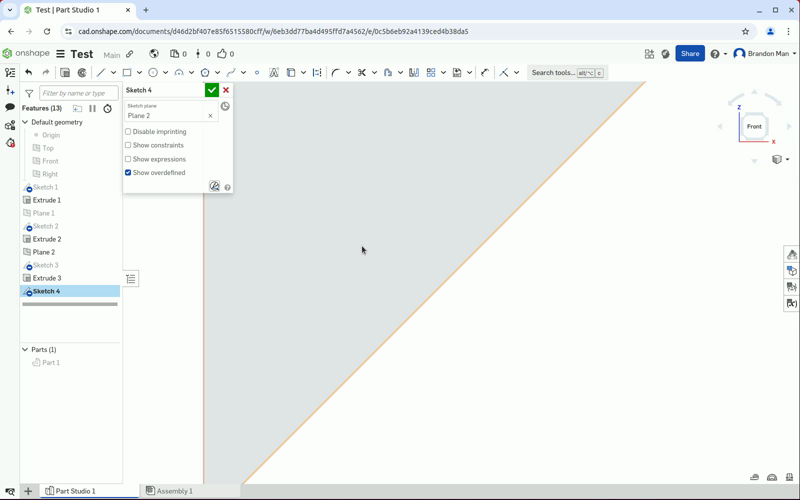
click(362, 245)
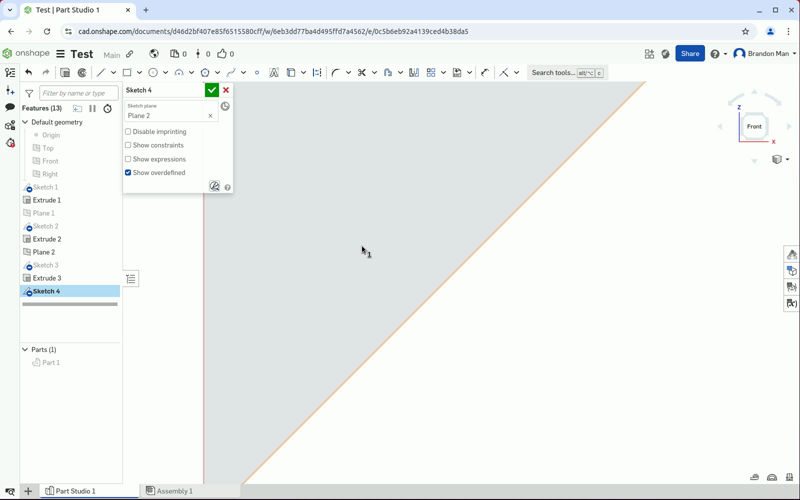
scroll(-6)
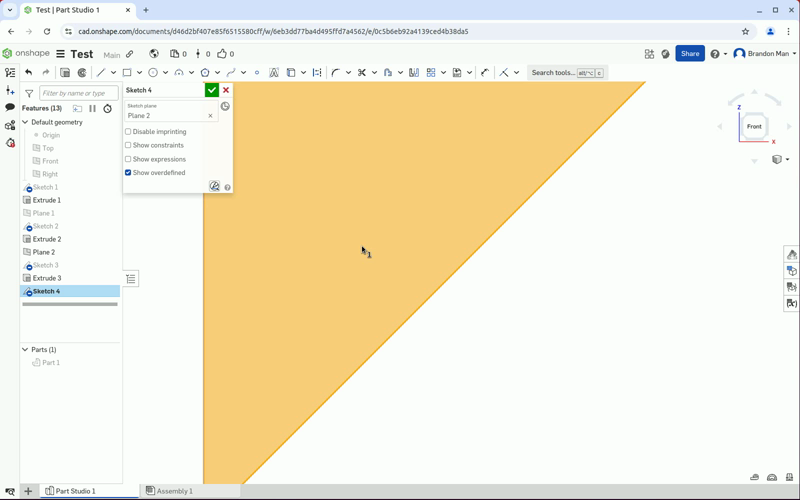
scroll(-6)
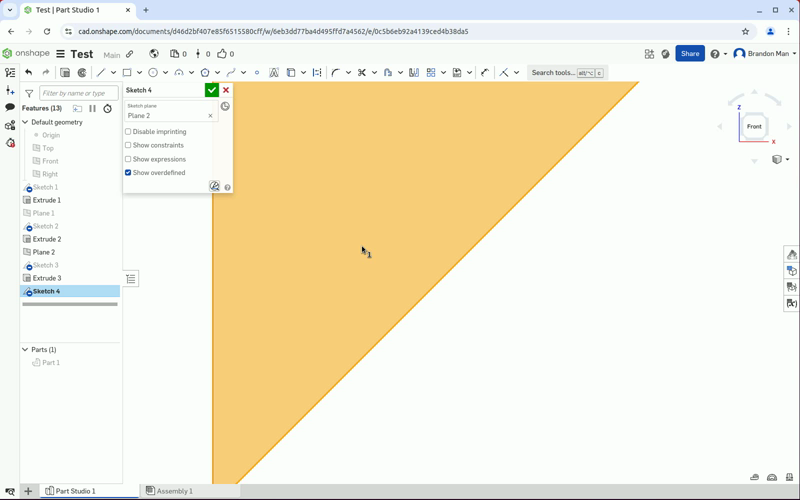
scroll(-6)
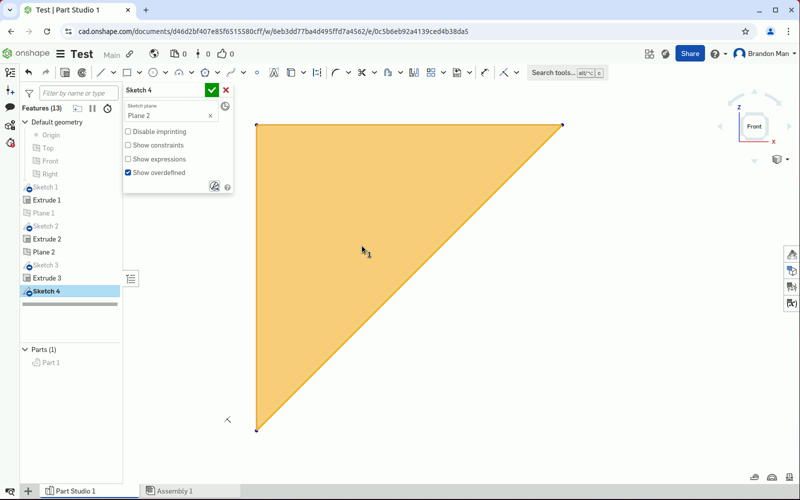
scroll(-6)
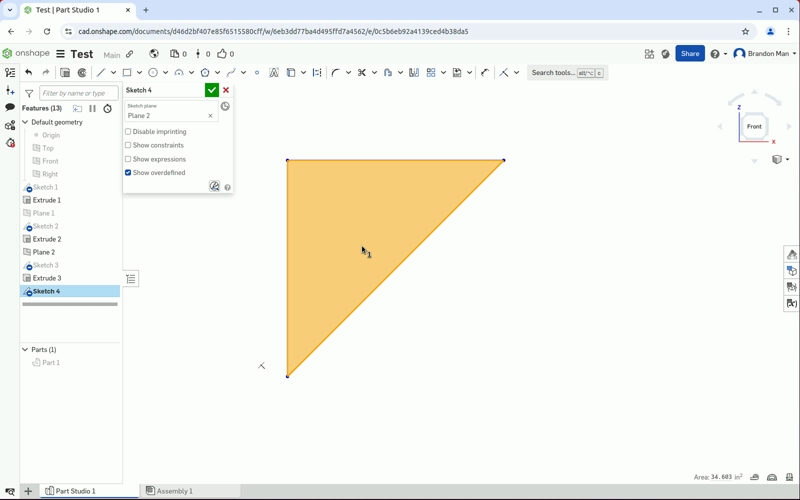
scroll(-6)
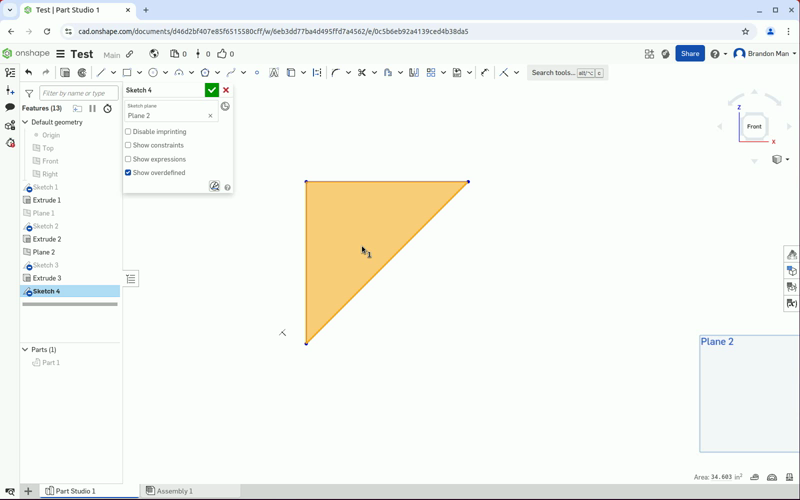
scroll(-6)
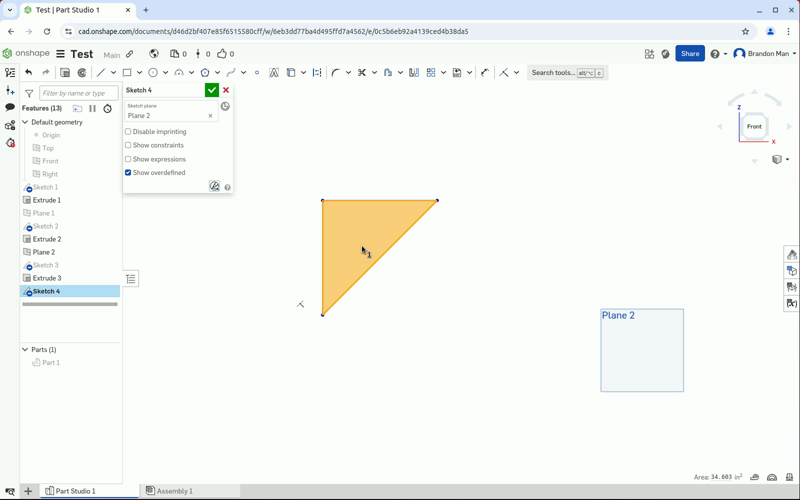
scroll(-6)
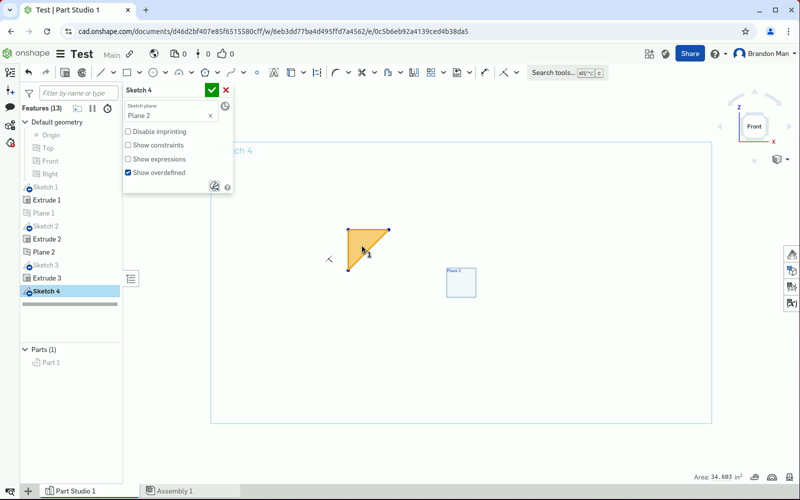
mouse_move(73, 352)
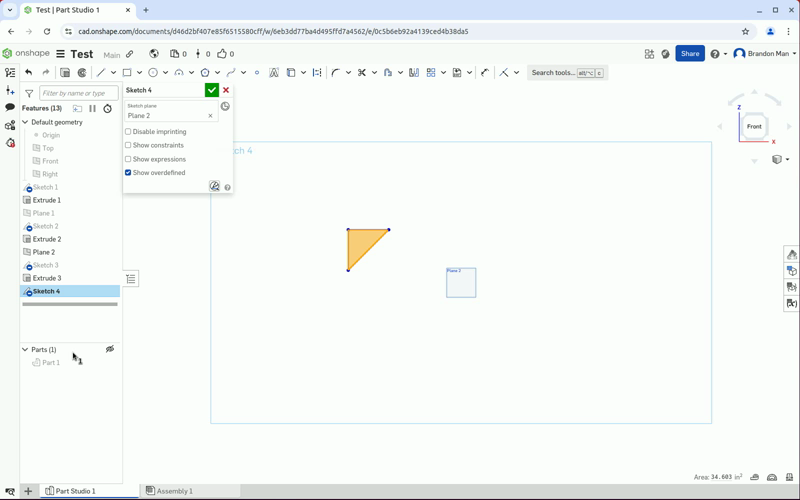
key(shift+y)
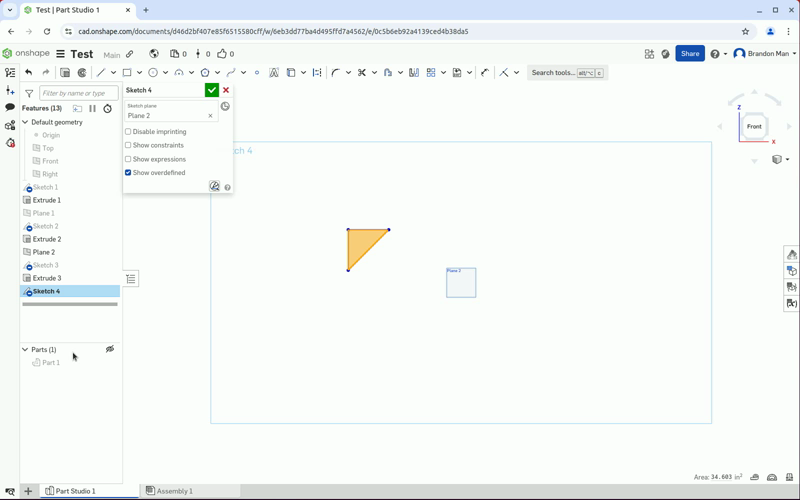
key(shift+e)
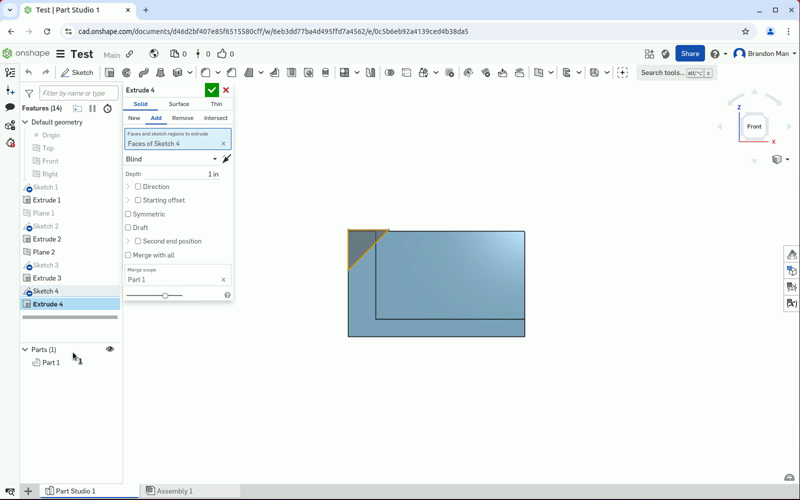
mouse_move(143, 106)
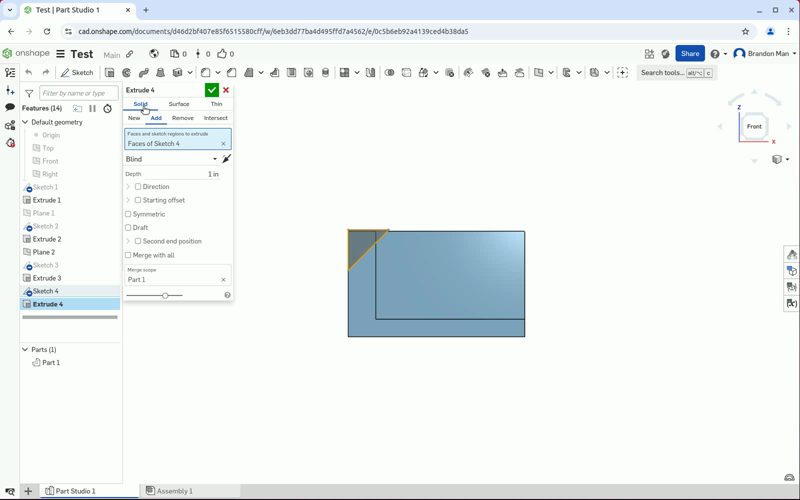
click(143, 106)
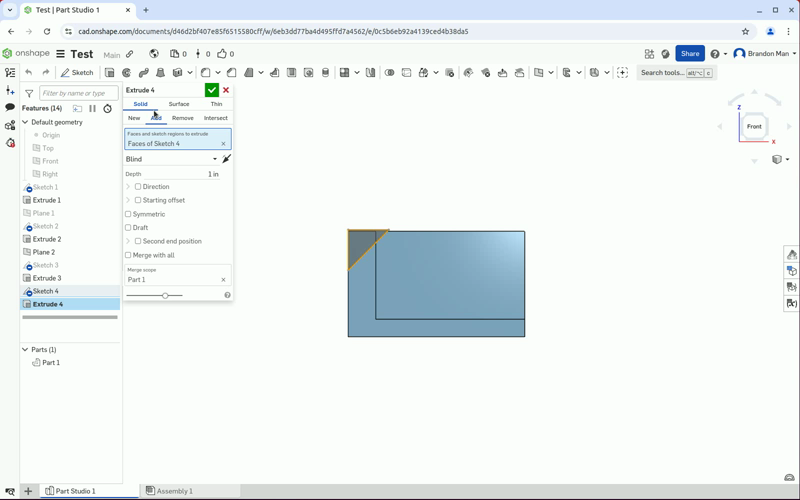
mouse_move(186, 120)
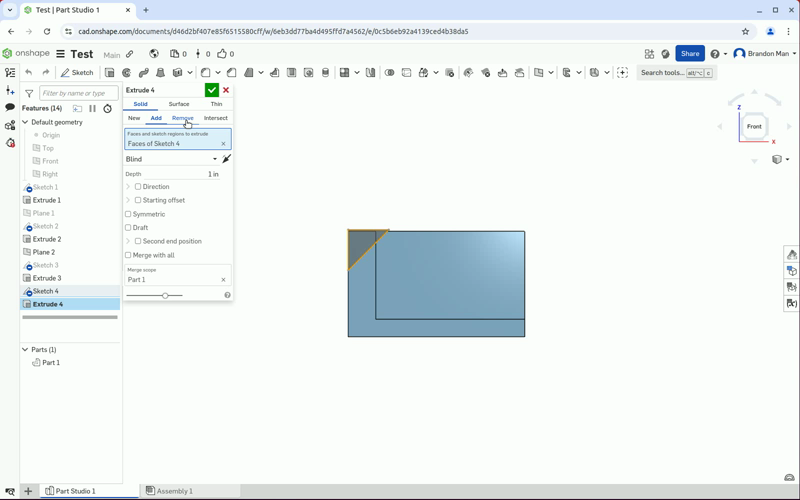
click(186, 120)
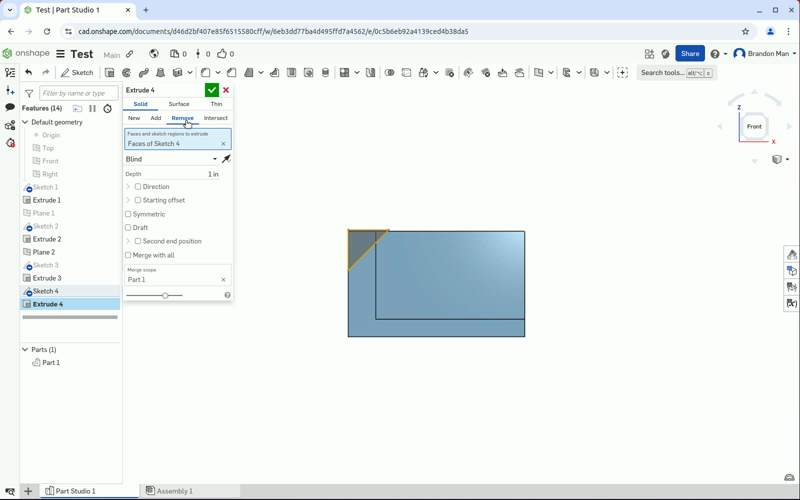
key(tab, 4)
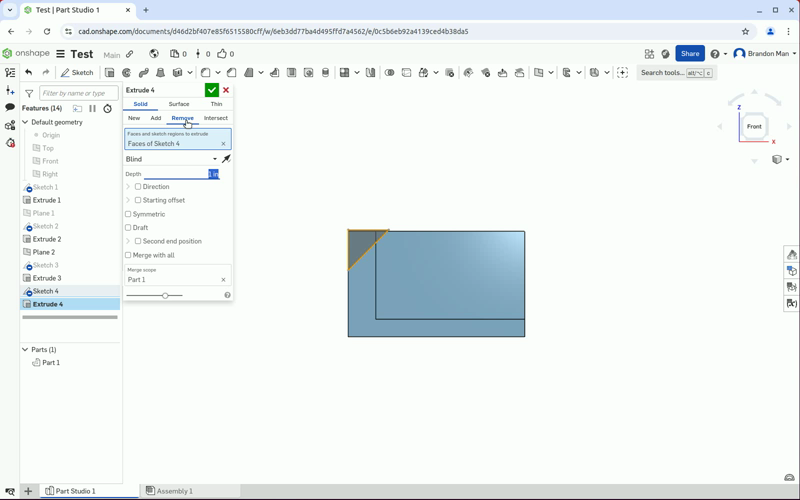
text(3.611)
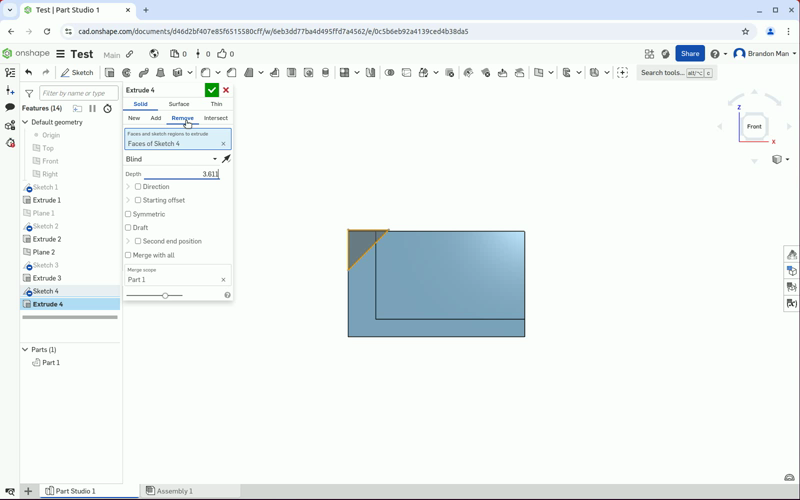
key(tab, 6)
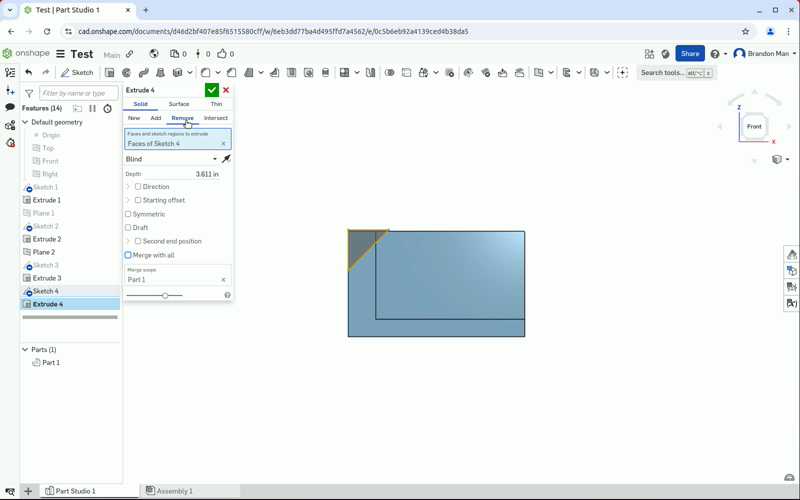
key(space)
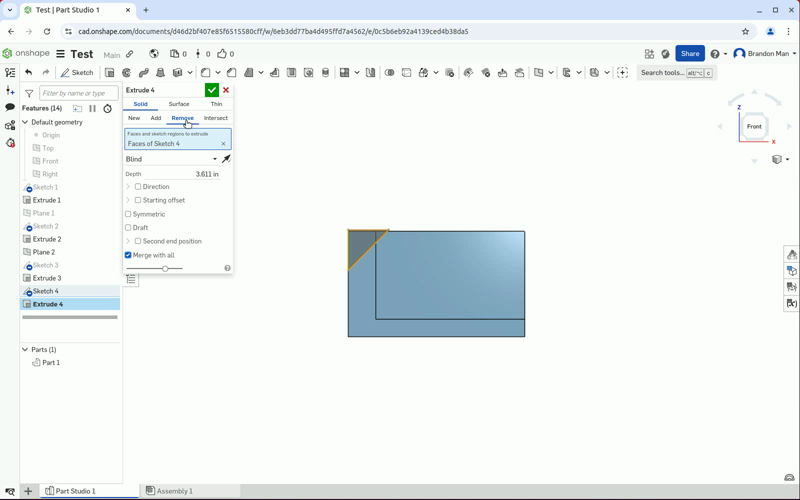
key(enter)
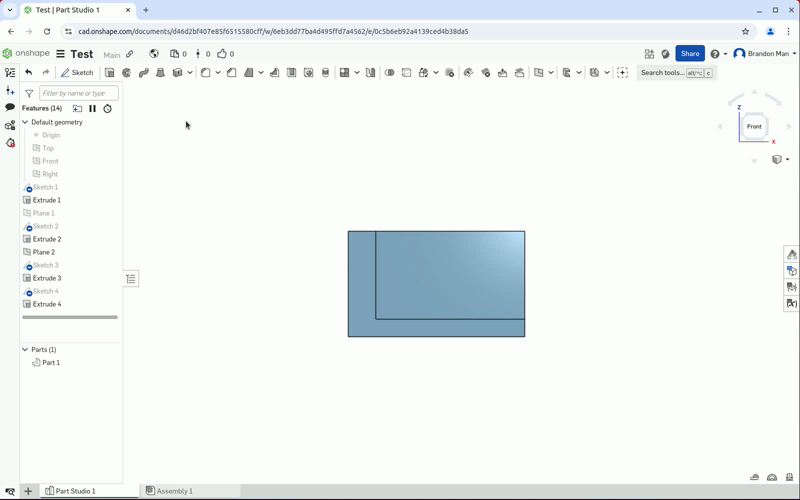
key(shift+h)
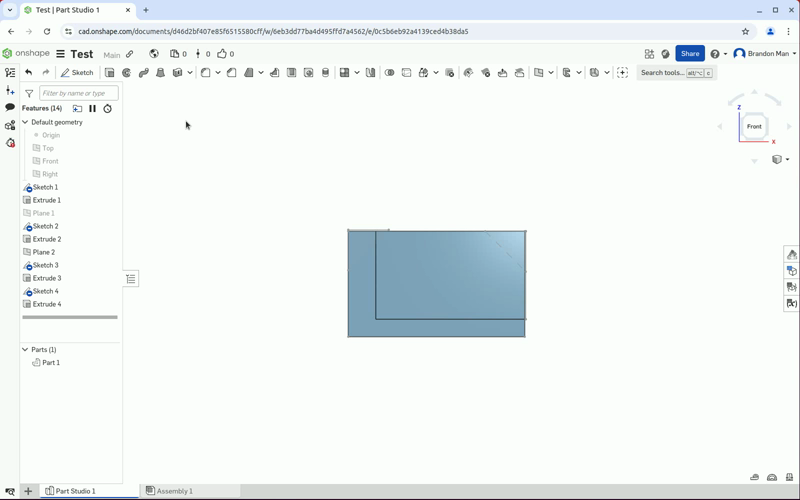
key(shift+h)
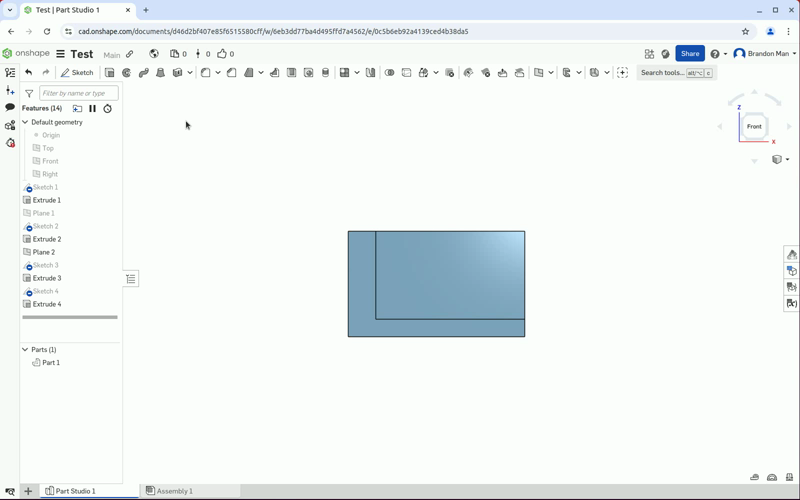
mouse_move(73, 189)
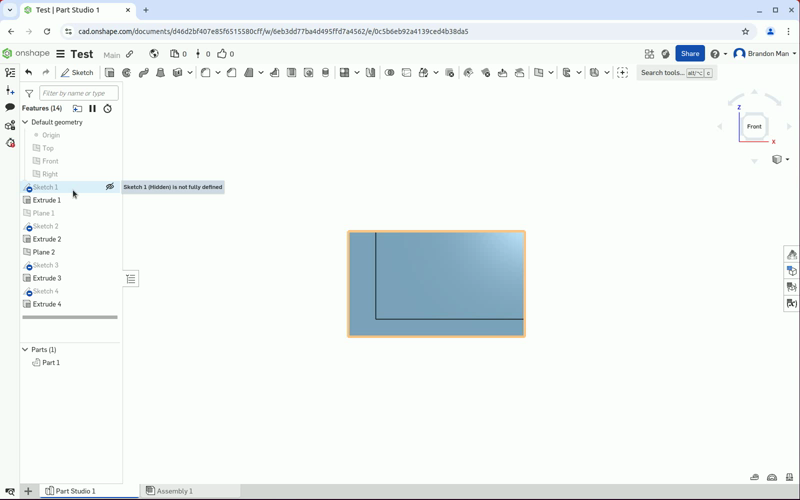
click(73, 189)
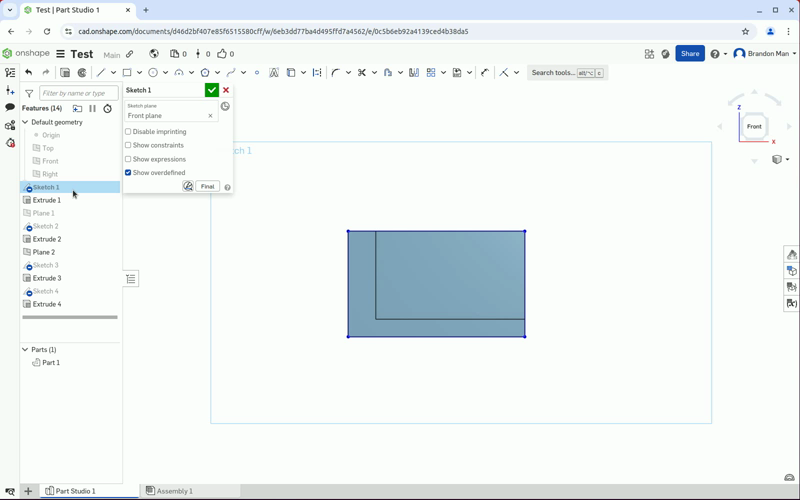
mouse_move(229, 92)
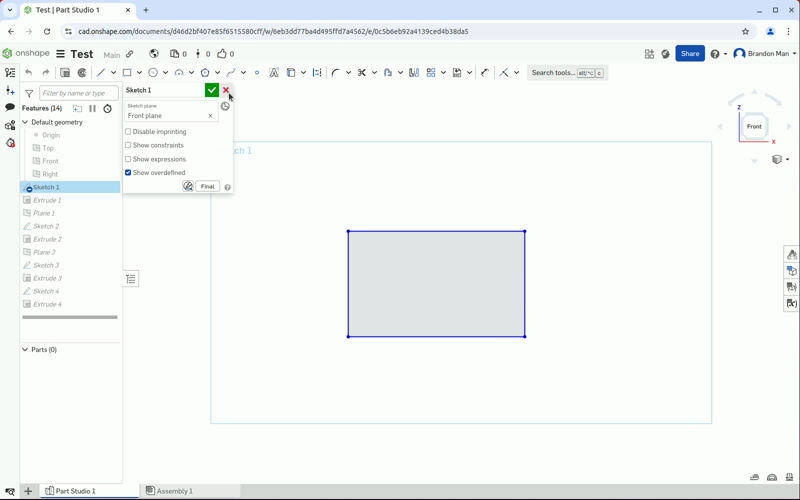
click(229, 92)
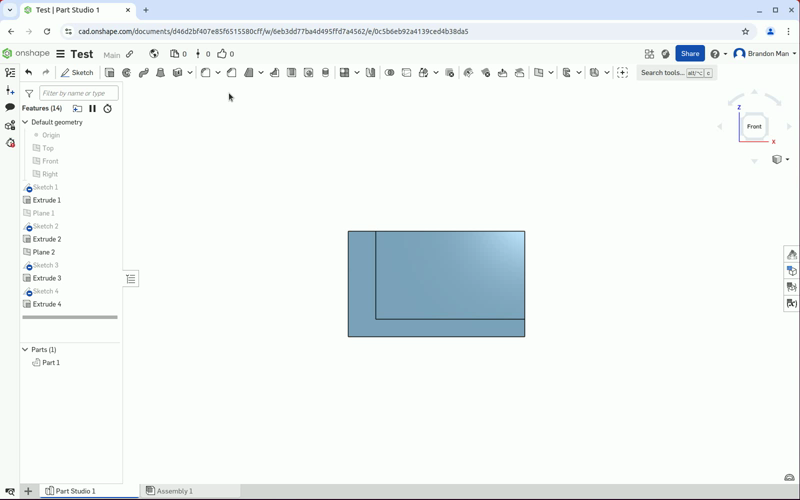
mouse_move(73, 352)
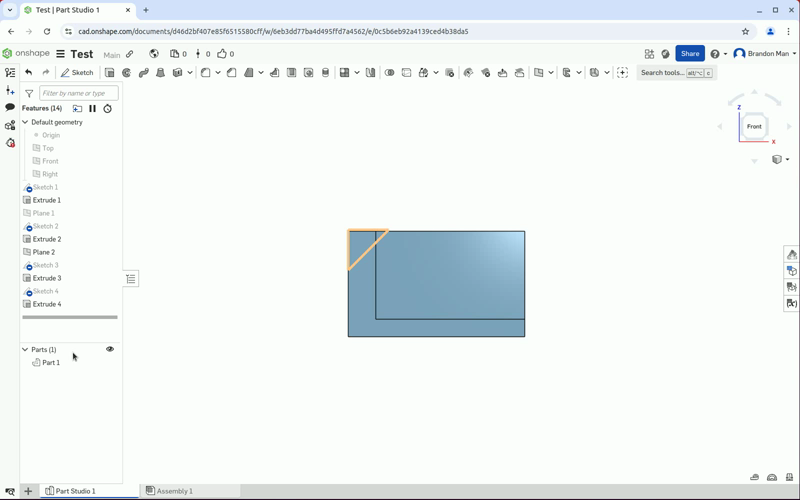
key(y)
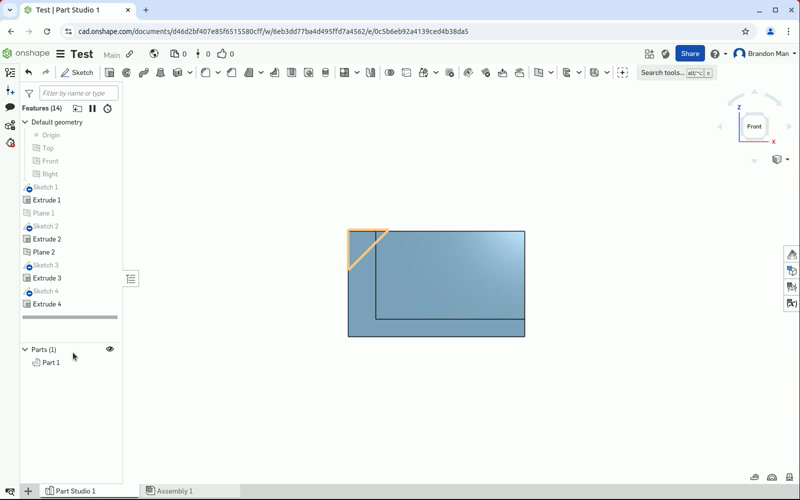
key(shift+p)
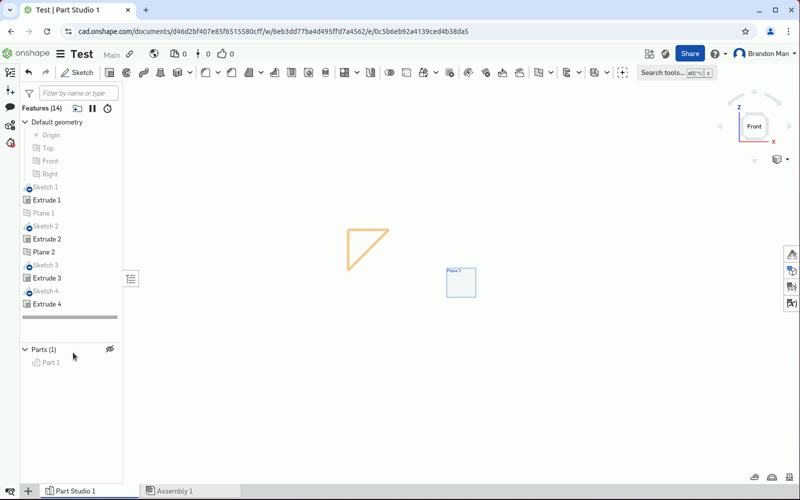
key(space)
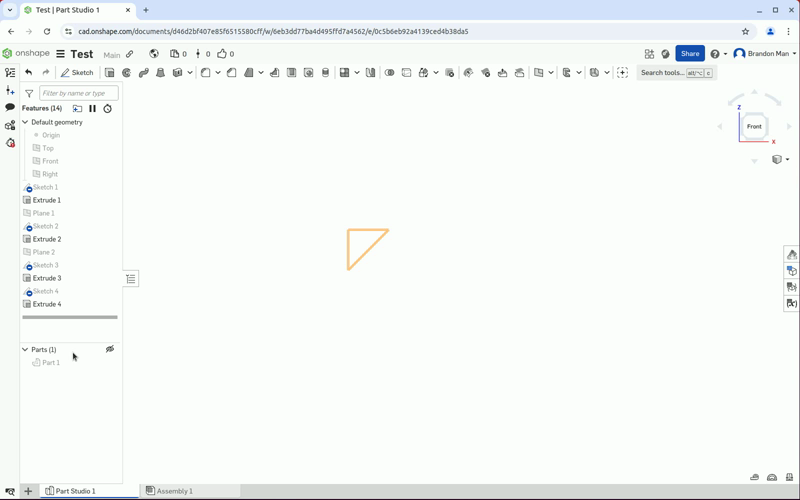
key_down(shift)
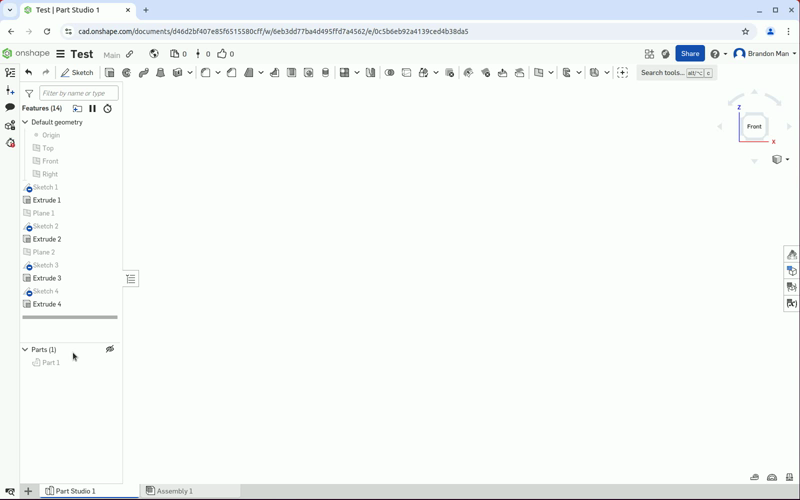
key(down)
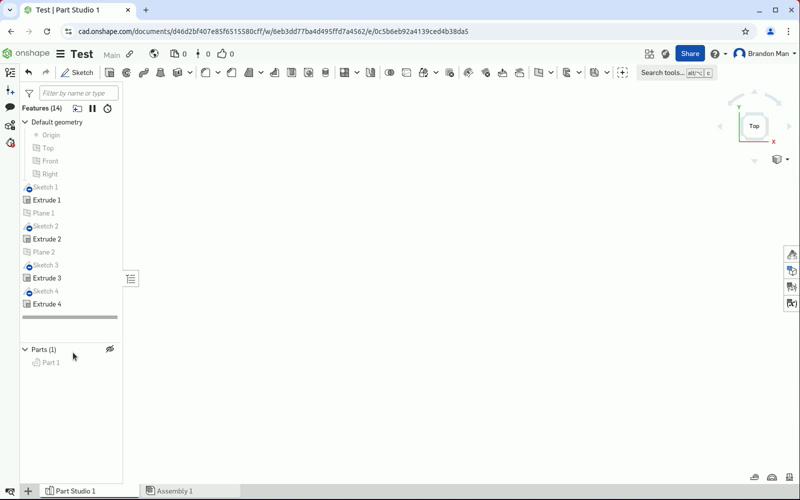
key_up(shift)
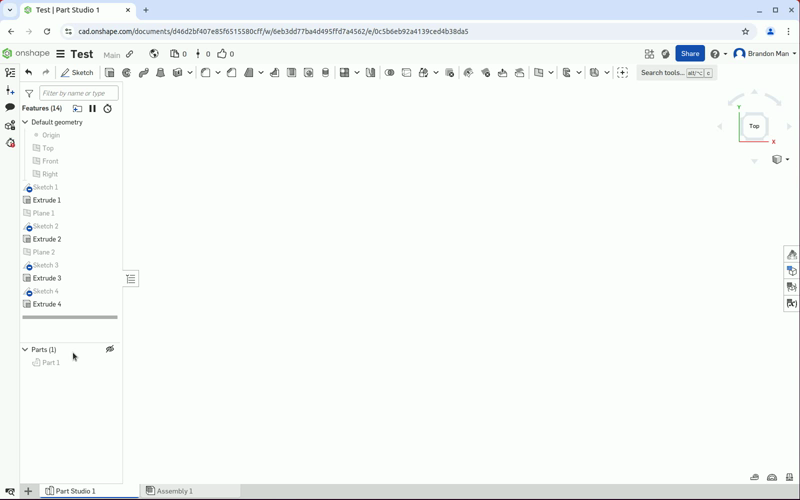
mouse_move(73, 352)
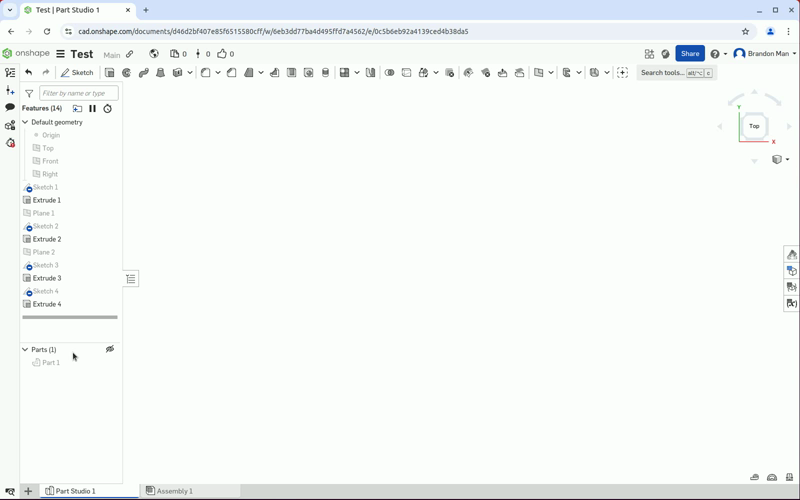
key(shift+y)
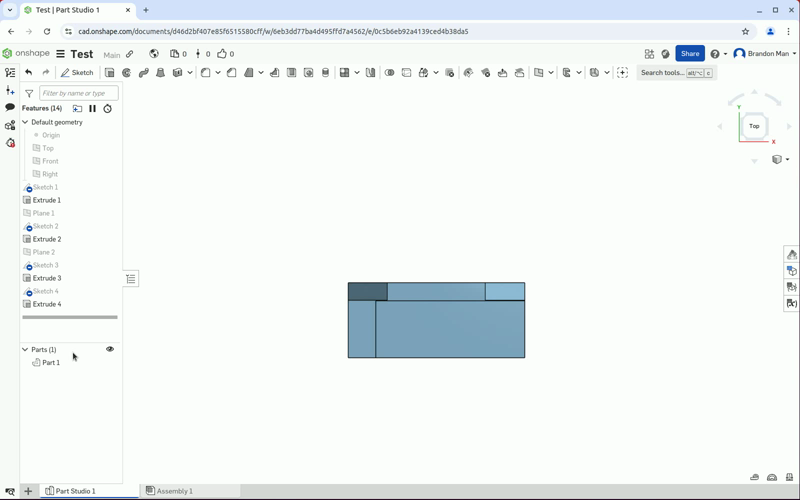
mouse_move(541, 75)
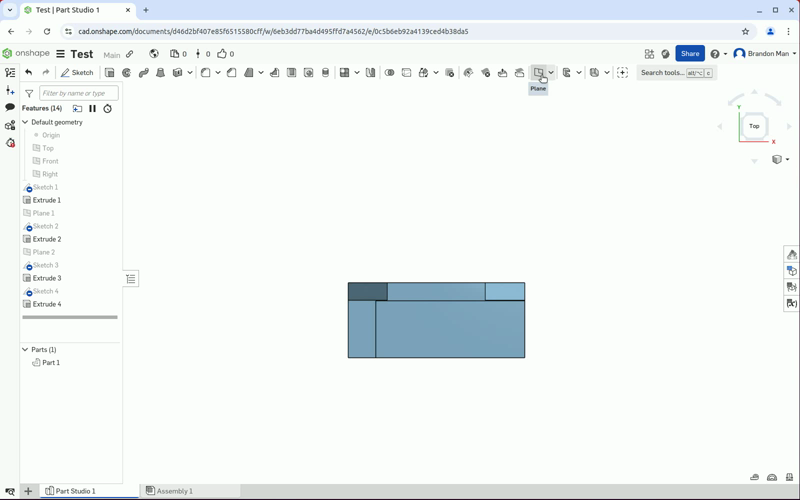
click(541, 75)
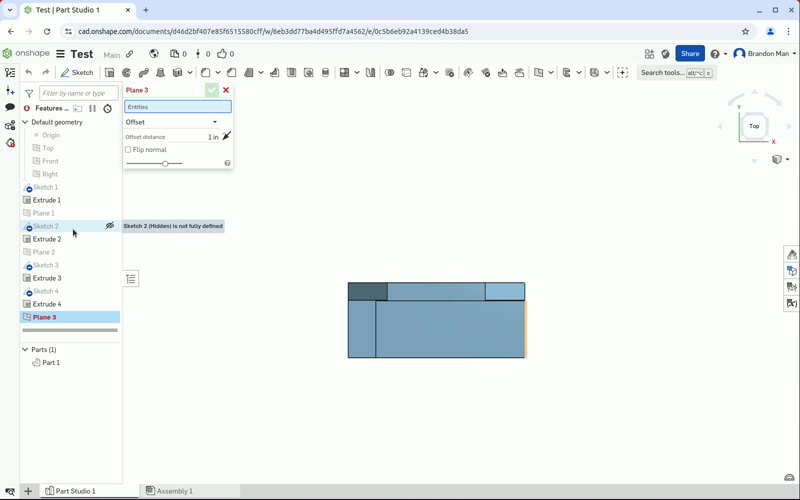
scroll(3)
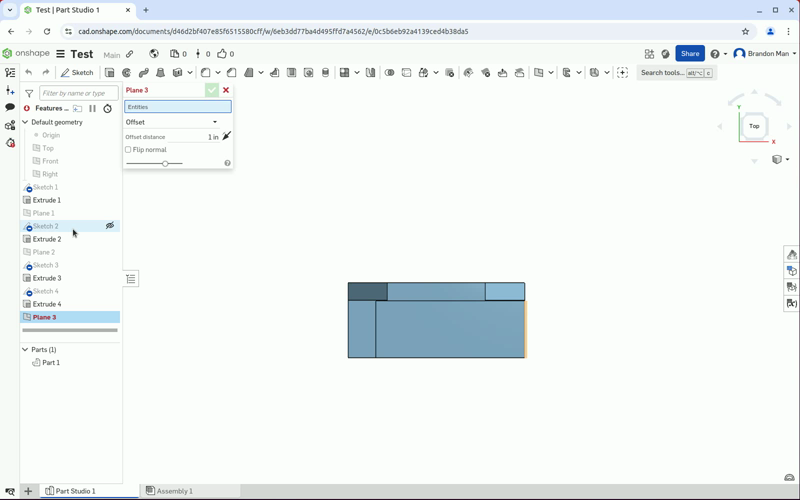
mouse_move(73, 150)
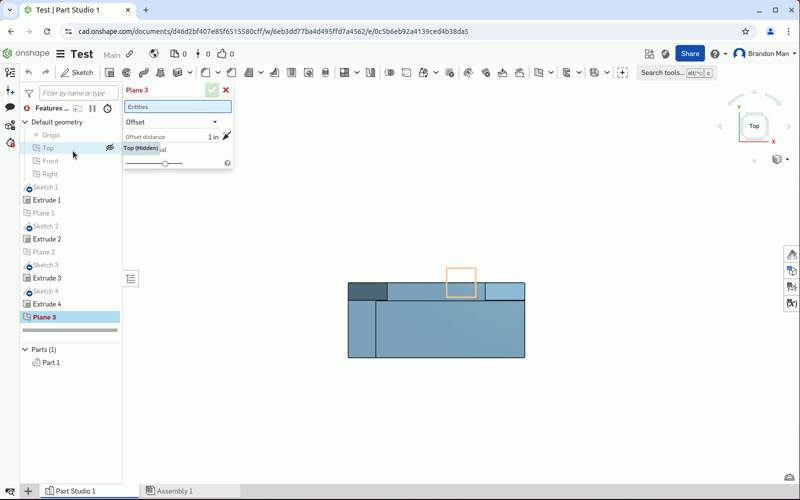
click(73, 150)
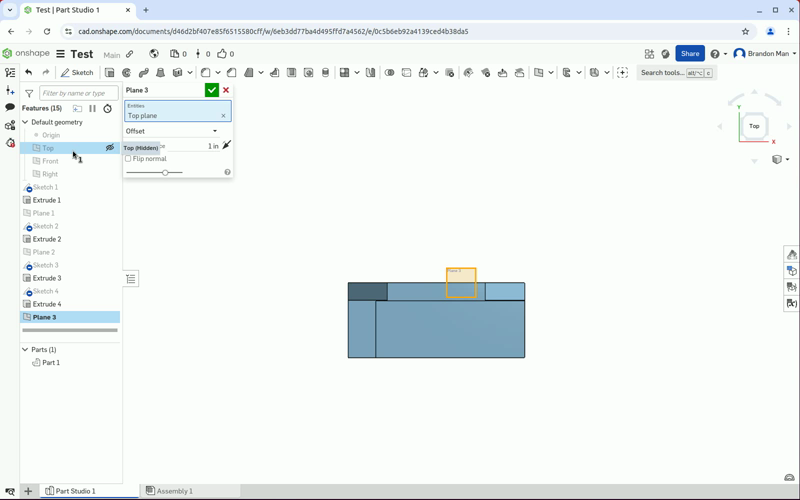
key(tab, 2)
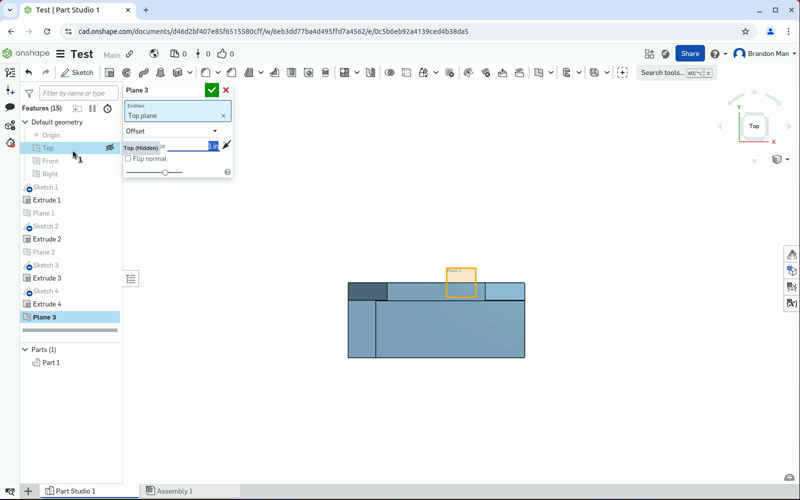
text(7.456)
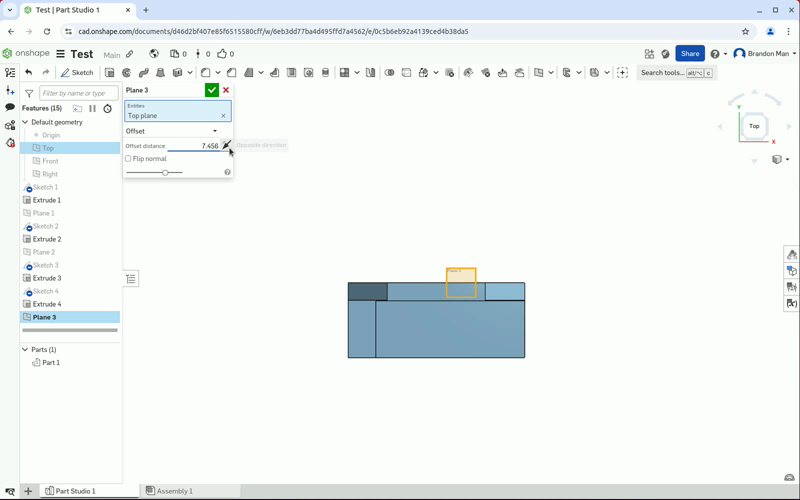
mouse_move(229, 147)
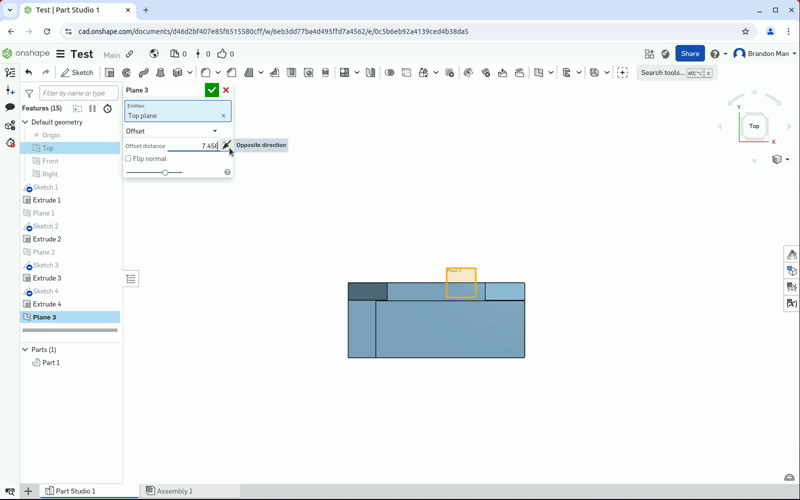
click(229, 147)
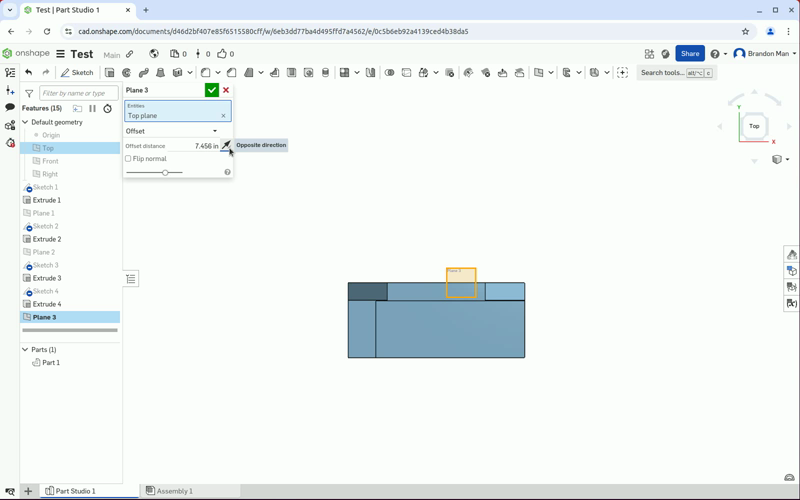
key(enter, 2)
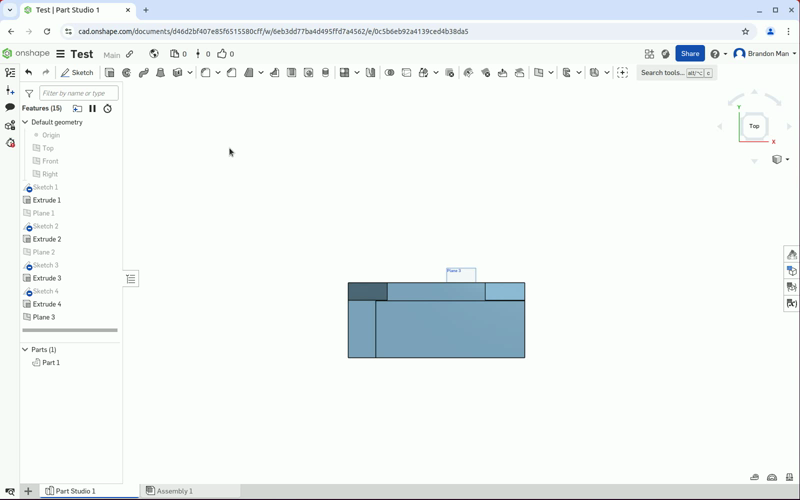
key(shift+s)
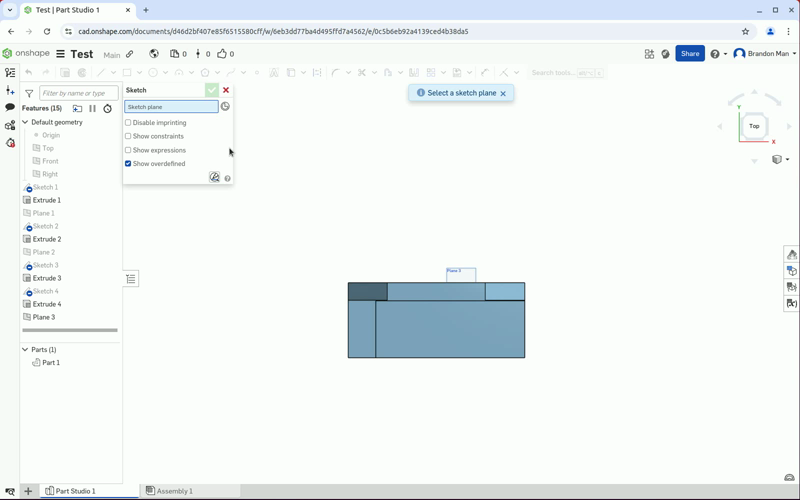
mouse_move(73, 319)
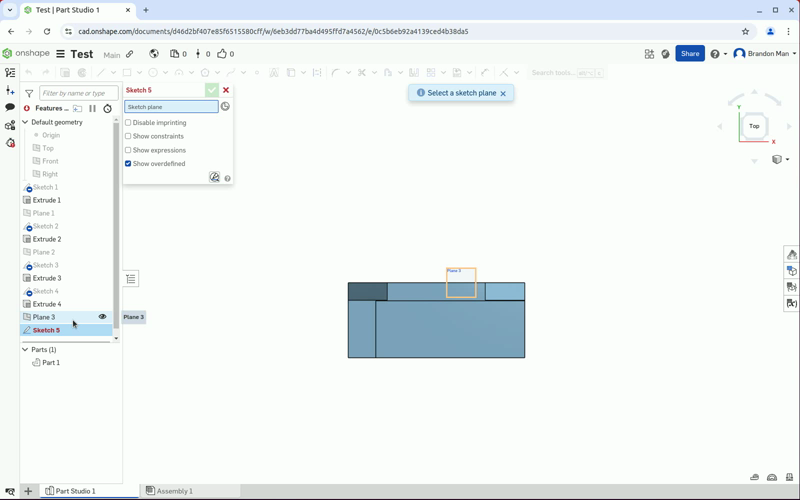
click(73, 319)
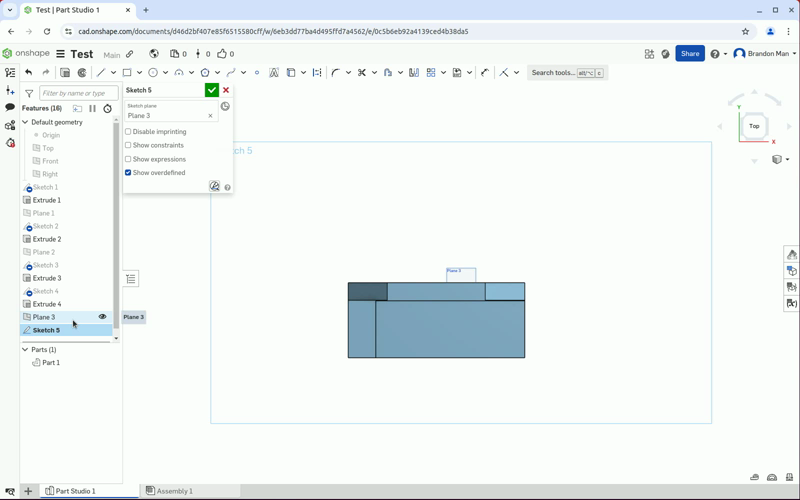
mouse_move(73, 352)
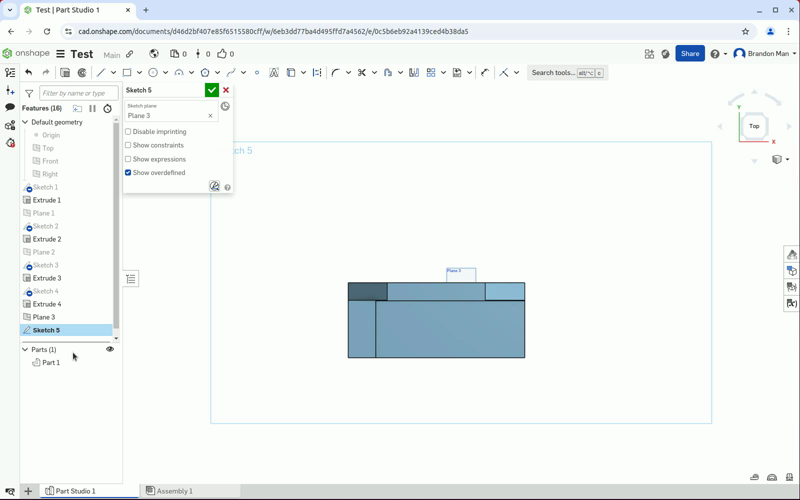
key(y)
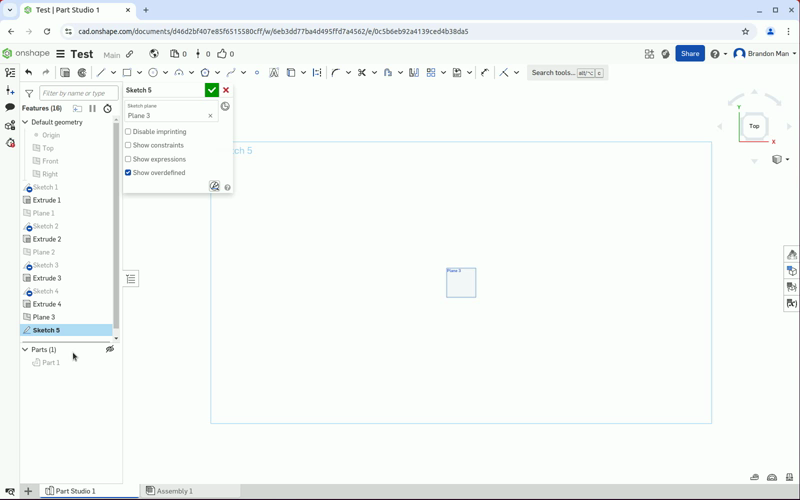
key(l)
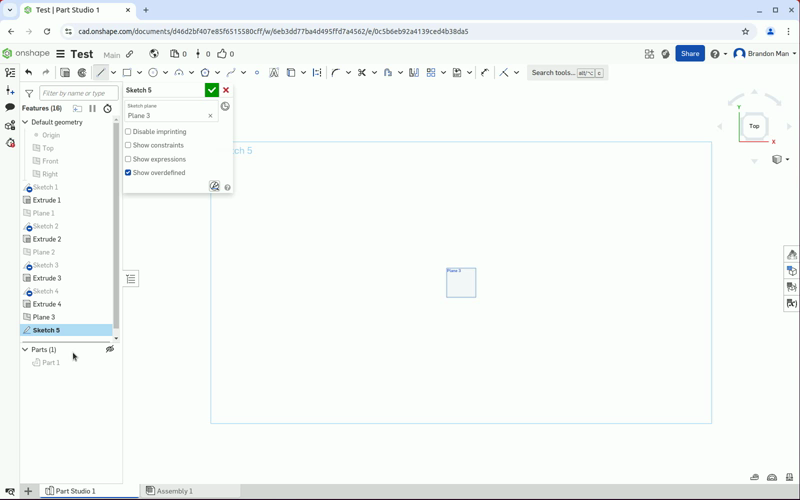
key_down(shift)
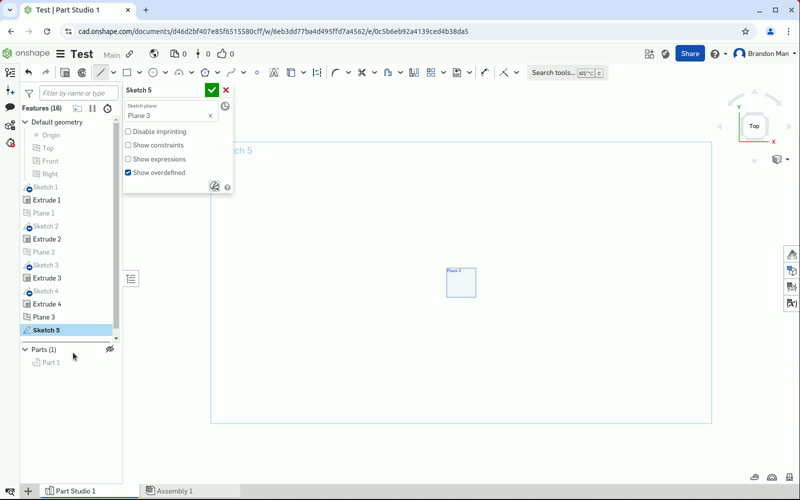
mouse_move(436, 357)
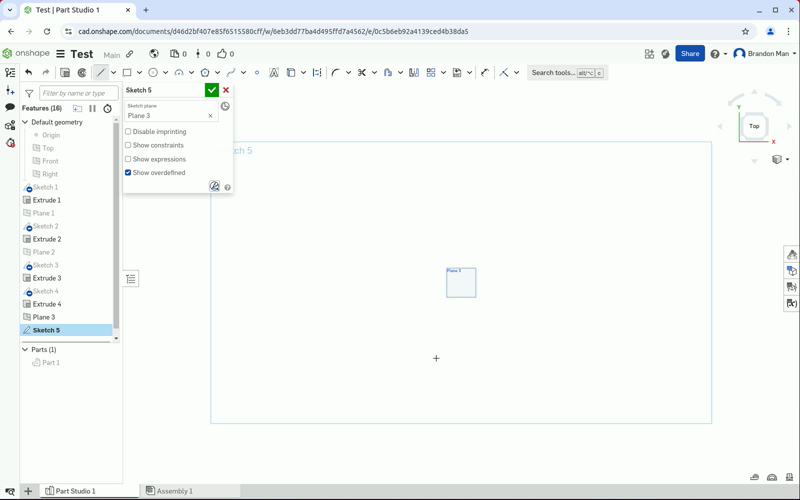
click(436, 357)
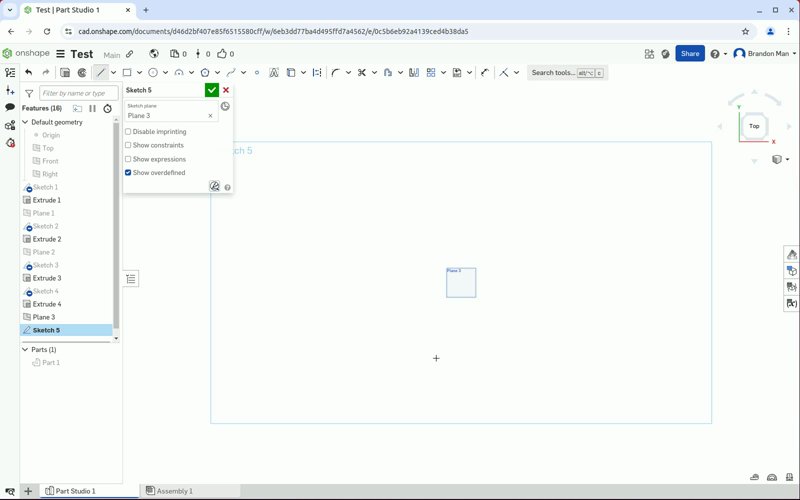
key_up(shift)
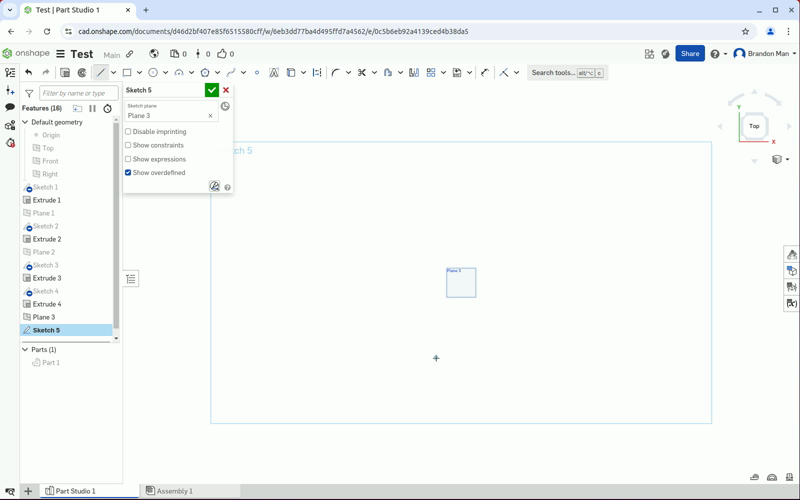
key_down(shift)
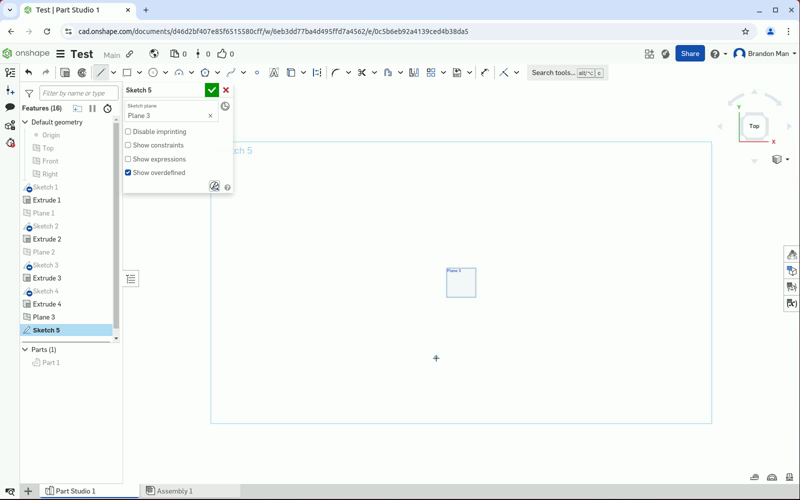
mouse_move(524, 357)
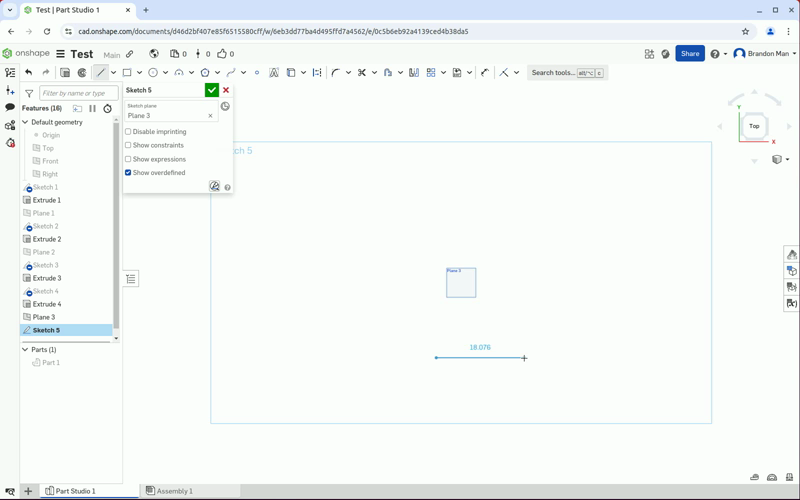
click(524, 357)
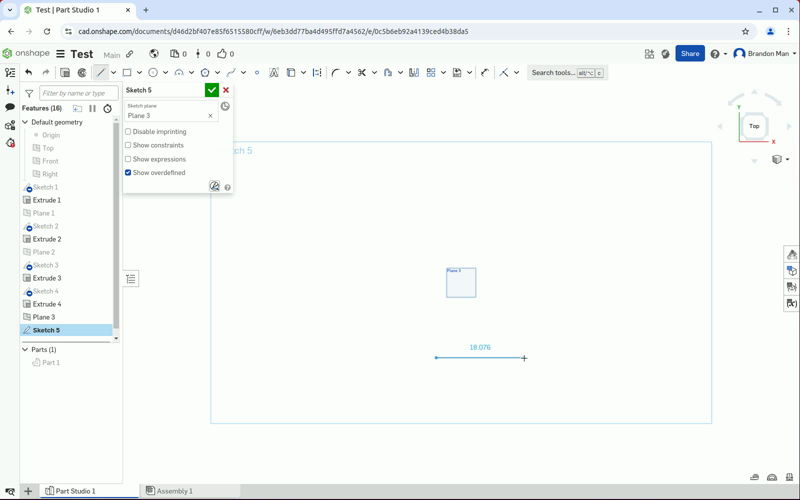
key_up(shift)
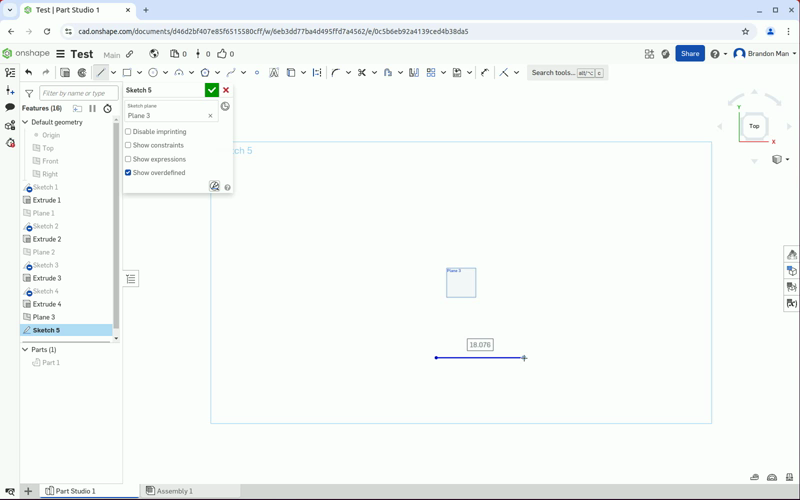
key_down(shift)
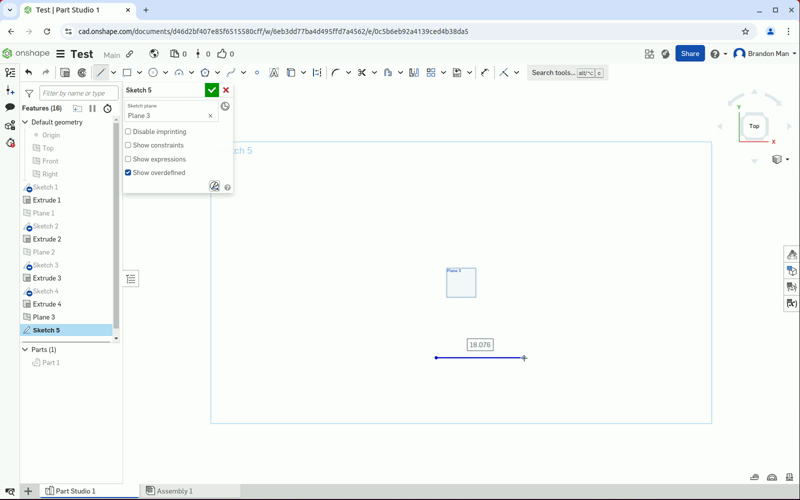
mouse_move(554, 357)
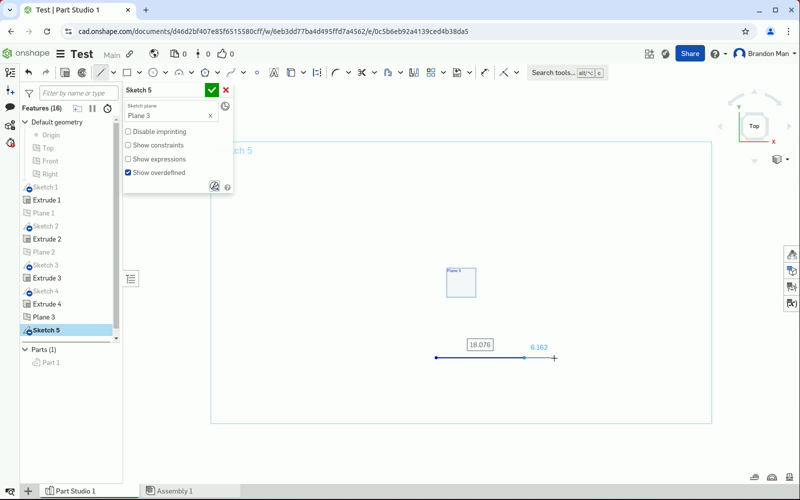
mouse_move(524, 331)
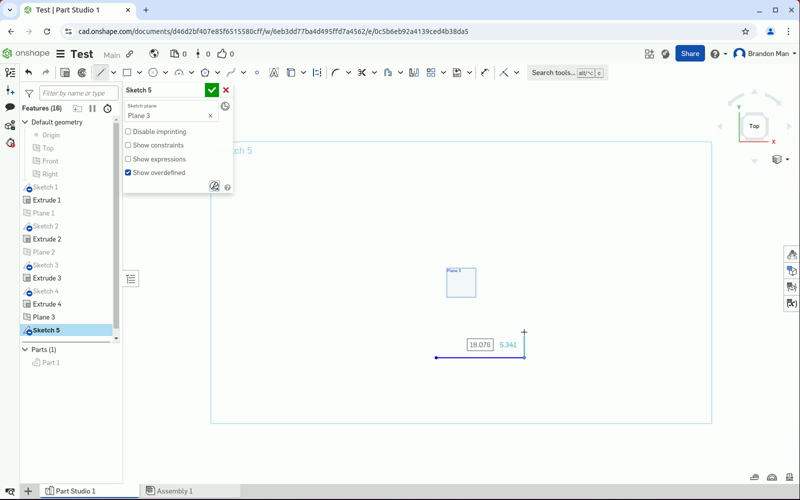
click(524, 331)
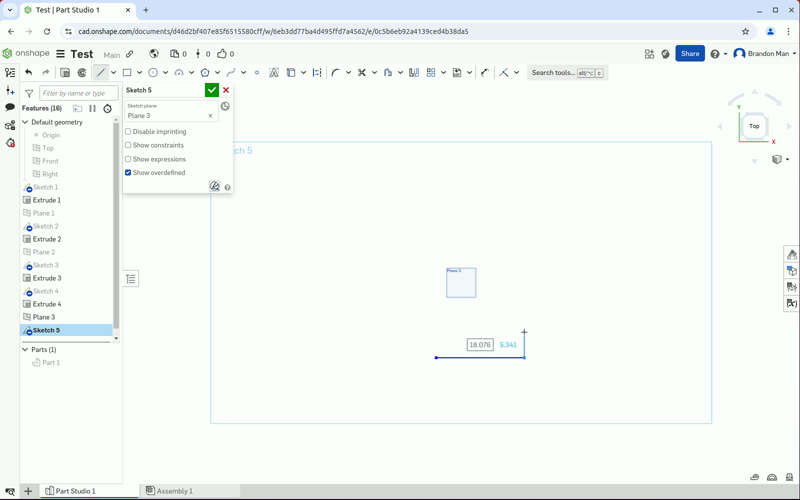
key_up(shift)
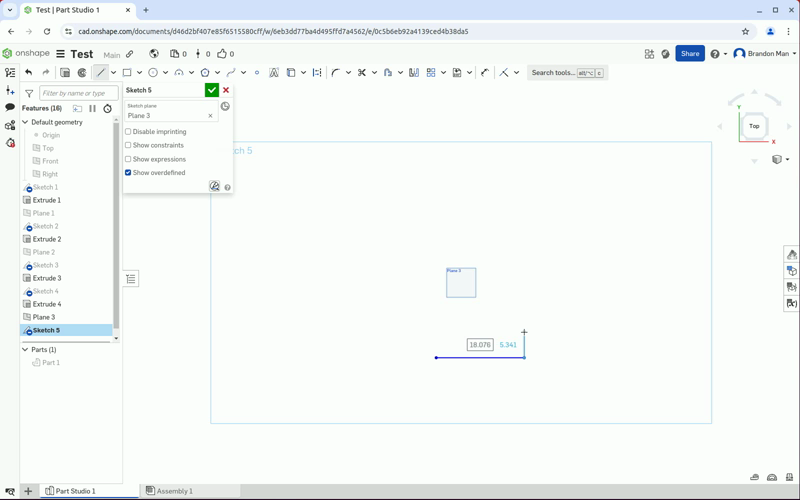
key_down(shift)
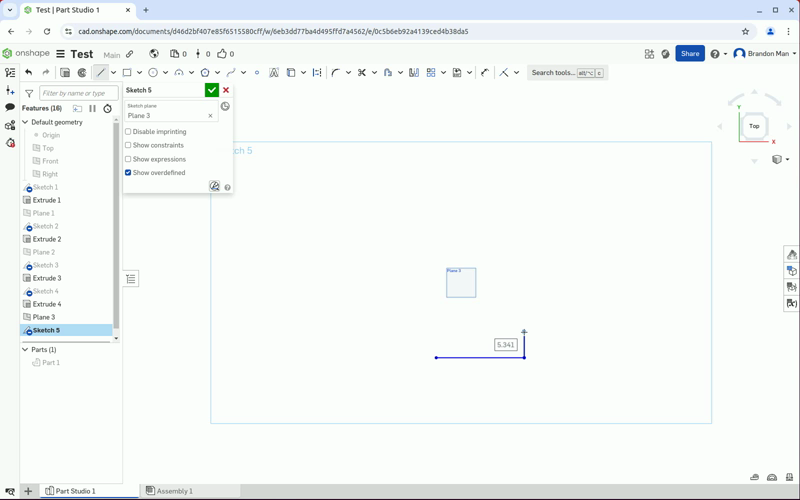
mouse_move(436, 357)
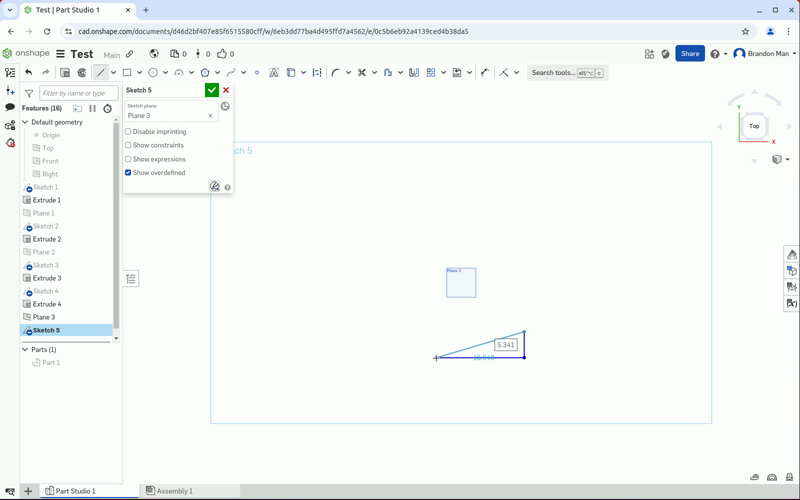
key_up(shift)
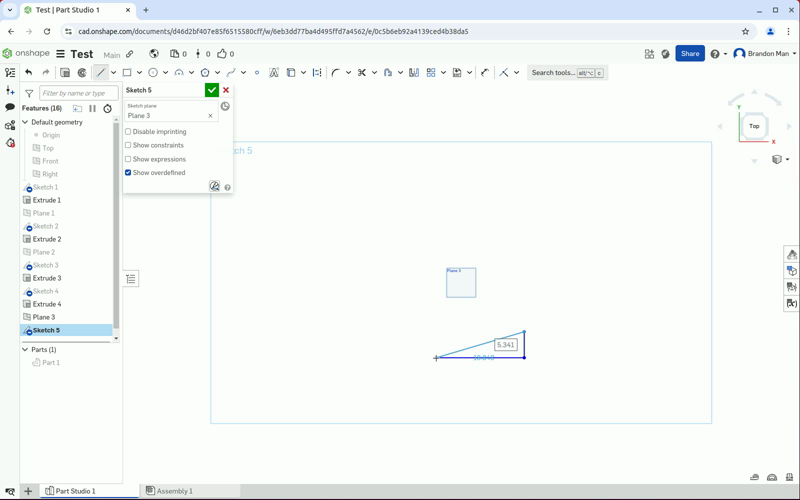
click(436, 357)
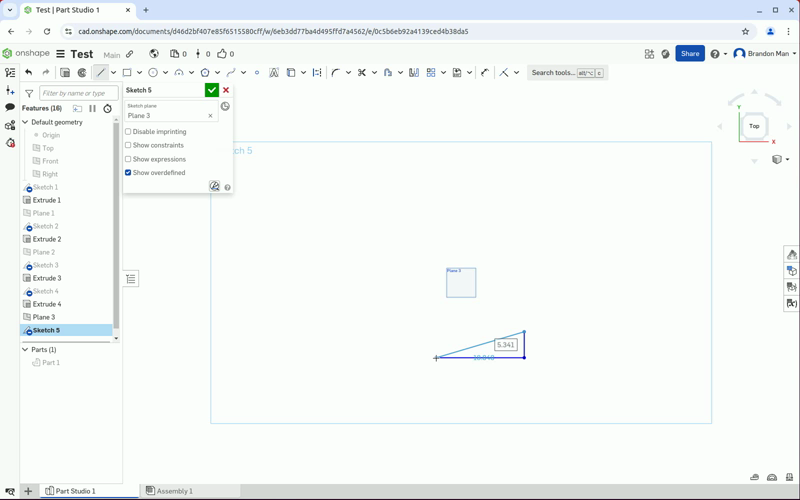
key(esc)
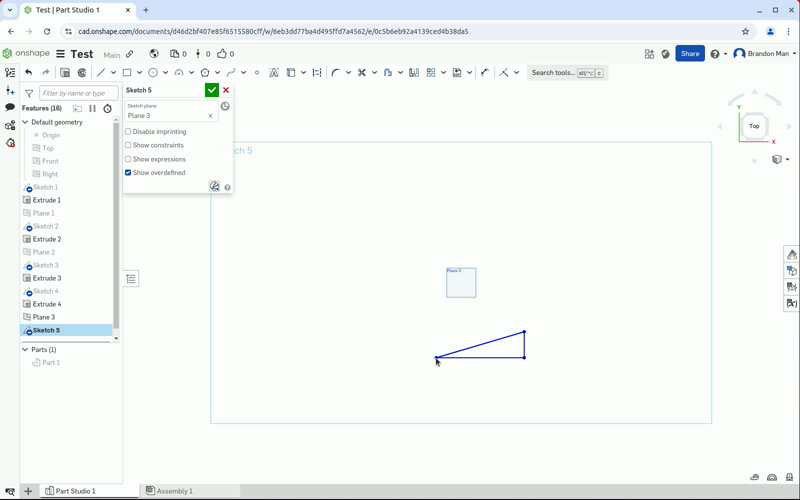
mouse_move(493, 355)
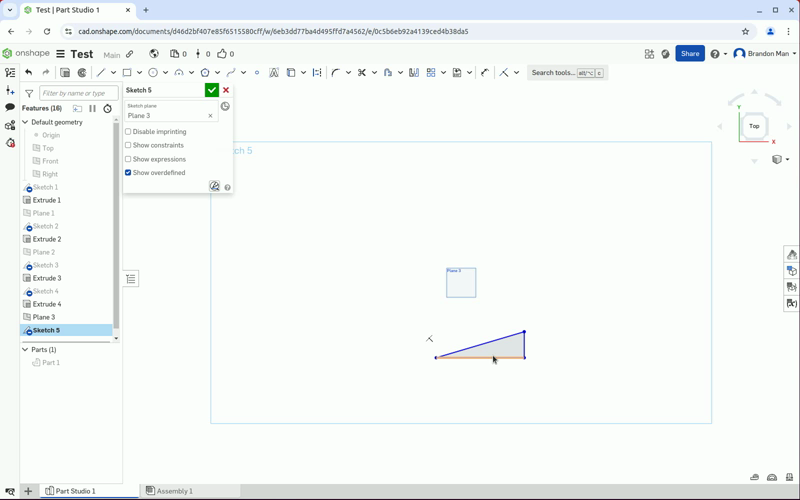
scroll(6)
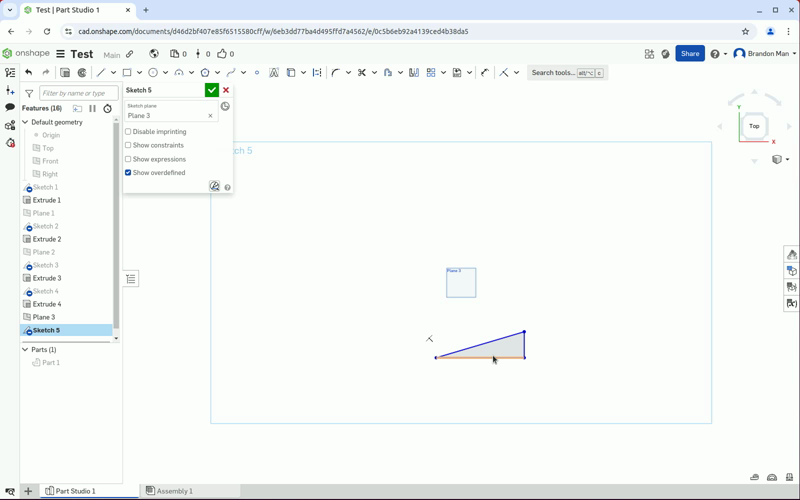
scroll(6)
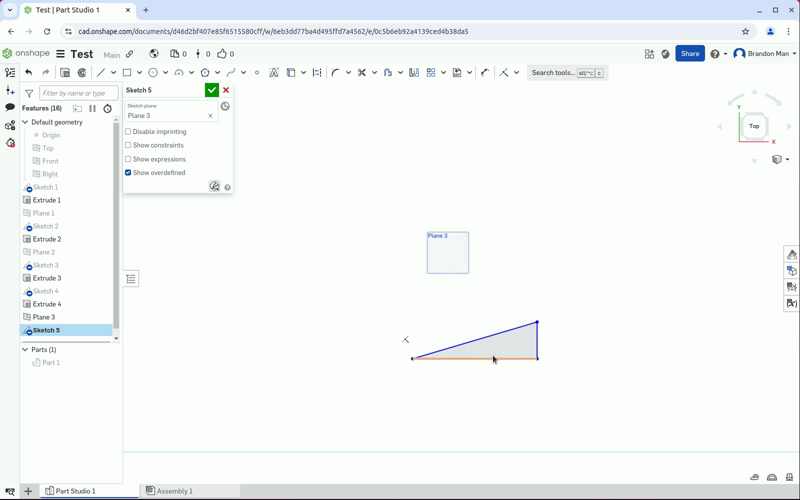
scroll(6)
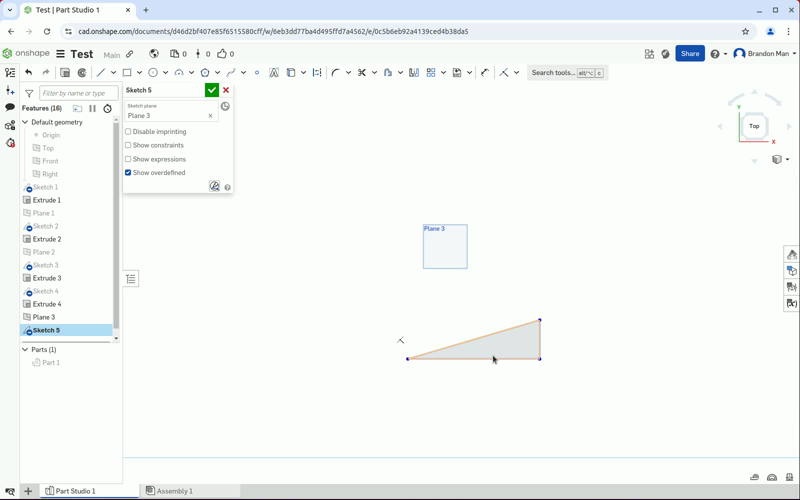
scroll(6)
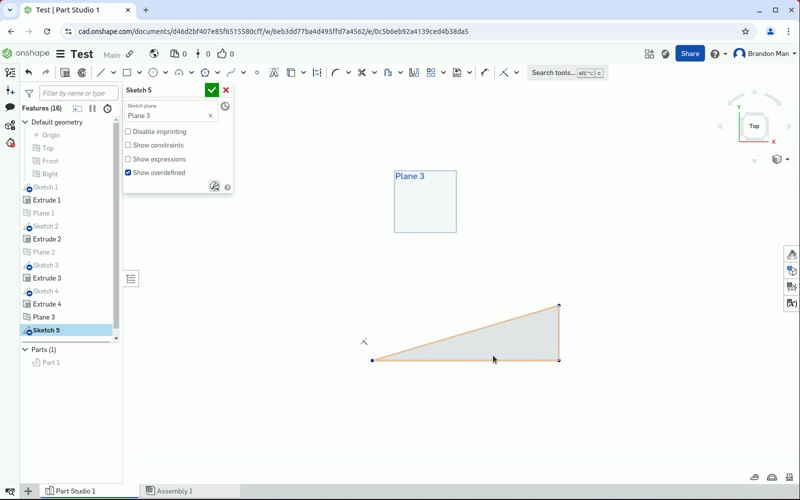
scroll(6)
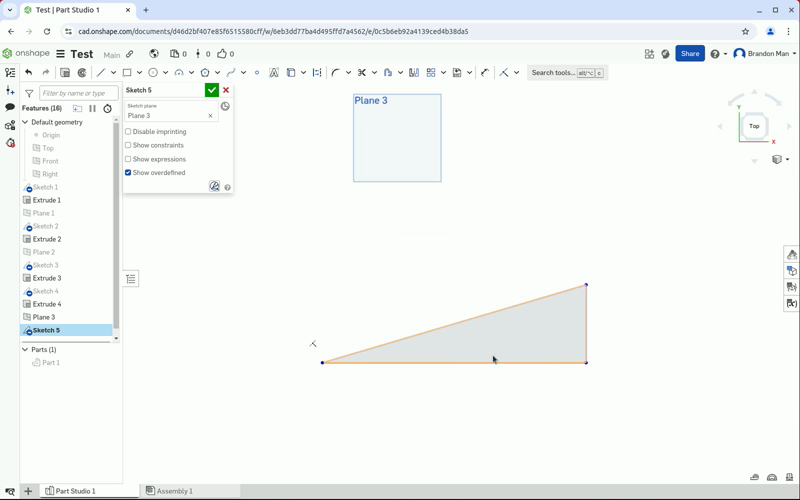
scroll(6)
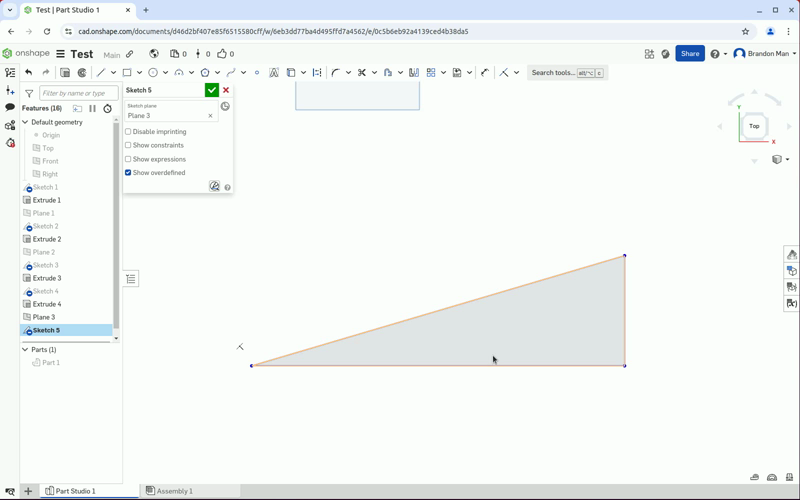
scroll(6)
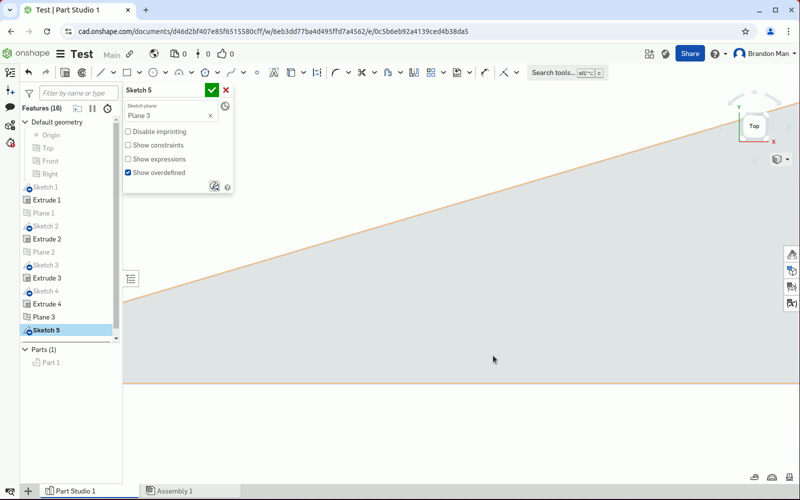
click(493, 355)
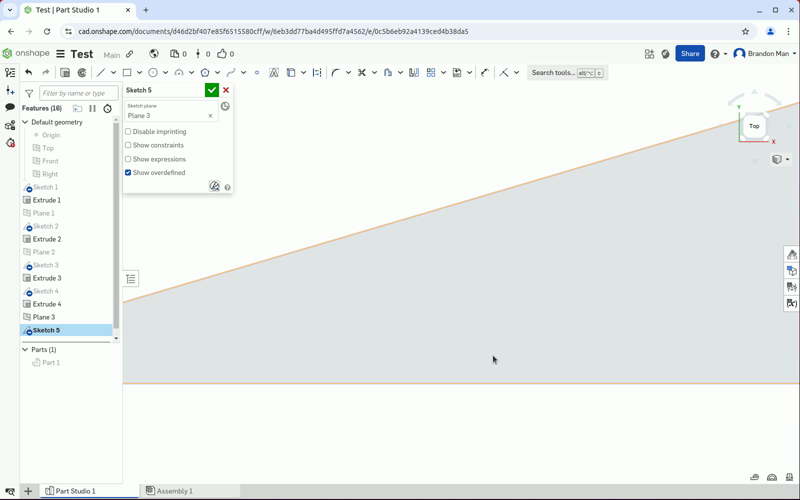
scroll(-6)
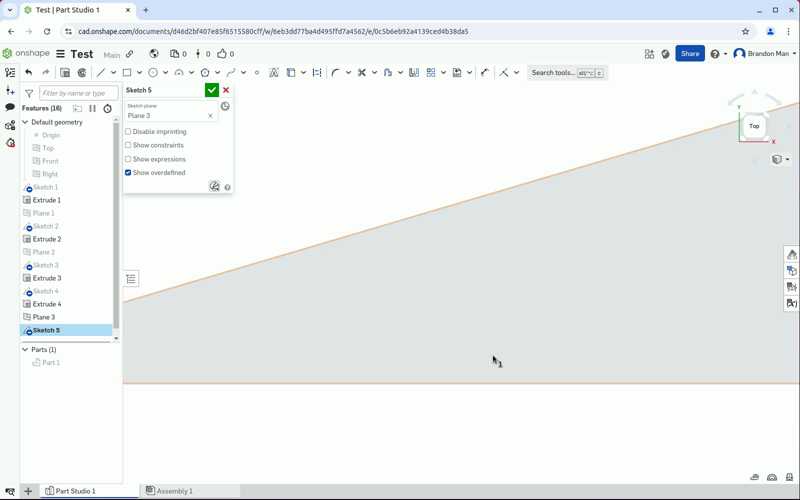
scroll(-6)
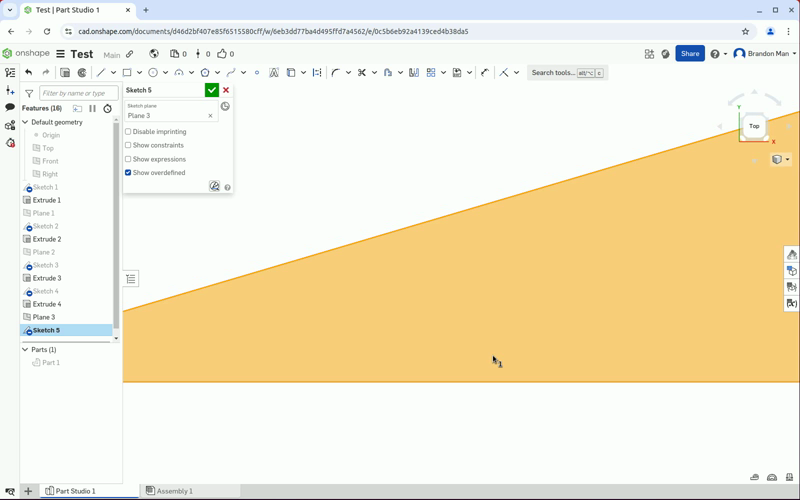
scroll(-6)
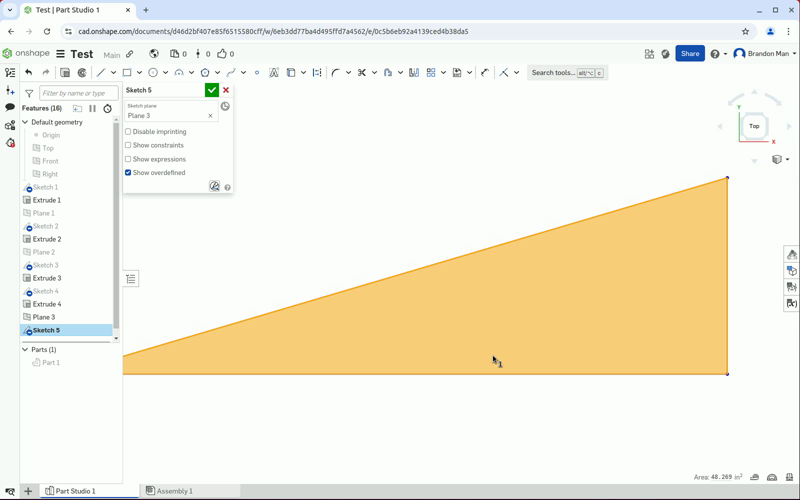
scroll(-6)
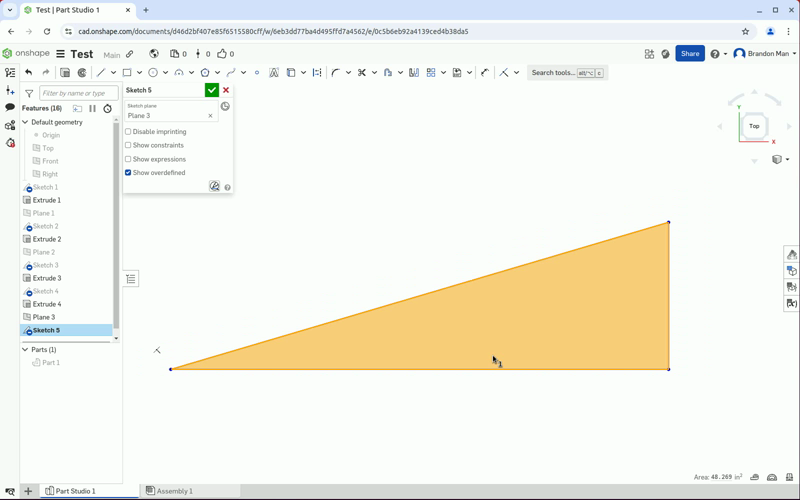
scroll(-6)
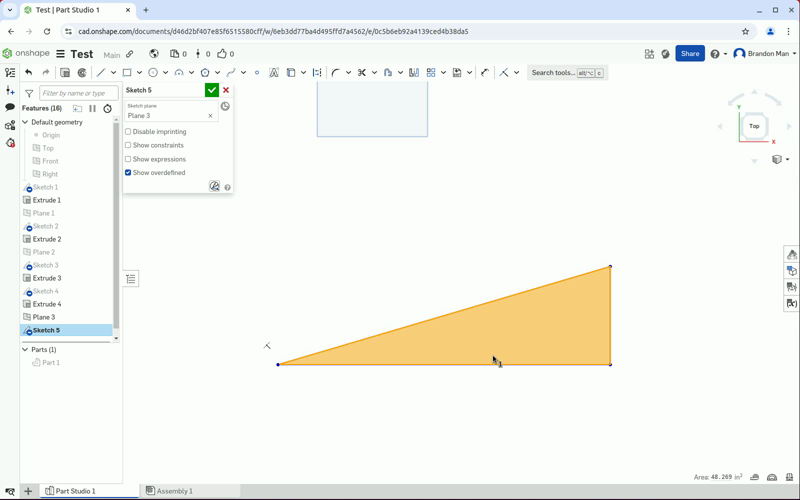
scroll(-6)
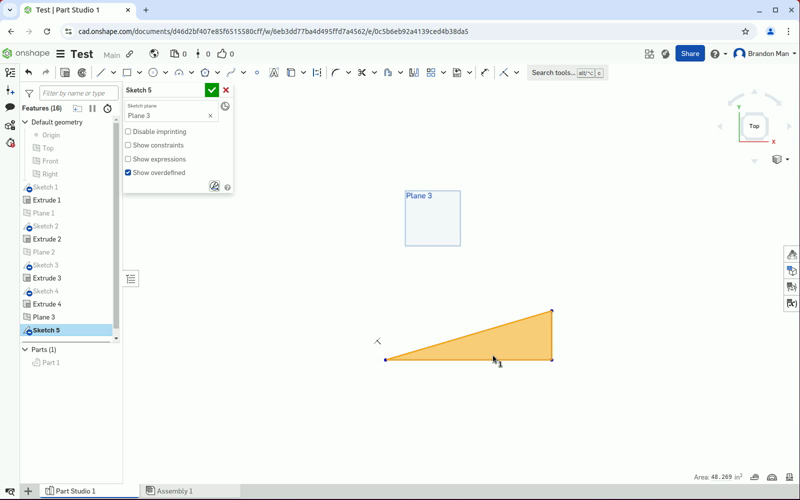
scroll(-6)
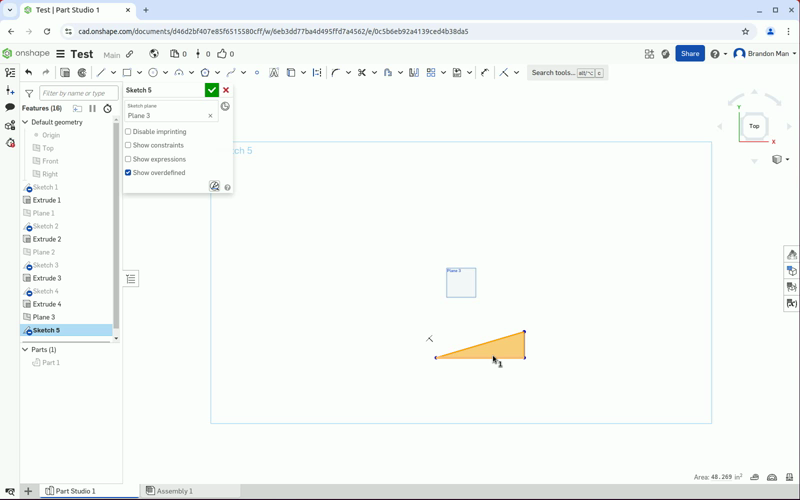
mouse_move(73, 352)
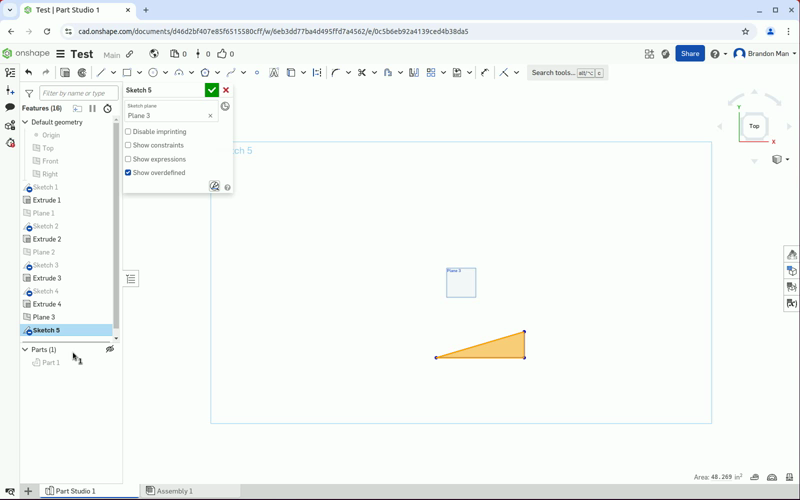
key(shift+y)
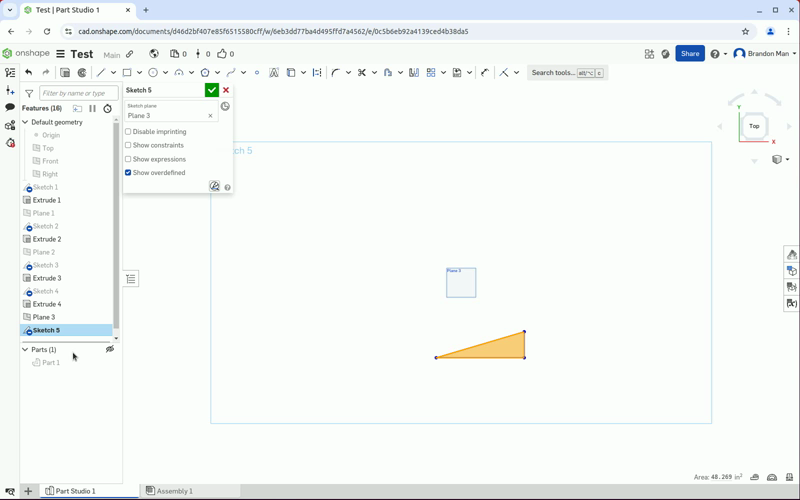
key(shift+e)
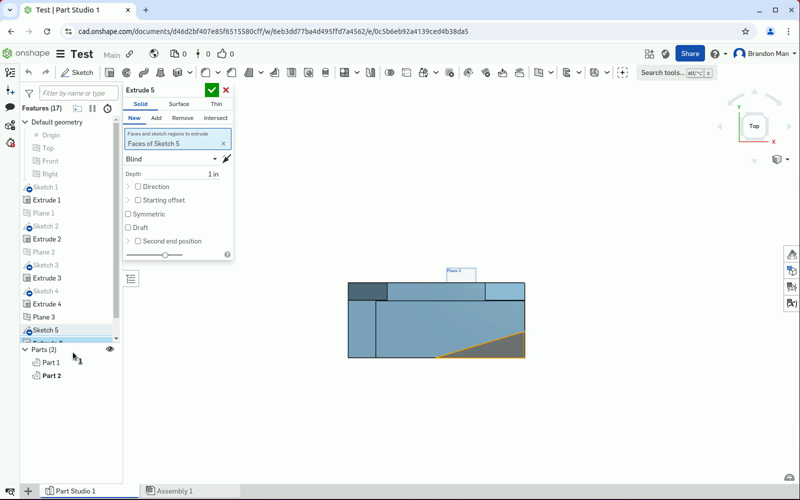
mouse_move(143, 106)
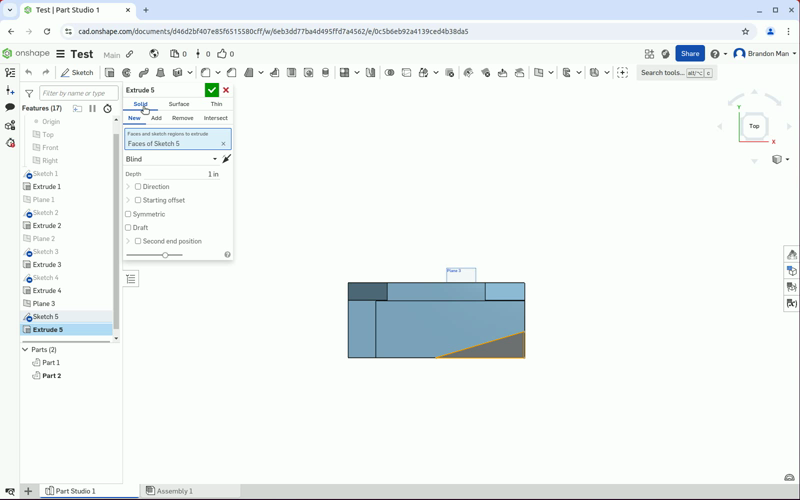
click(143, 106)
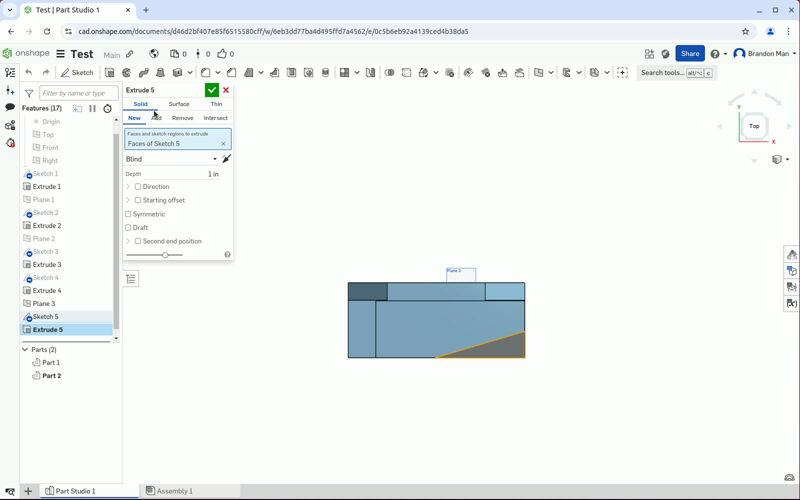
mouse_move(186, 120)
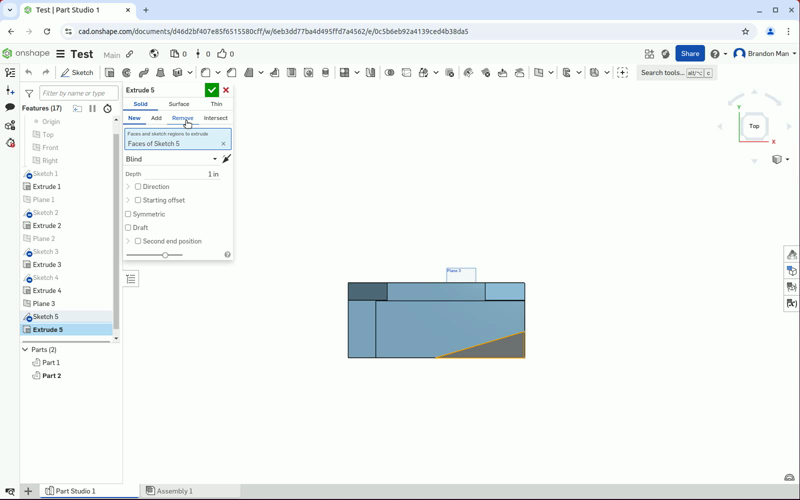
click(186, 120)
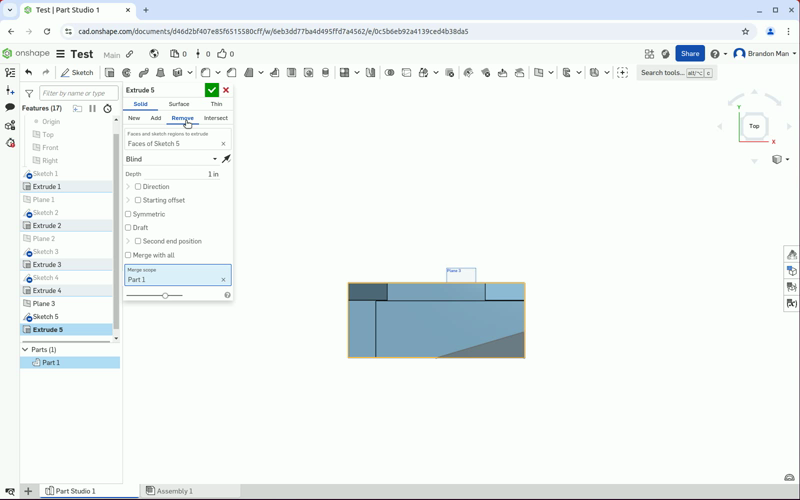
key(tab, 4)
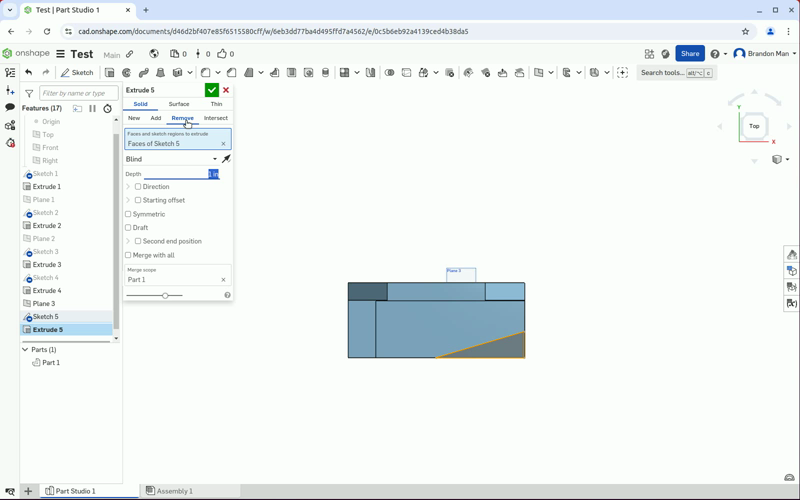
text(3.611)
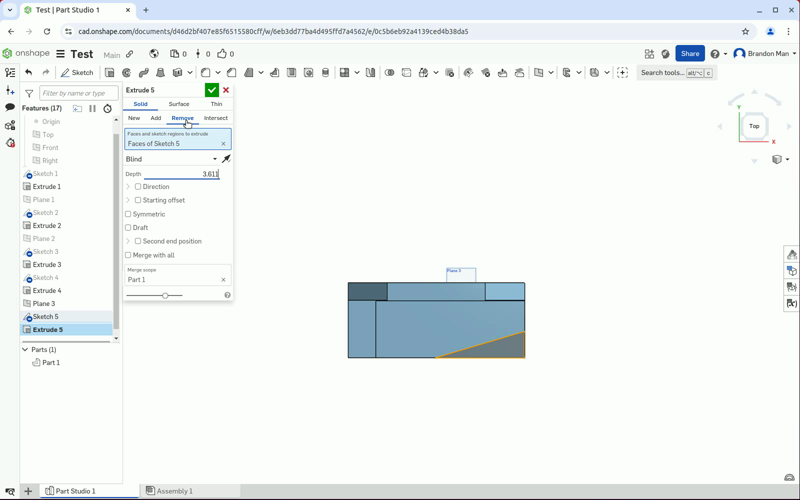
key(tab, 6)
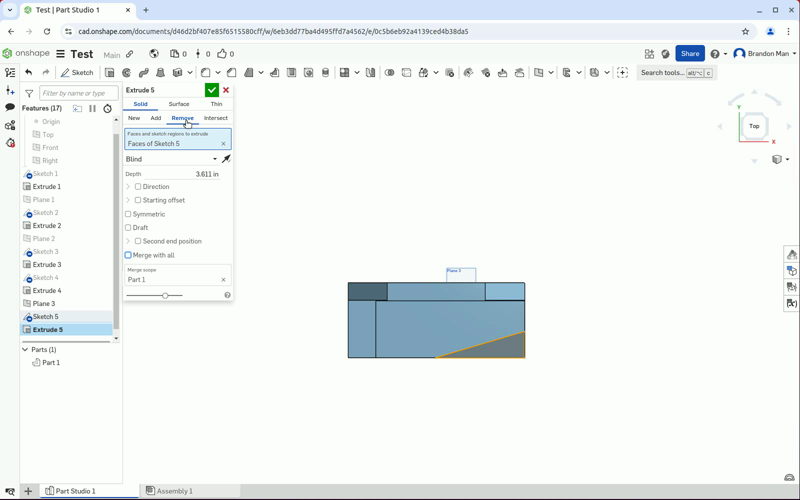
key(space)
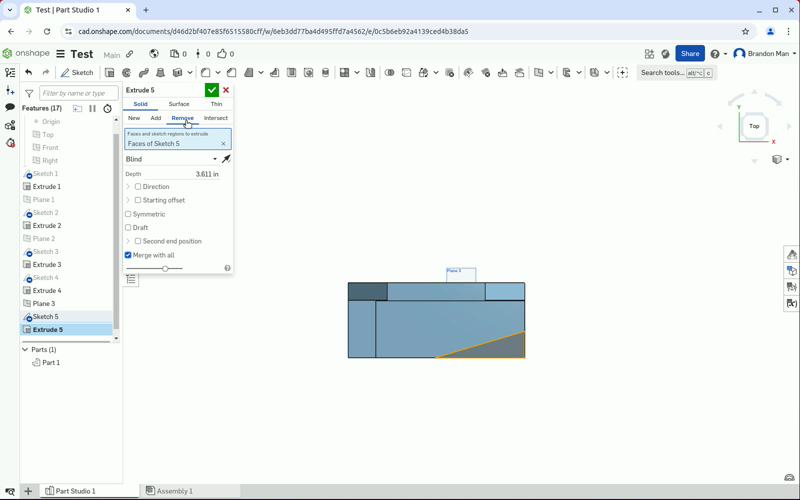
key(enter)
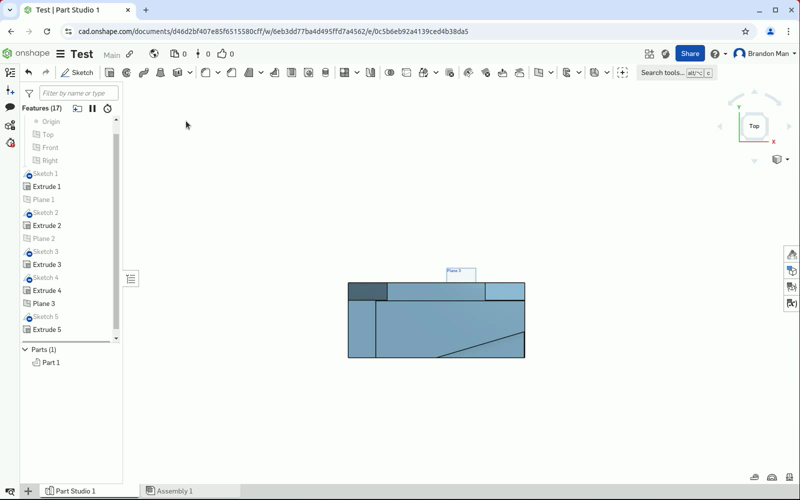
key(shift+h)
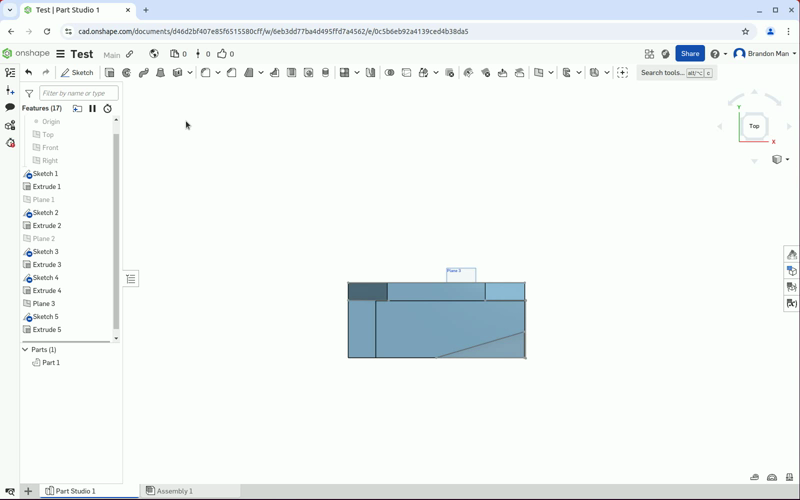
key(shift+h)
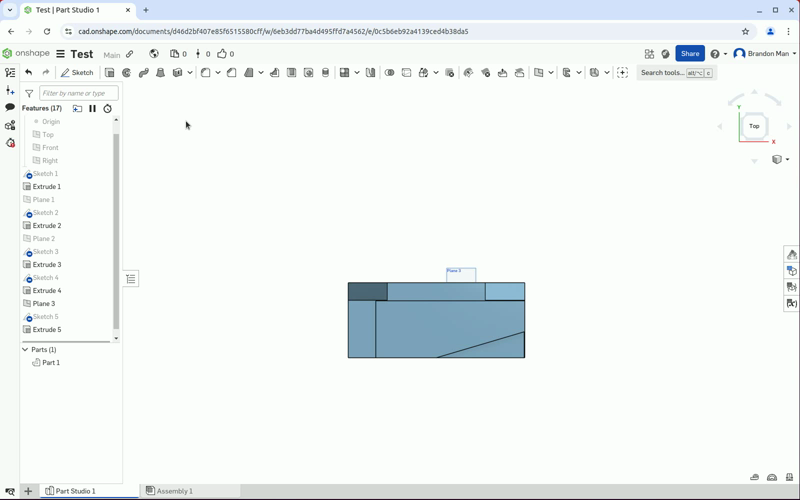
mouse_move(69, 176)
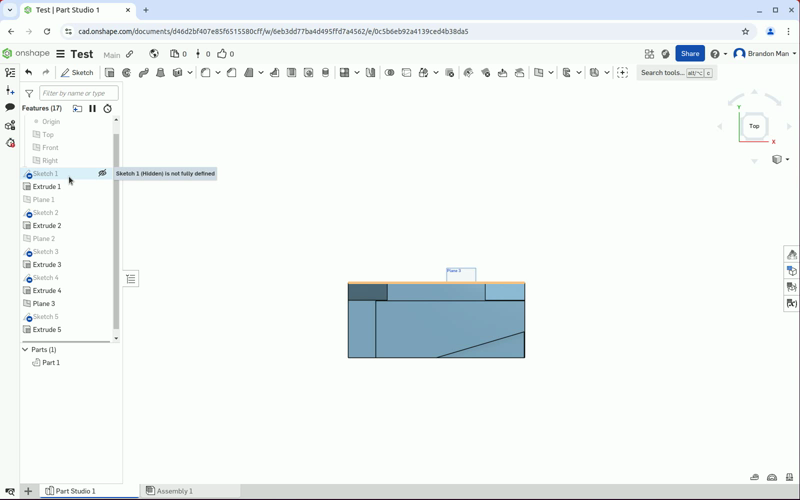
click(69, 176)
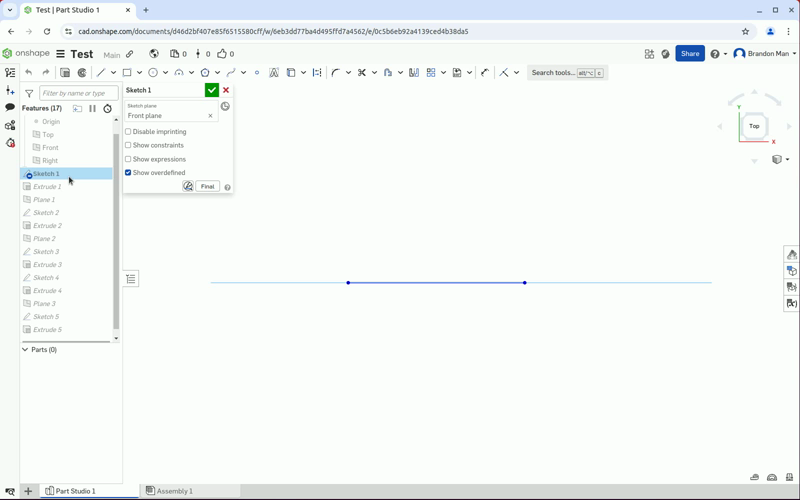
mouse_move(229, 92)
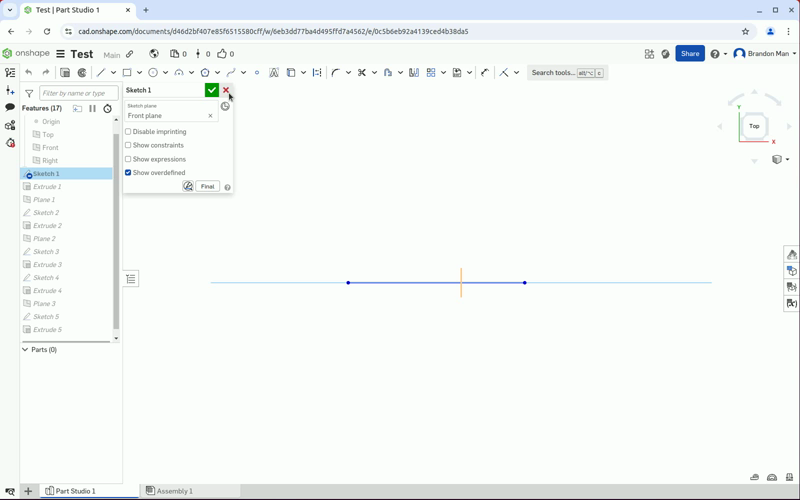
click(229, 92)
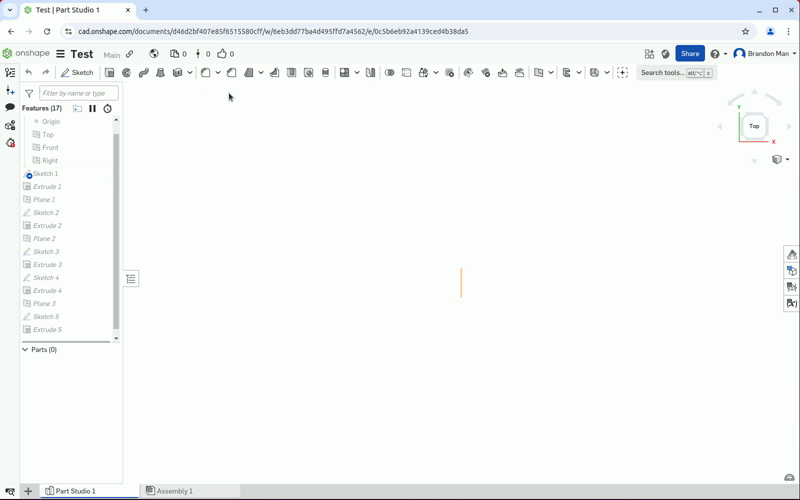
key(shift+s)
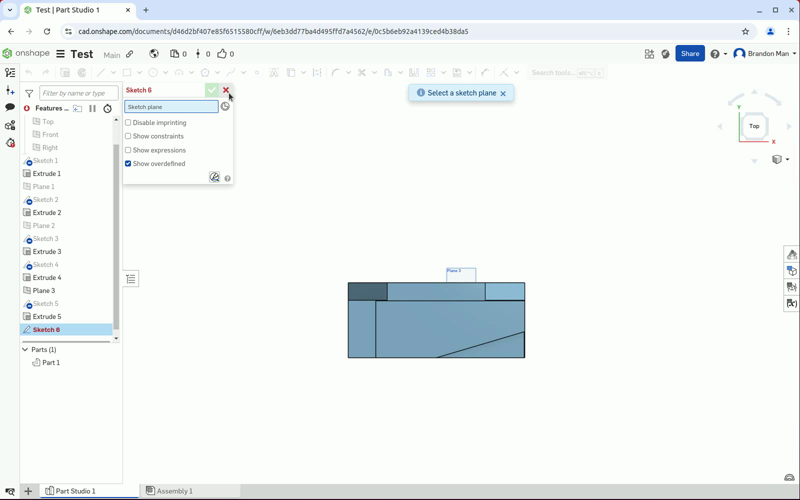
mouse_move(69, 293)
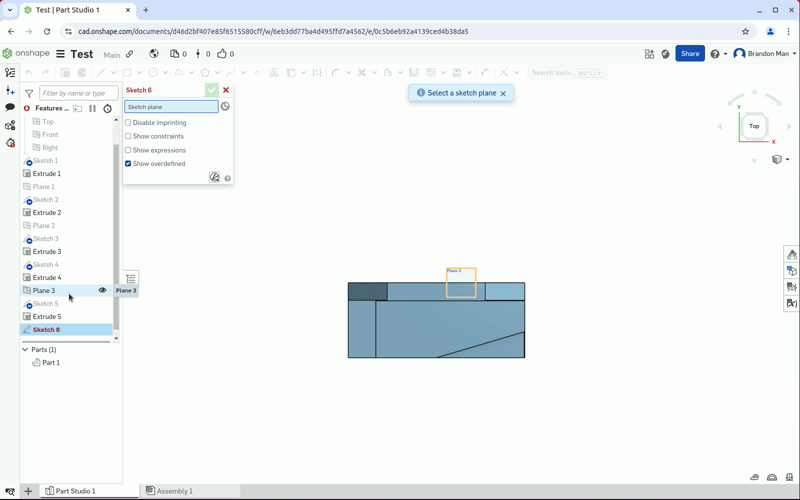
click(69, 293)
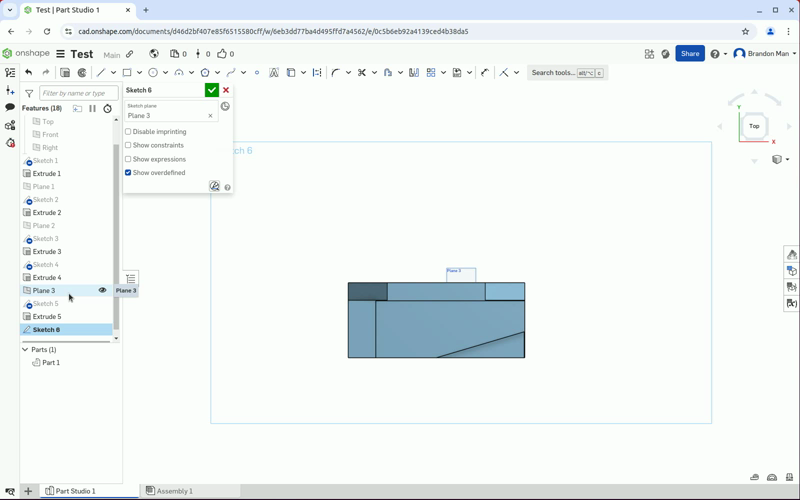
mouse_move(73, 352)
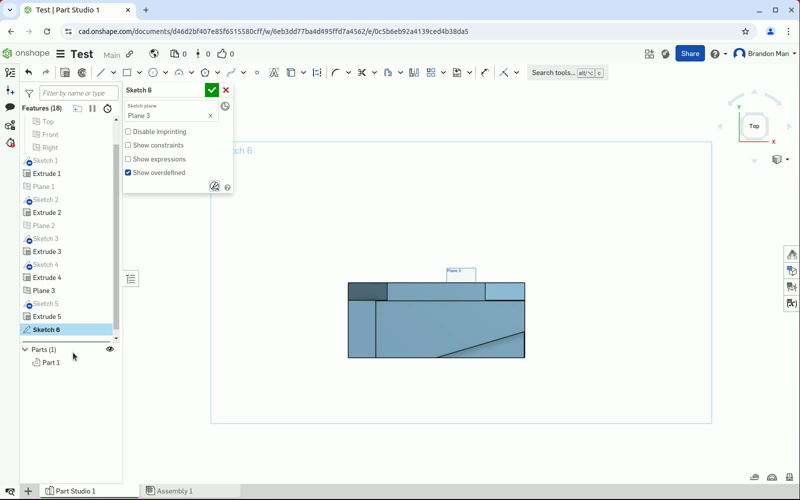
key(y)
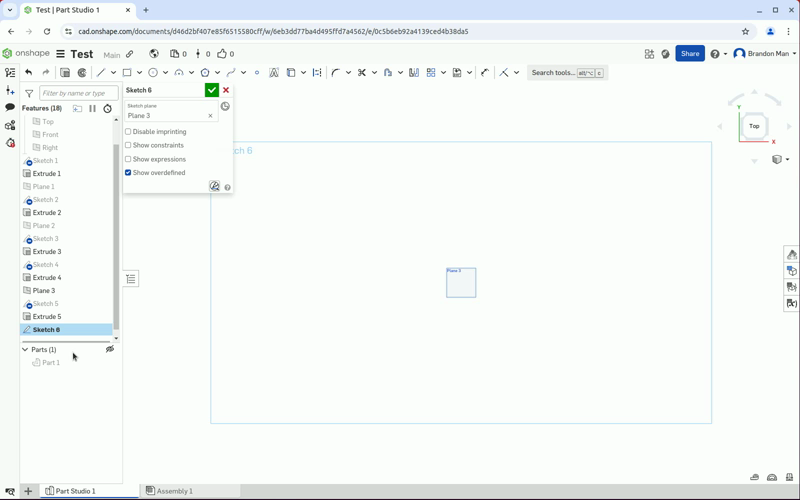
key(l)
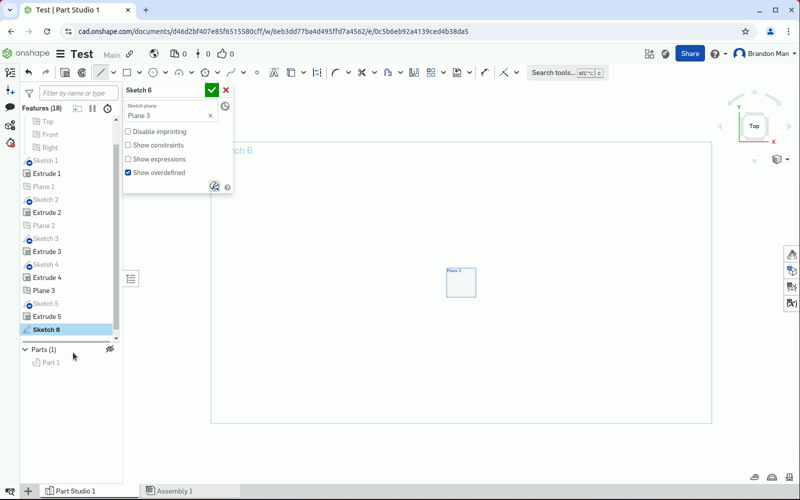
key_down(shift)
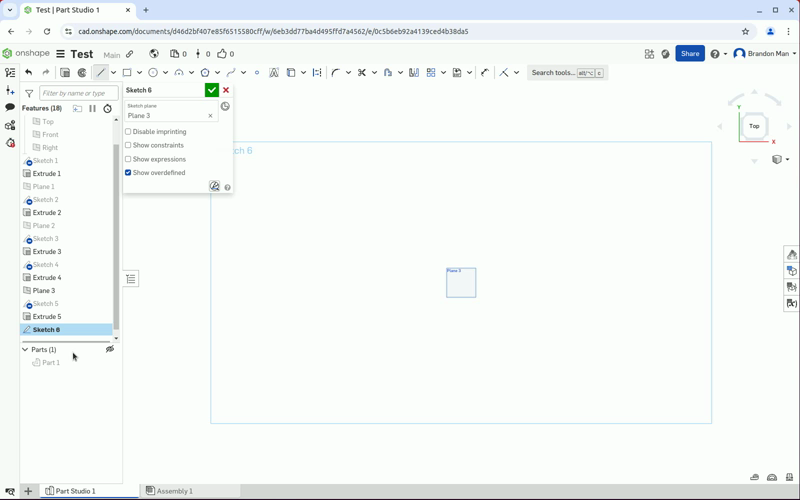
mouse_move(348, 357)
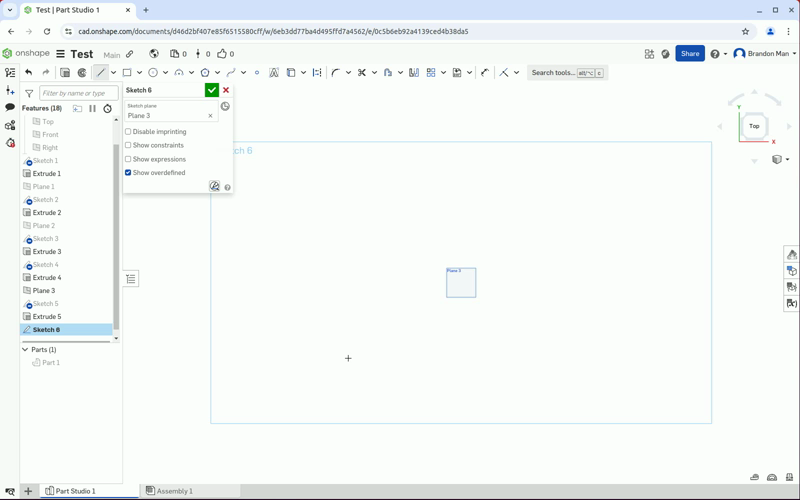
click(348, 357)
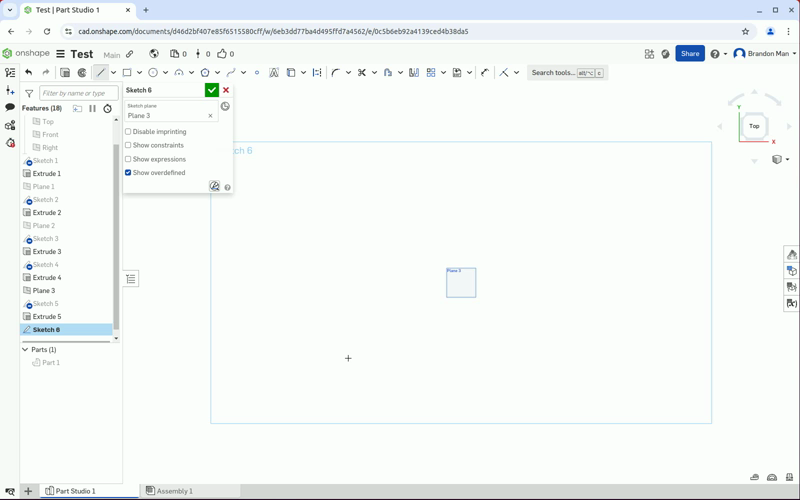
key_up(shift)
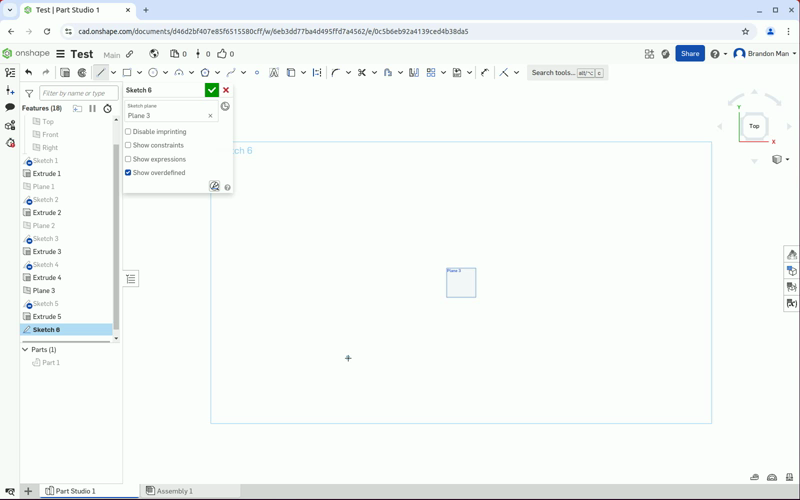
key_down(shift)
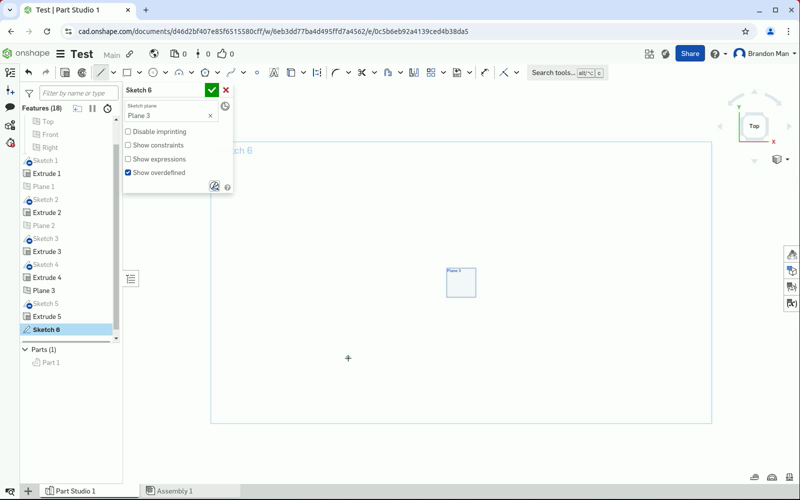
mouse_move(436, 357)
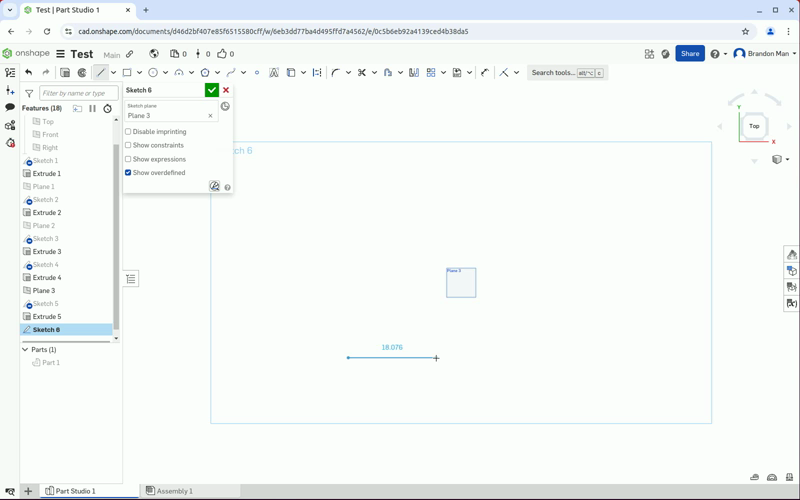
click(436, 357)
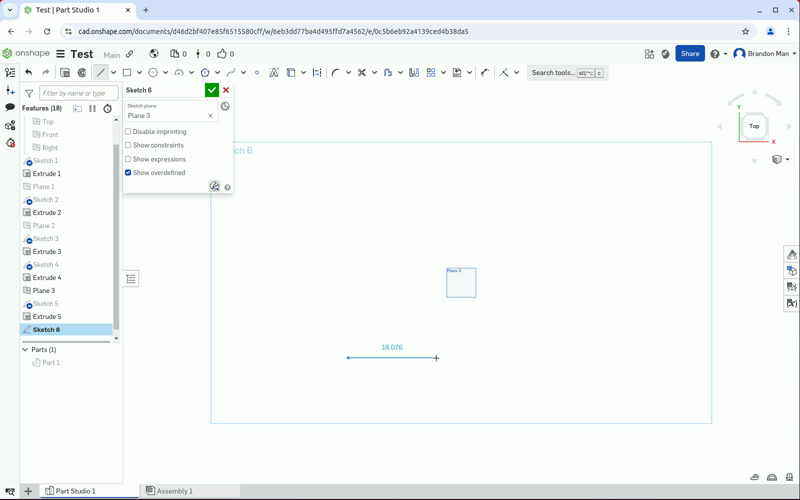
key_up(shift)
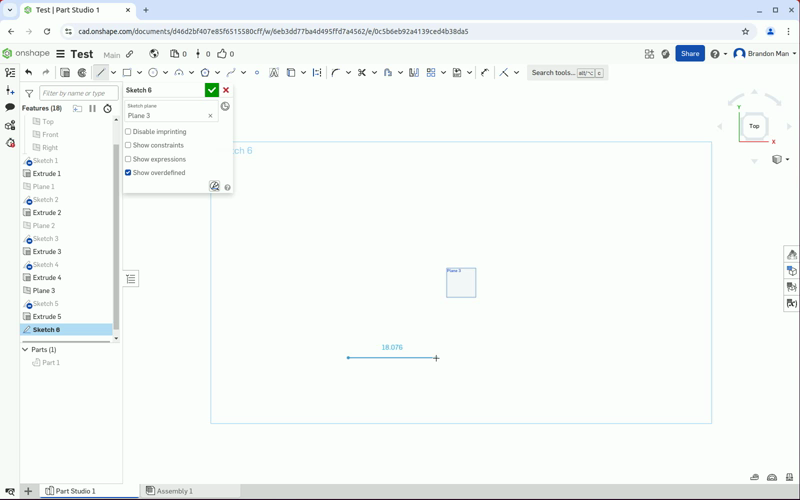
key_down(shift)
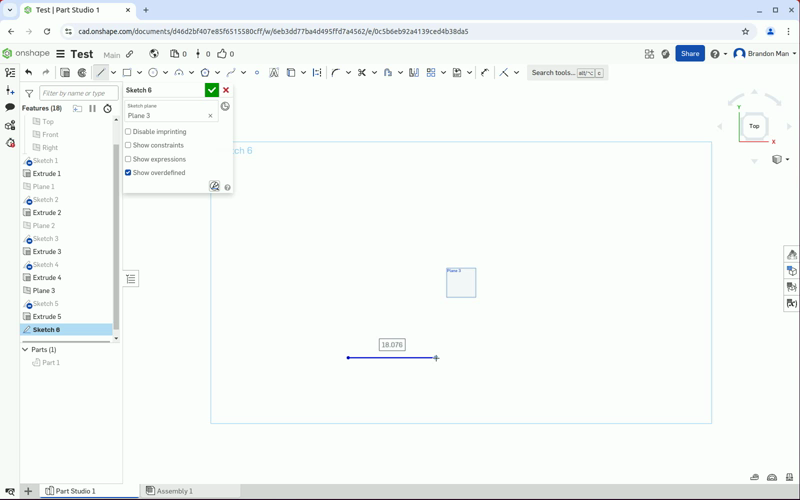
mouse_move(348, 331)
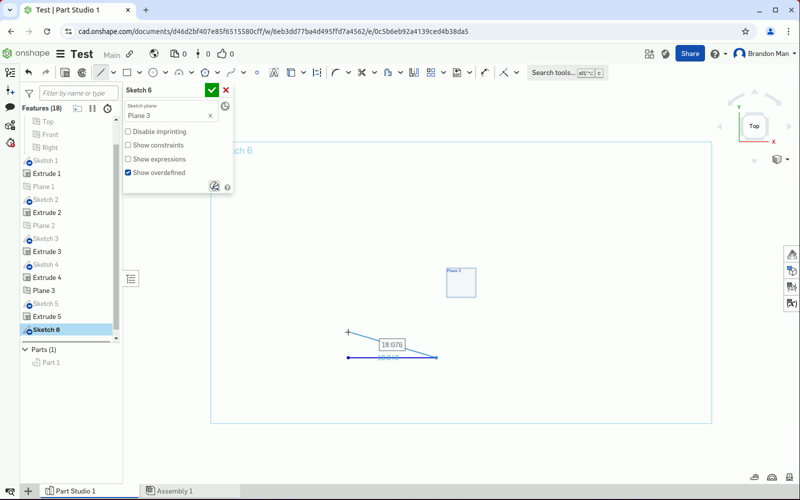
click(348, 331)
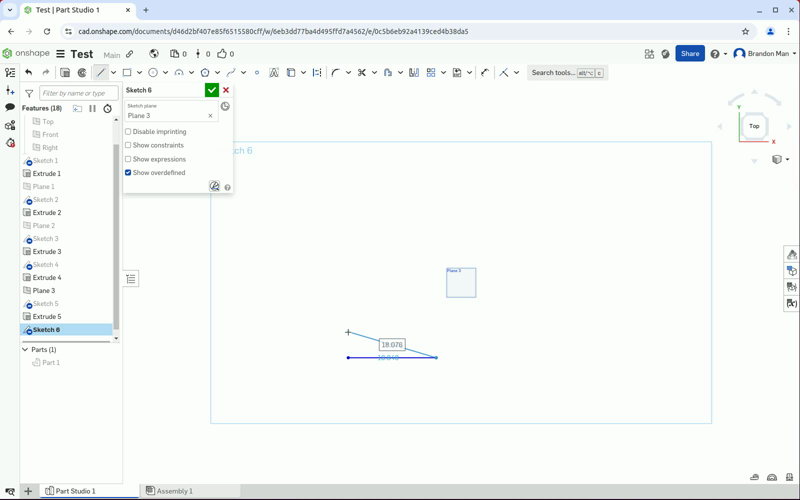
key_up(shift)
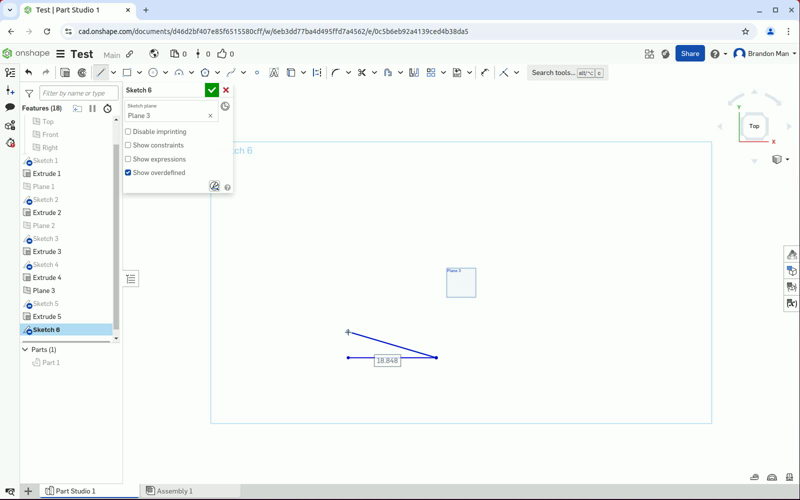
mouse_move(378, 331)
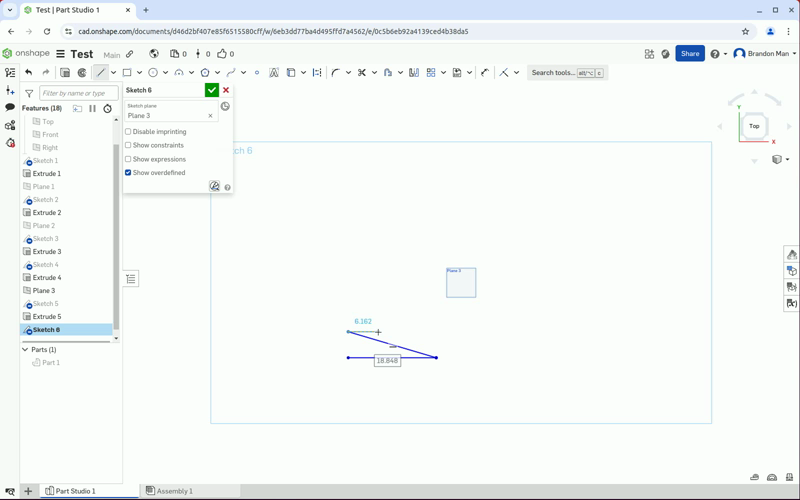
key_down(shift)
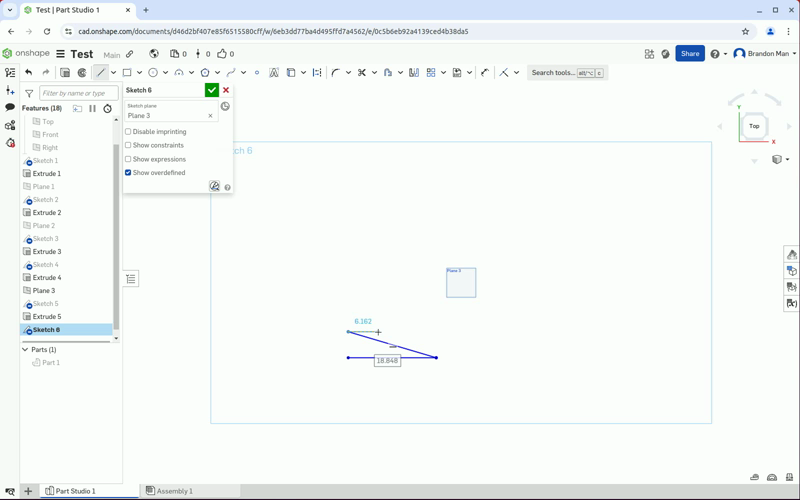
mouse_move(348, 357)
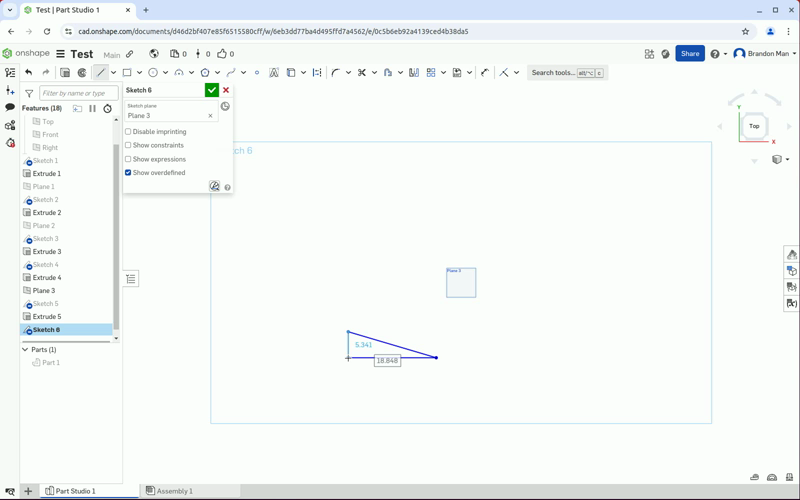
key_up(shift)
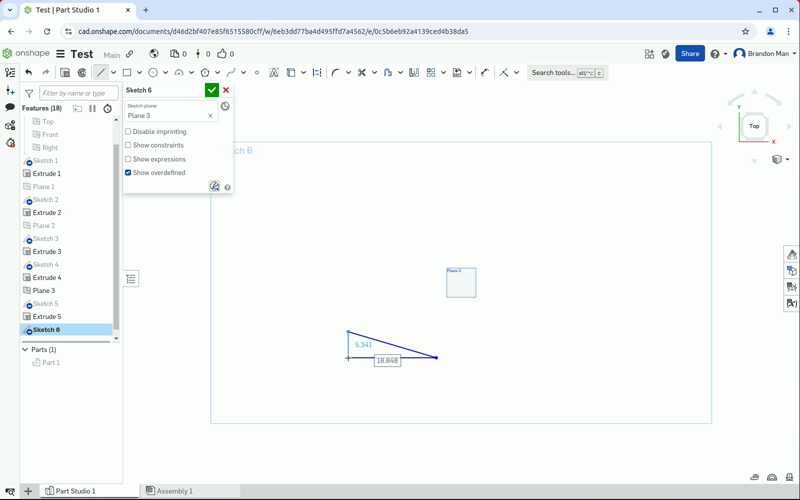
click(348, 357)
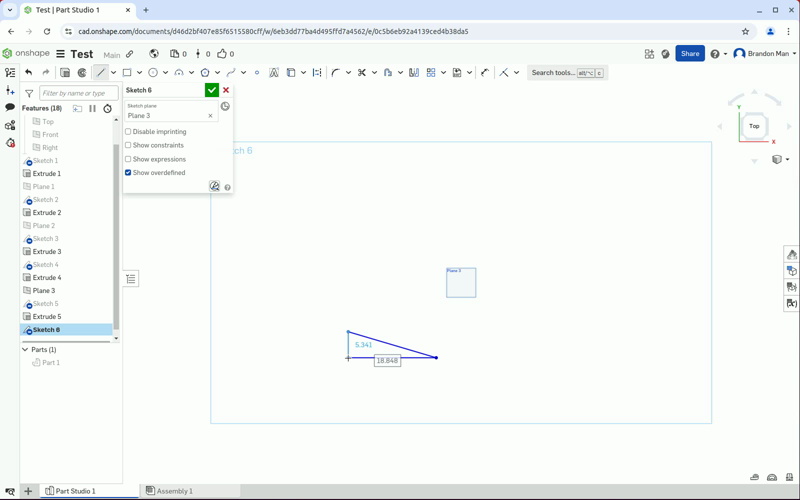
key(esc)
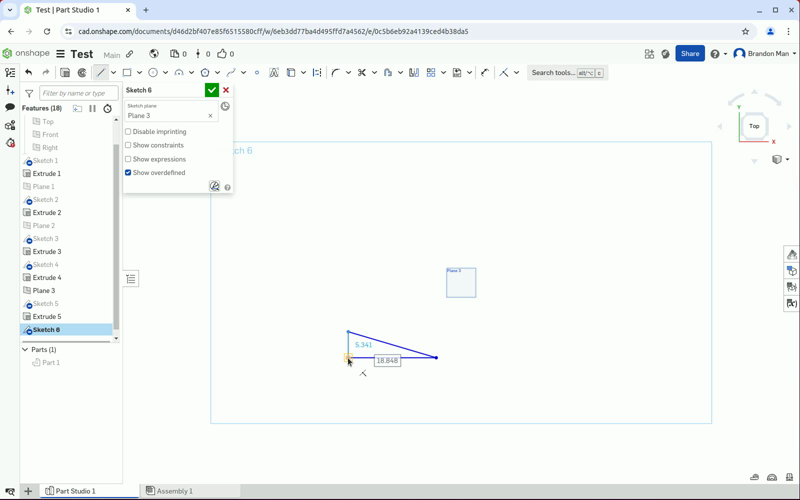
mouse_move(409, 355)
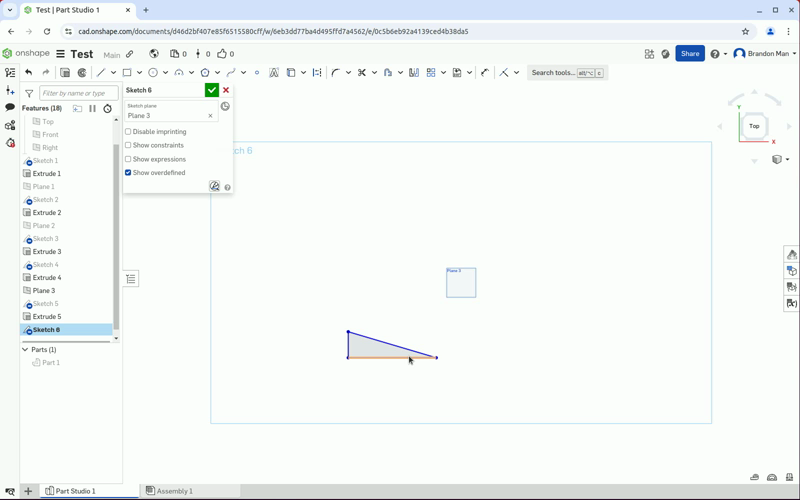
scroll(6)
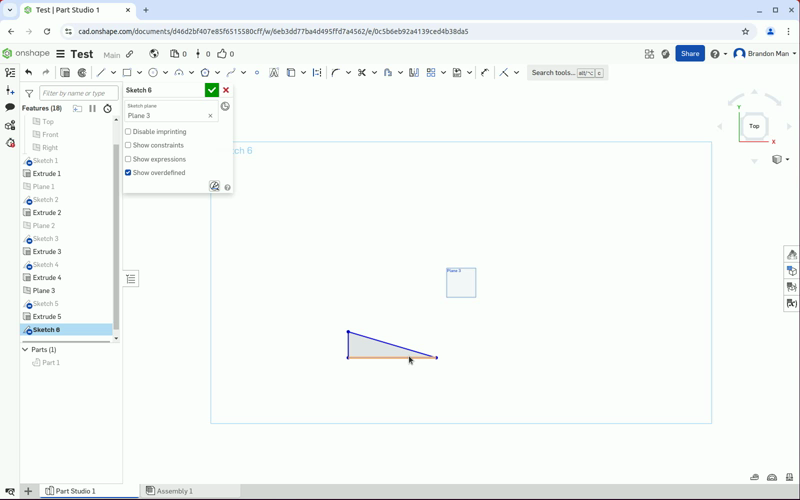
scroll(6)
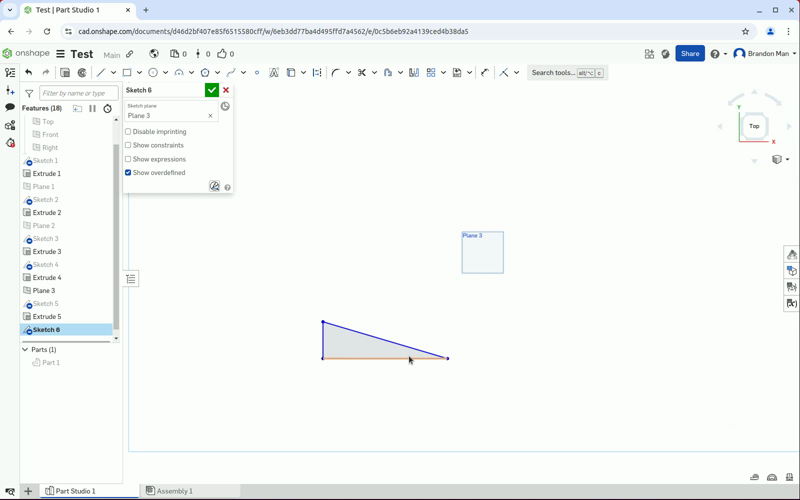
scroll(6)
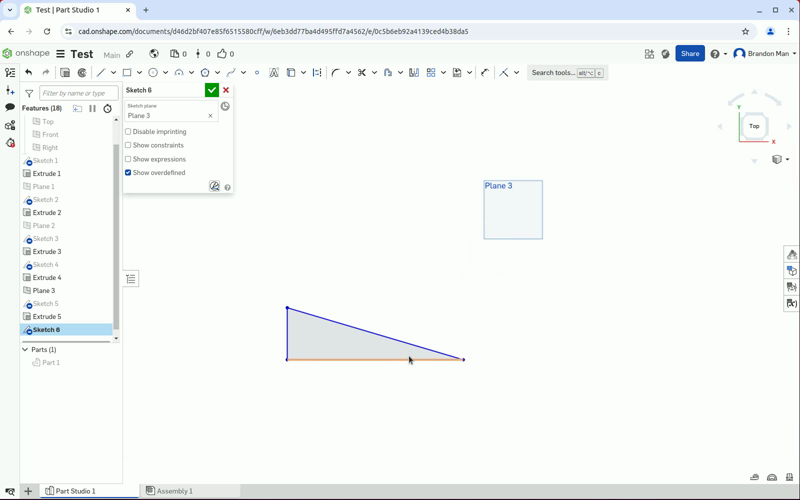
scroll(6)
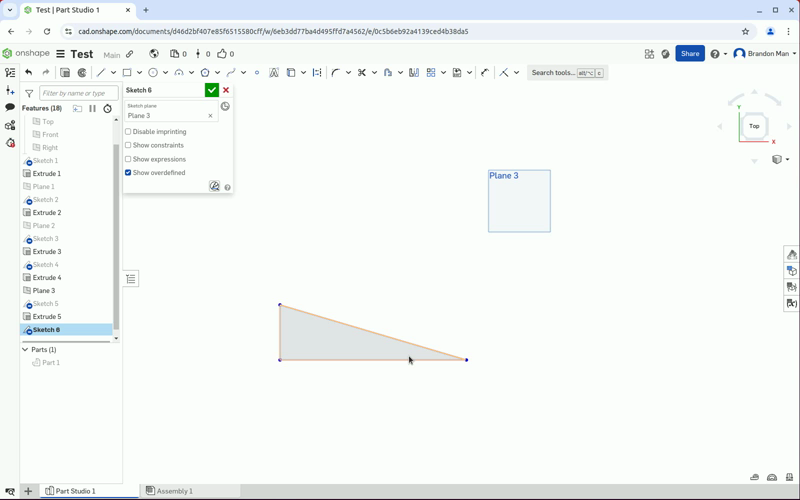
scroll(6)
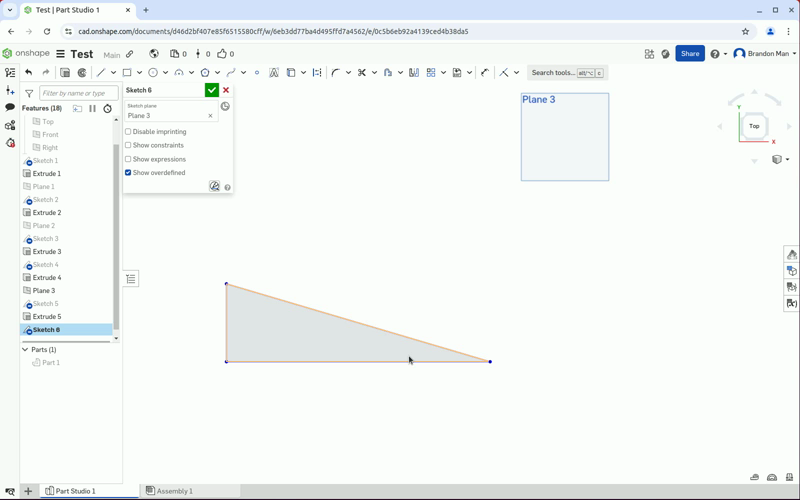
scroll(6)
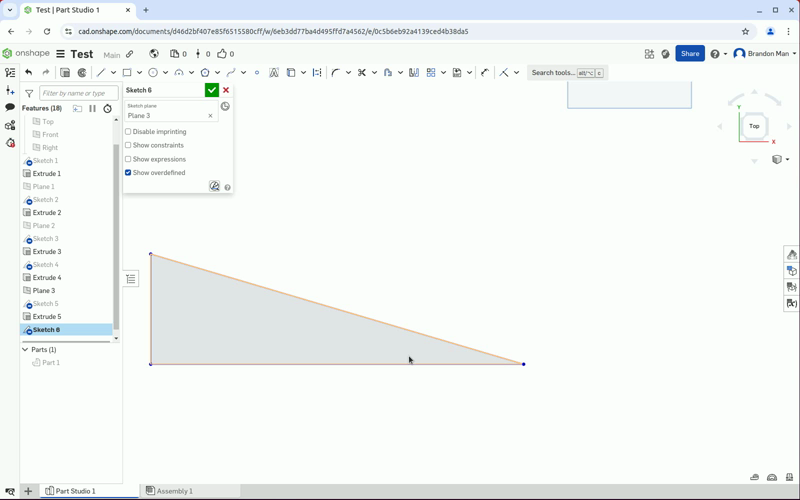
scroll(6)
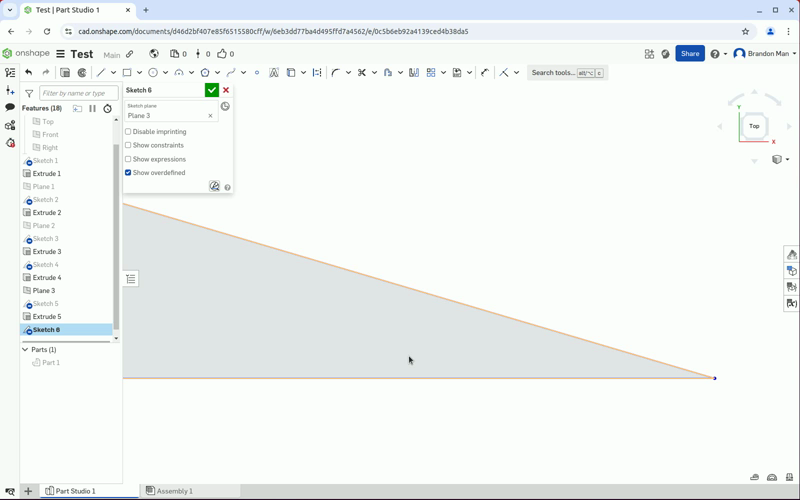
click(409, 355)
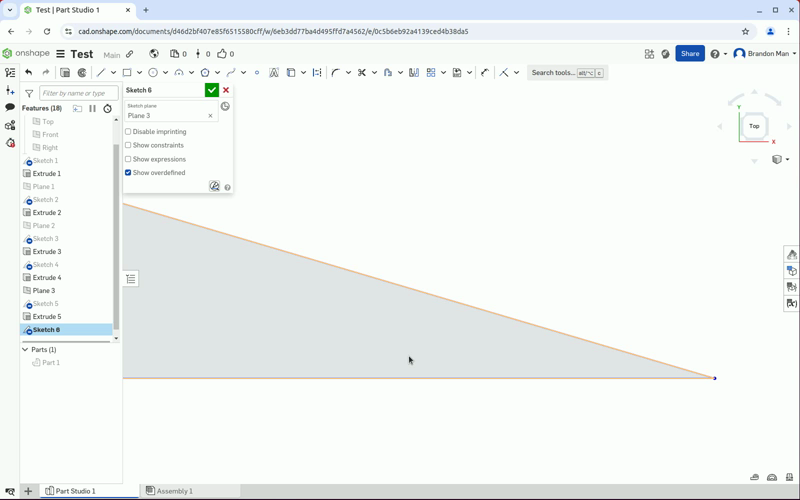
scroll(-6)
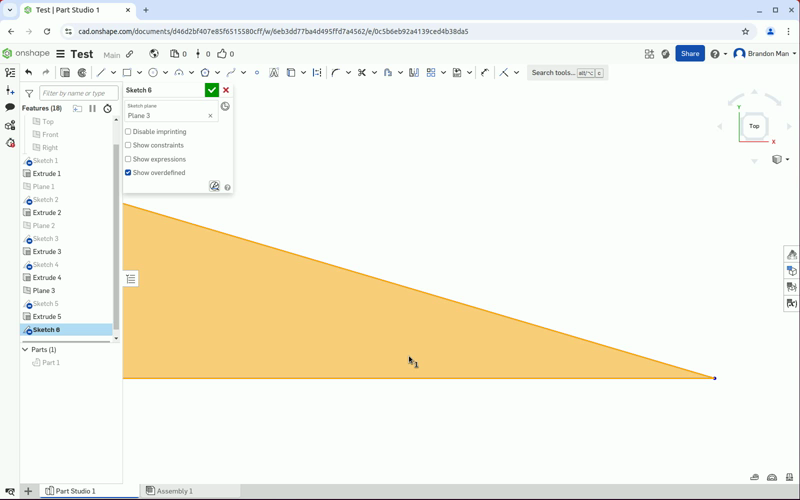
scroll(-6)
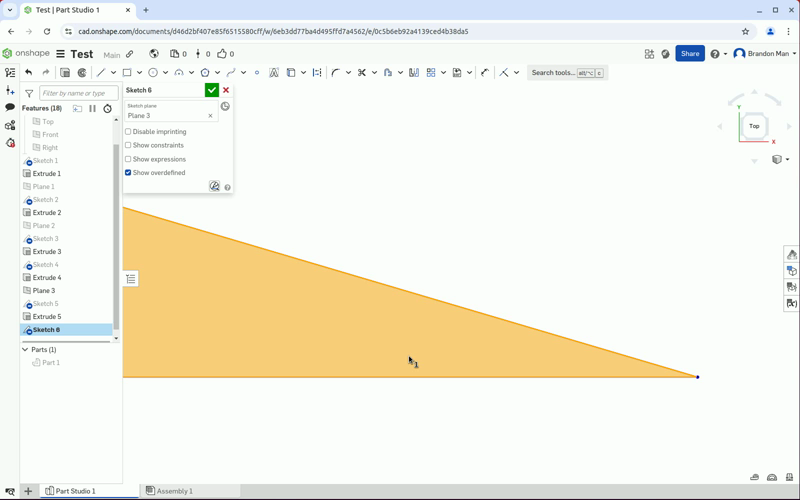
scroll(-6)
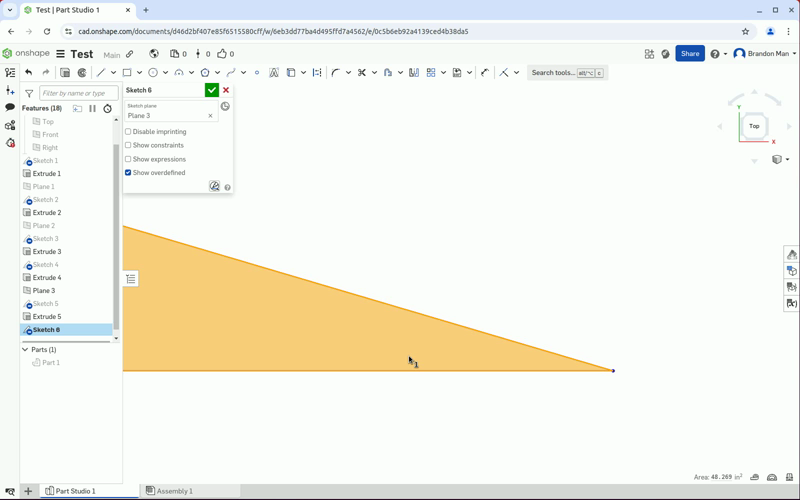
scroll(-6)
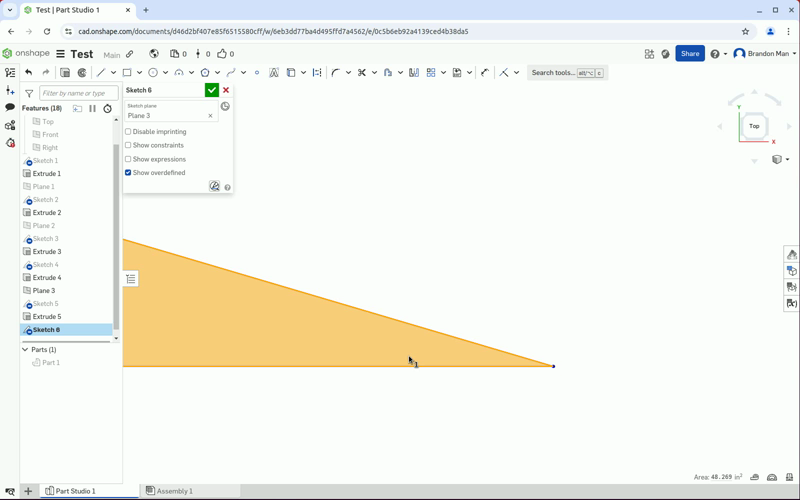
scroll(-6)
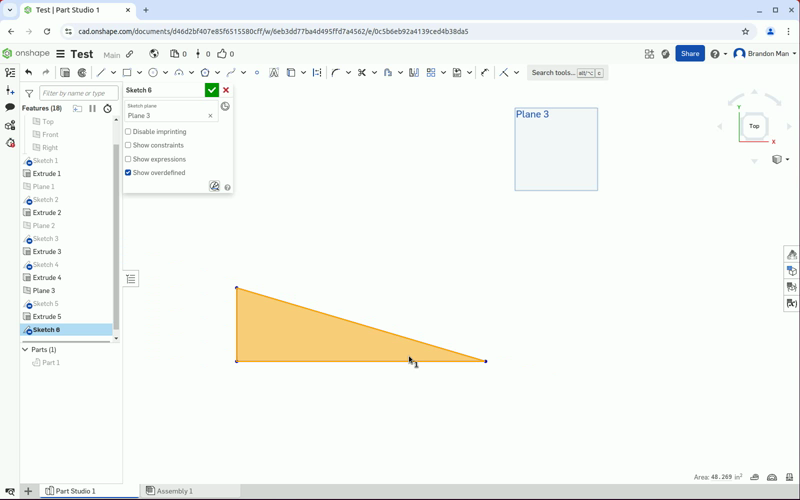
scroll(-6)
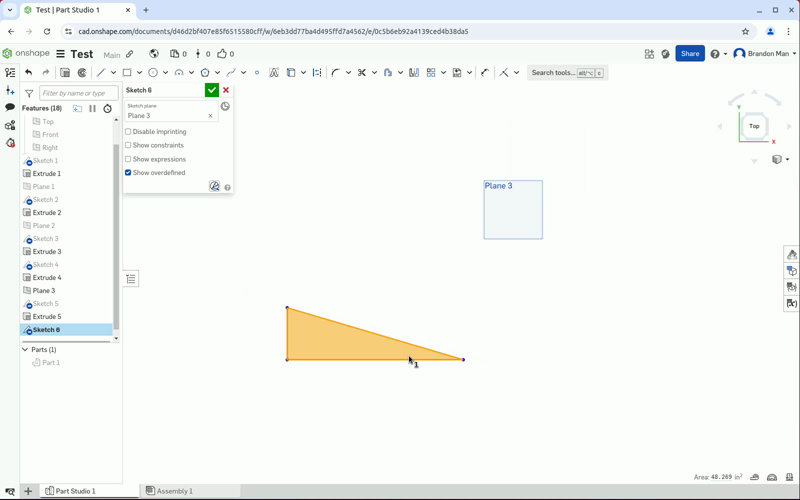
scroll(-6)
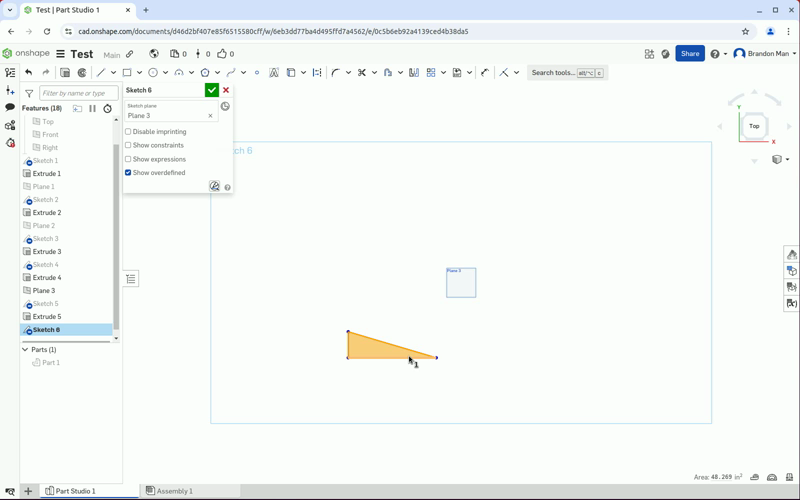
mouse_move(73, 352)
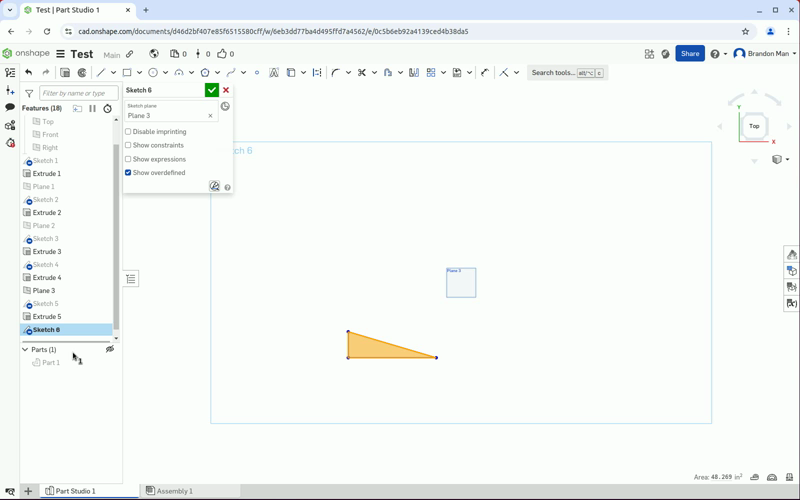
key(shift+y)
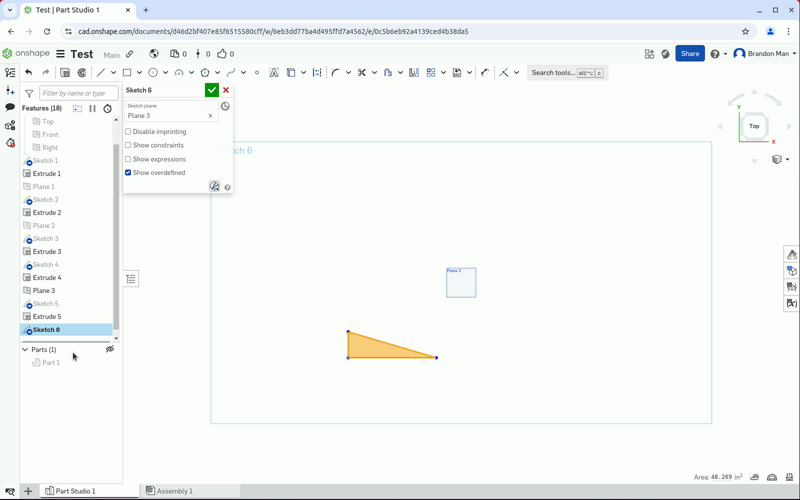
key(shift+e)
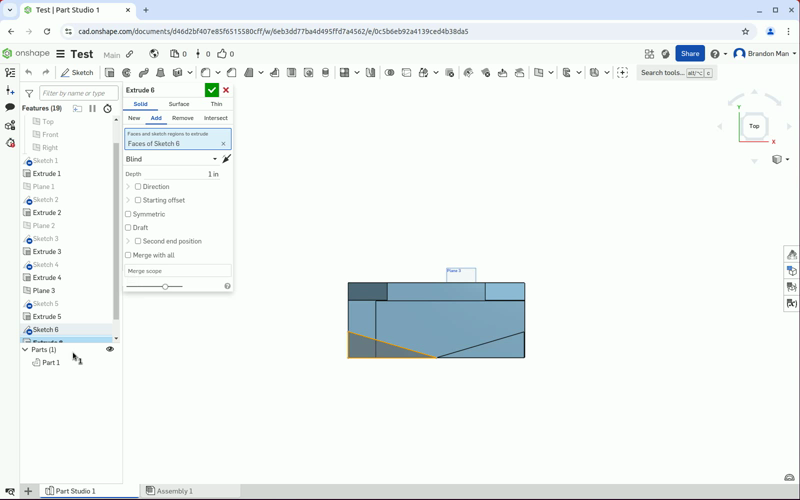
mouse_move(143, 106)
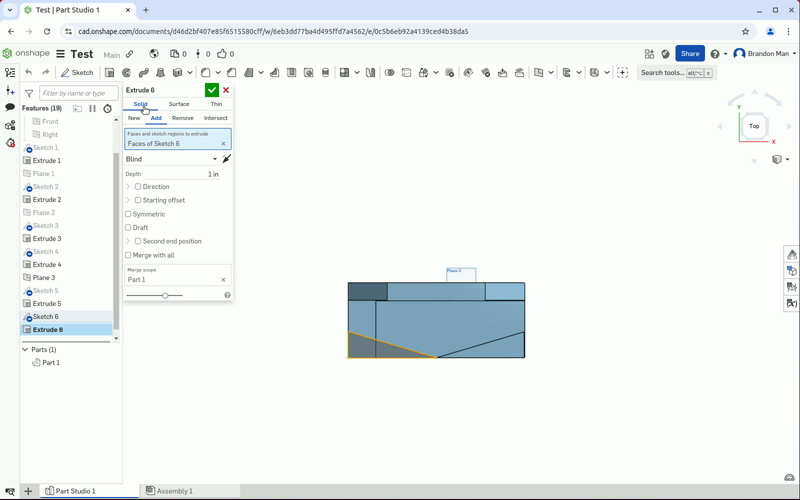
click(143, 106)
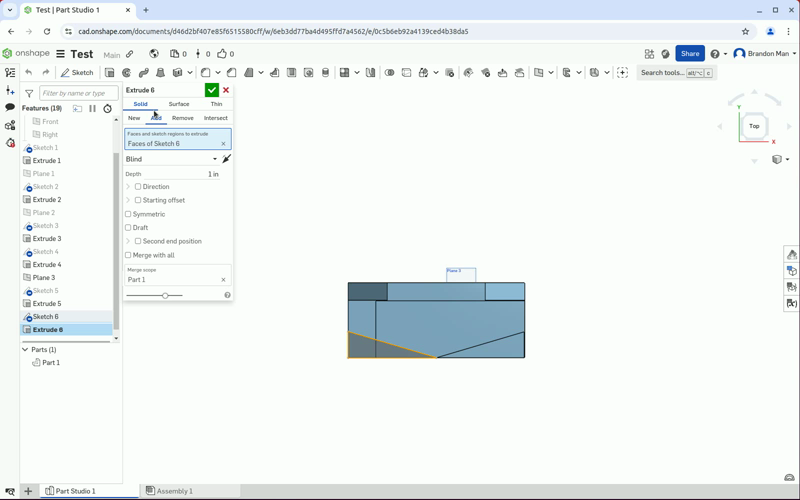
mouse_move(186, 120)
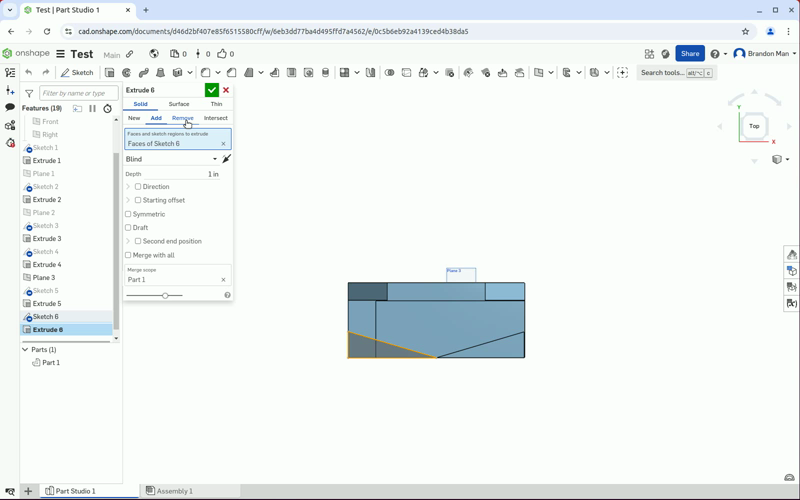
click(186, 120)
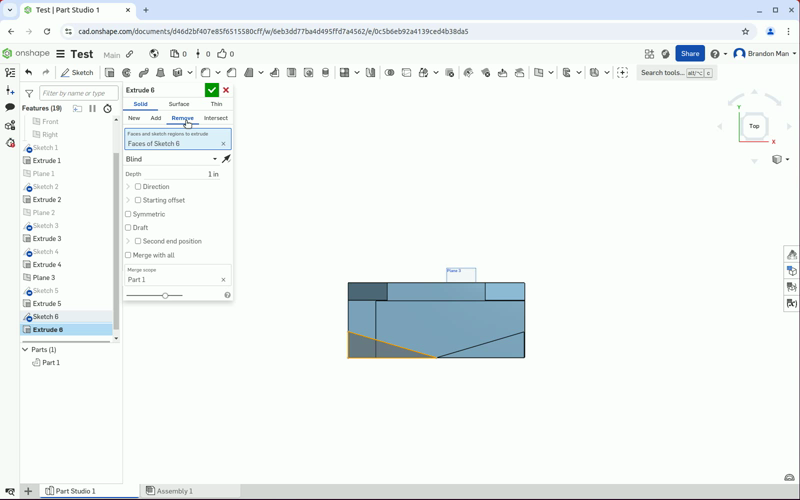
key(tab, 4)
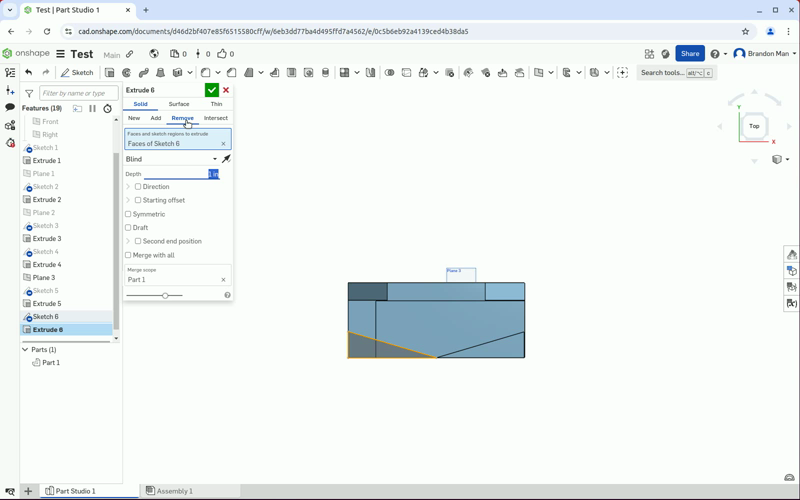
text(3.611)
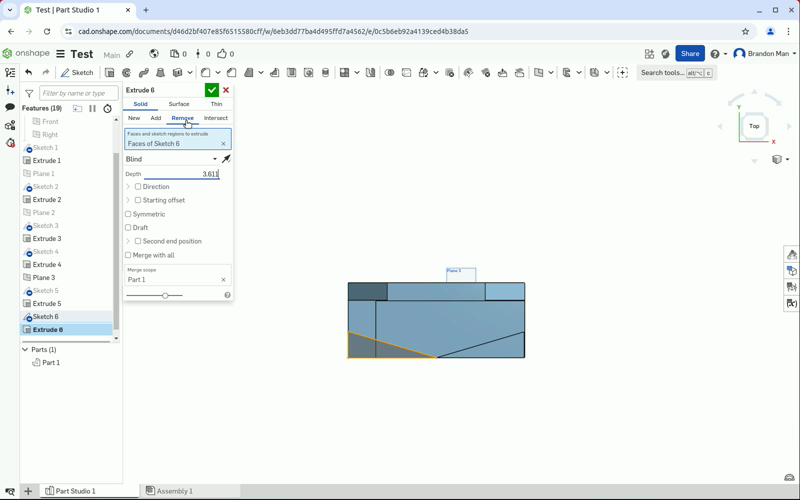
key(tab, 6)
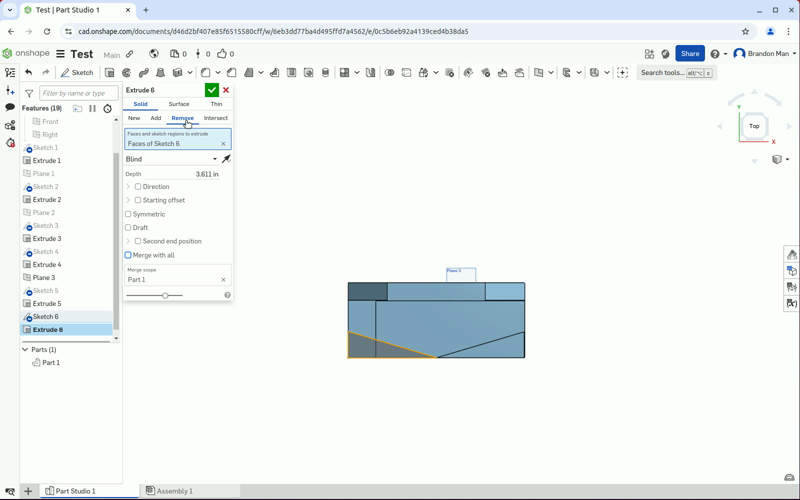
key(space)
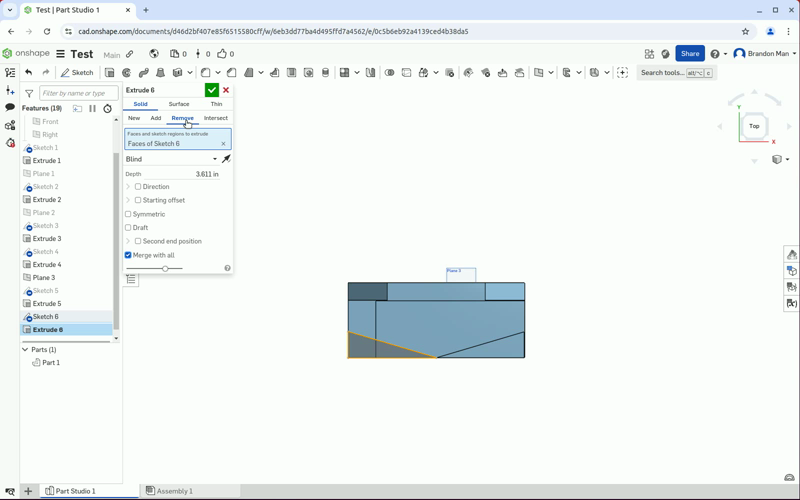
key(enter)
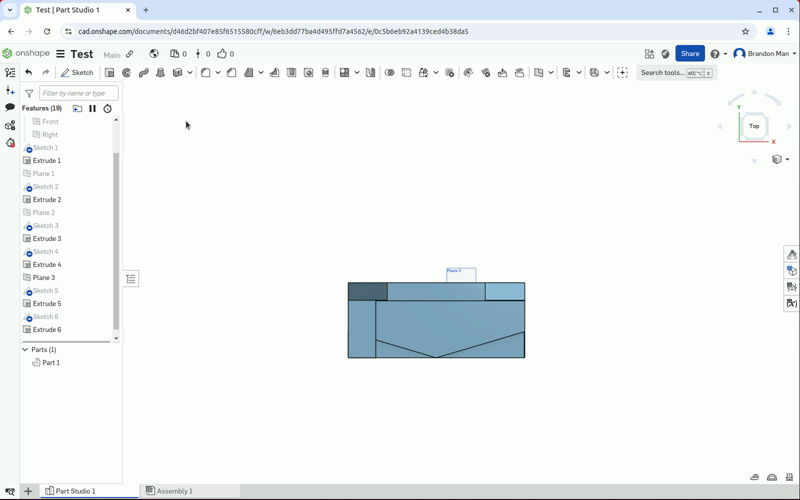
key(shift+h)
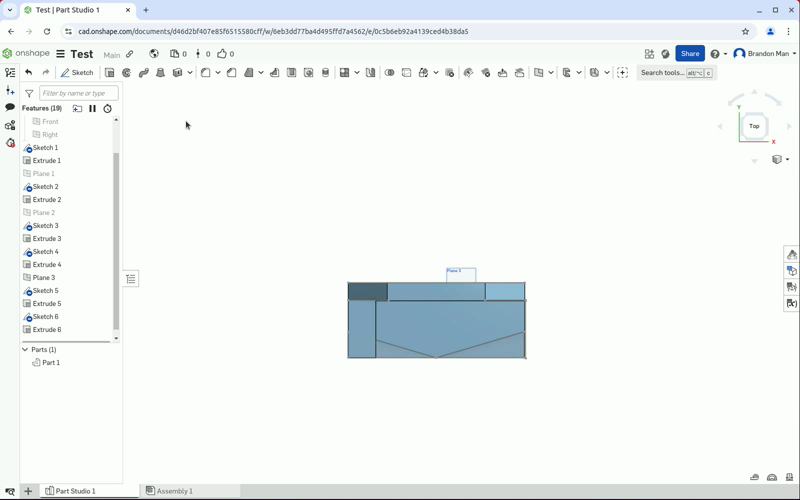
key(shift+h)
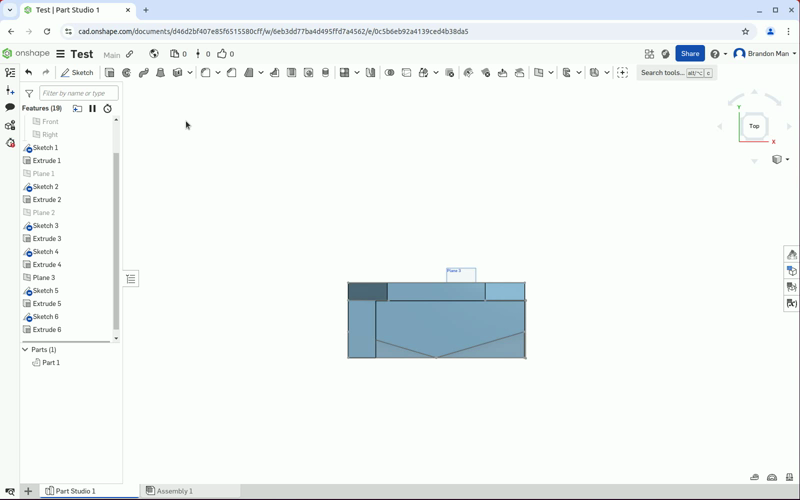
key(shift+7)
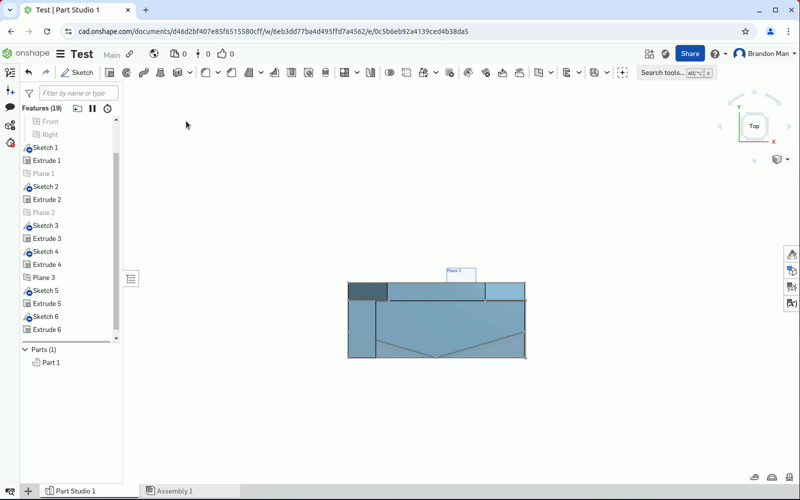
key(up, 3)
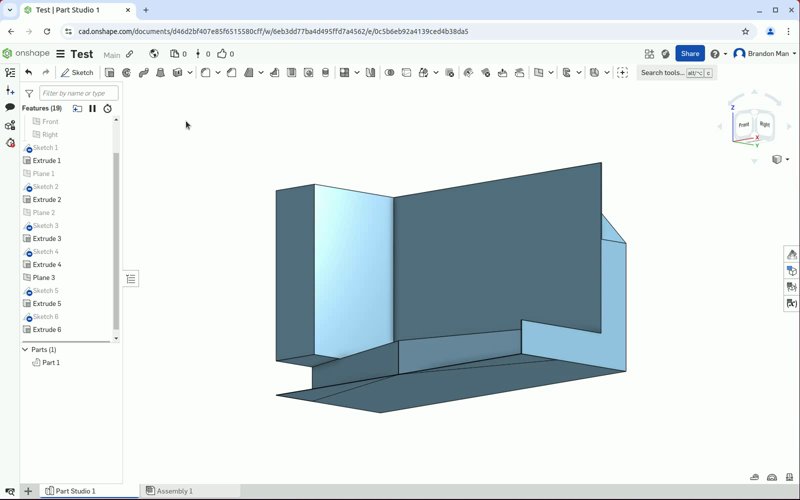
key(left, 3)
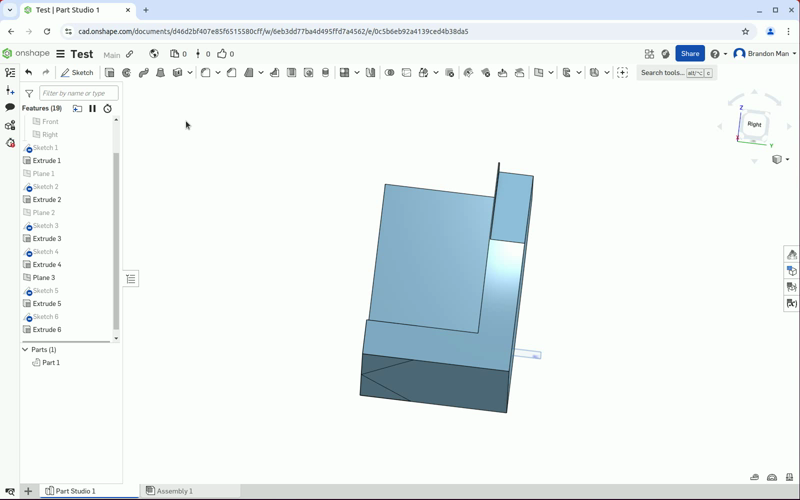
key(right, 3)
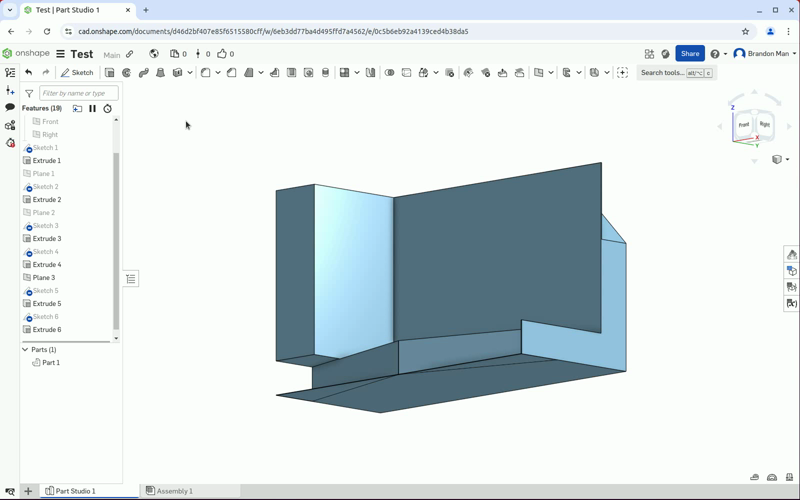
key(down, 3)
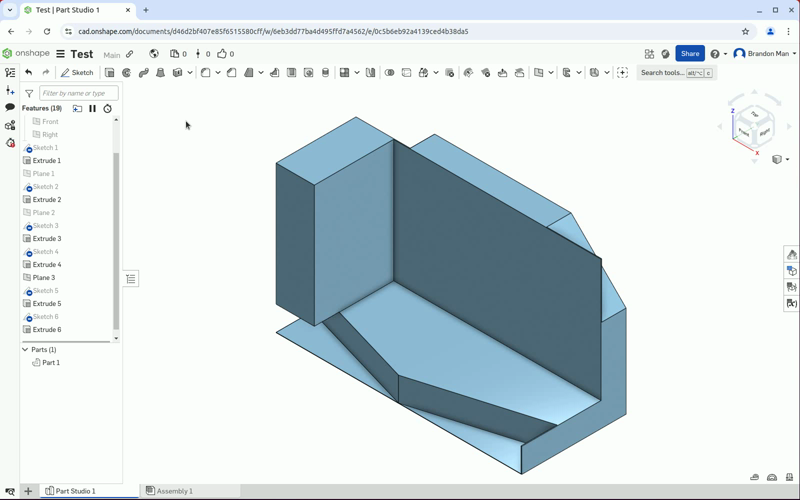
mouse_move(69, 150)
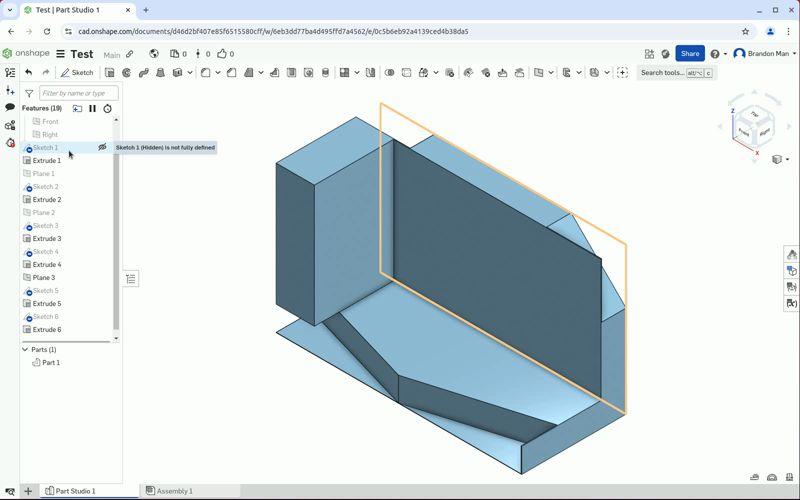
click(69, 150)